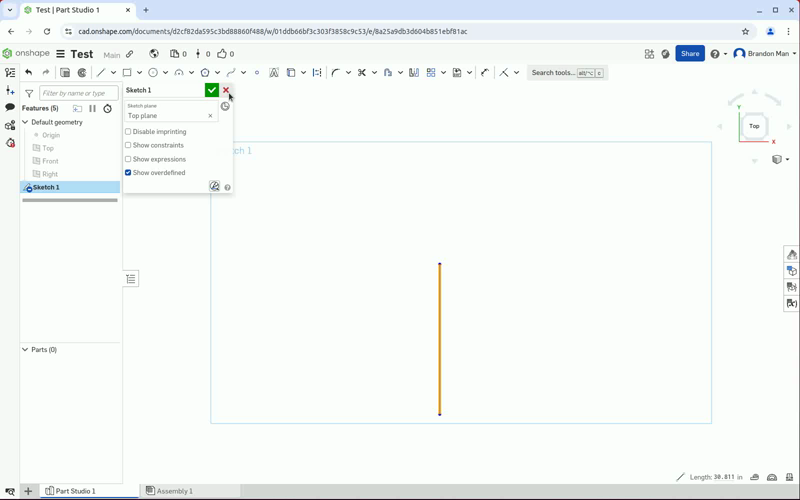
key(shift+h)
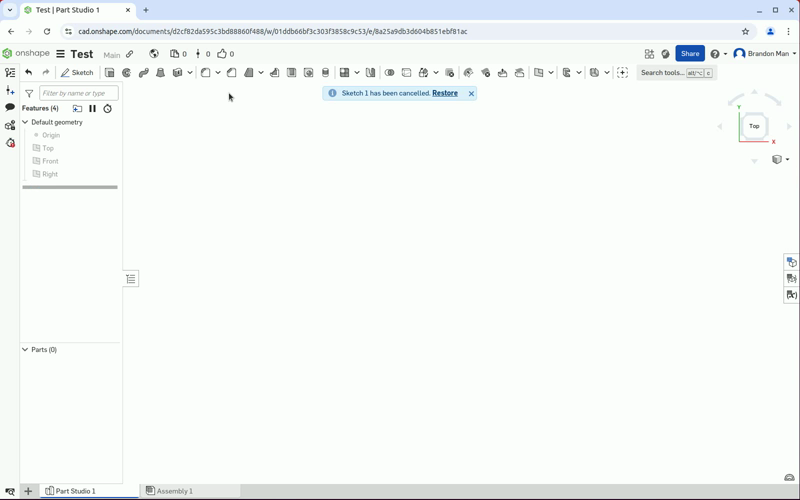
mouse_move(73, 352)
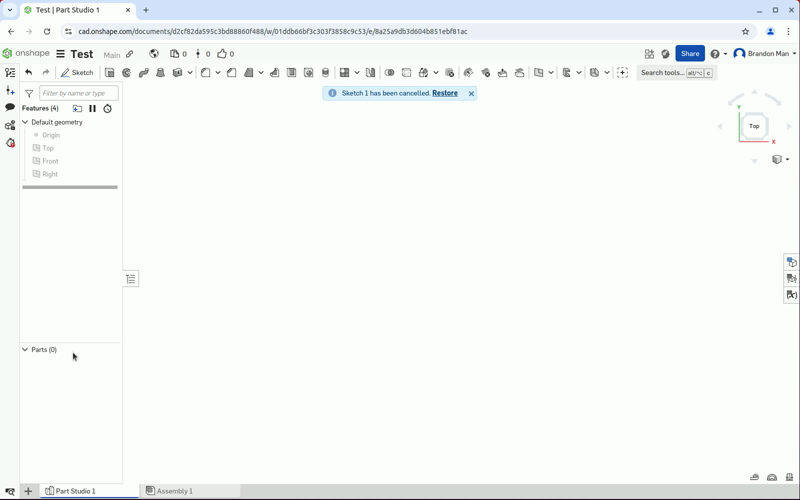
key(y)
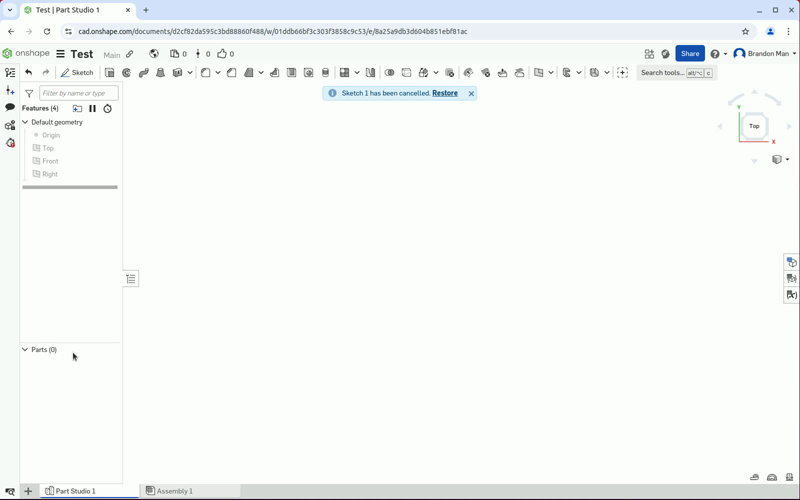
key(shift+p)
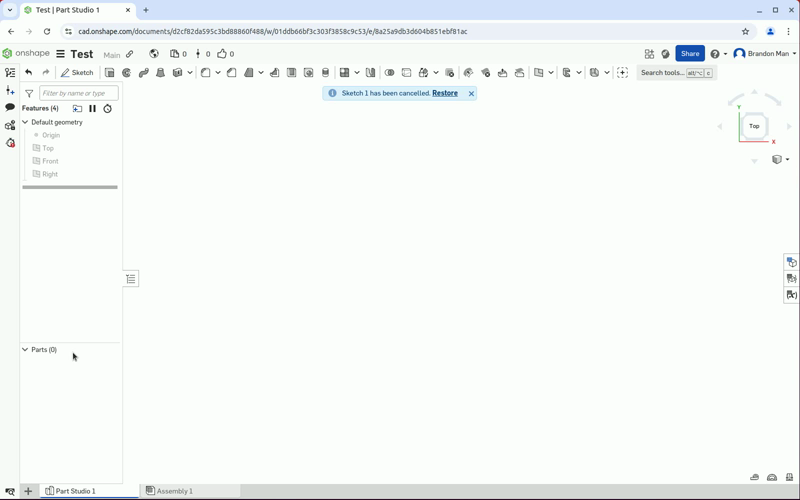
key(space)
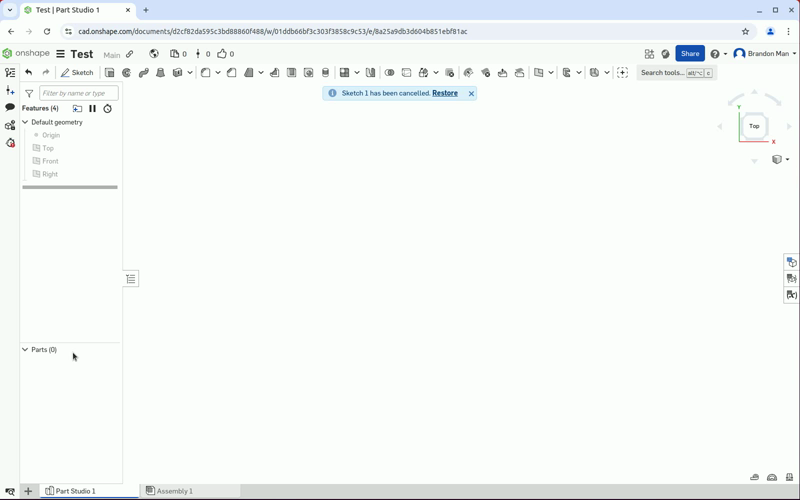
key_down(shift)
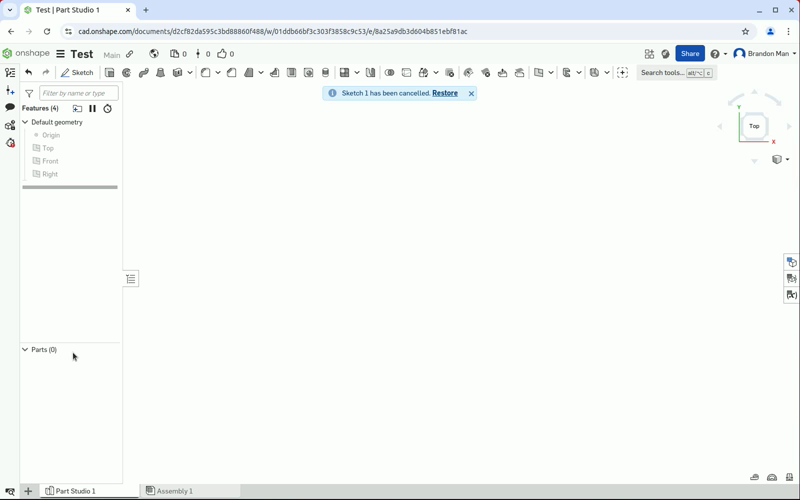
key(up)
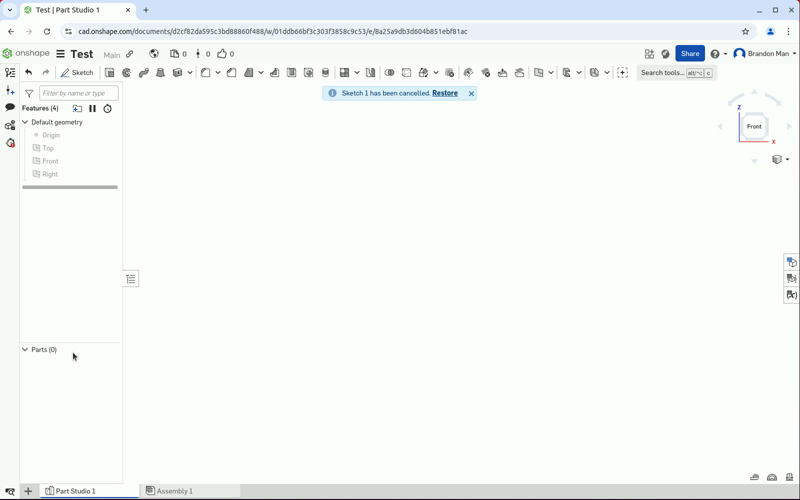
key_up(shift)
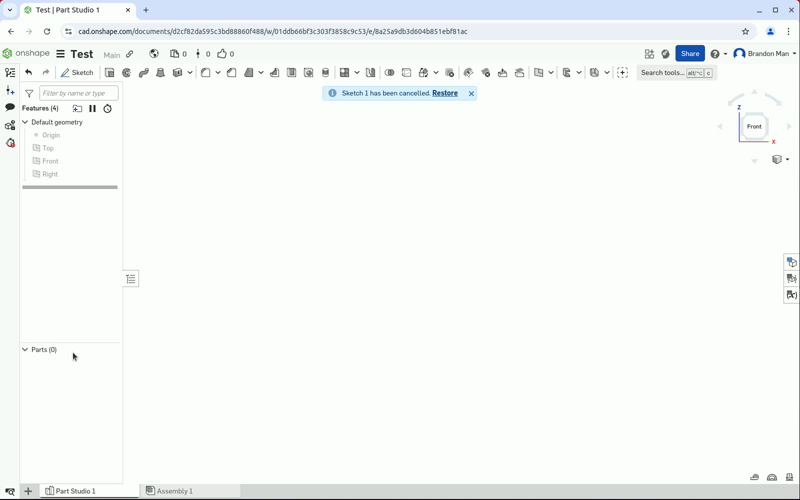
mouse_move(73, 352)
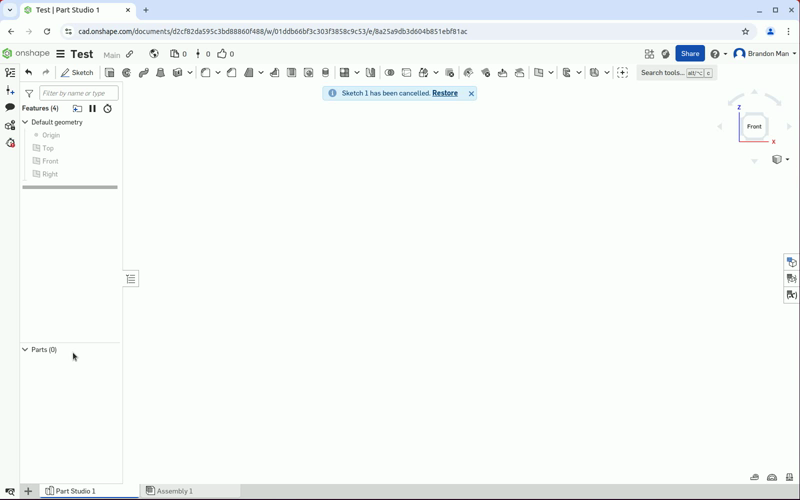
key(shift+y)
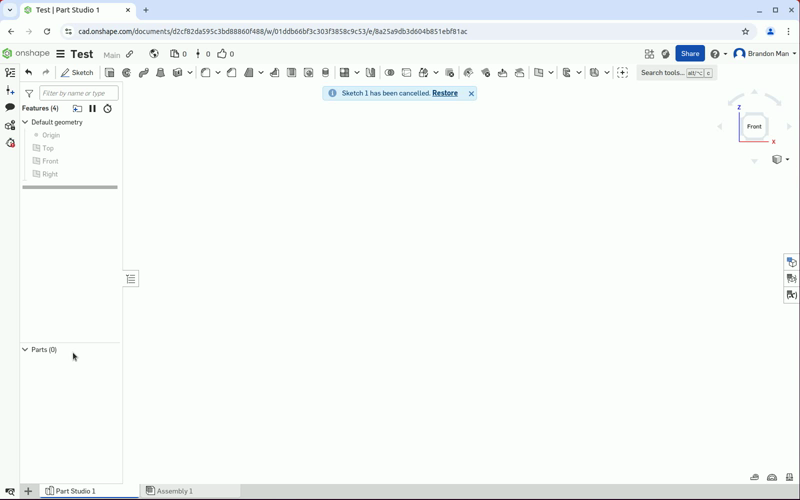
key(shift+s)
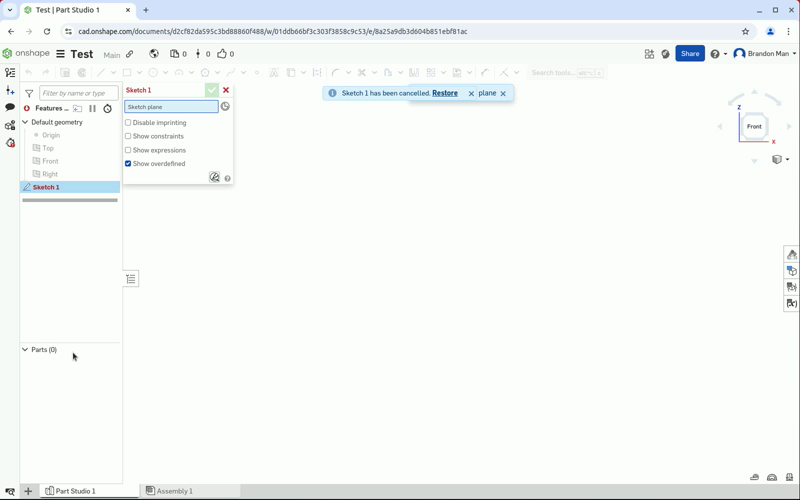
mouse_move(73, 163)
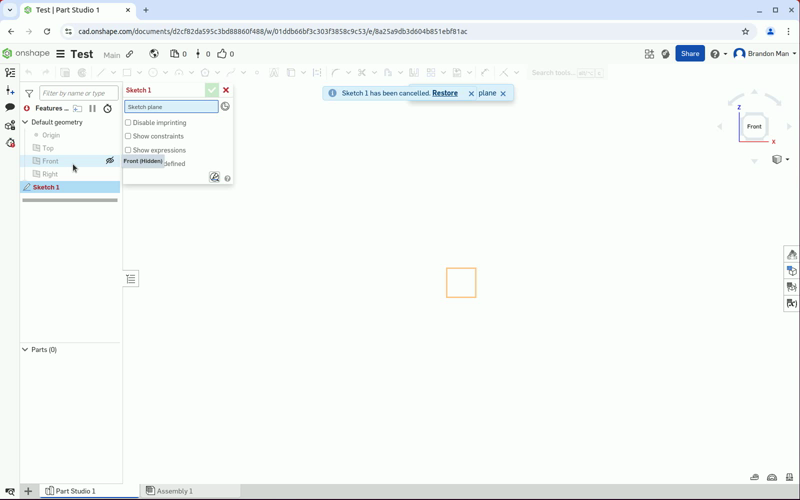
click(73, 163)
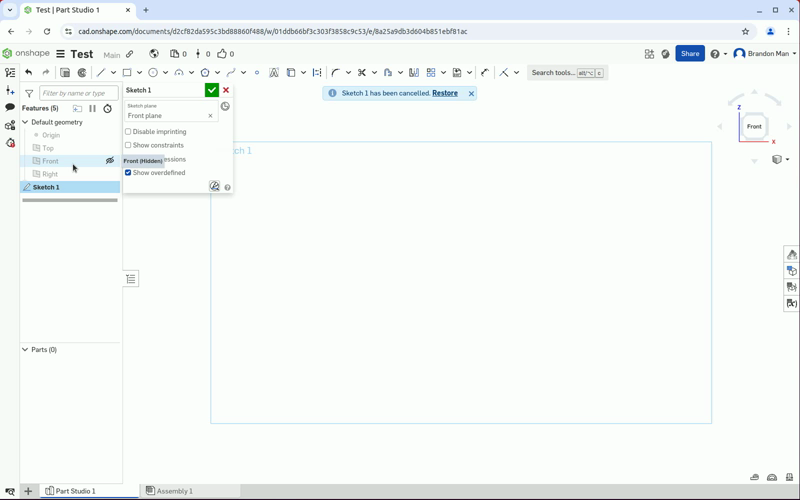
mouse_move(73, 352)
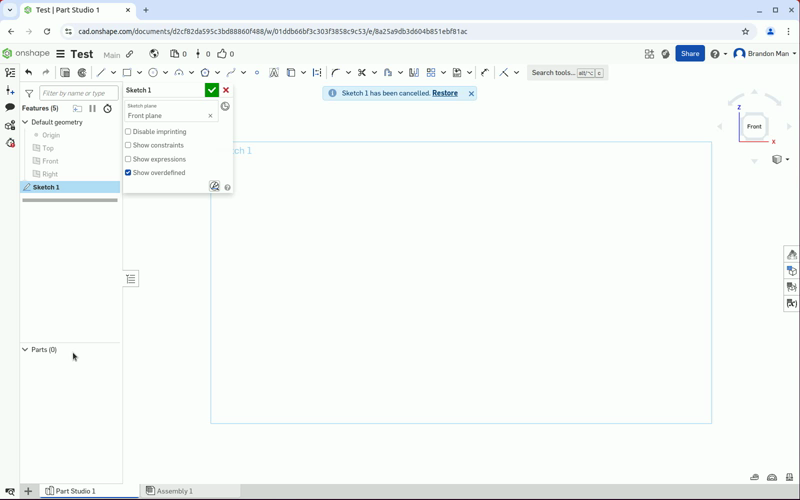
key(y)
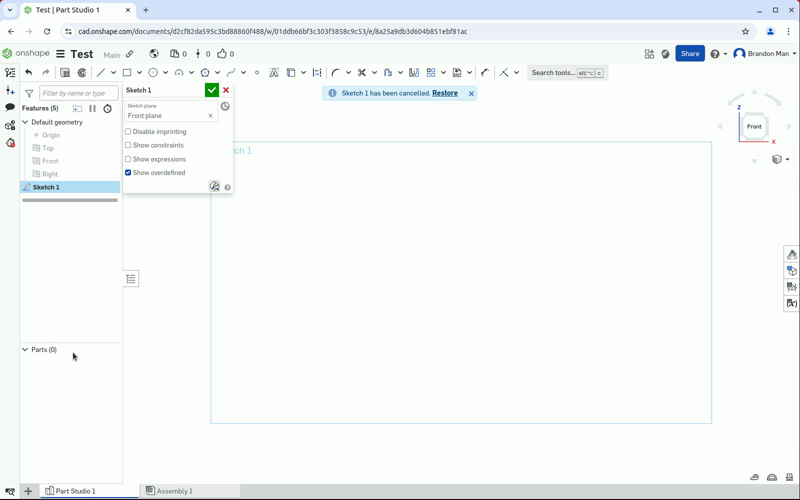
key(c)
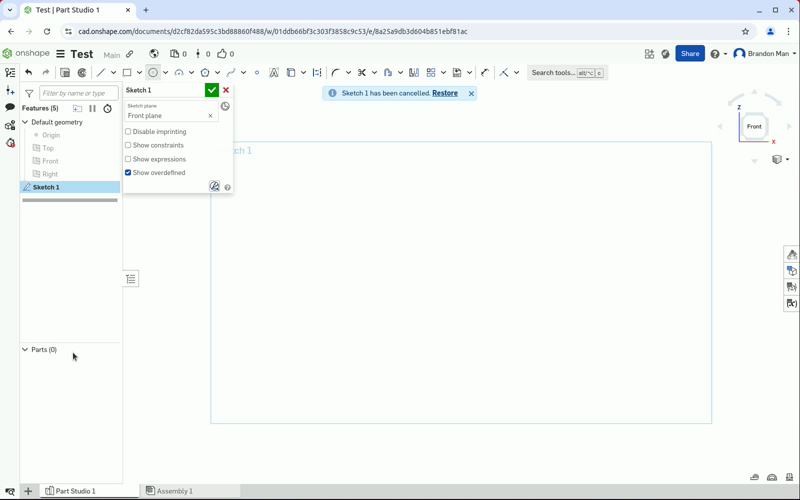
key_down(shift)
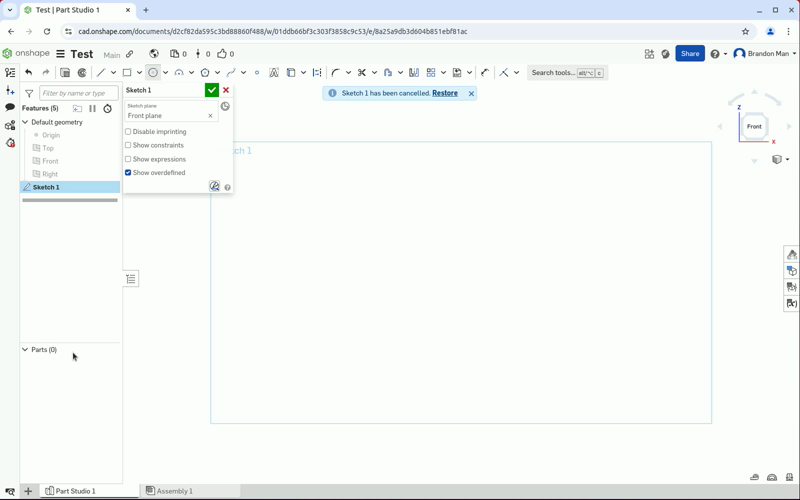
mouse_move(460, 282)
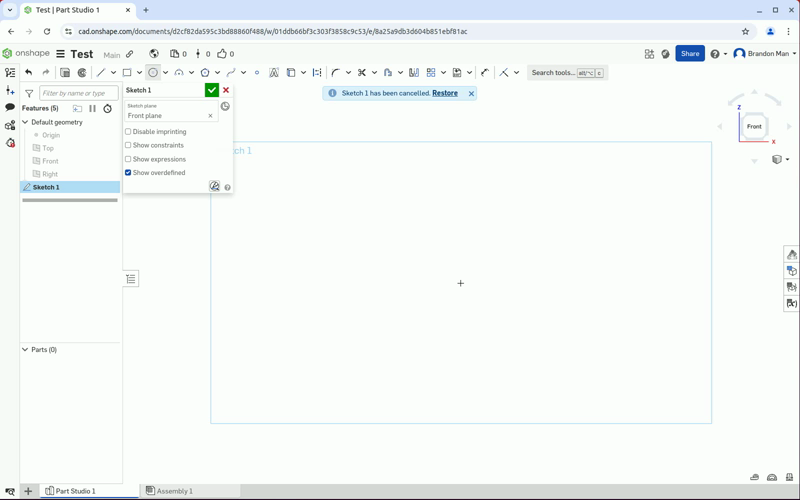
click(460, 282)
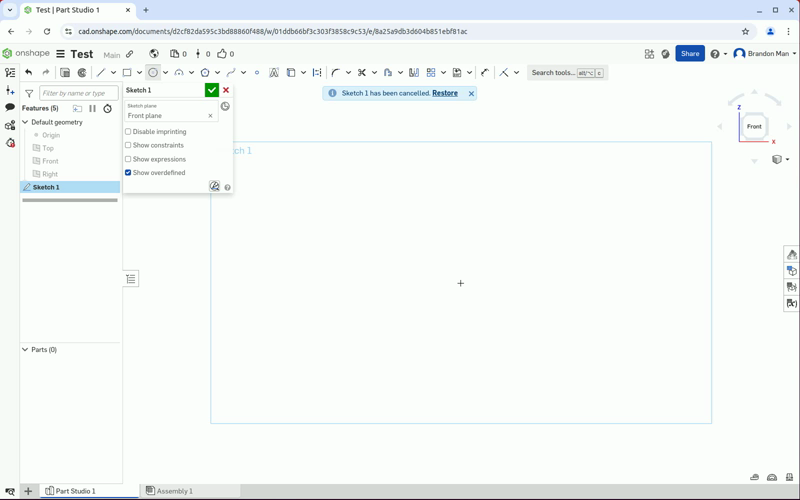
key_up(shift)
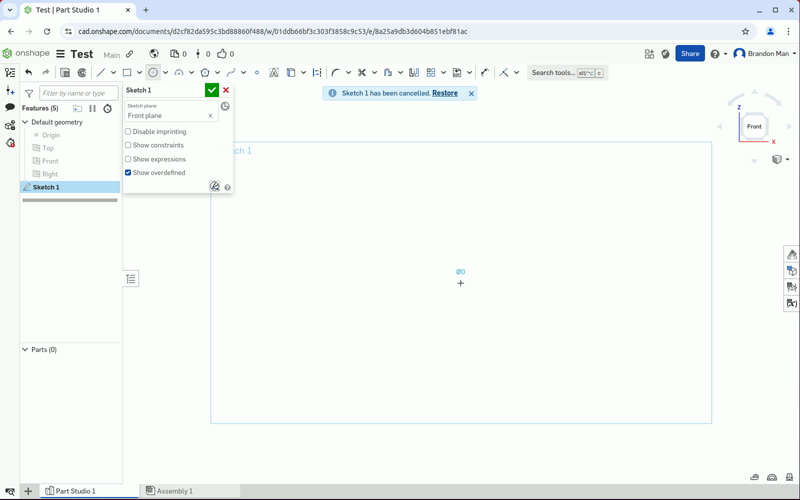
mouse_move(481, 282)
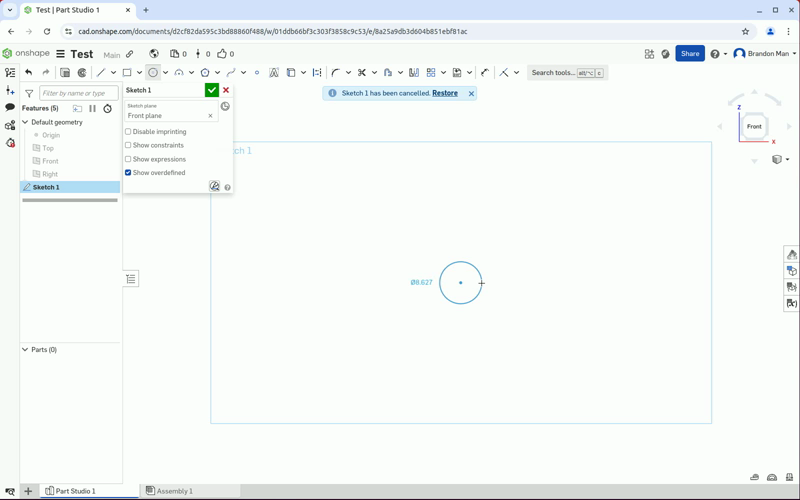
click(481, 282)
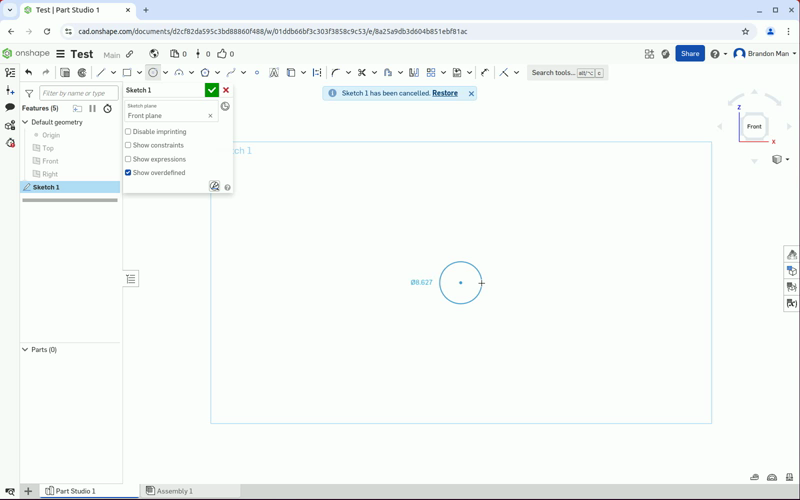
key(esc)
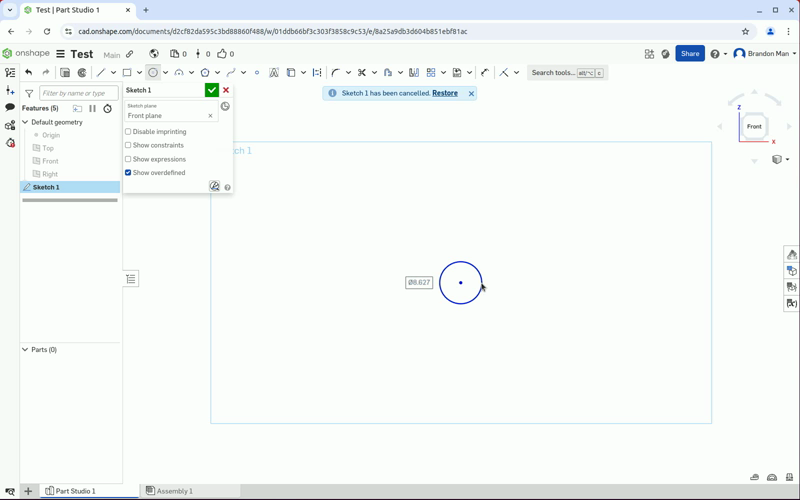
mouse_move(454, 264)
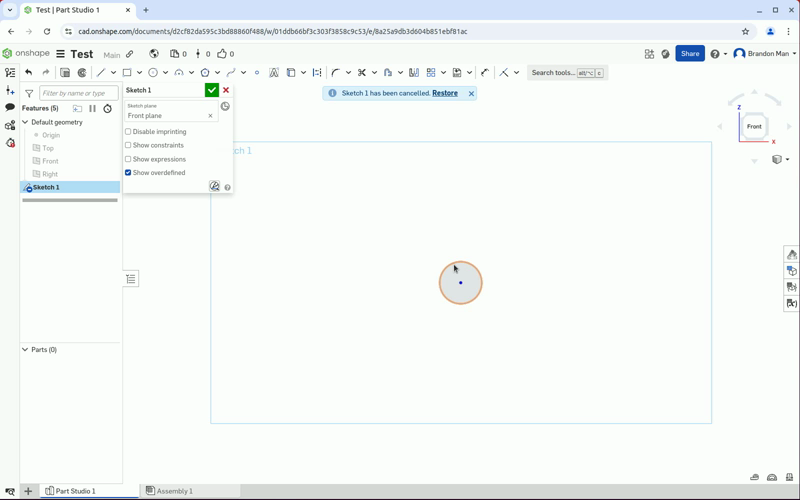
scroll(6)
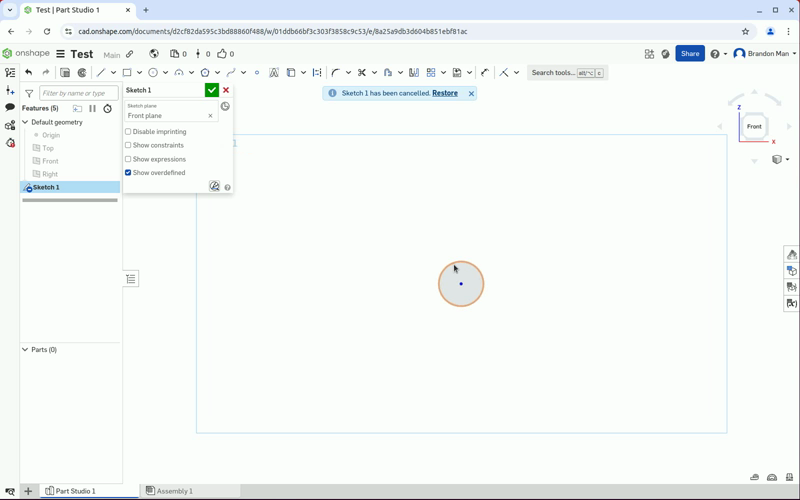
scroll(6)
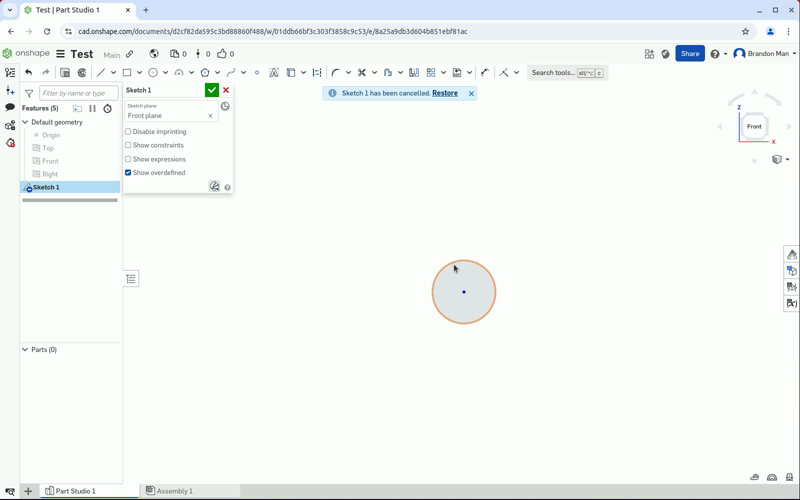
scroll(6)
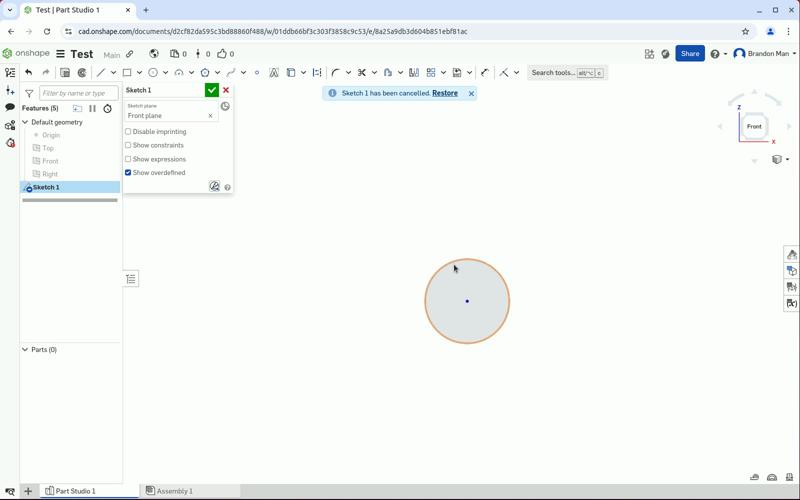
scroll(6)
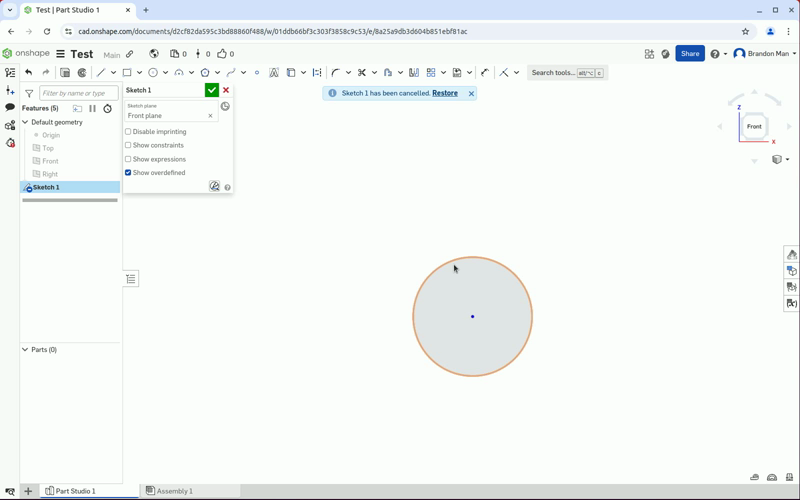
scroll(6)
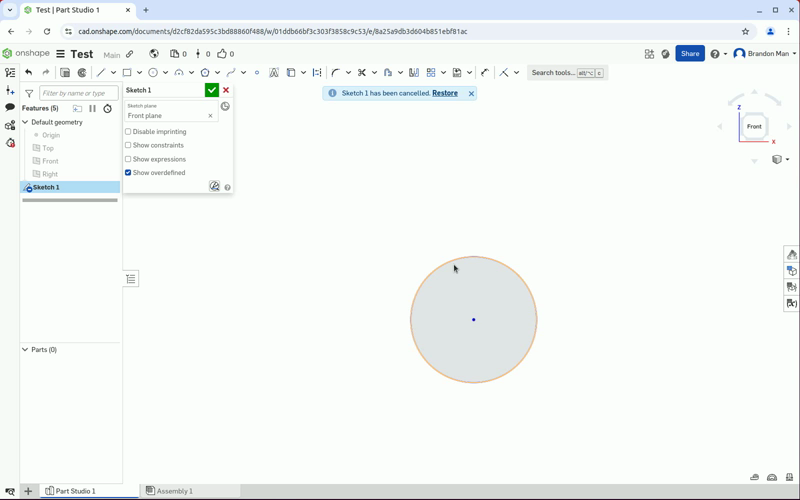
scroll(6)
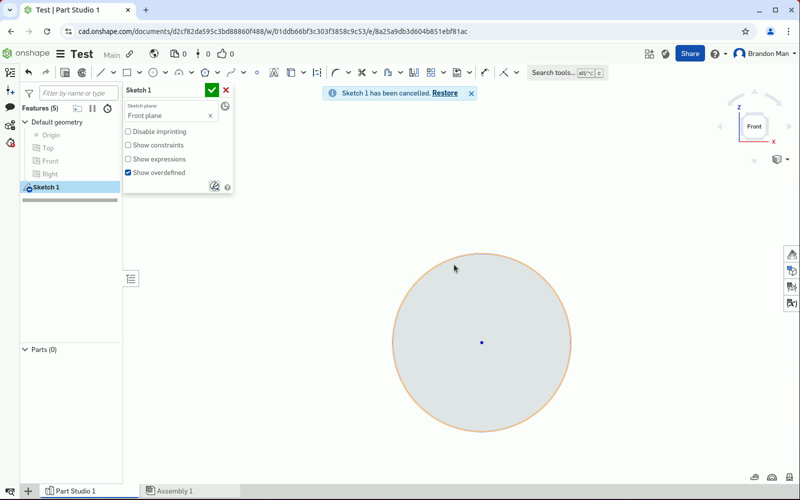
scroll(6)
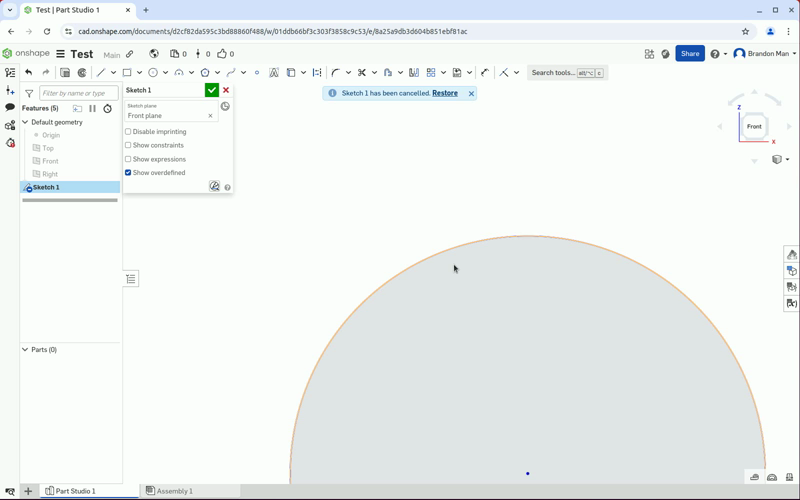
click(454, 264)
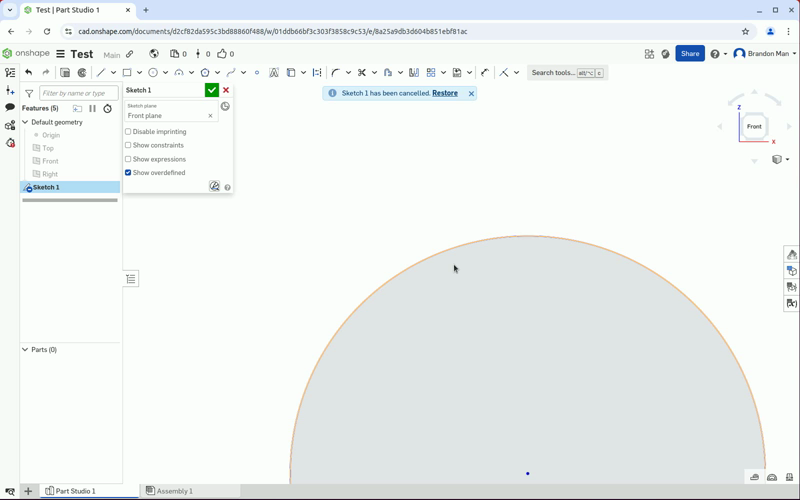
scroll(-6)
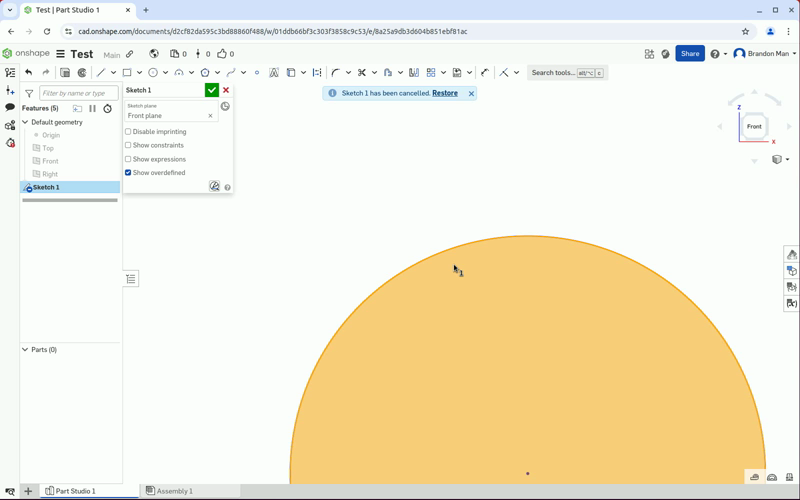
scroll(-6)
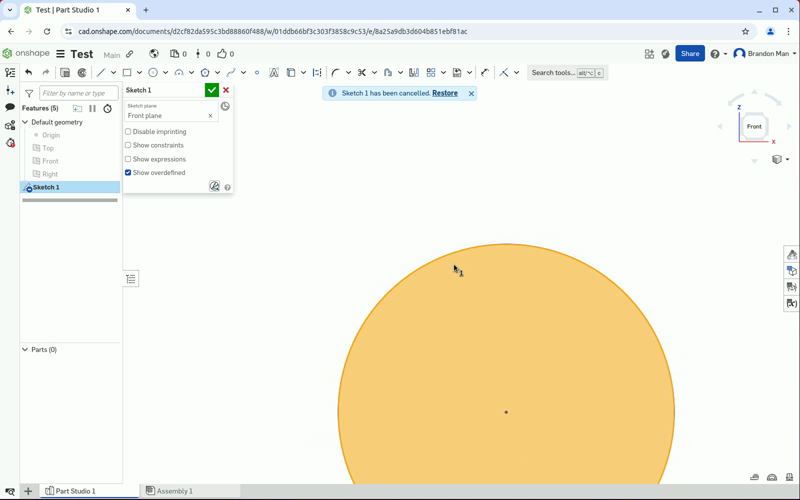
scroll(-6)
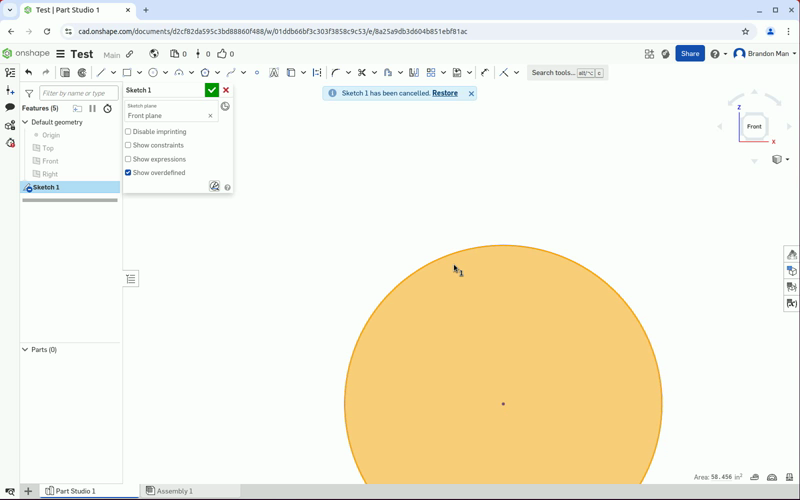
scroll(-6)
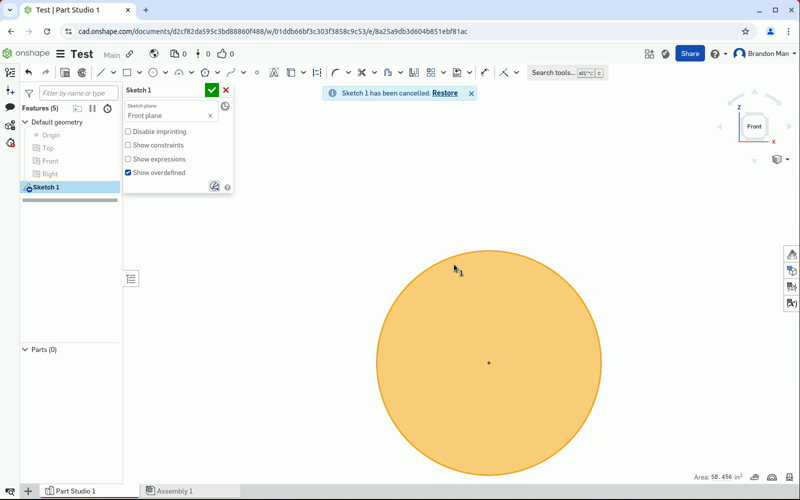
scroll(-6)
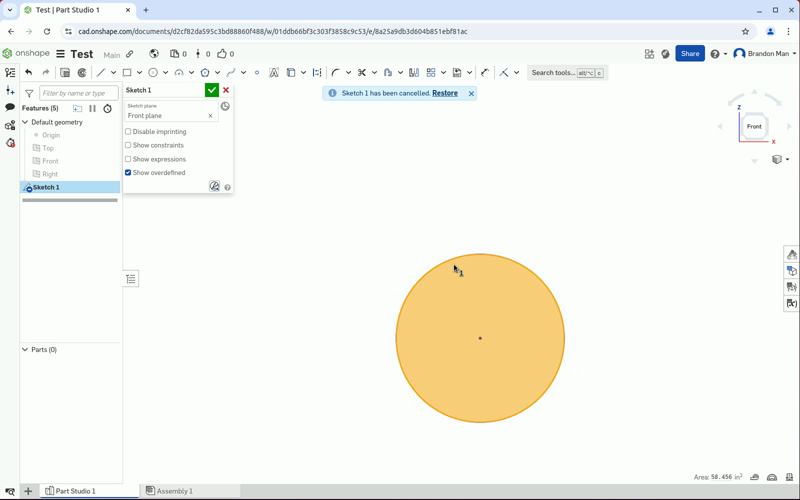
scroll(-6)
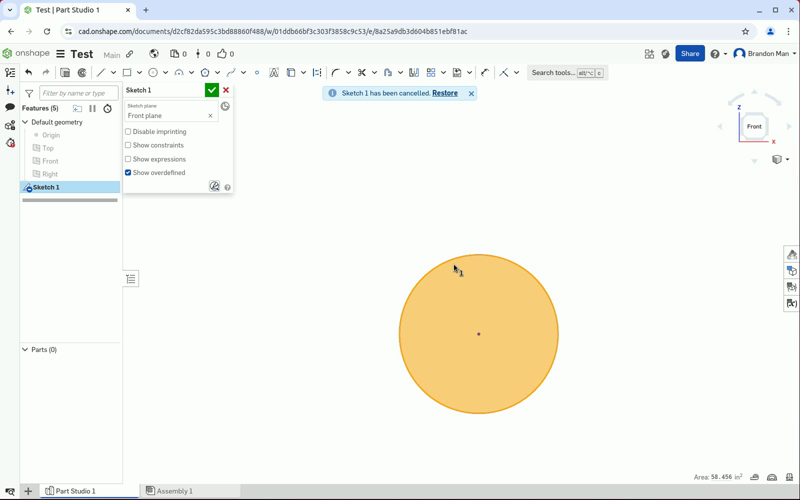
scroll(-6)
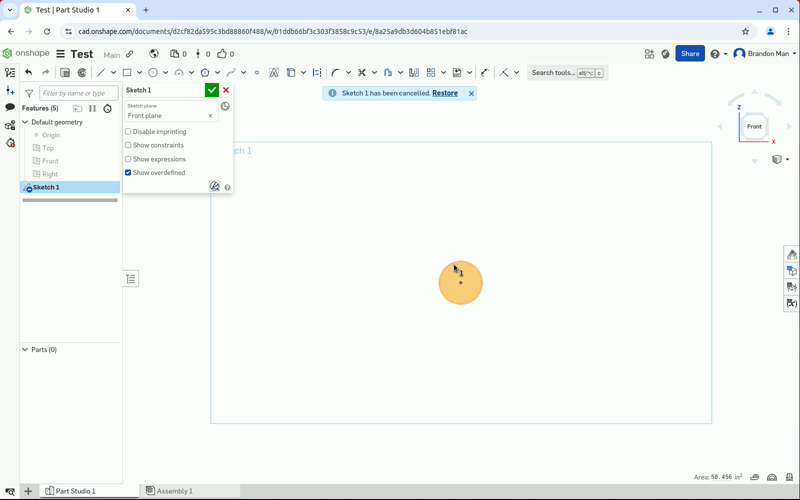
mouse_move(73, 352)
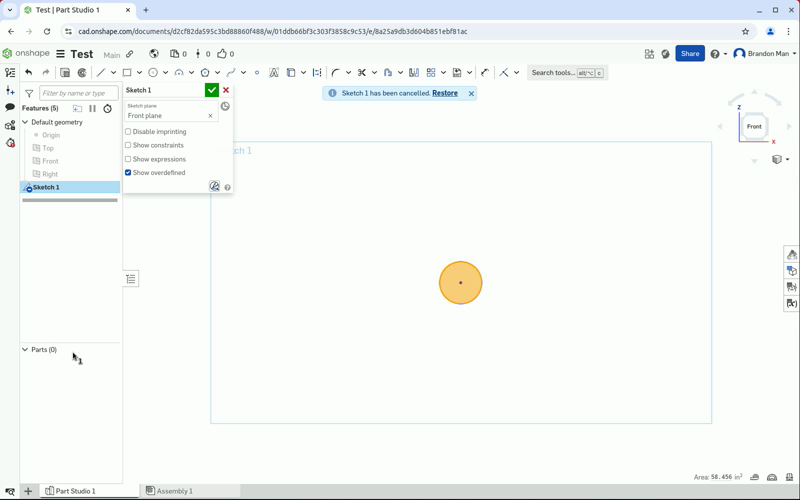
key(shift+y)
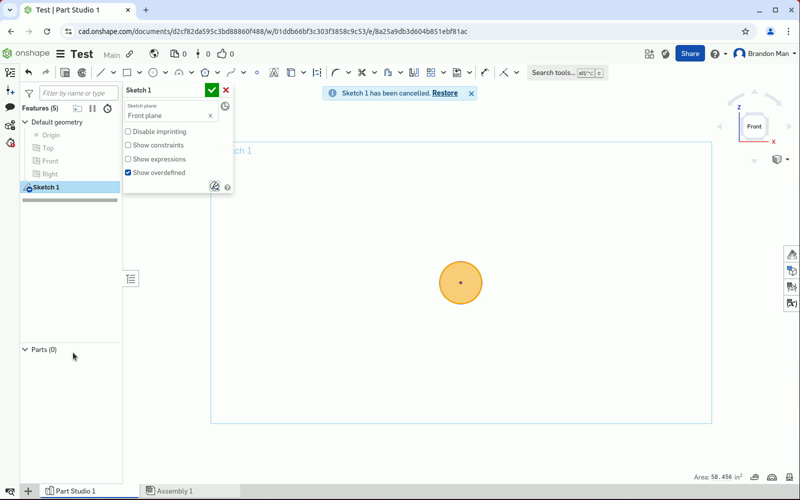
key(shift+e)
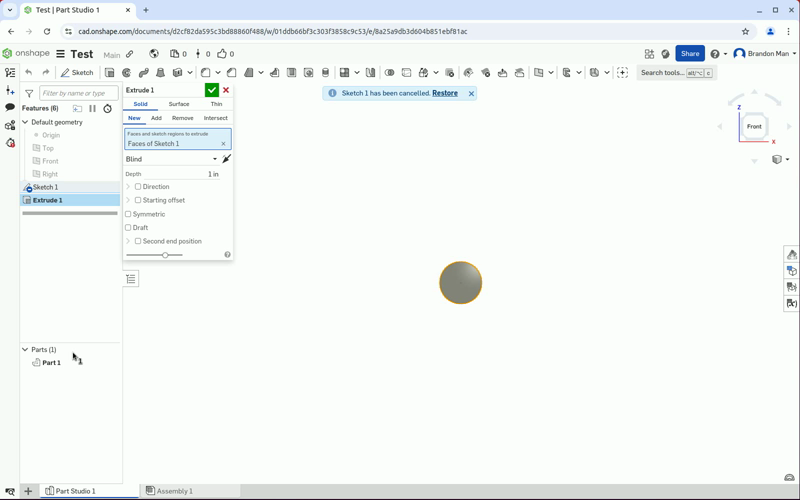
mouse_move(143, 106)
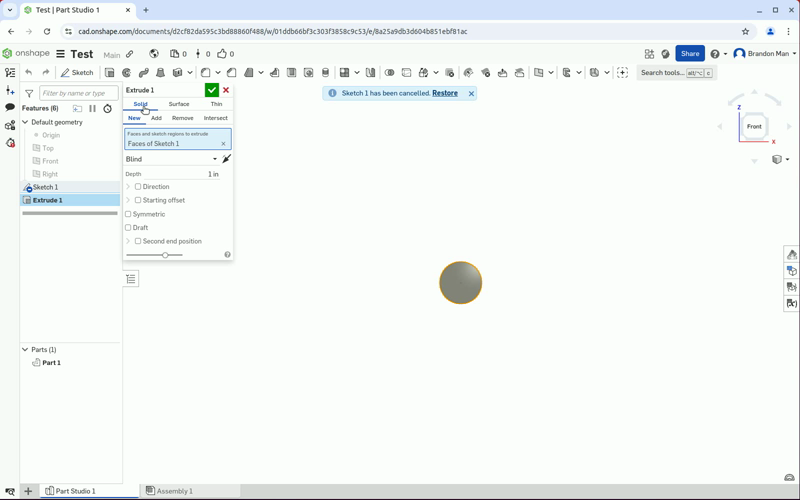
click(143, 106)
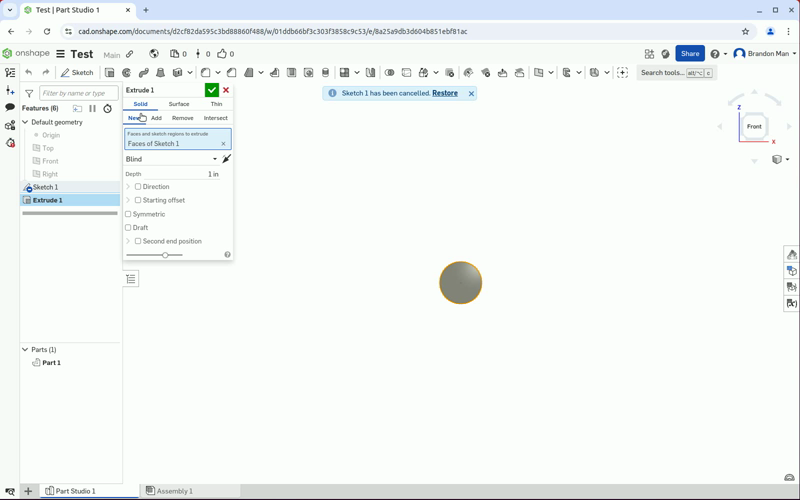
mouse_move(137, 120)
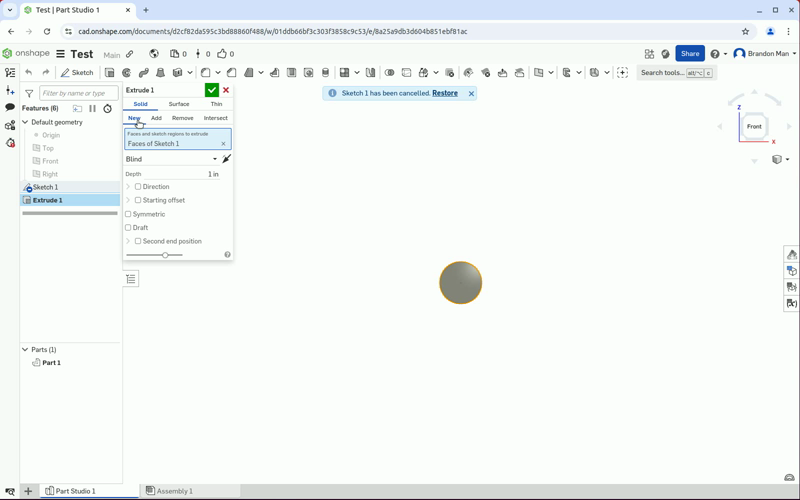
click(137, 120)
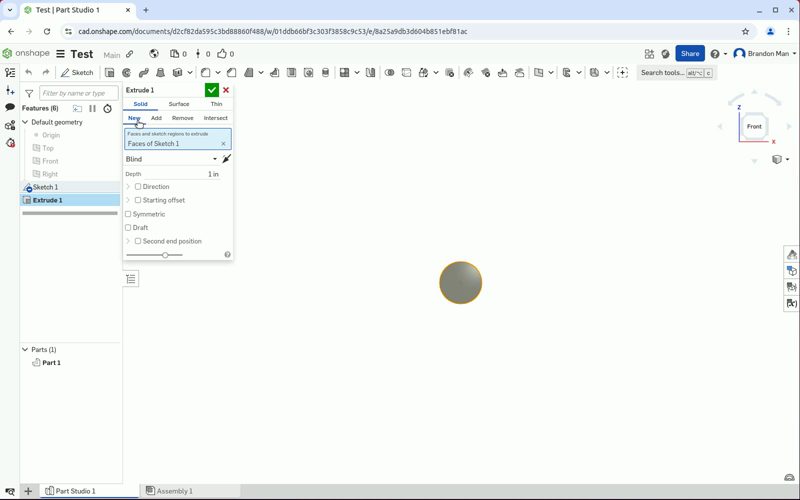
key(tab, 4)
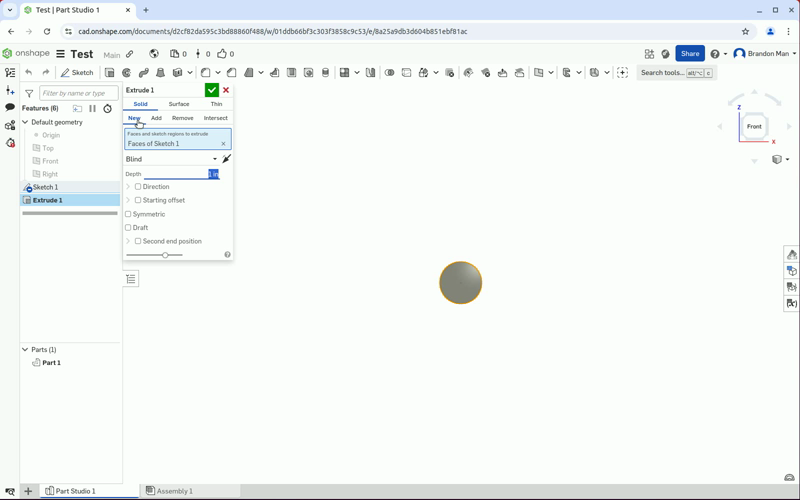
text(17.331)
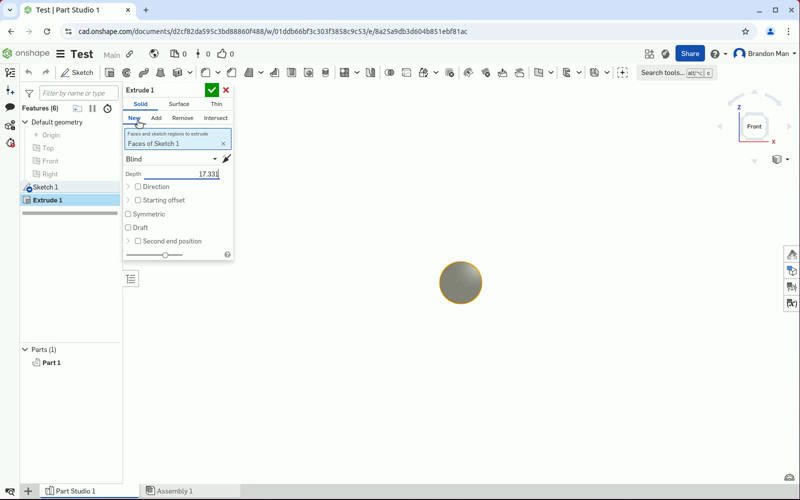
key(enter)
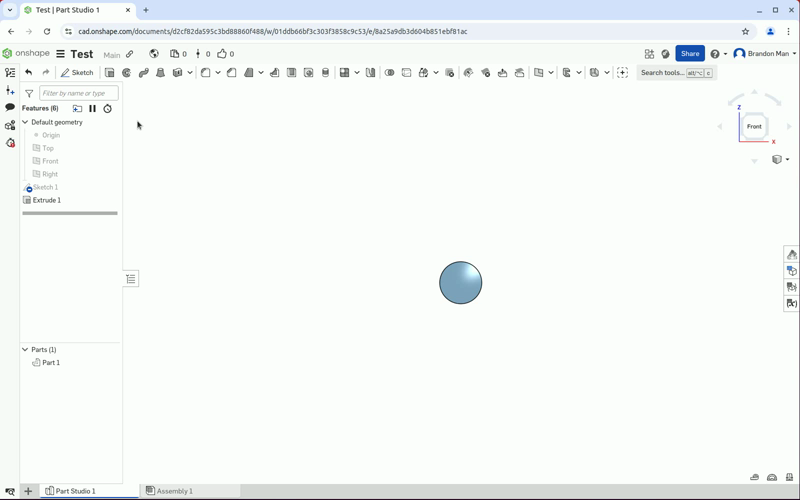
key(shift+h)
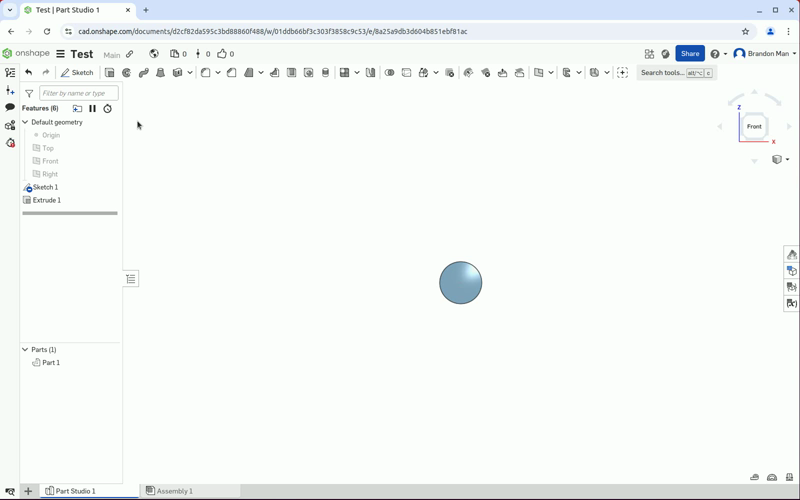
key(shift+h)
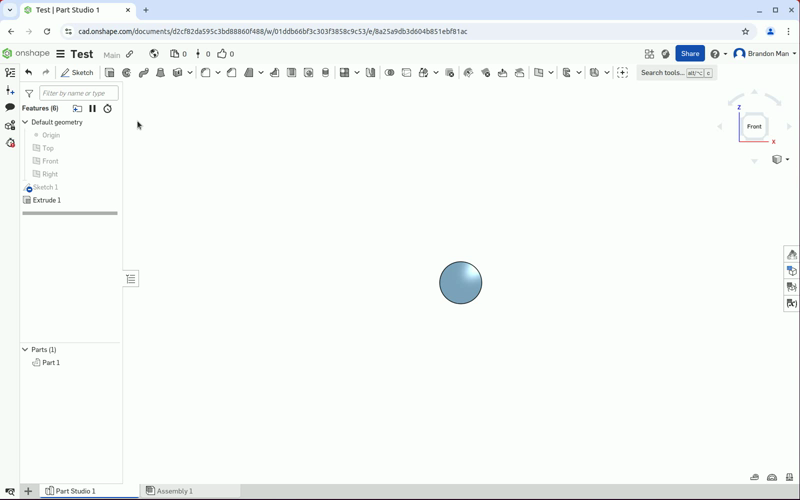
mouse_move(73, 189)
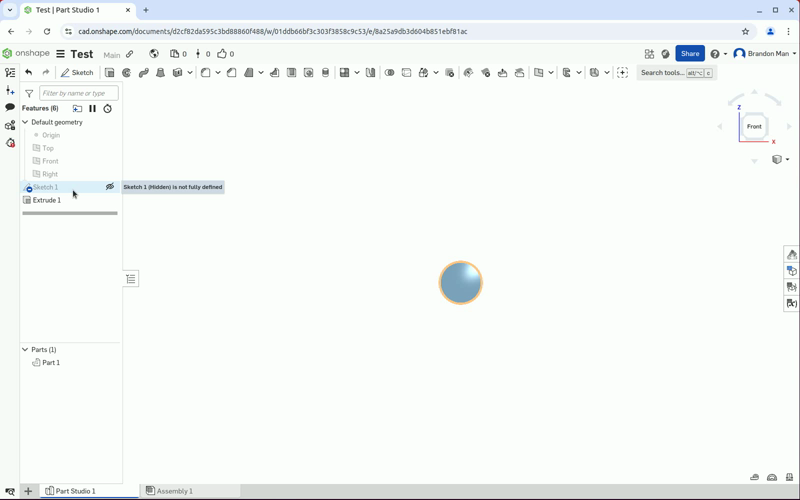
click(73, 189)
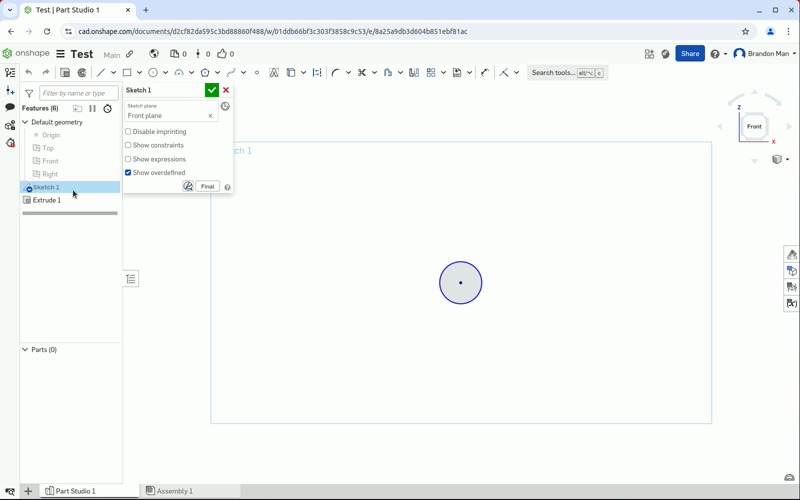
mouse_move(229, 92)
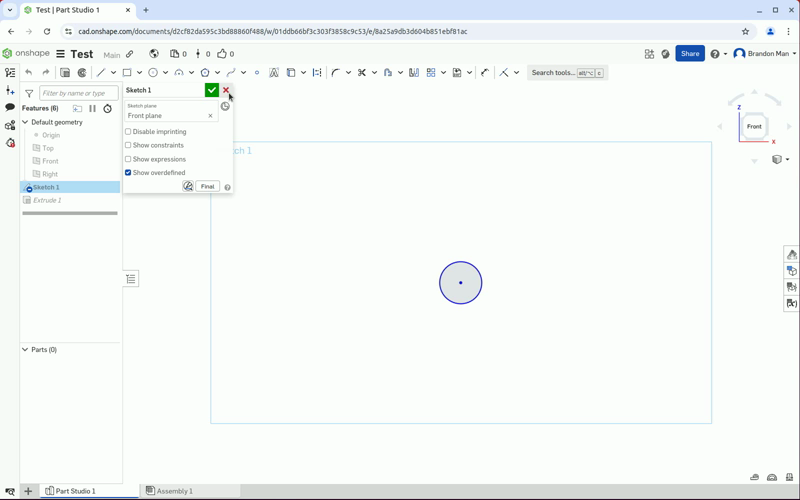
click(229, 92)
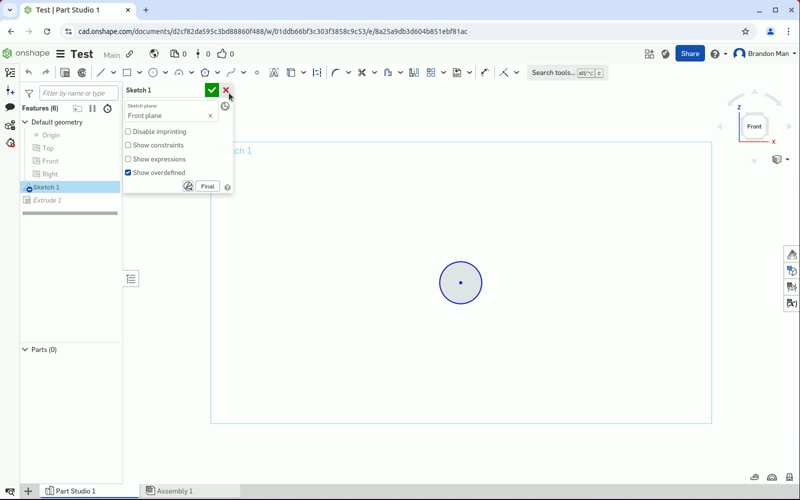
key(shift+s)
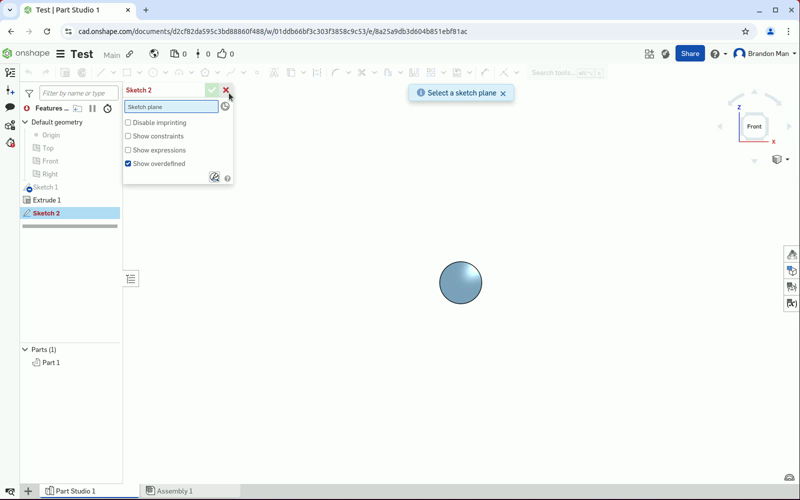
mouse_move(73, 163)
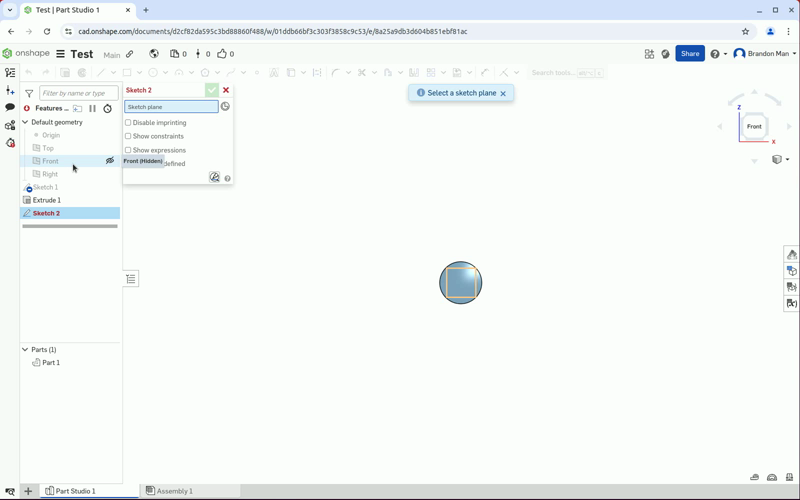
click(73, 163)
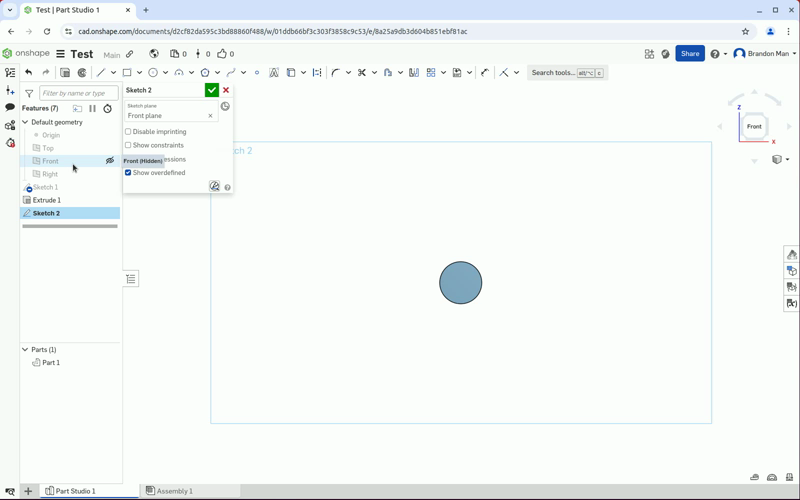
mouse_move(73, 352)
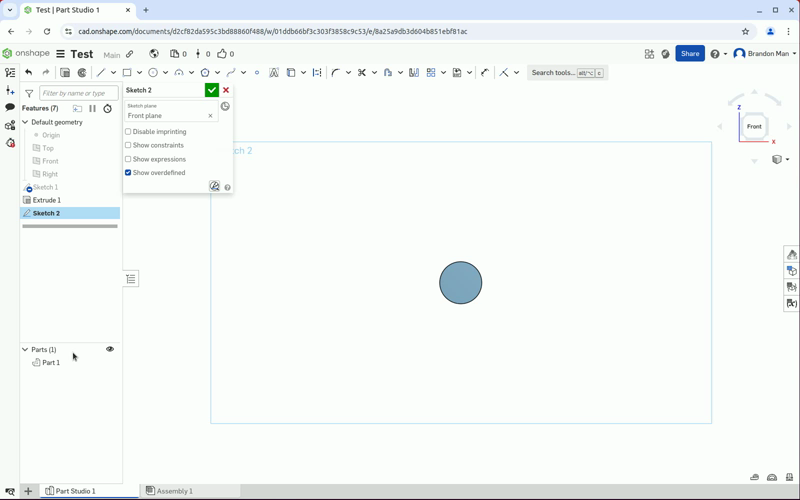
key(y)
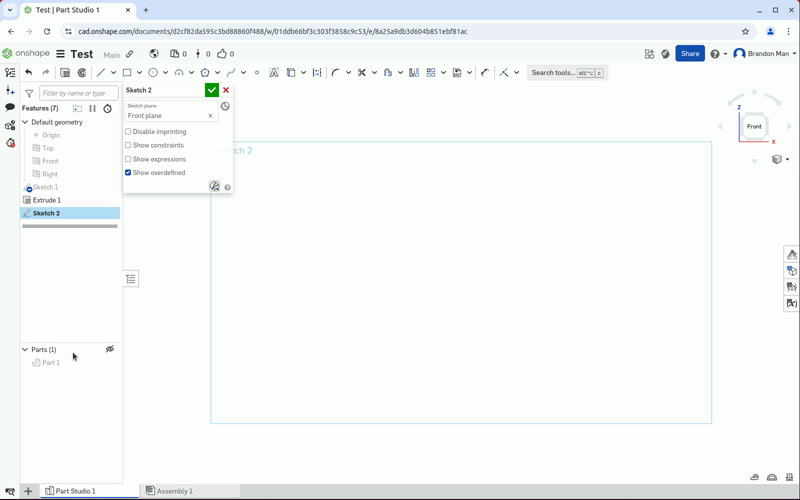
key(c)
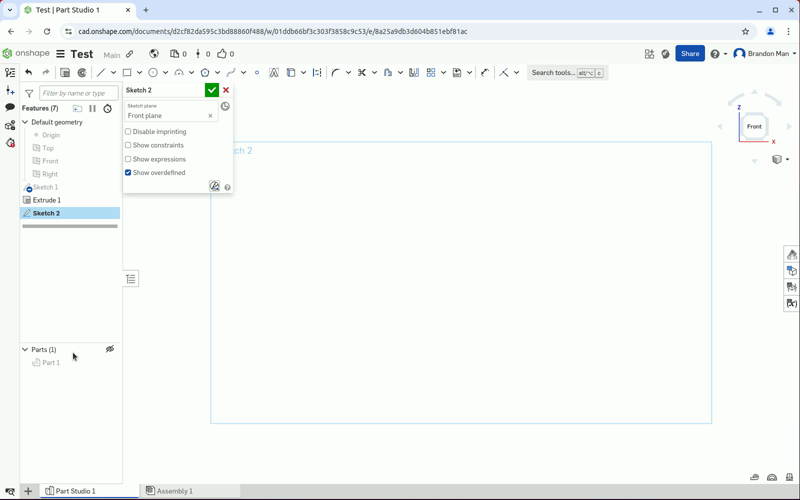
key_down(shift)
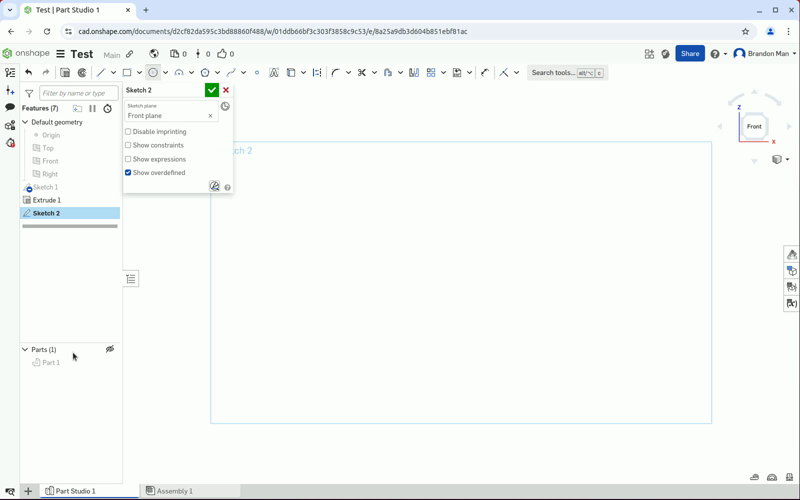
mouse_move(407, 282)
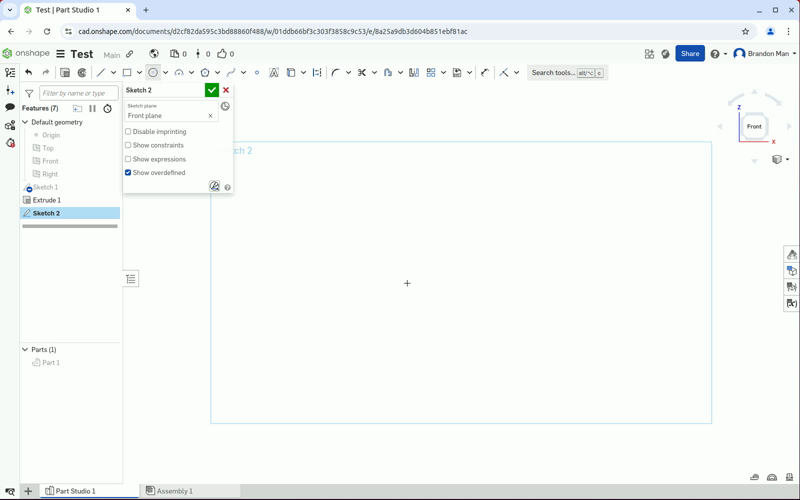
click(407, 282)
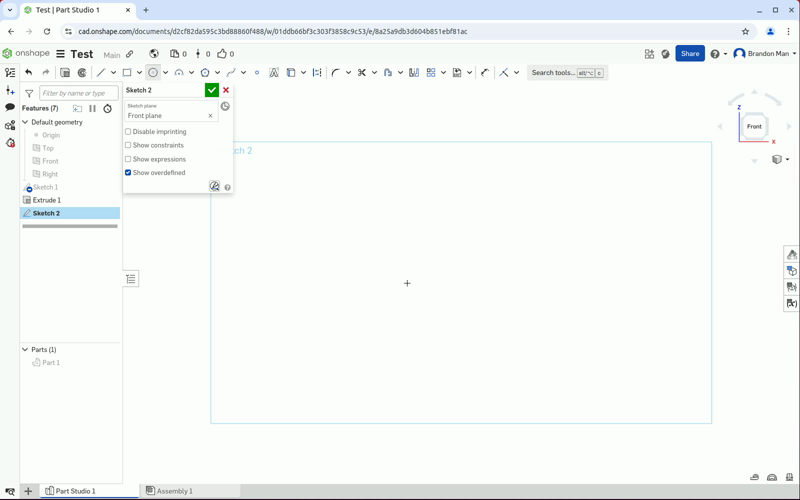
key_up(shift)
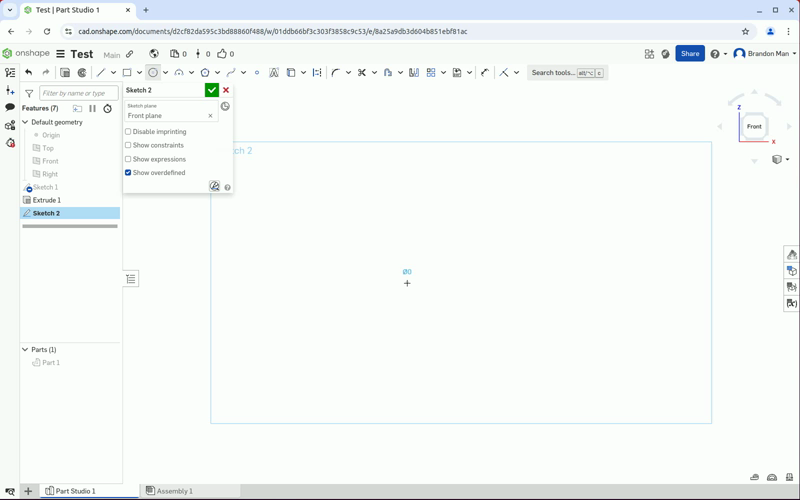
mouse_move(428, 282)
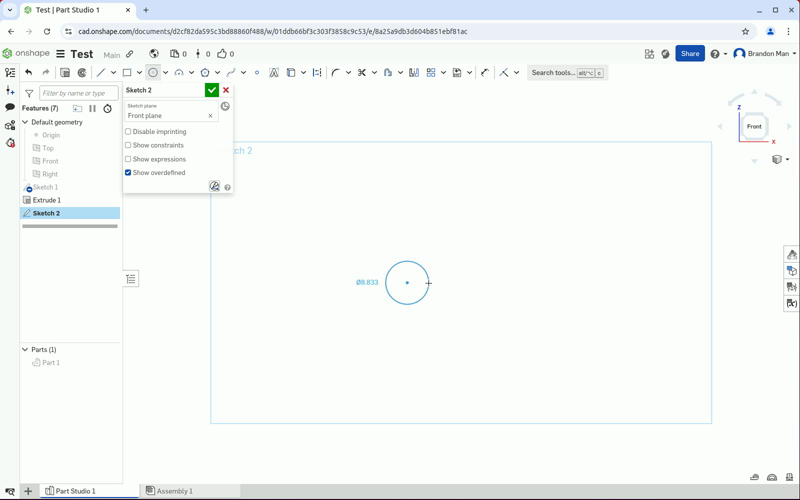
click(428, 282)
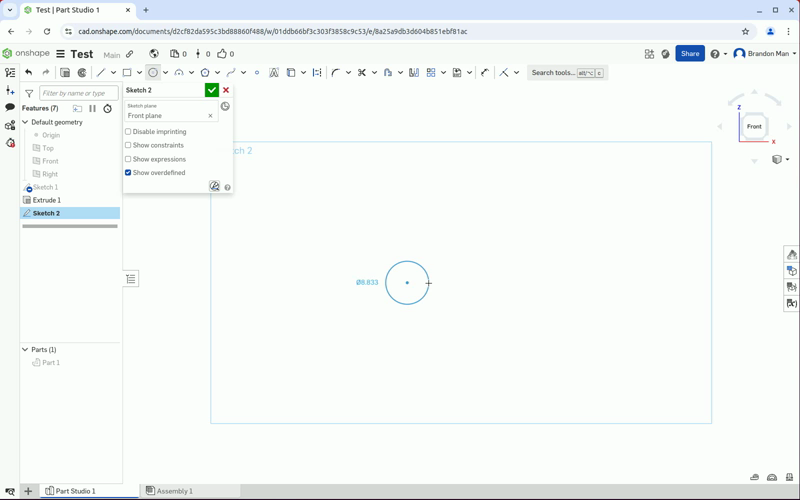
key(esc)
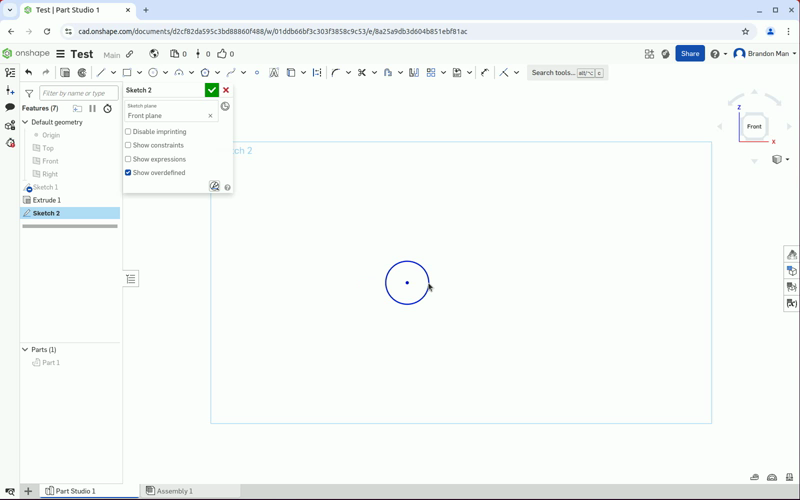
mouse_move(422, 275)
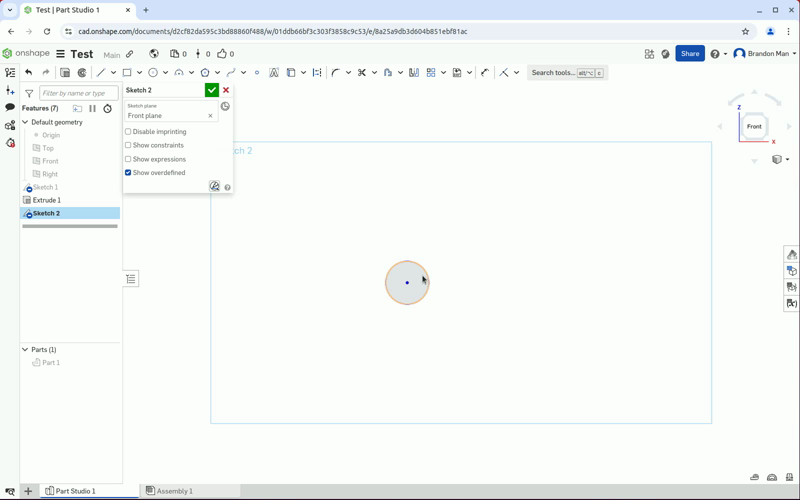
scroll(6)
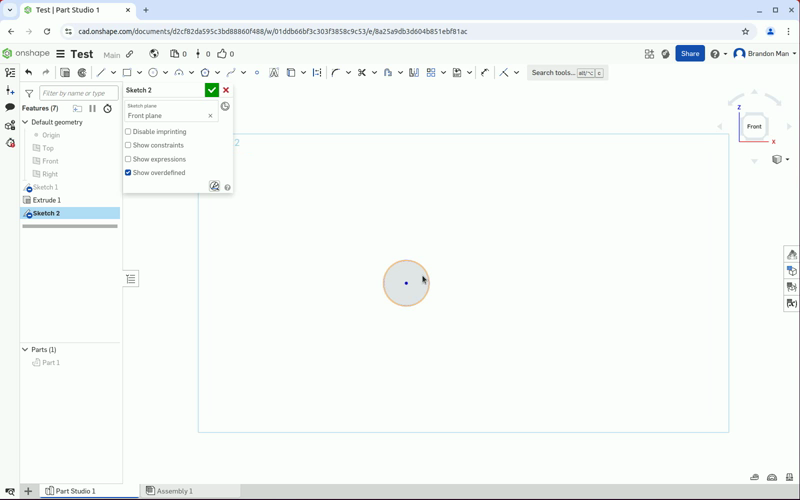
scroll(6)
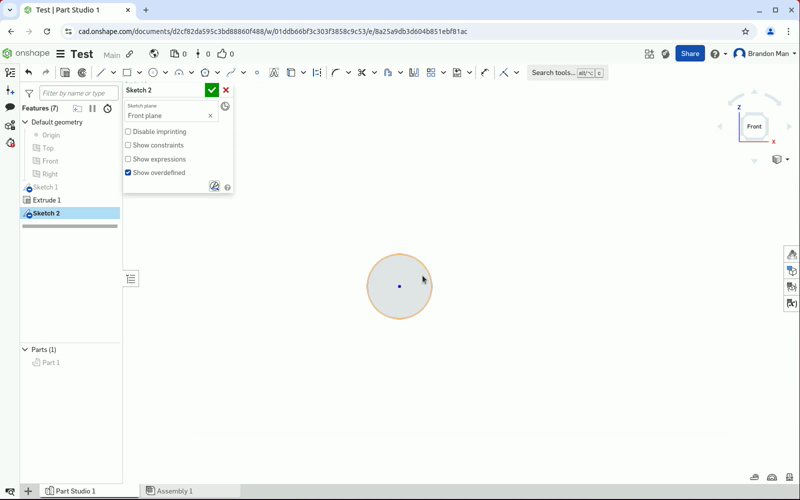
scroll(6)
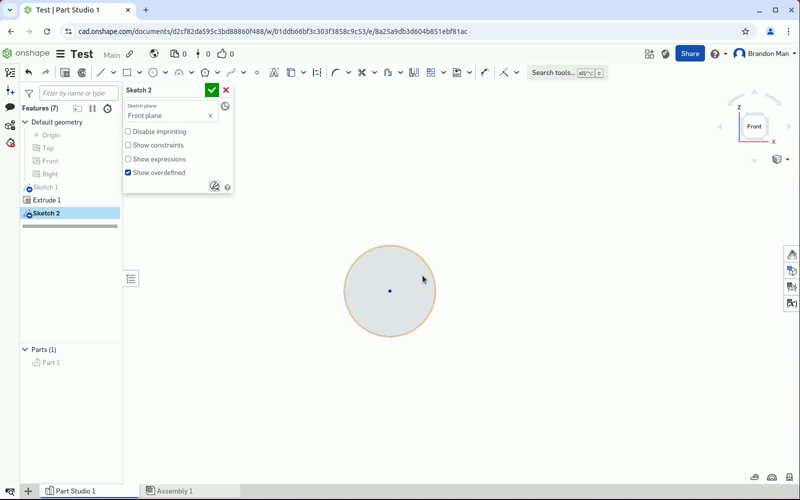
scroll(6)
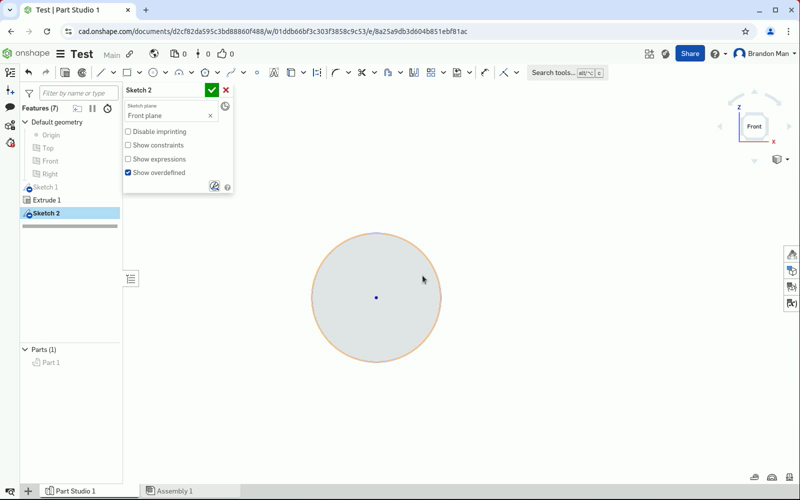
scroll(6)
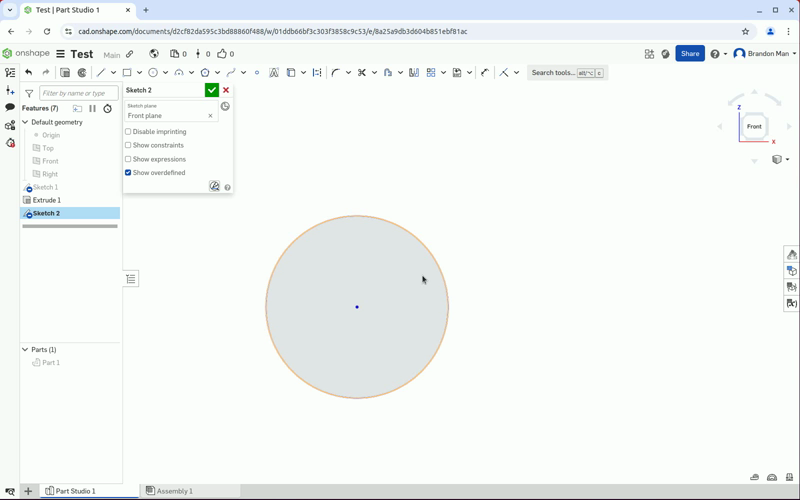
scroll(6)
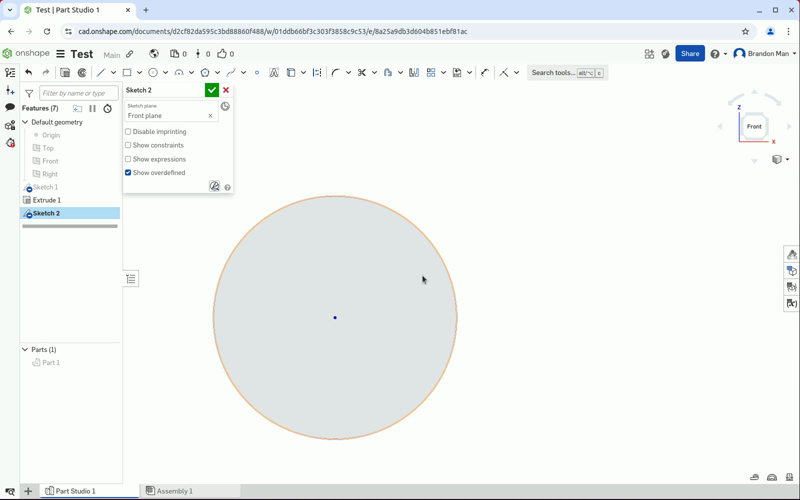
scroll(6)
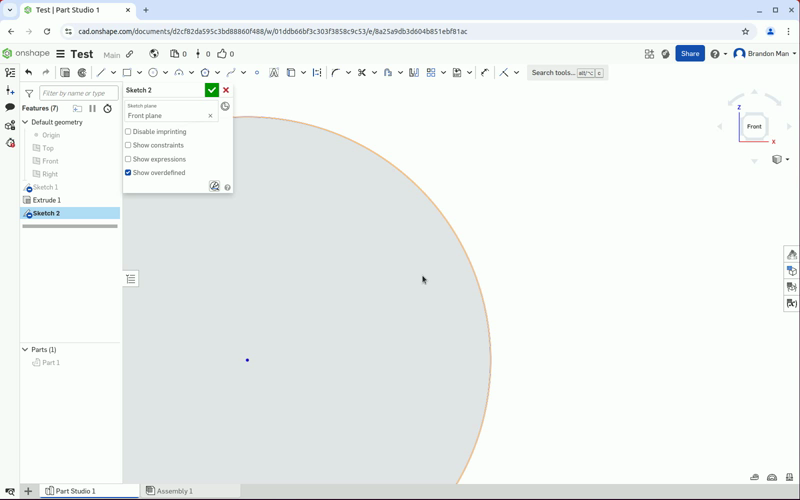
click(422, 275)
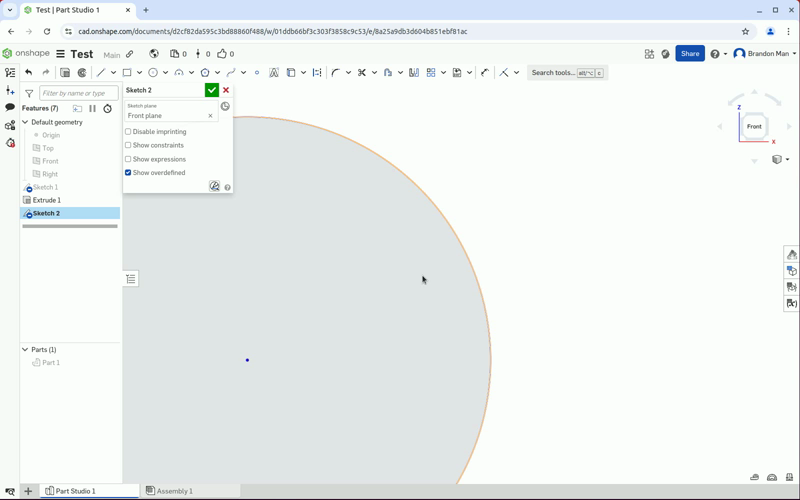
scroll(-6)
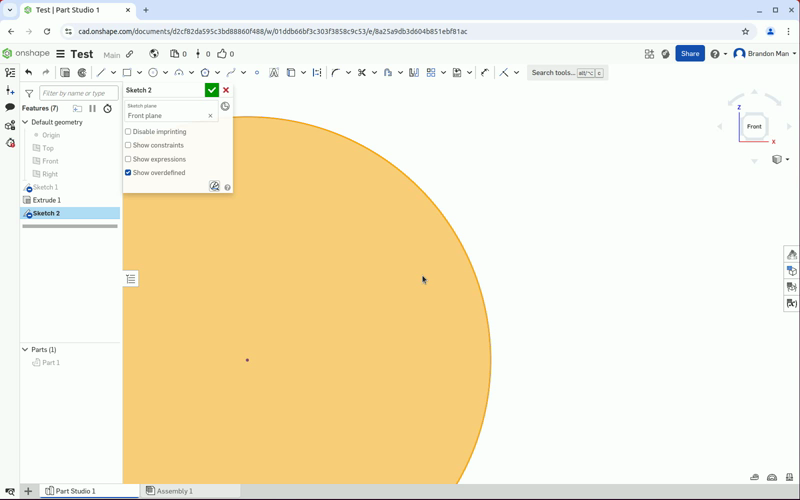
scroll(-6)
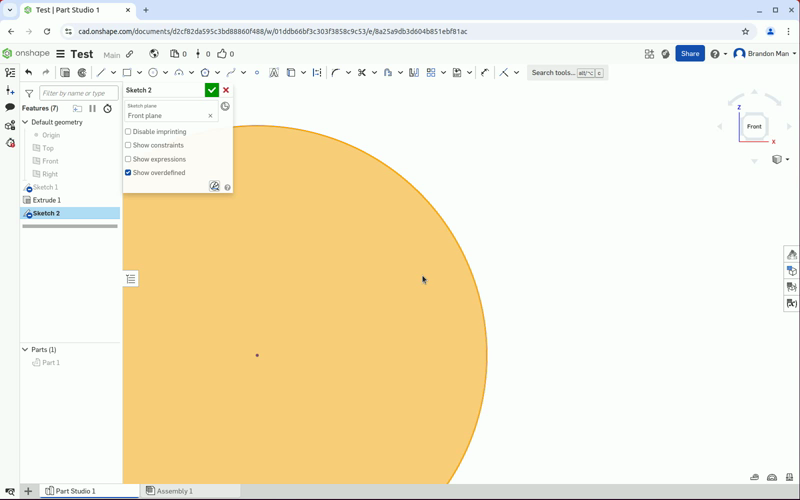
scroll(-6)
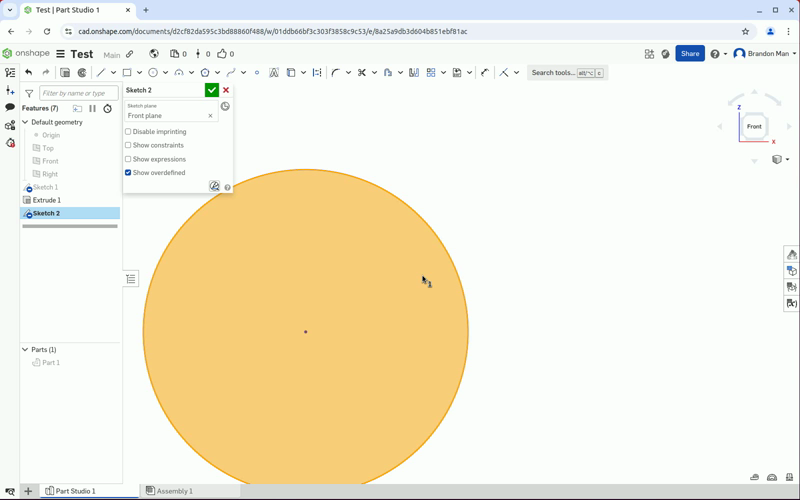
scroll(-6)
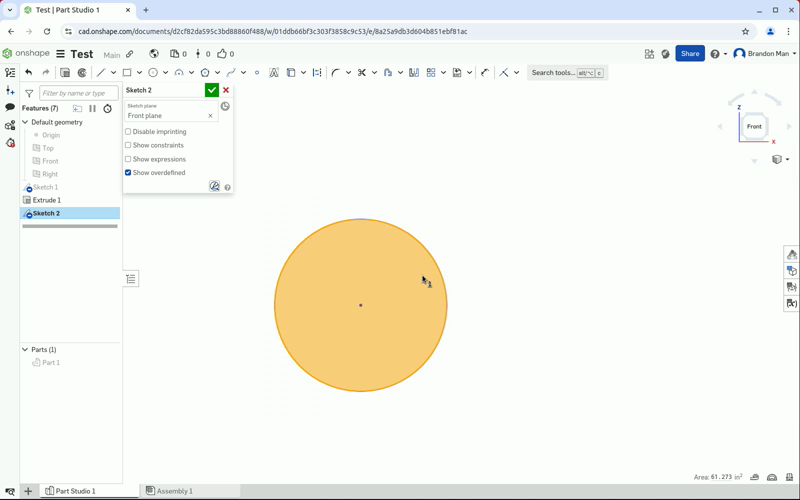
scroll(-6)
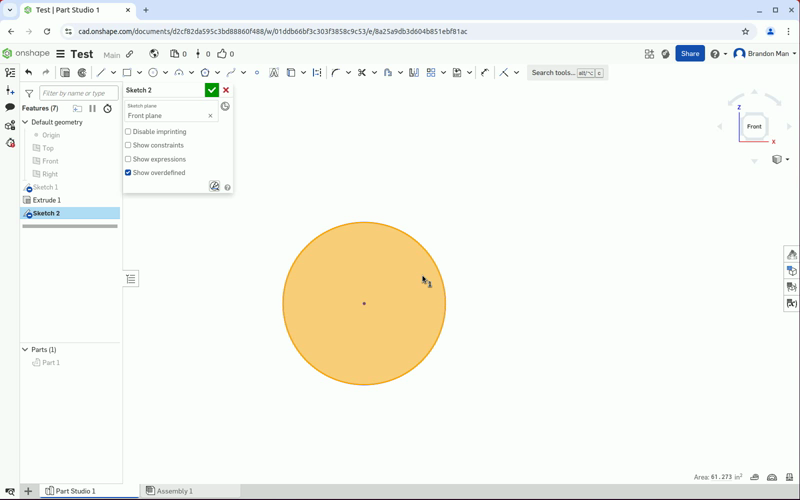
scroll(-6)
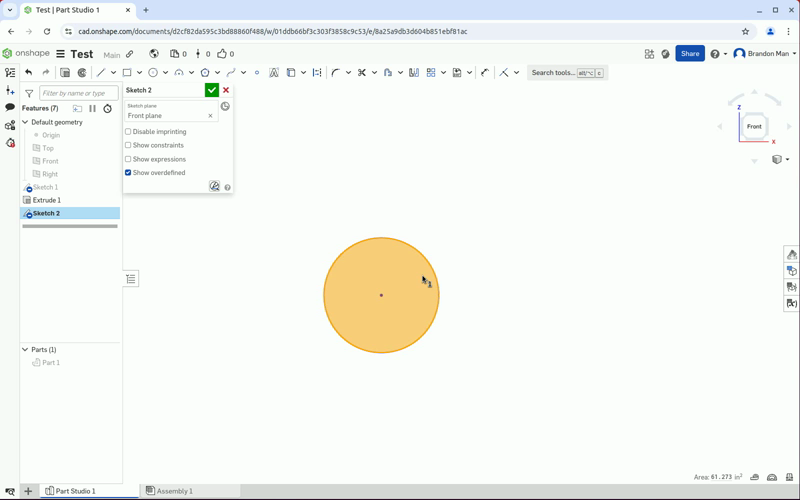
scroll(-6)
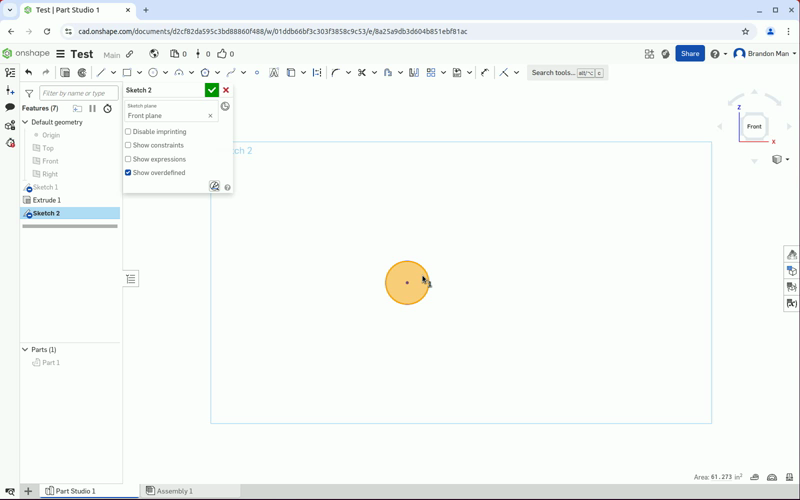
mouse_move(73, 352)
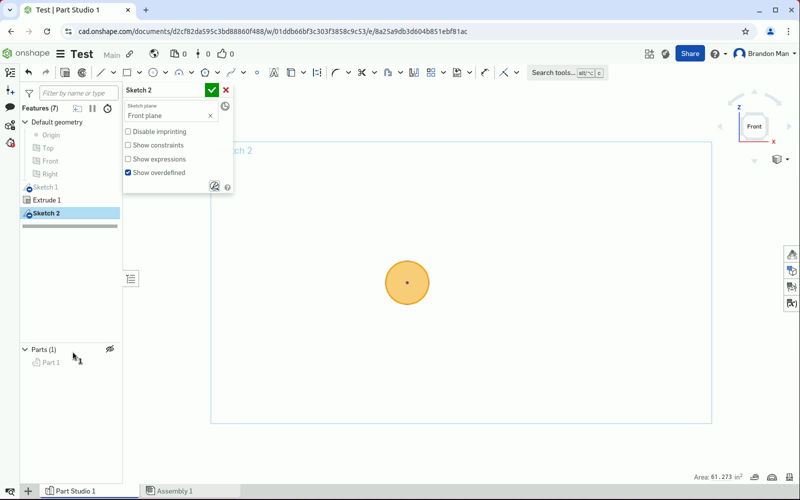
key(shift+y)
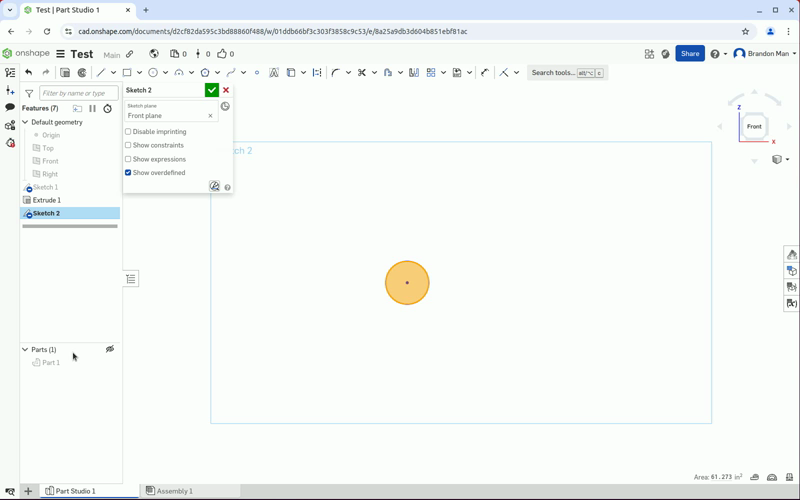
key(shift+e)
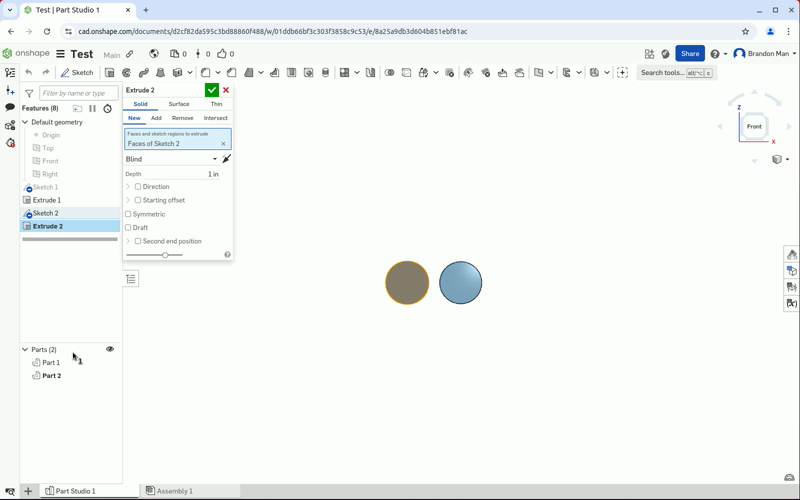
mouse_move(143, 106)
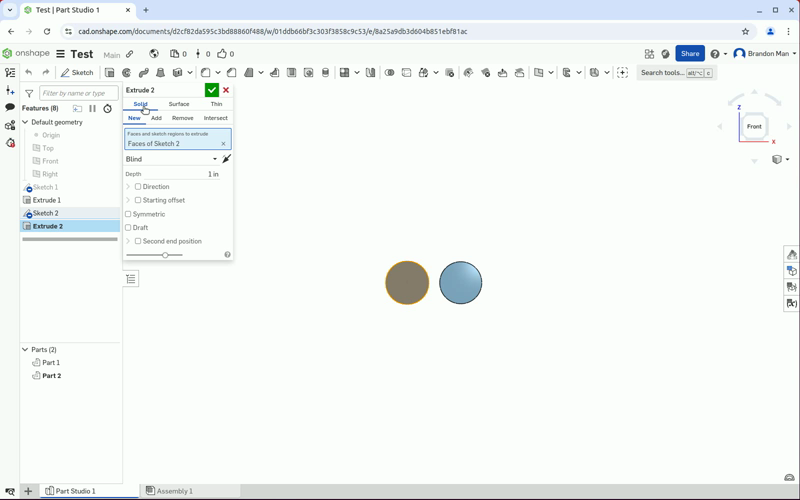
click(143, 106)
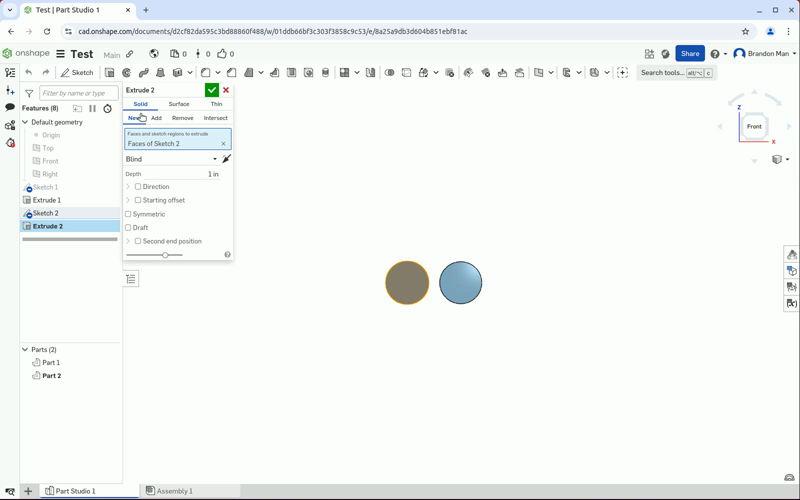
mouse_move(137, 120)
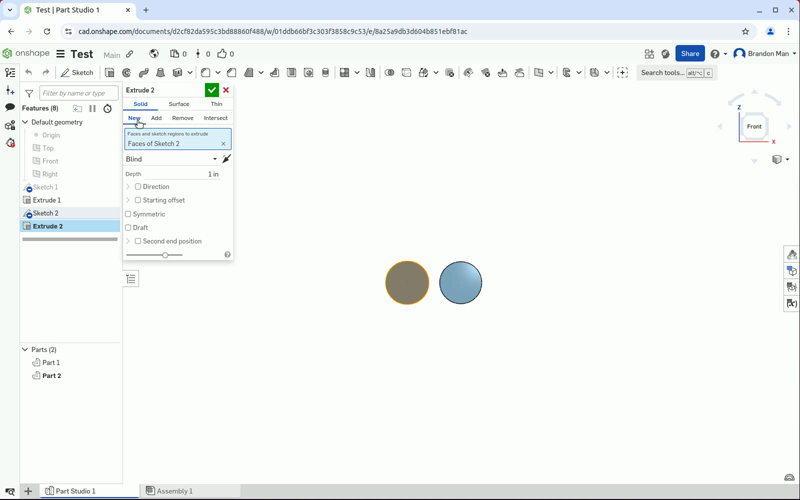
click(137, 120)
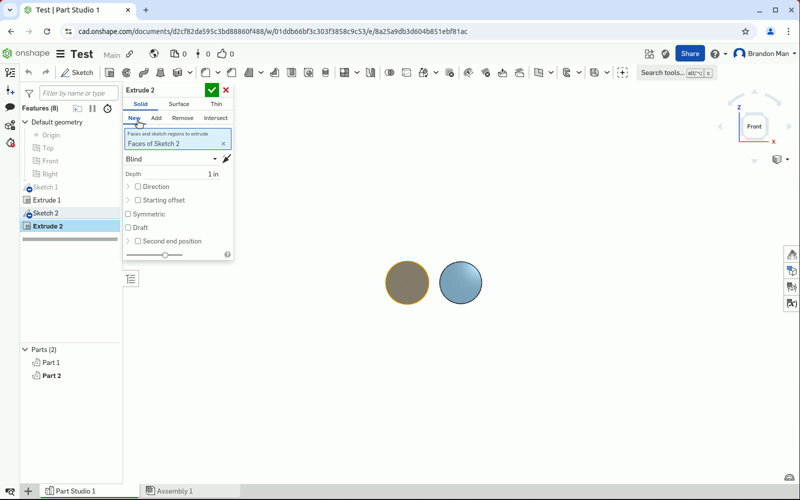
key(tab, 4)
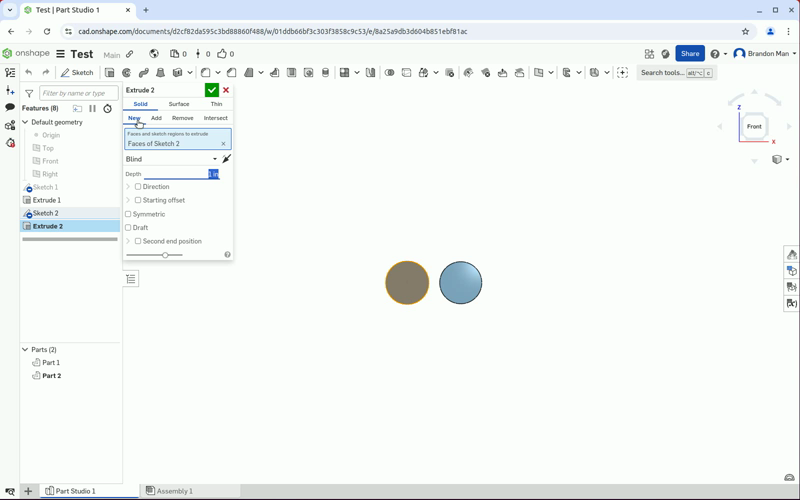
text(17.331)
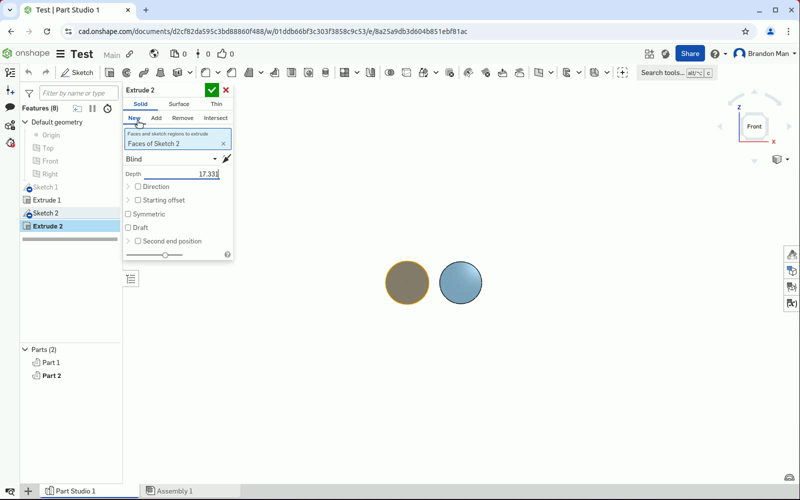
key(enter)
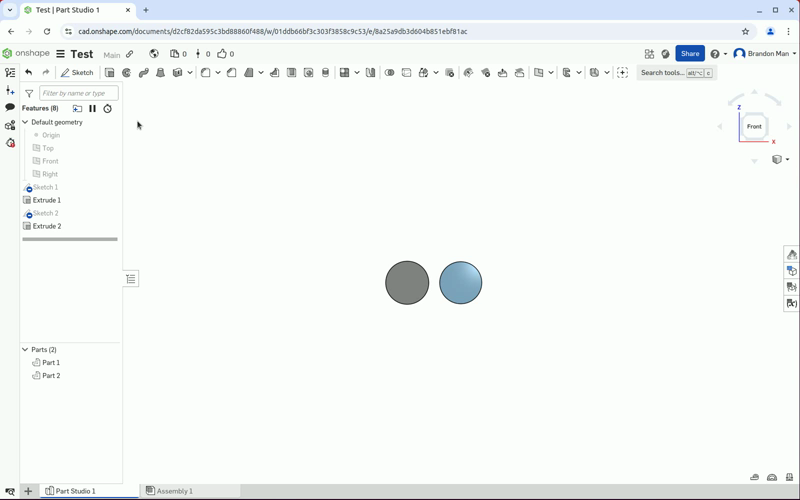
key(shift+h)
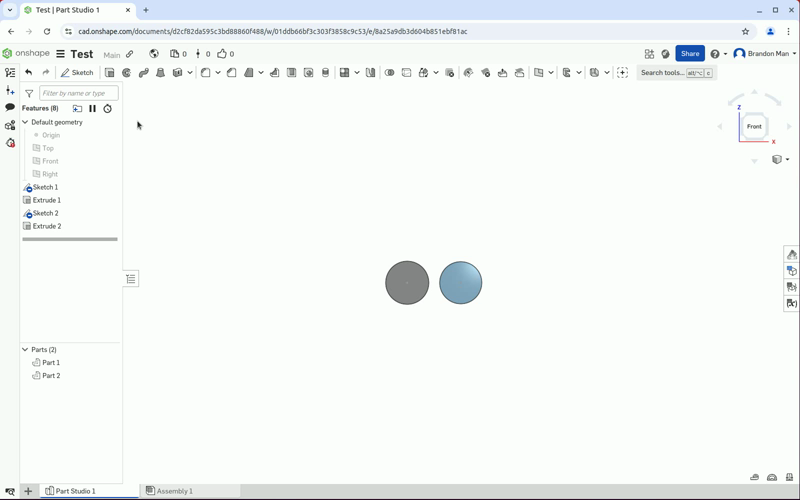
key(shift+h)
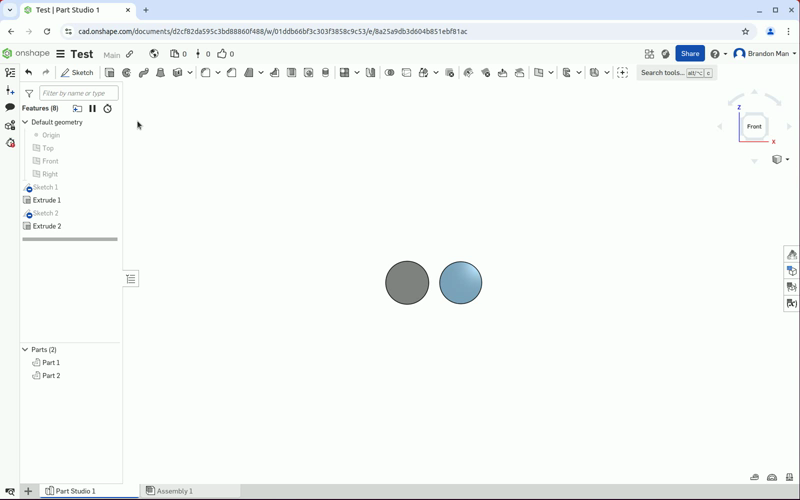
mouse_move(73, 189)
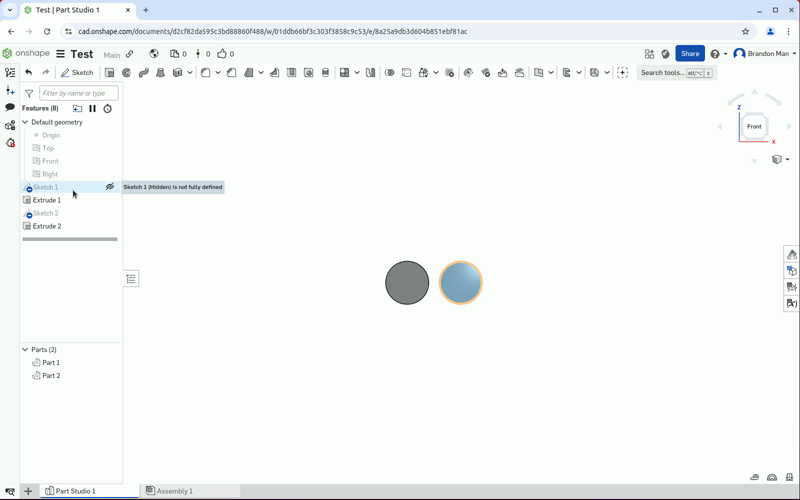
click(73, 189)
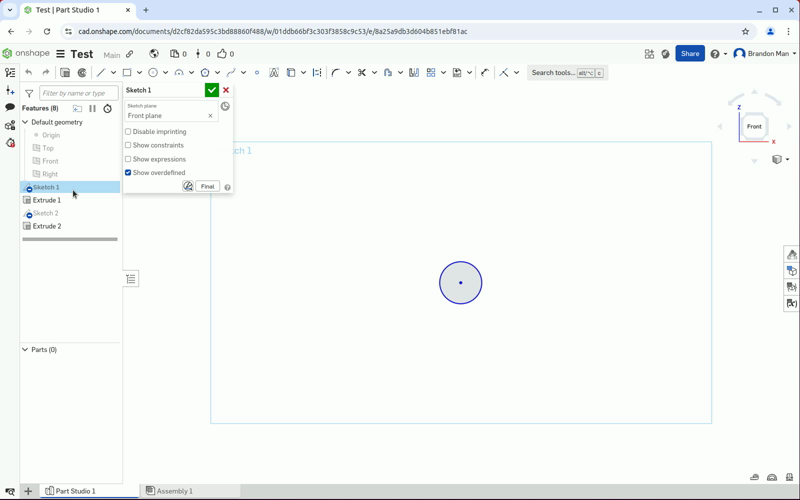
mouse_move(229, 92)
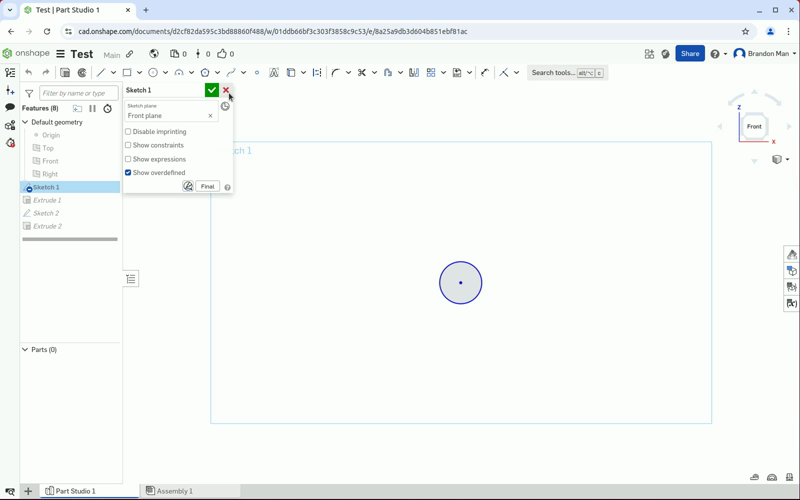
click(229, 92)
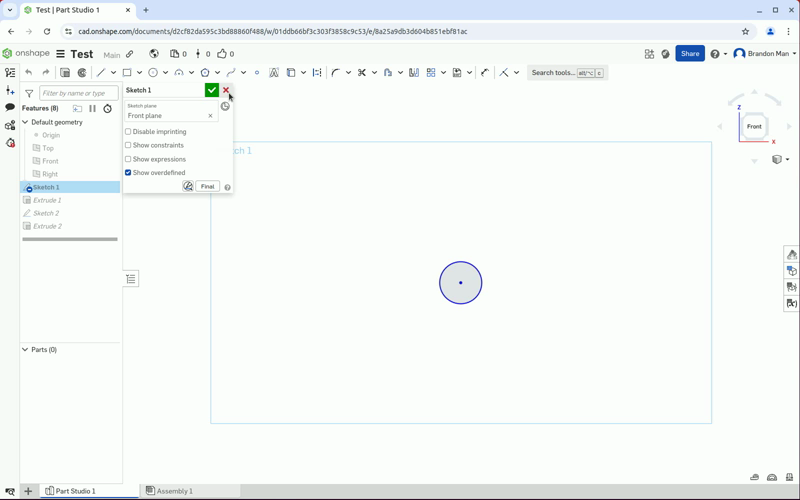
key(shift+s)
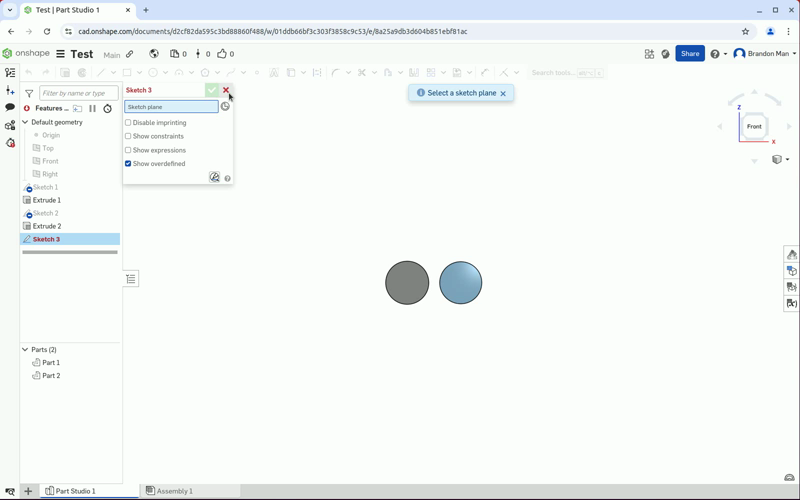
mouse_move(73, 163)
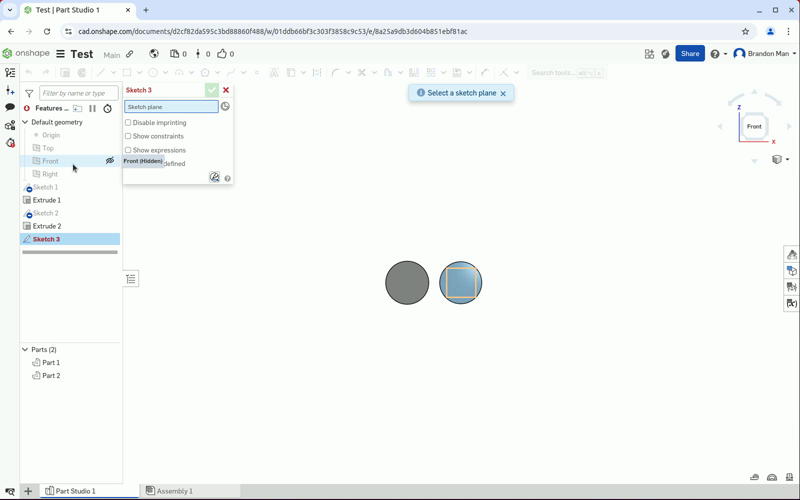
click(73, 163)
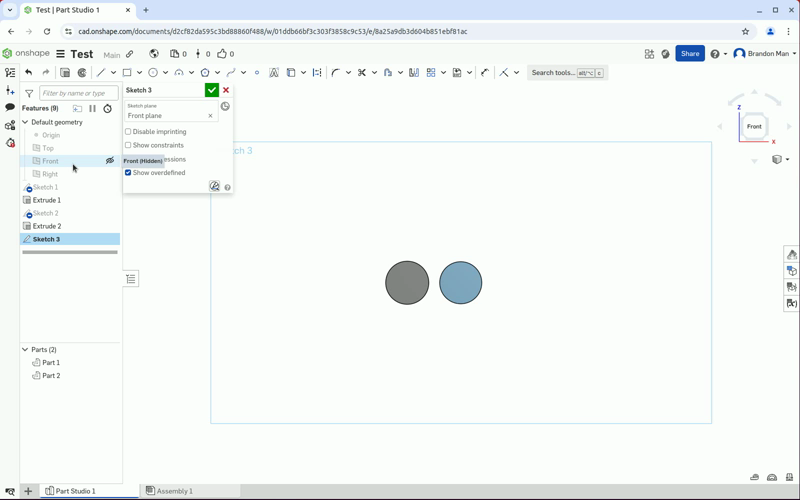
mouse_move(73, 352)
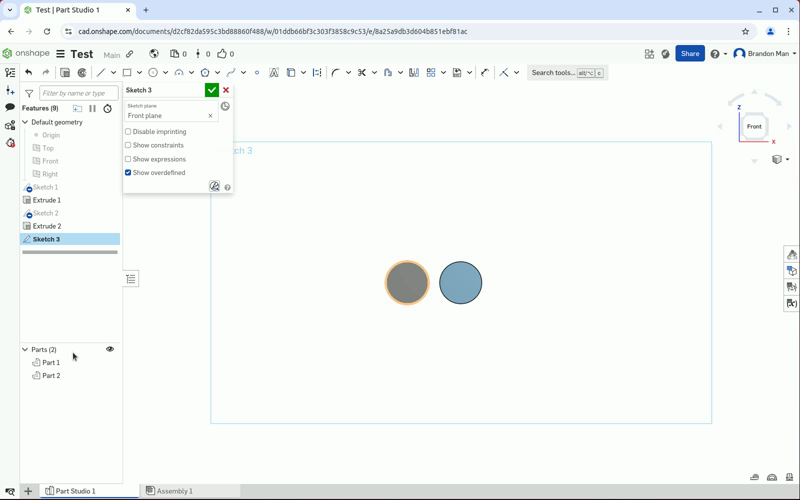
key(y)
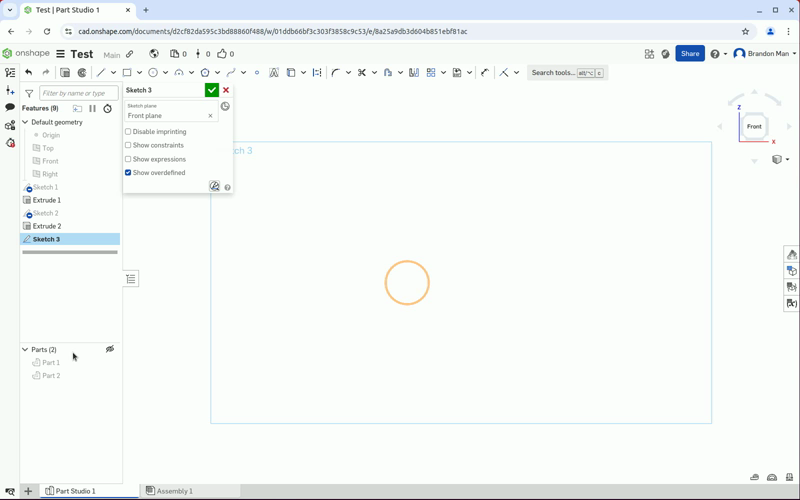
key(c)
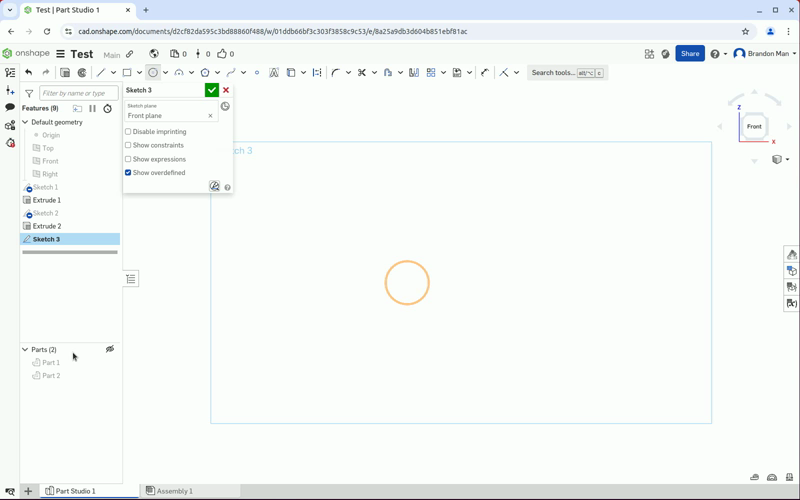
key_down(shift)
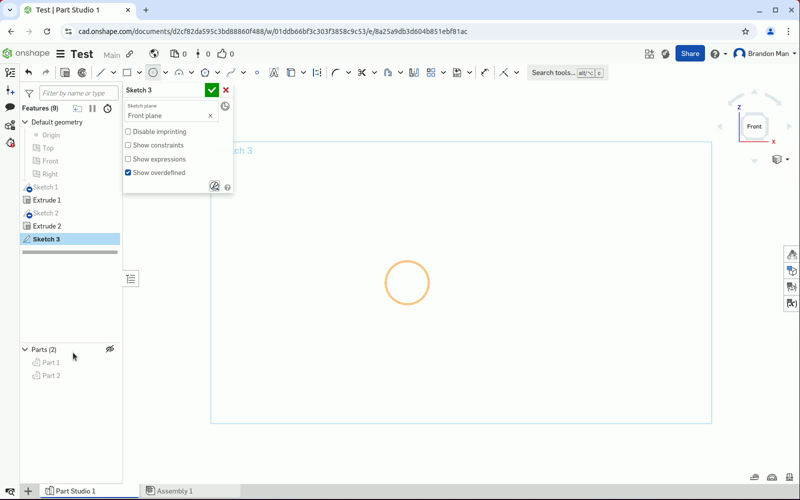
mouse_move(514, 282)
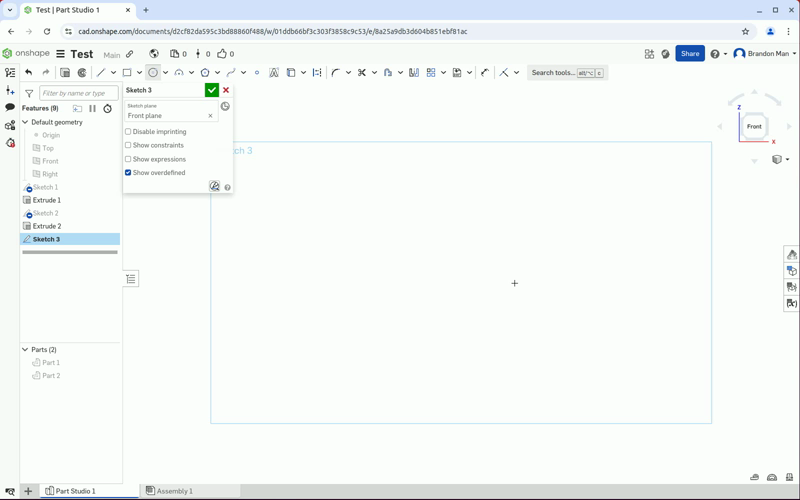
click(514, 282)
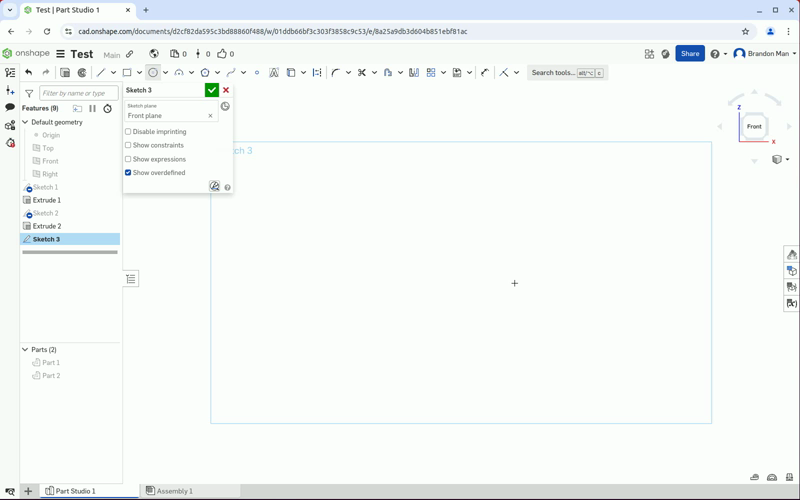
key_up(shift)
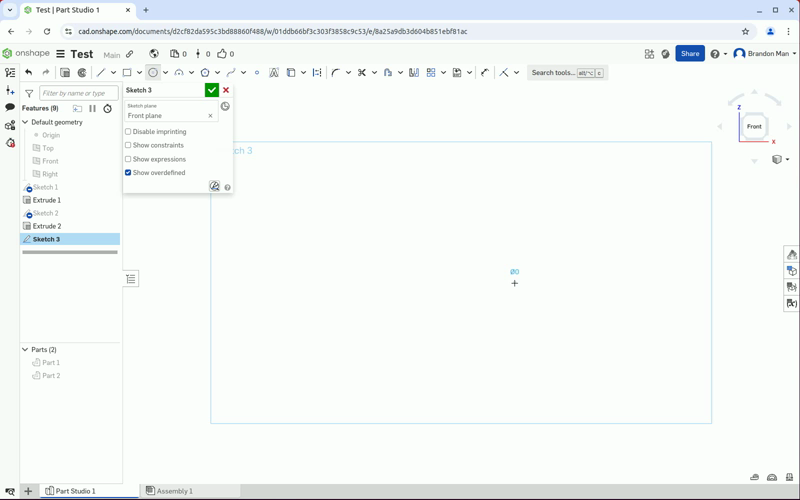
mouse_move(535, 282)
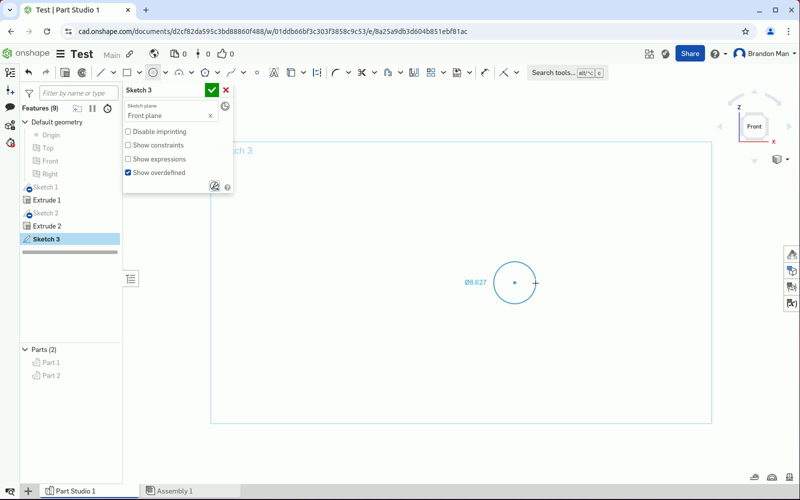
click(535, 282)
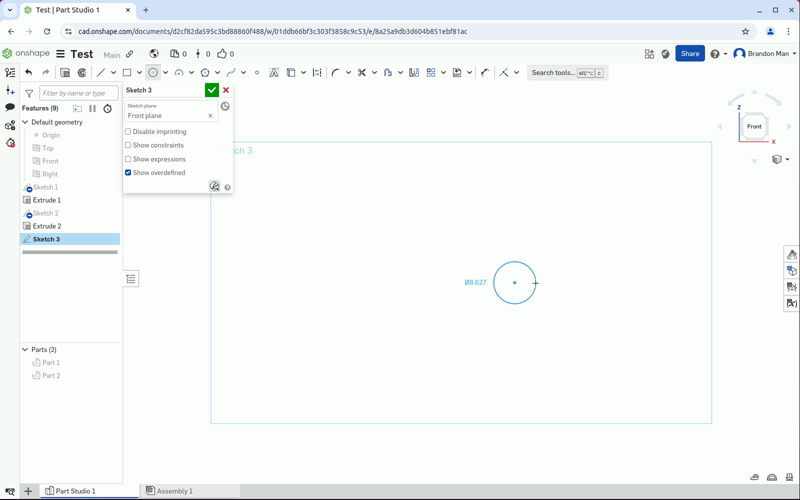
key(esc)
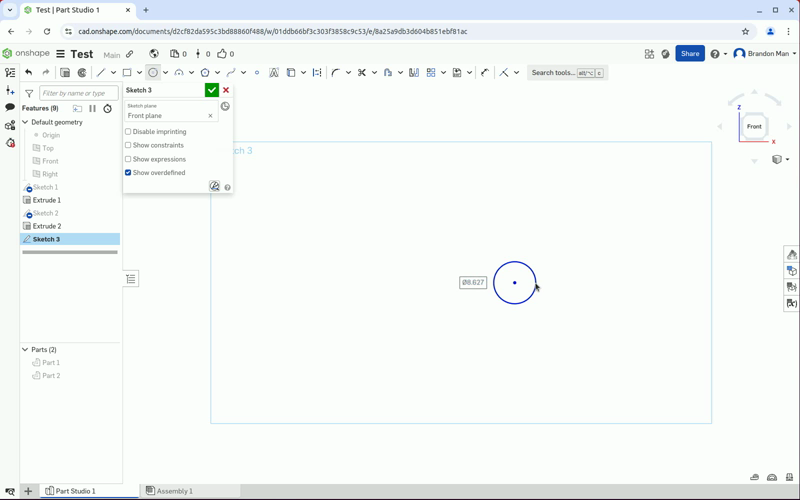
mouse_move(517, 295)
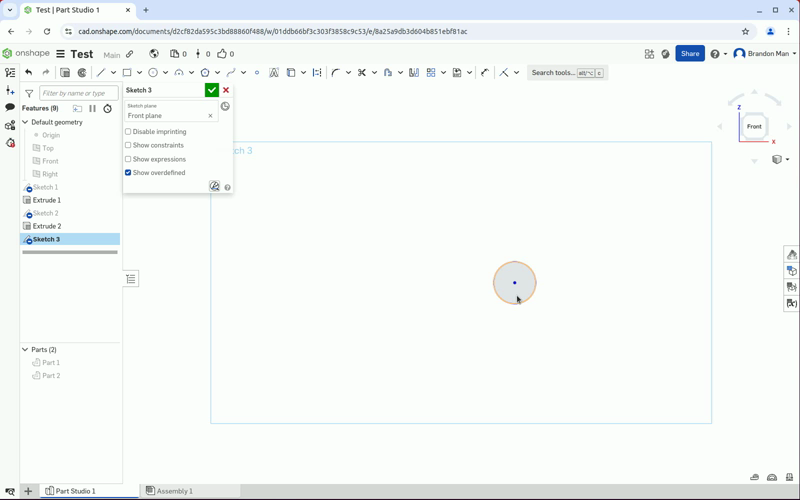
scroll(6)
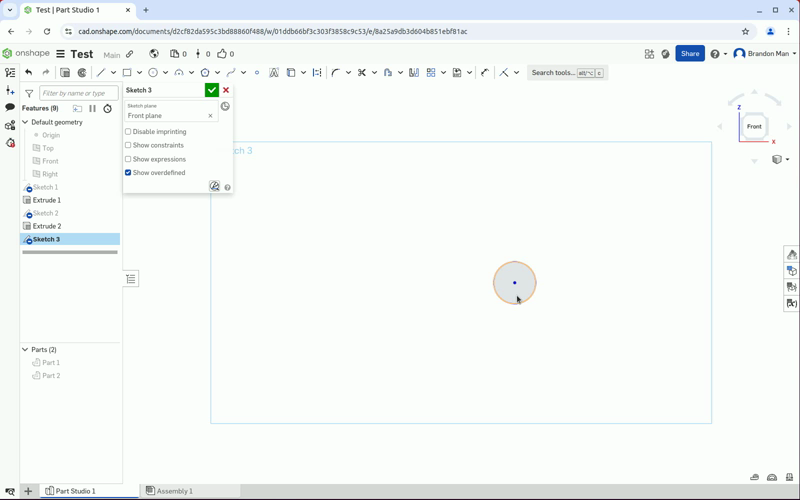
scroll(6)
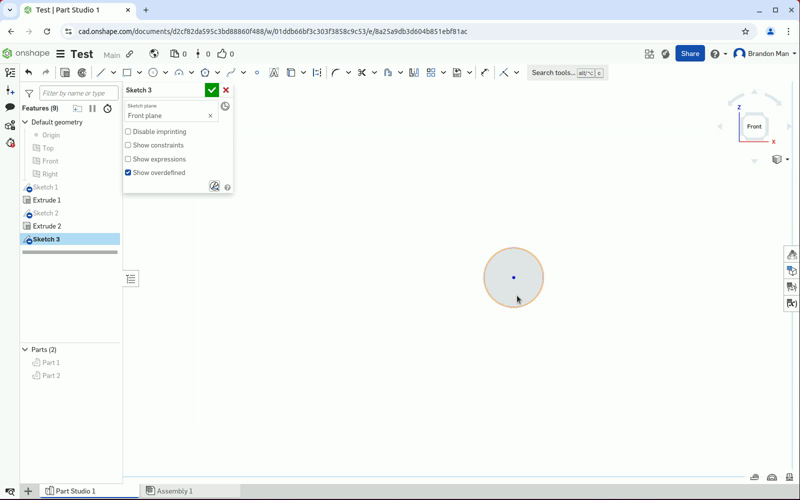
scroll(6)
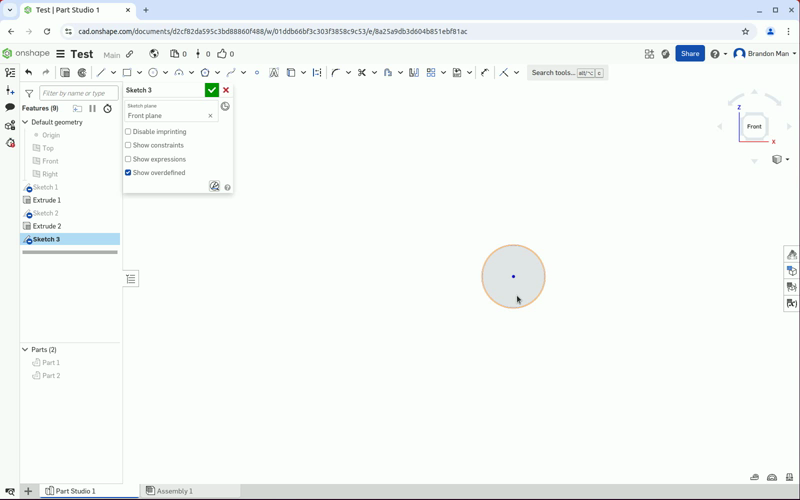
scroll(6)
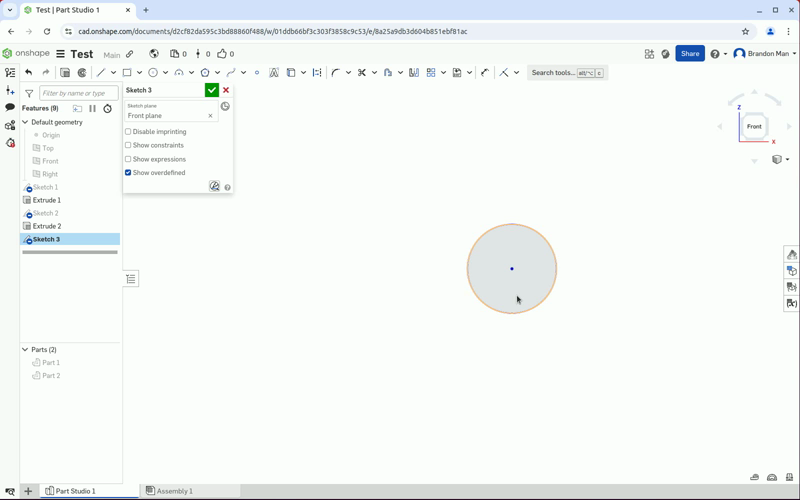
scroll(6)
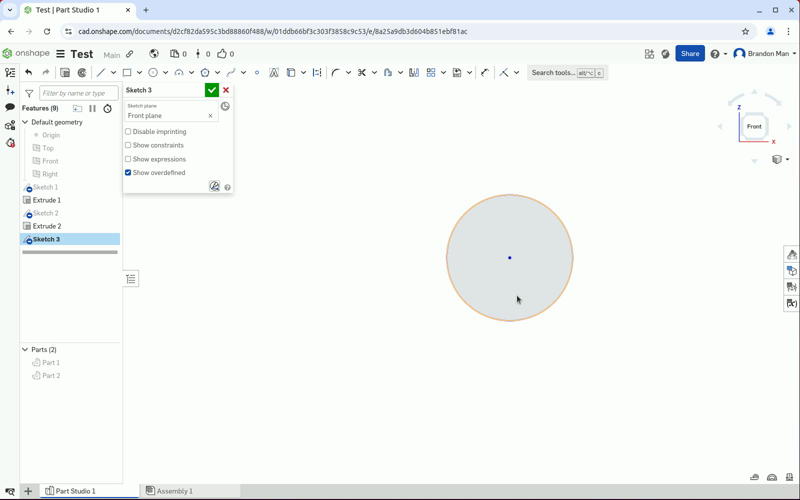
scroll(6)
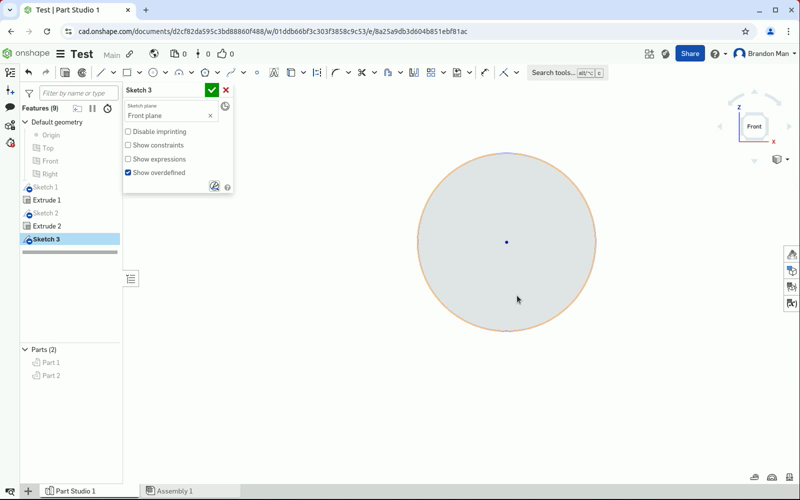
scroll(6)
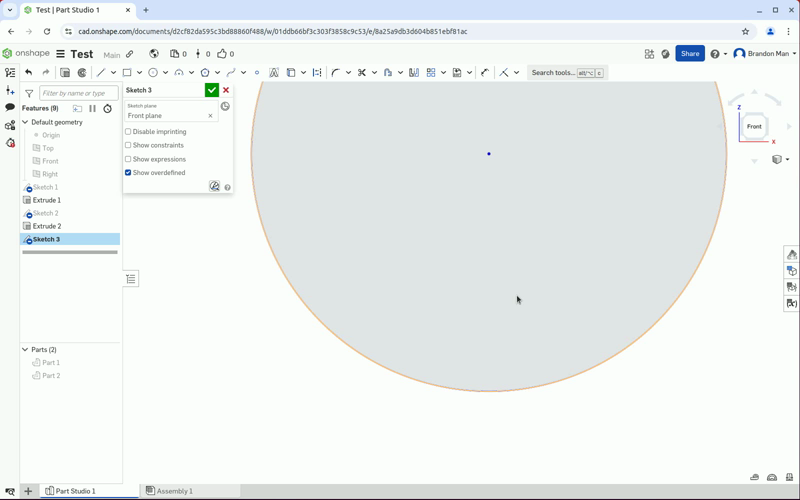
click(517, 295)
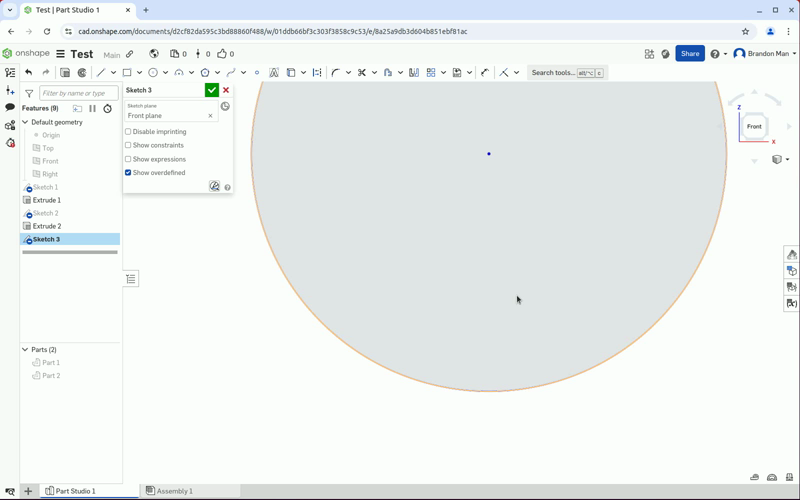
scroll(-6)
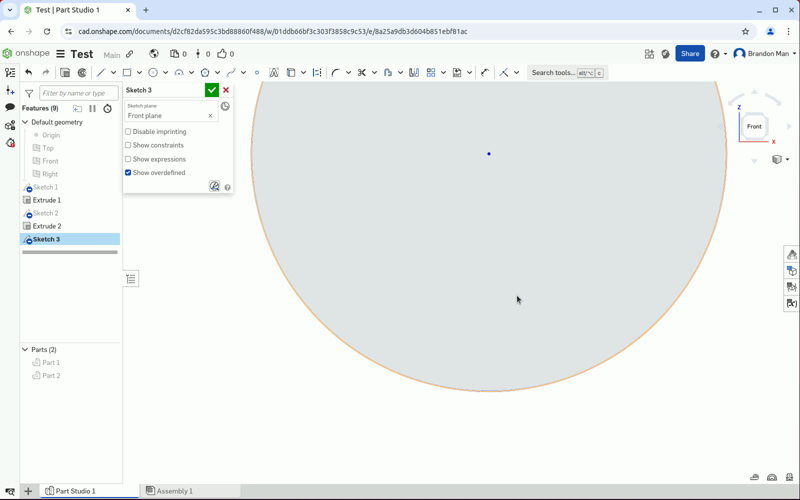
scroll(-6)
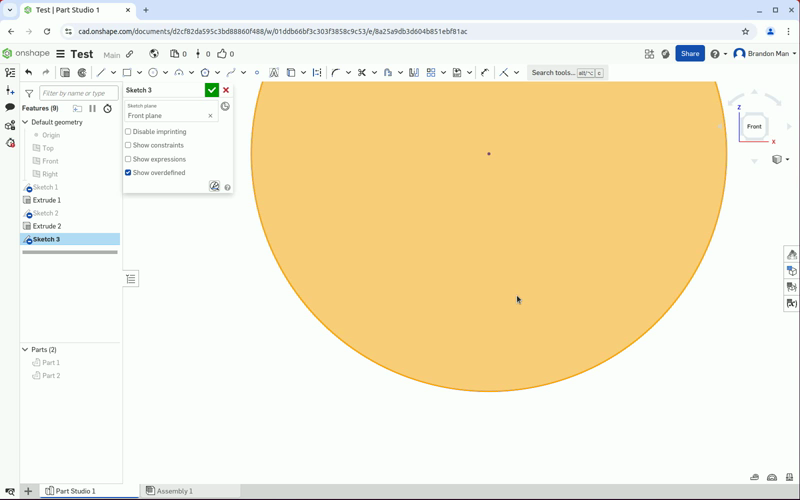
scroll(-6)
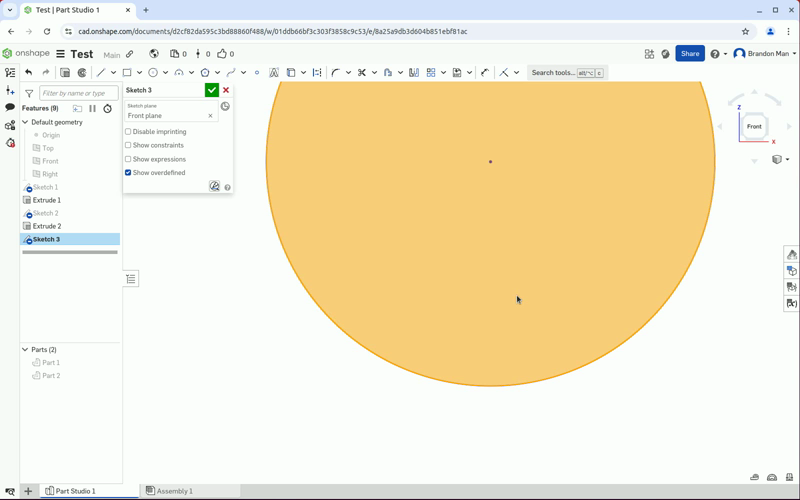
scroll(-6)
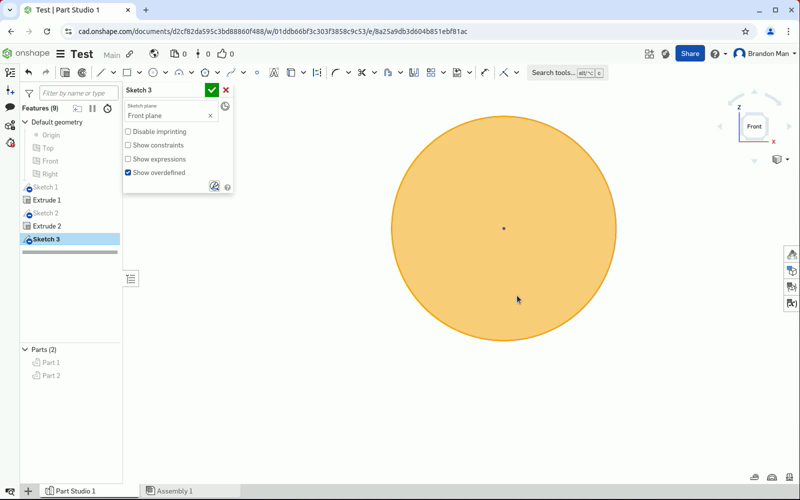
scroll(-6)
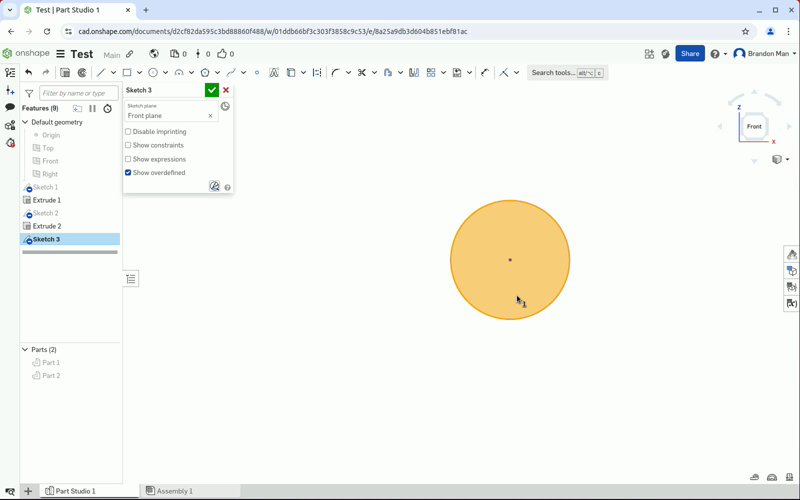
scroll(-6)
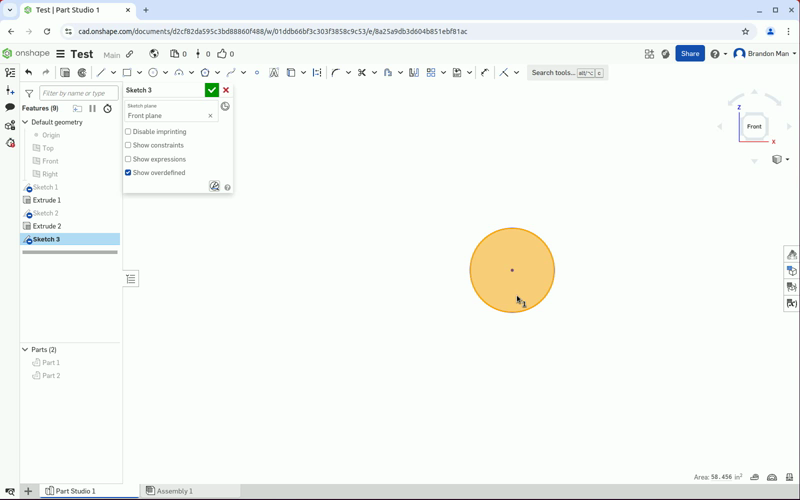
scroll(-6)
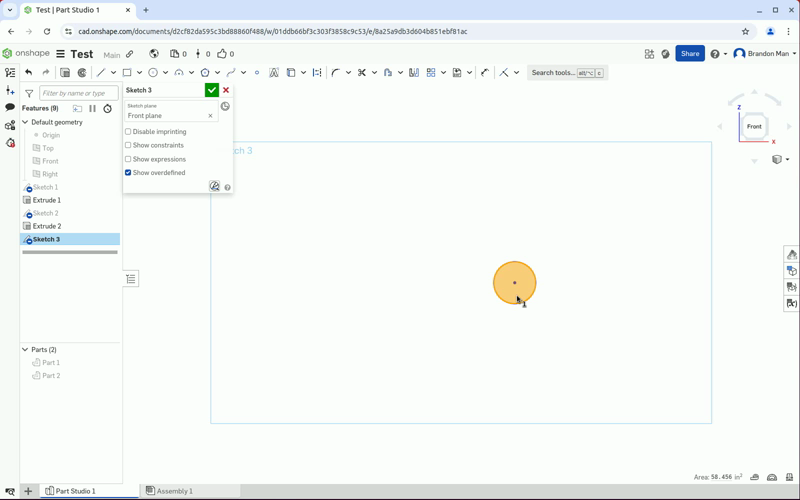
mouse_move(73, 352)
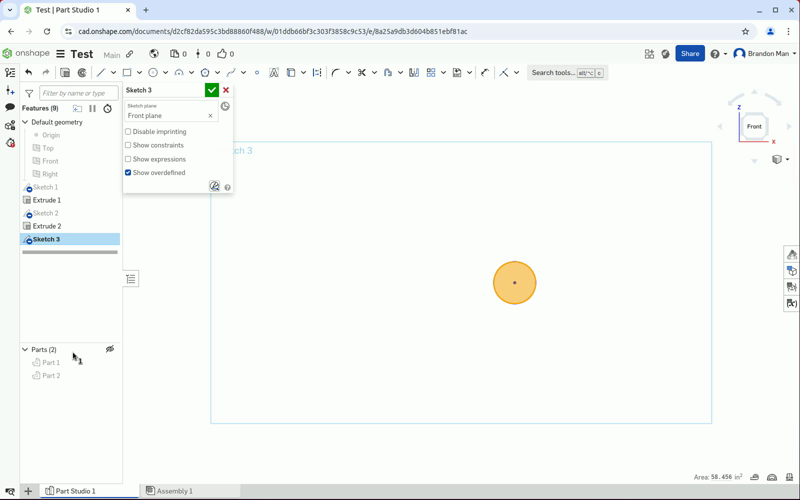
key(shift+y)
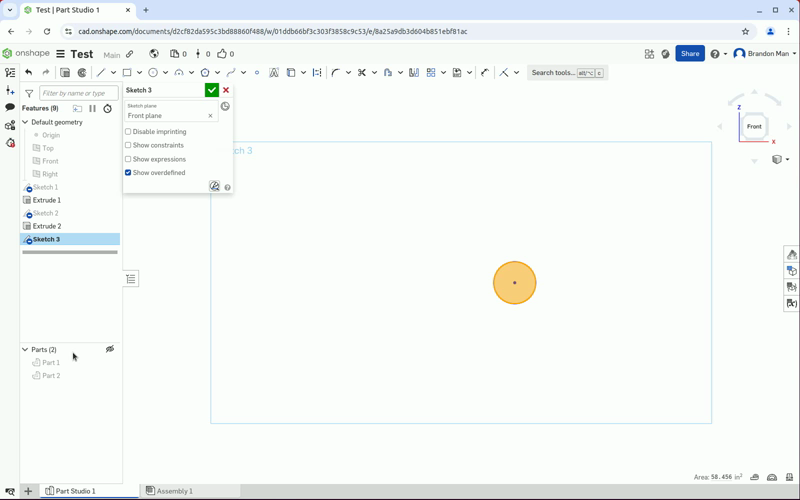
key(shift+e)
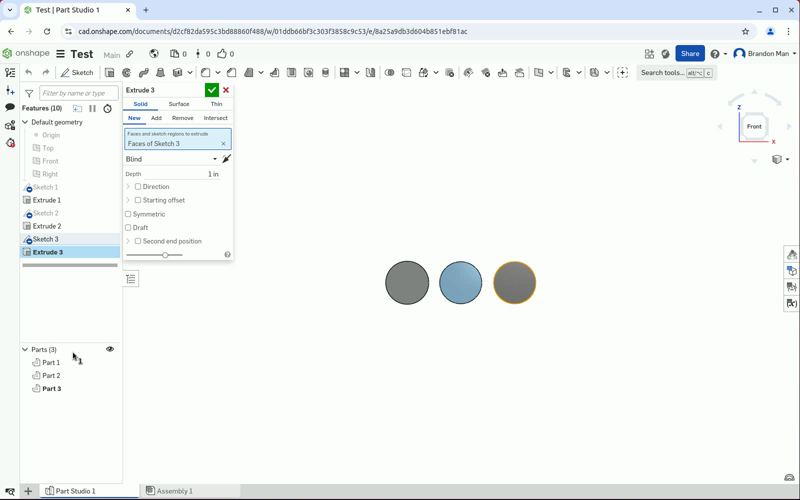
mouse_move(143, 106)
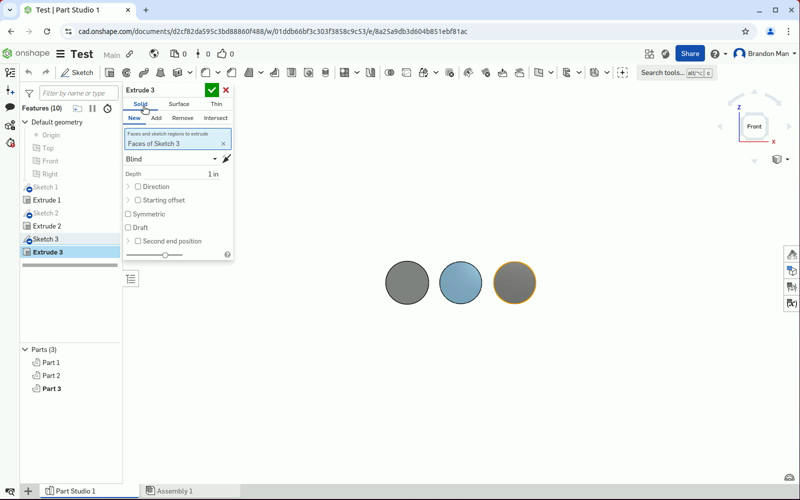
click(143, 106)
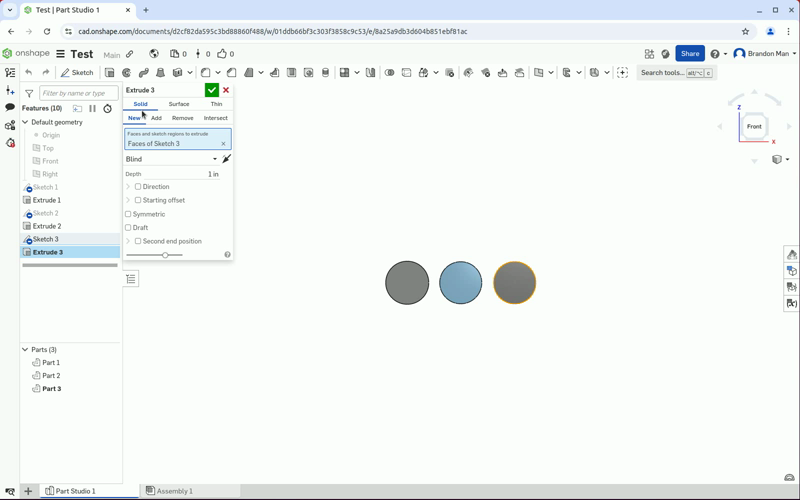
mouse_move(137, 120)
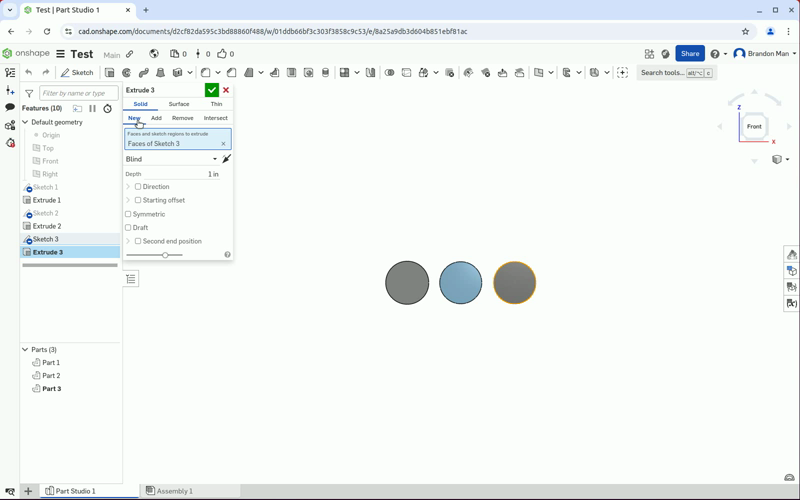
click(137, 120)
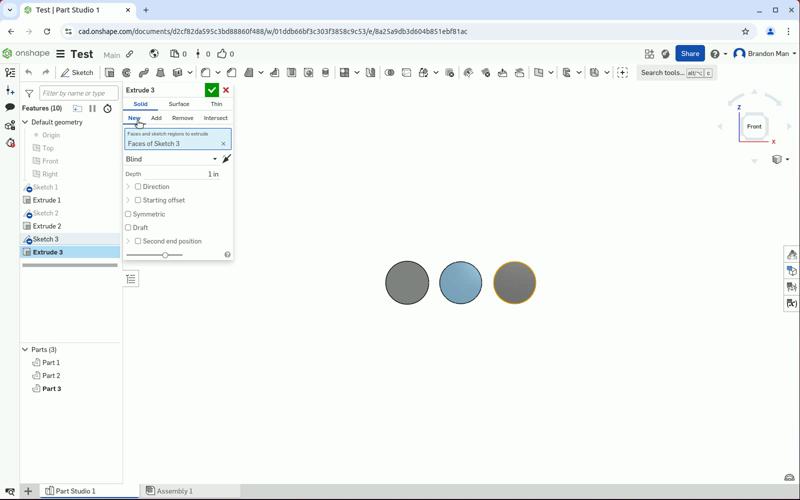
key(tab, 4)
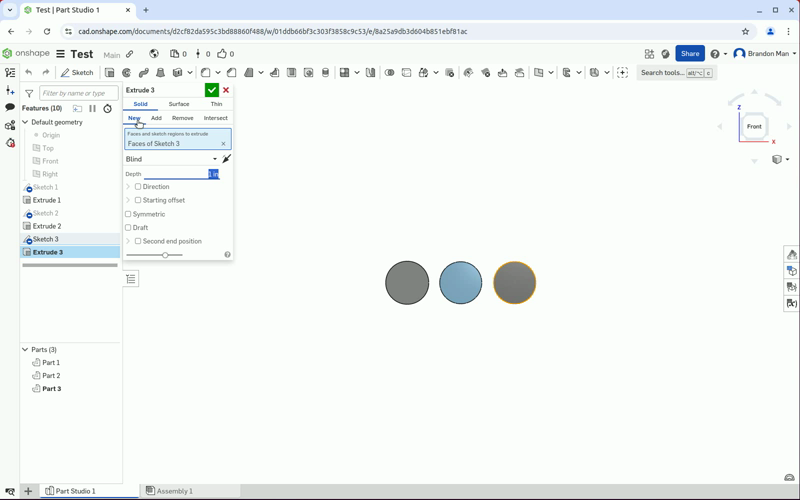
text(17.331)
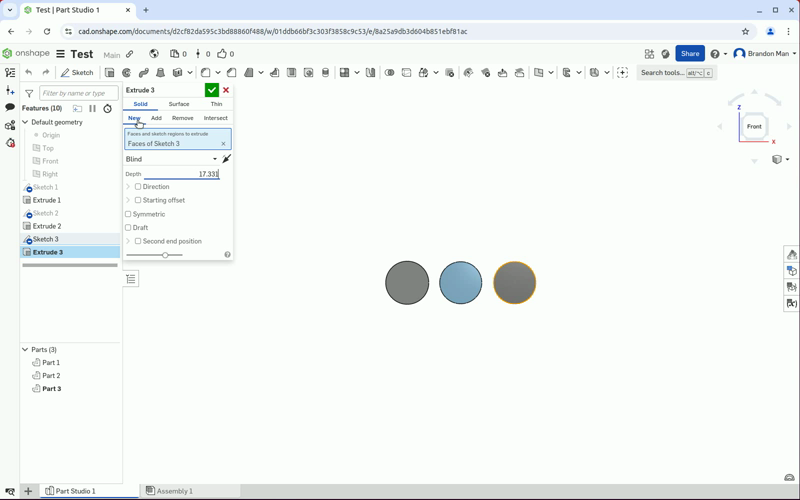
key(enter)
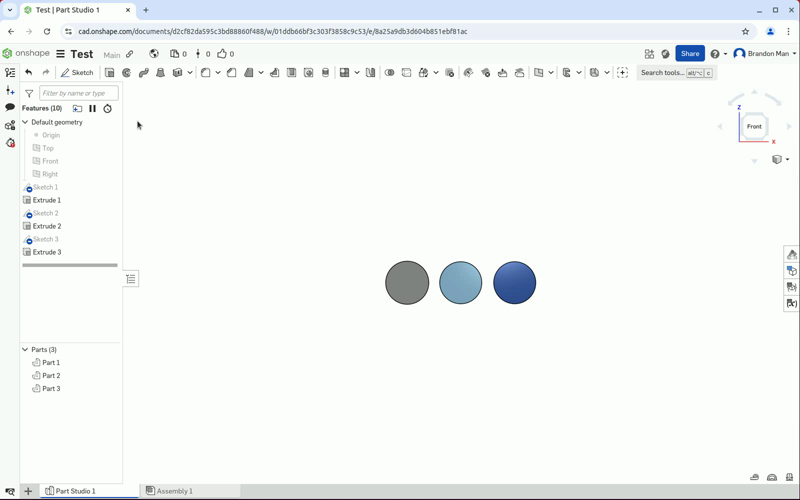
key(shift+h)
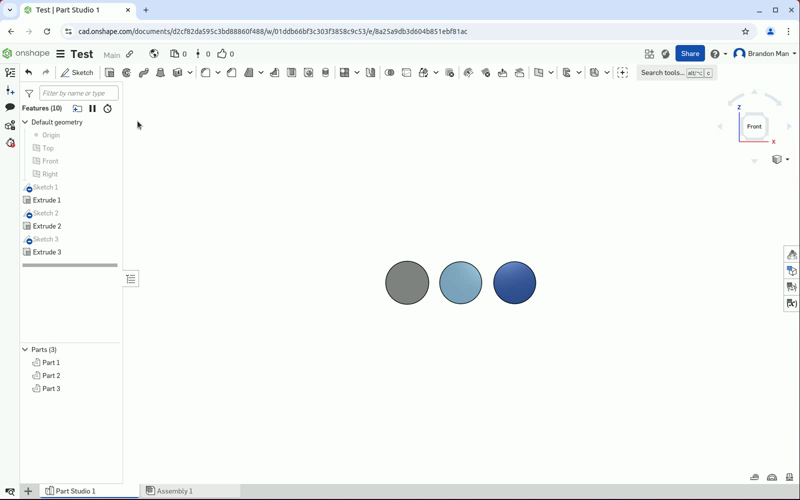
key(shift+h)
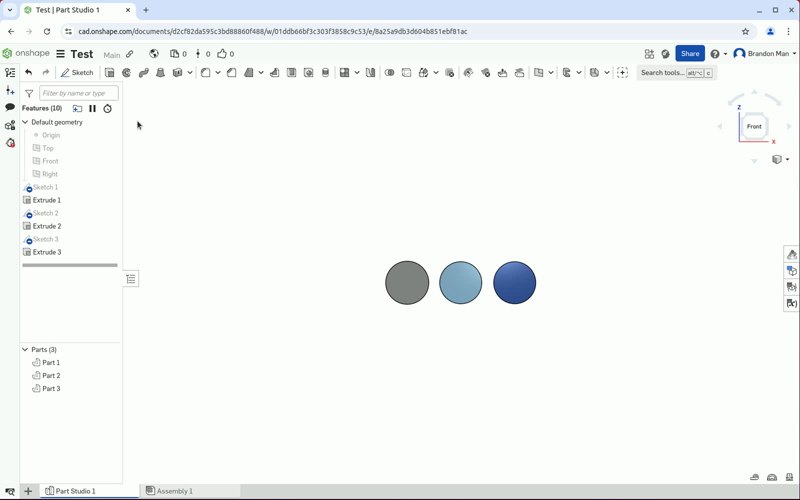
mouse_move(73, 189)
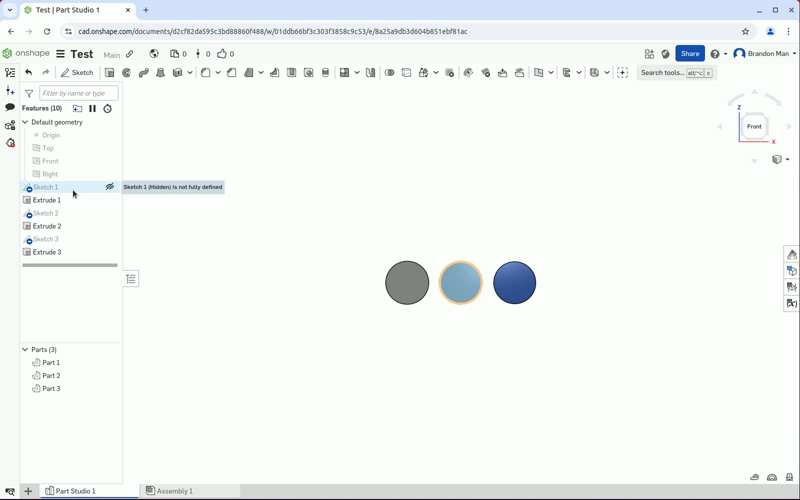
click(73, 189)
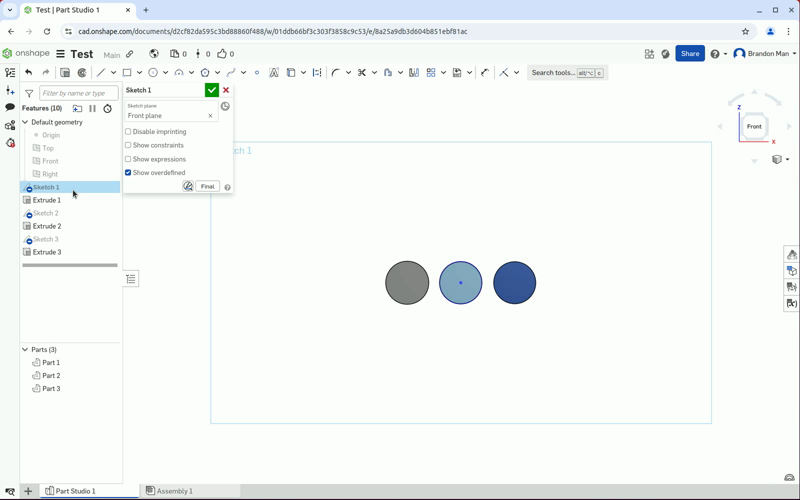
mouse_move(229, 92)
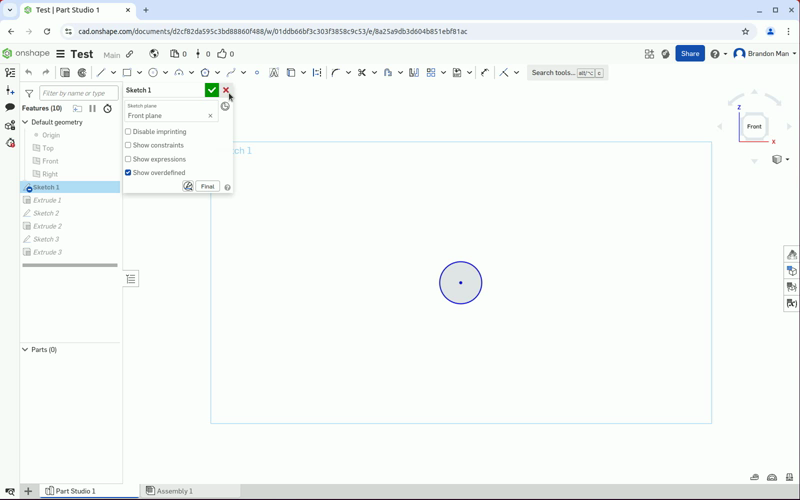
click(229, 92)
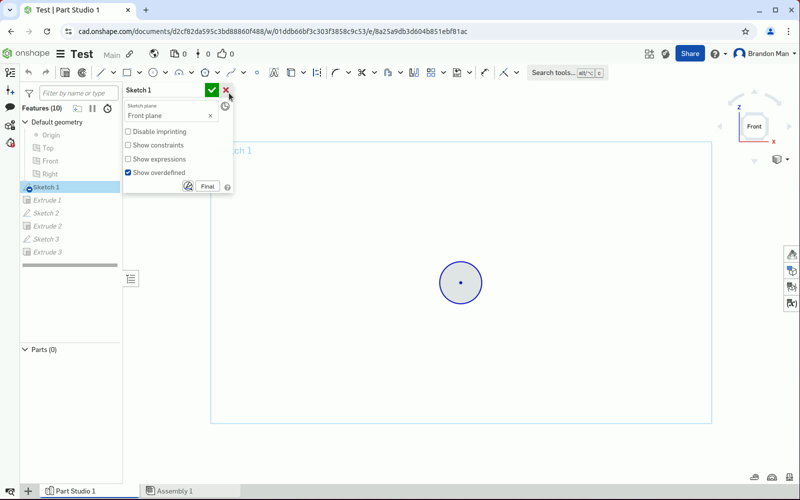
key(shift+s)
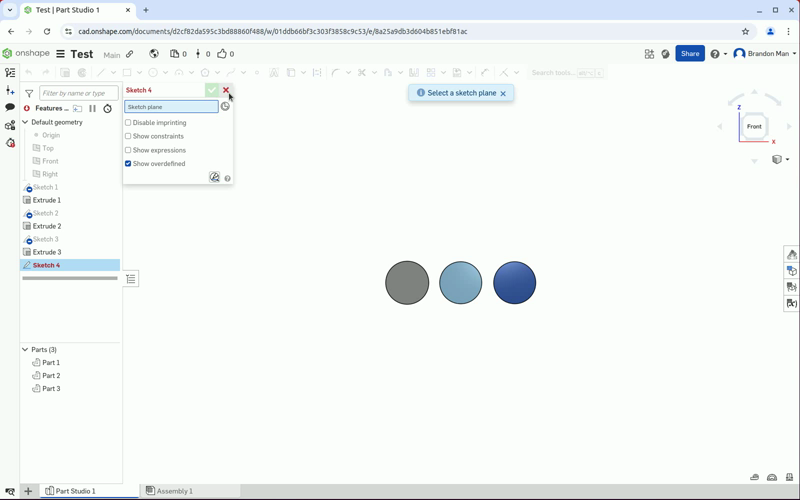
mouse_move(73, 163)
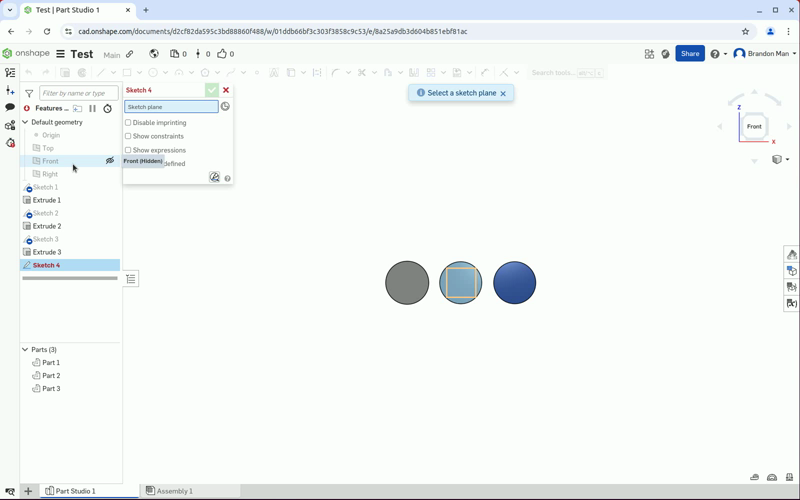
click(73, 163)
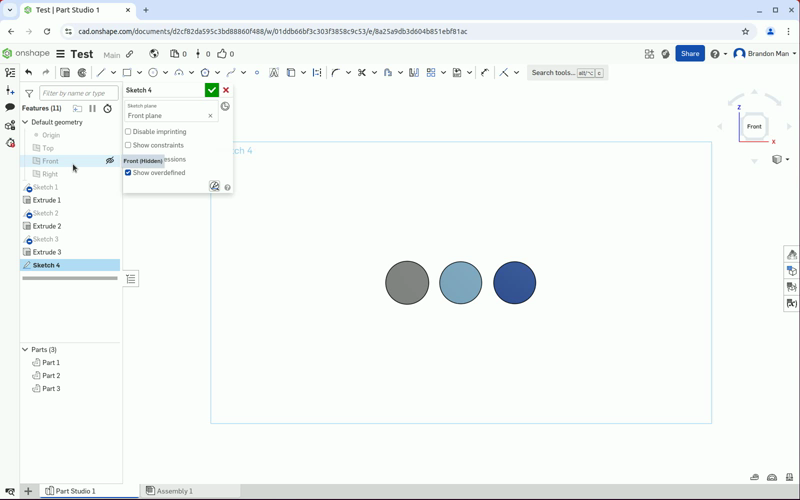
mouse_move(73, 352)
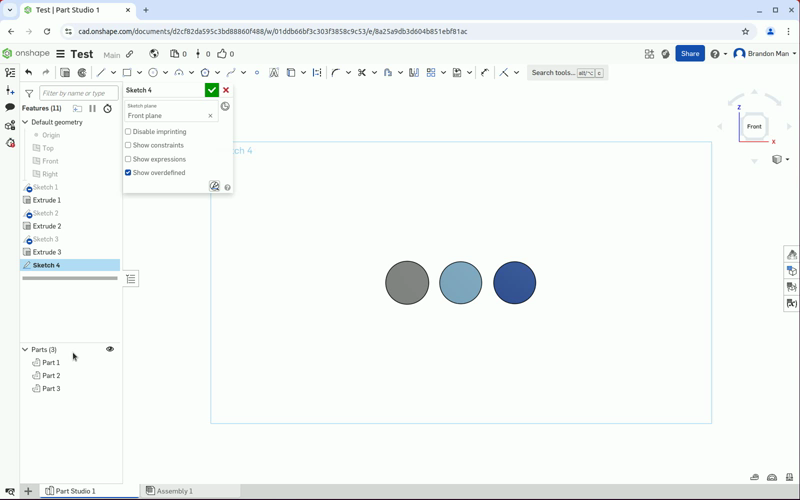
key(y)
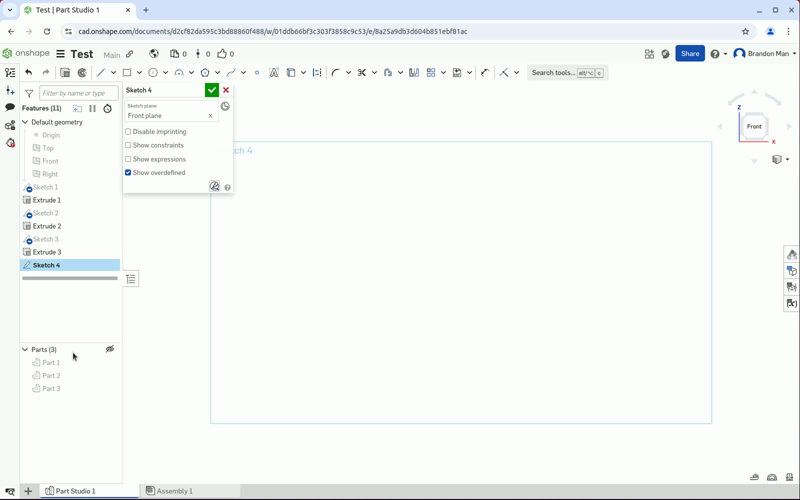
key(l)
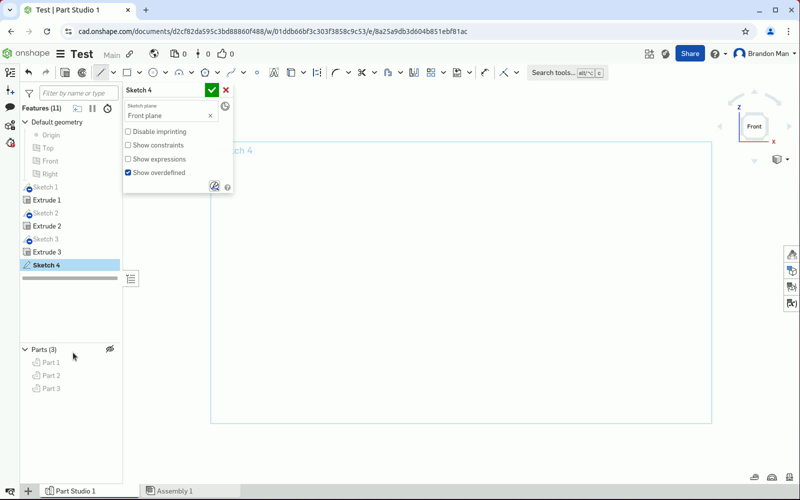
key_down(shift)
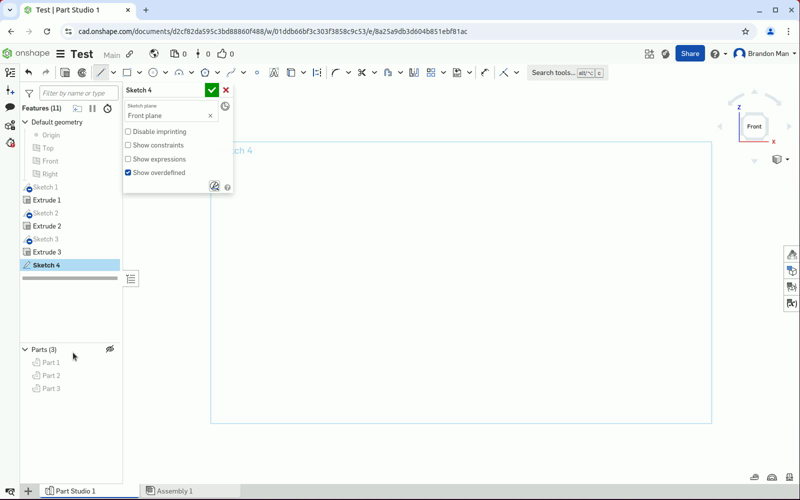
mouse_move(479, 304)
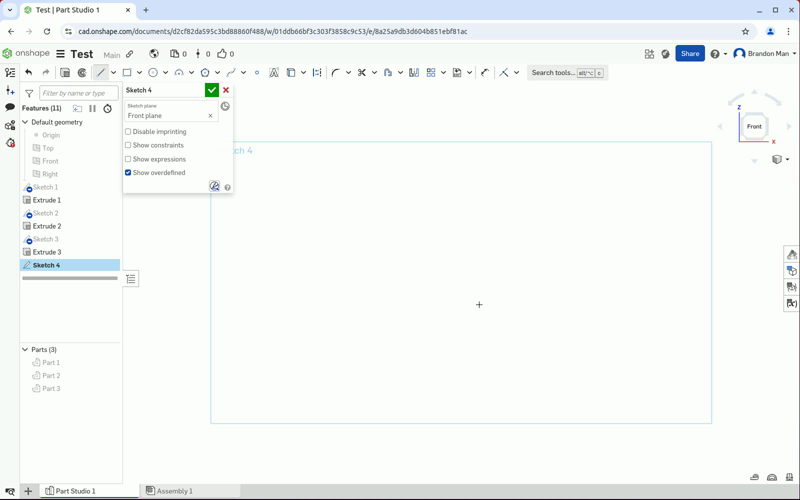
click(479, 304)
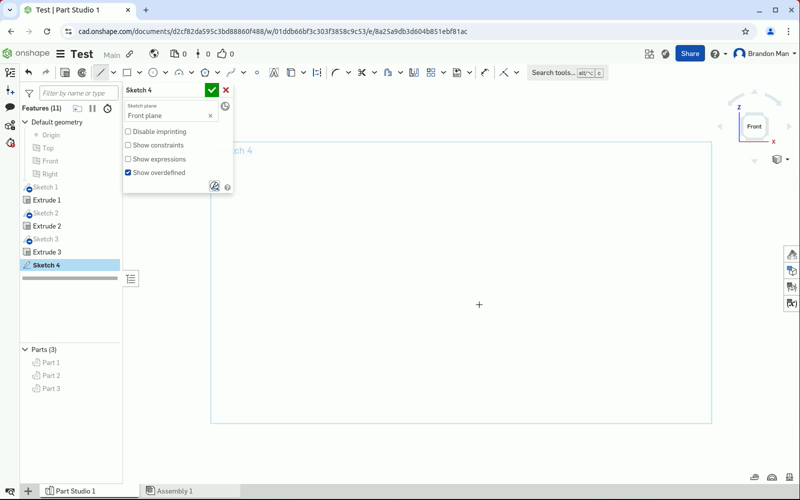
key_up(shift)
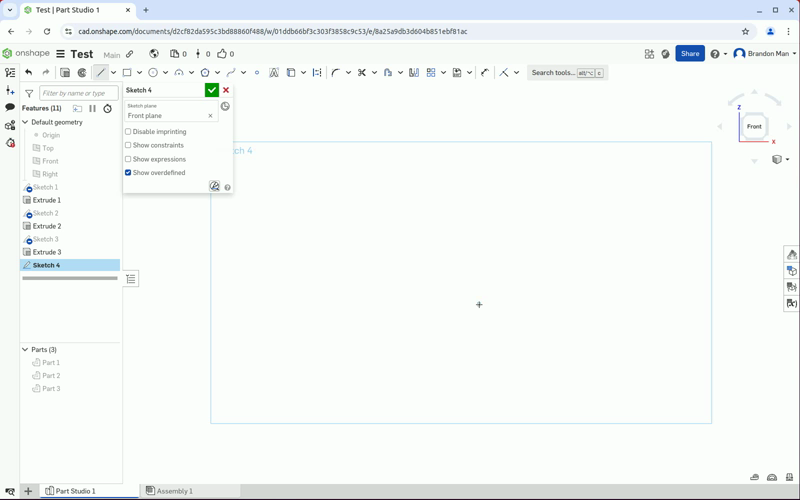
key_down(shift)
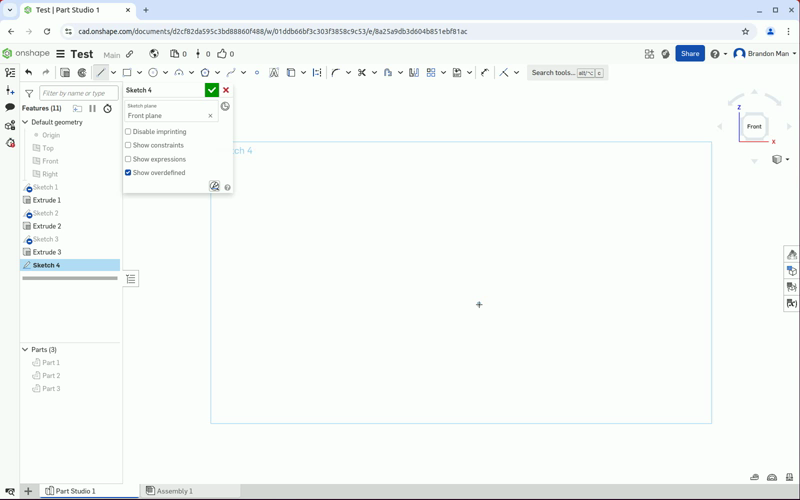
mouse_move(552, 304)
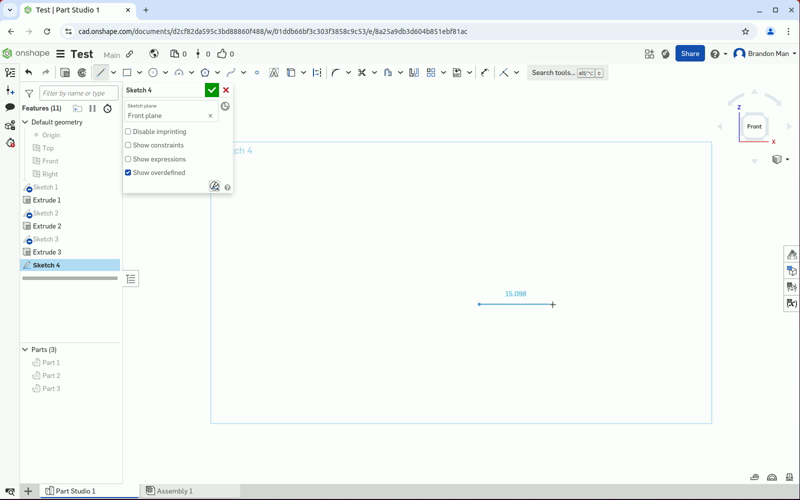
click(552, 304)
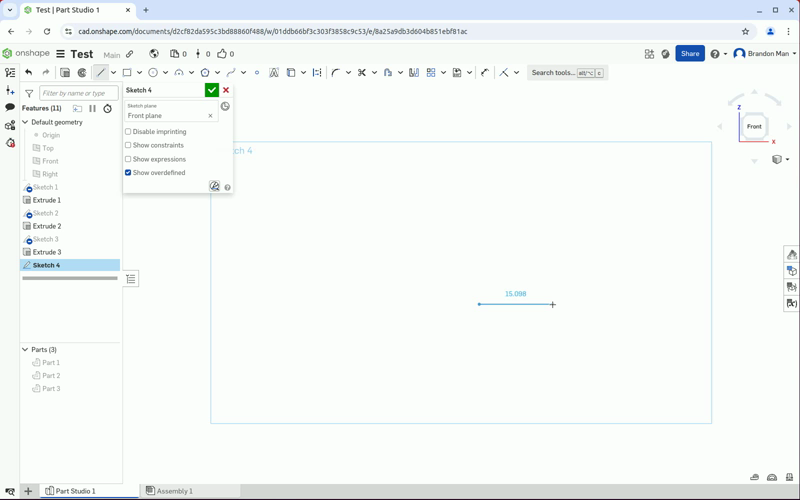
key_up(shift)
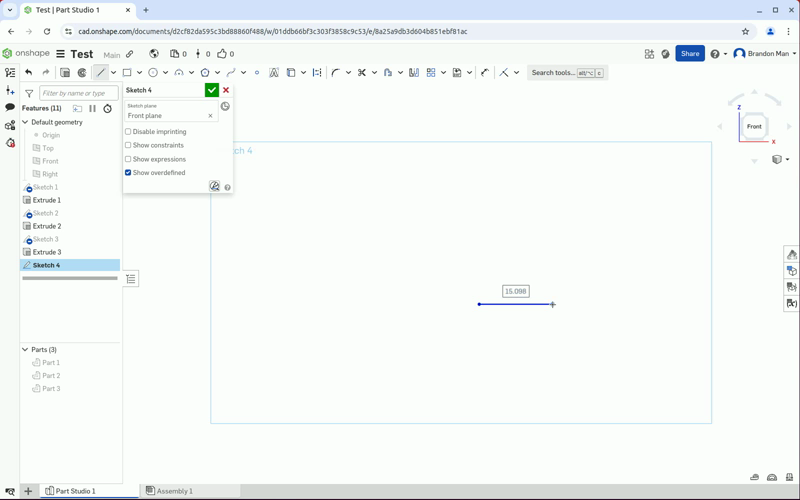
key_down(shift)
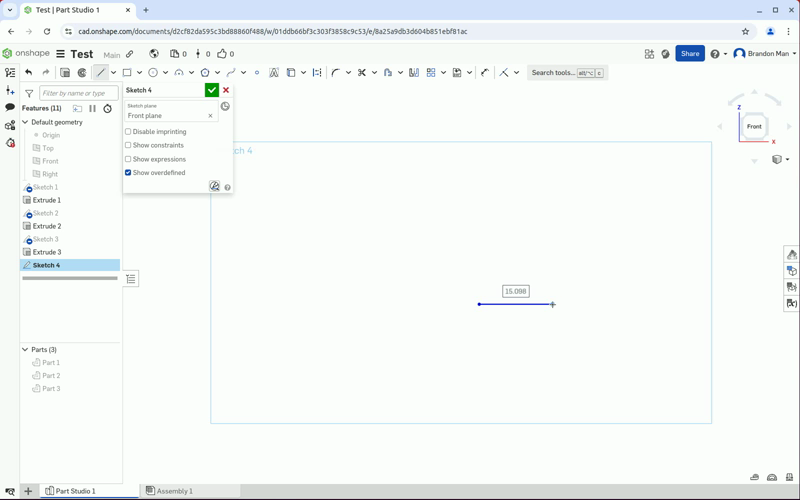
mouse_move(582, 304)
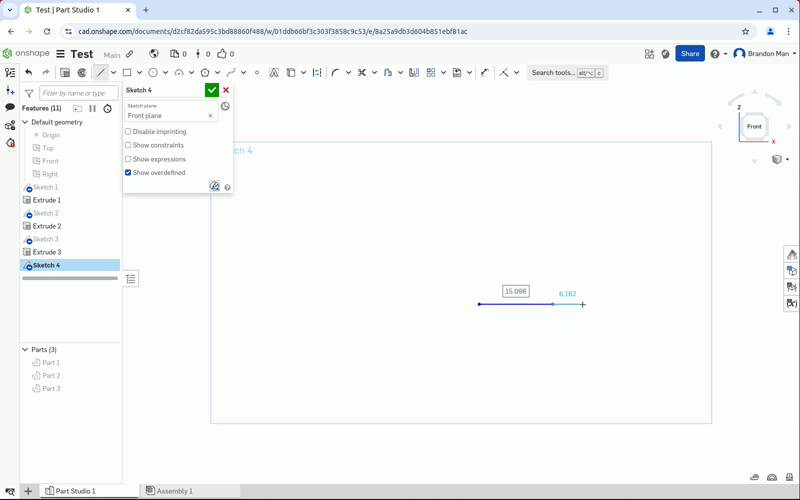
mouse_move(552, 261)
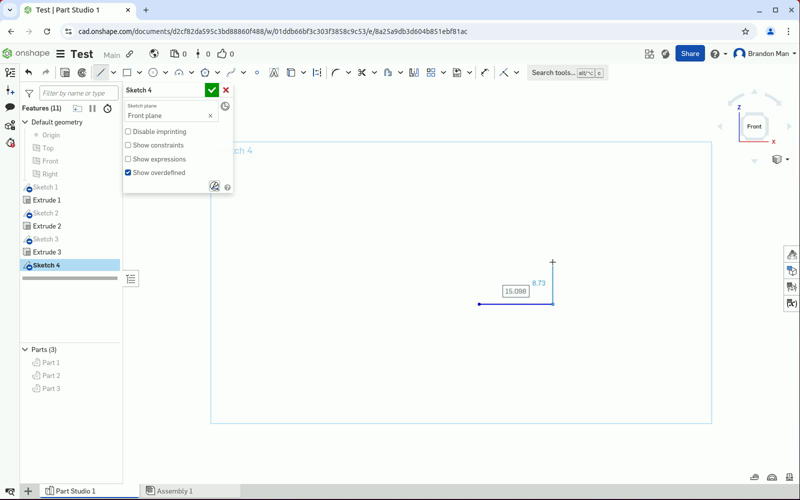
click(552, 261)
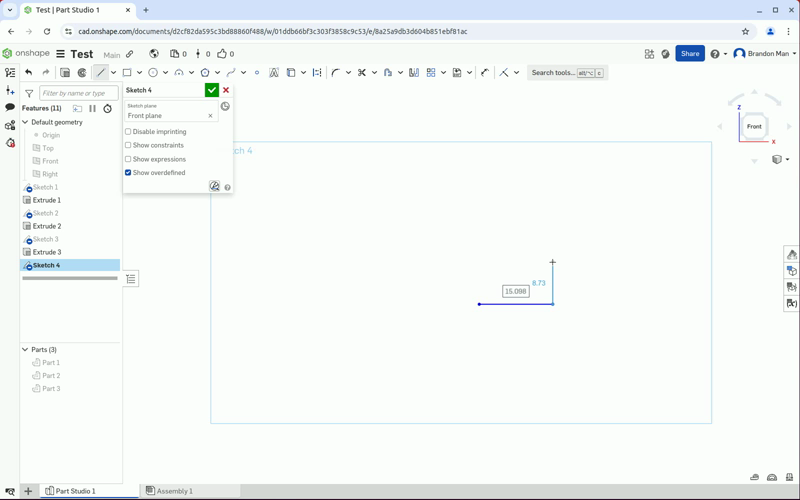
key_up(shift)
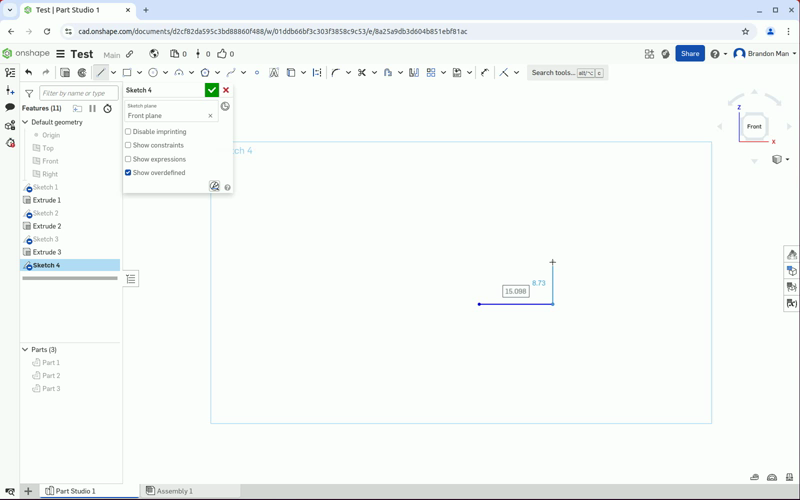
key_down(shift)
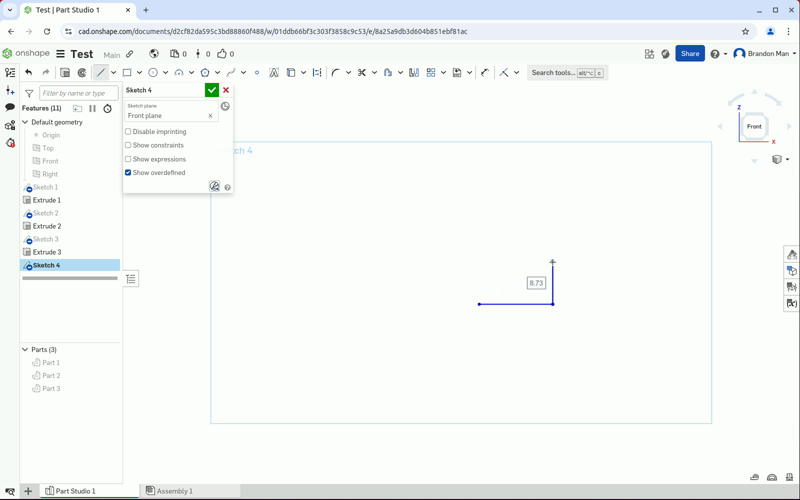
mouse_move(479, 261)
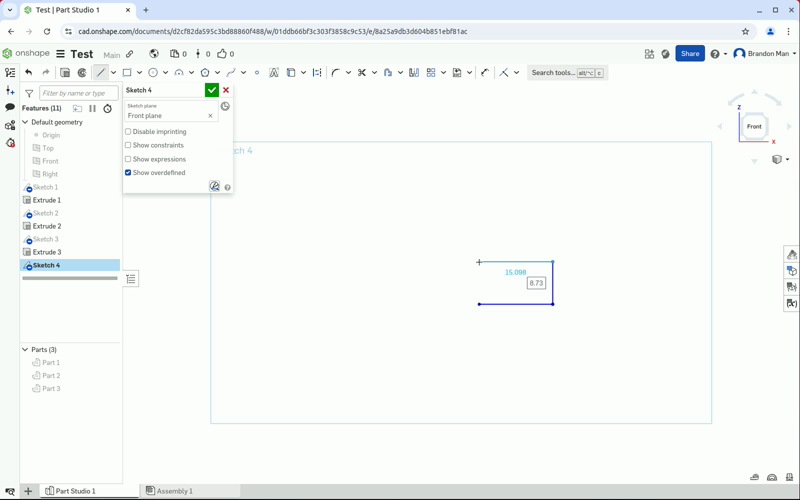
click(479, 261)
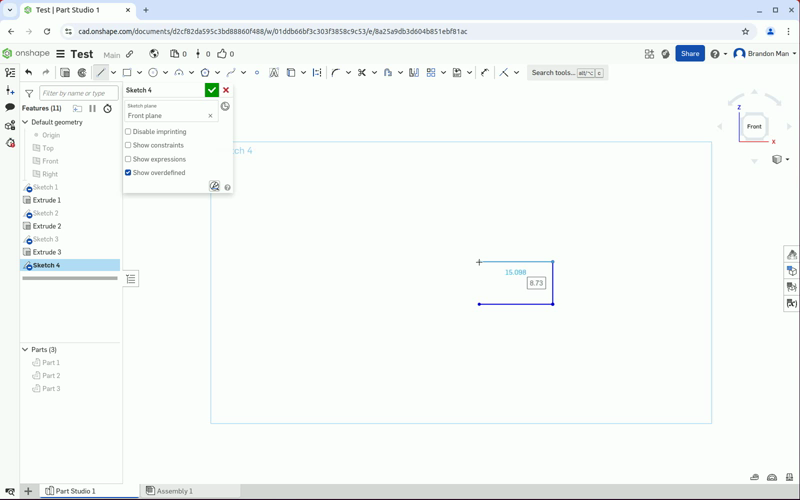
key_up(shift)
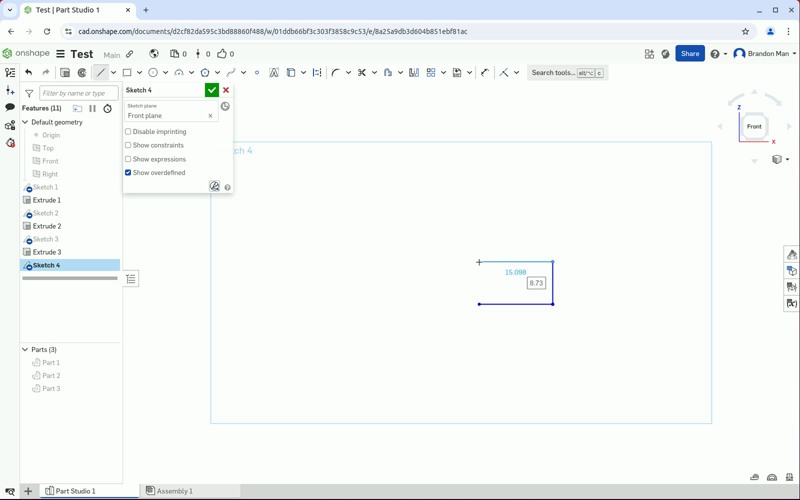
key(esc)
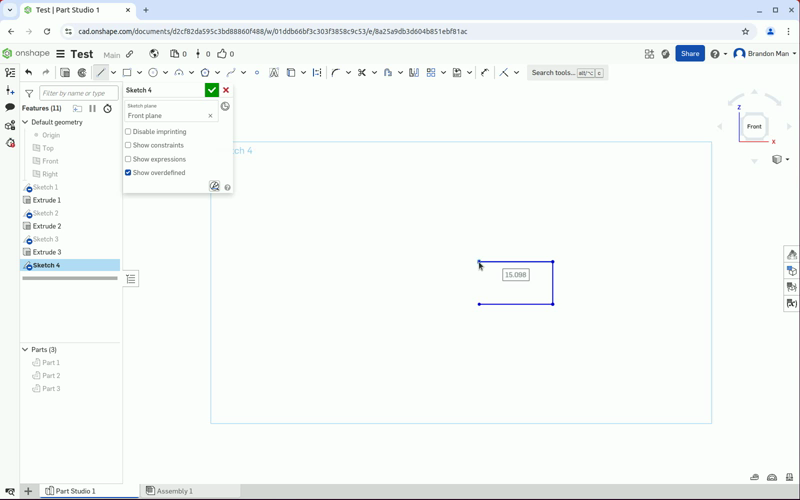
key(a)
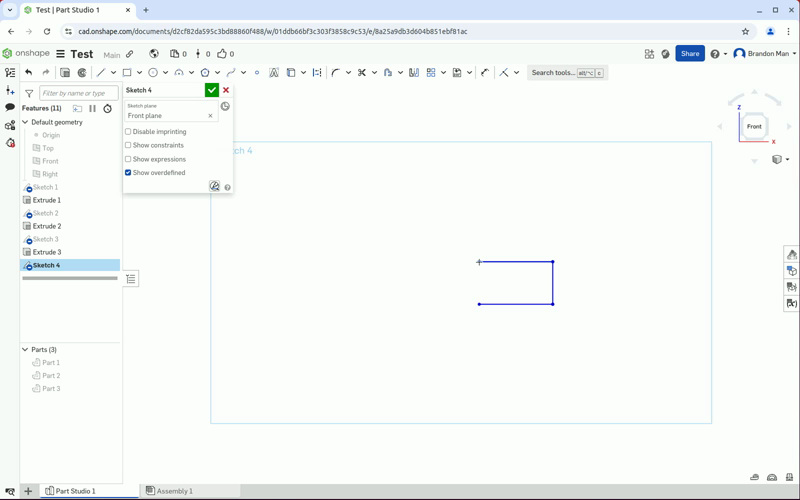
mouse_move(479, 261)
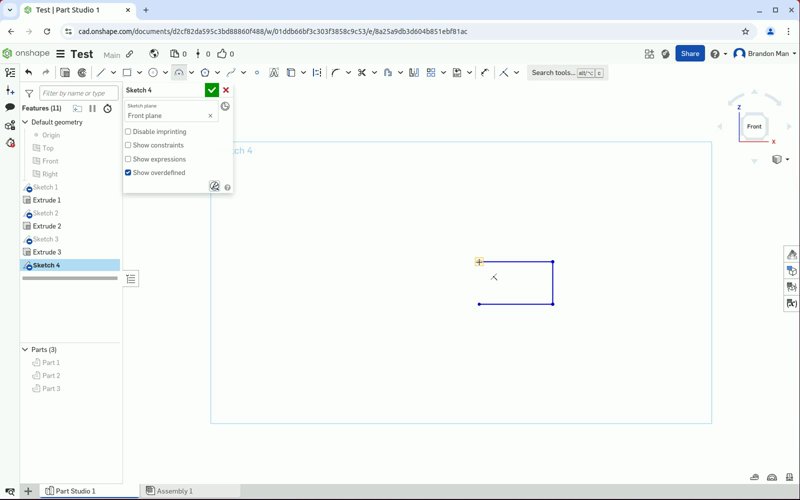
click(479, 261)
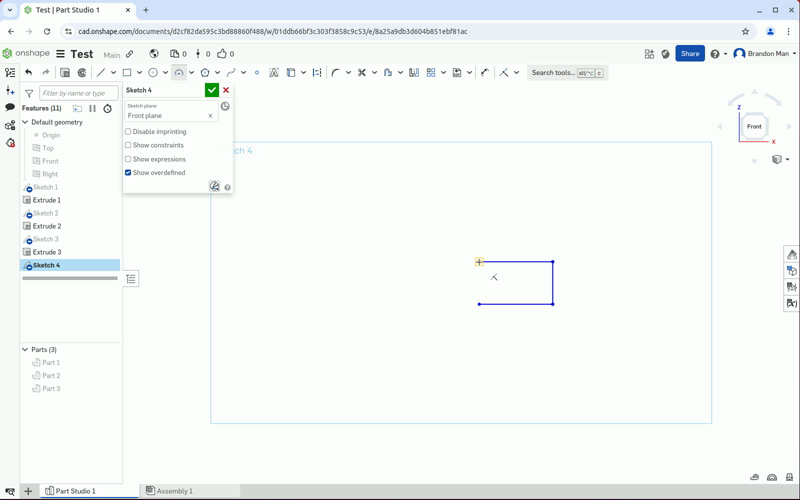
mouse_move(479, 304)
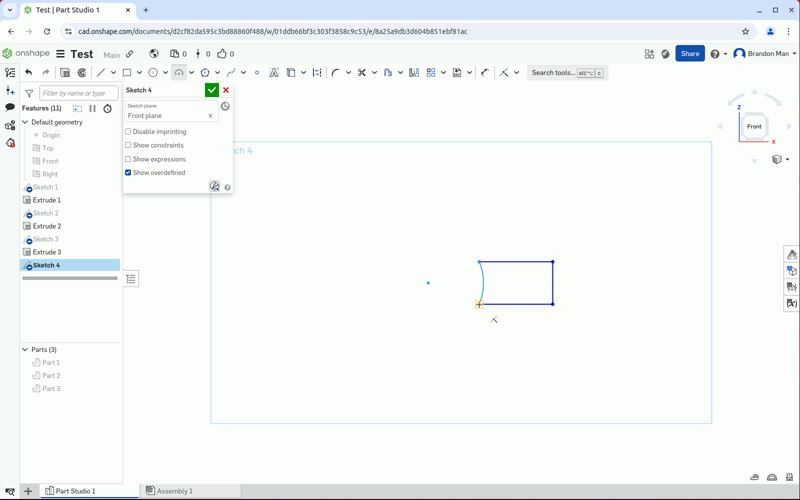
click(479, 304)
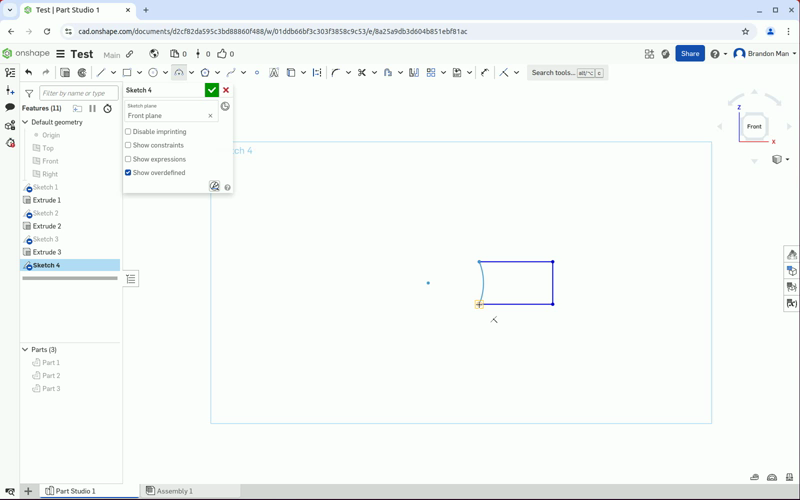
key_down(shift)
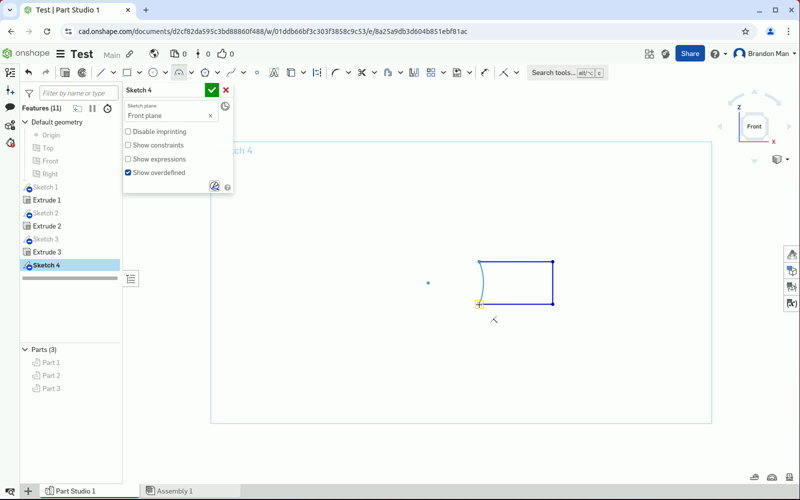
mouse_move(489, 282)
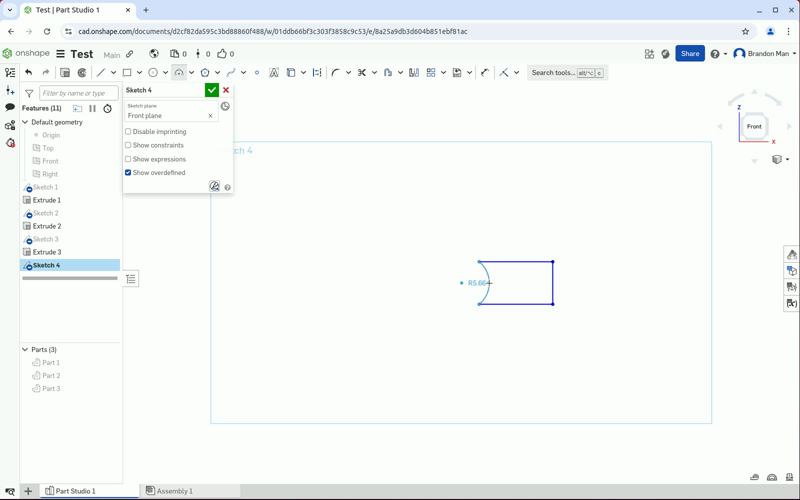
click(489, 282)
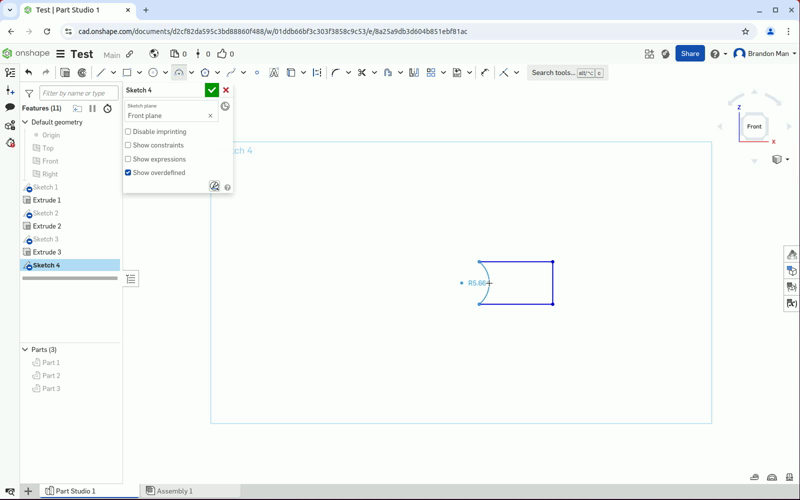
key_up(shift)
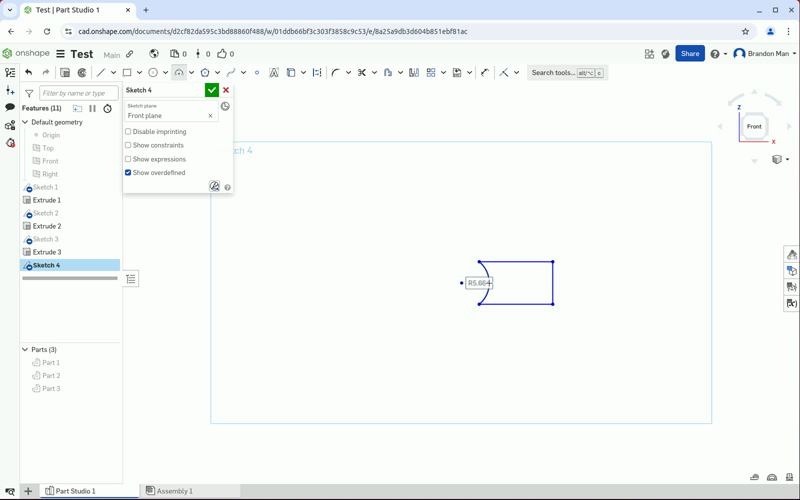
key(esc)
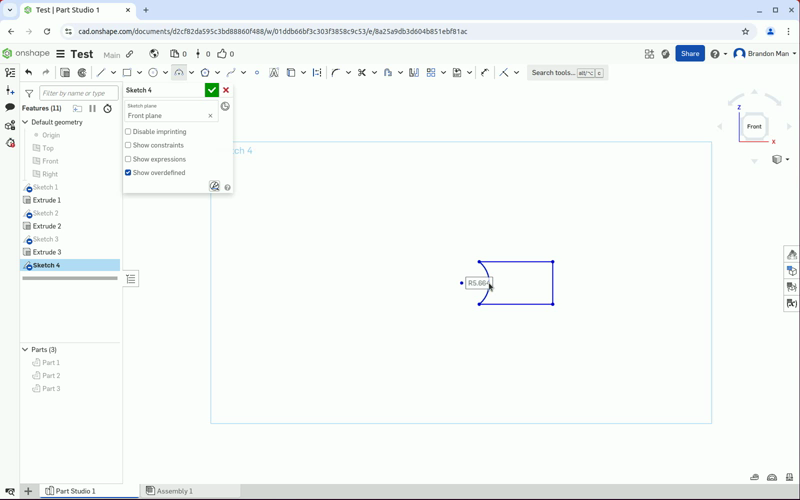
key(c)
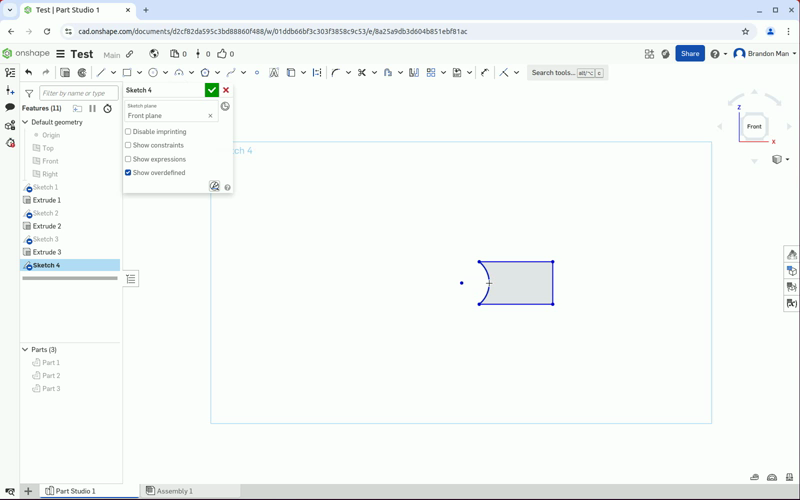
key_down(shift)
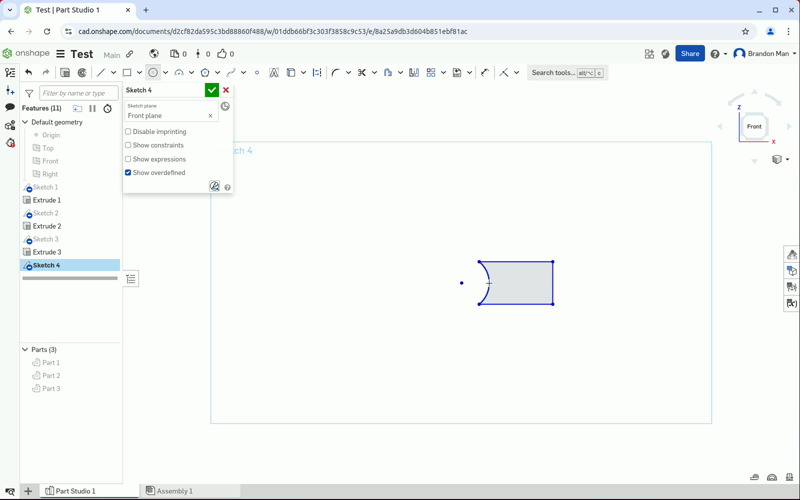
mouse_move(514, 282)
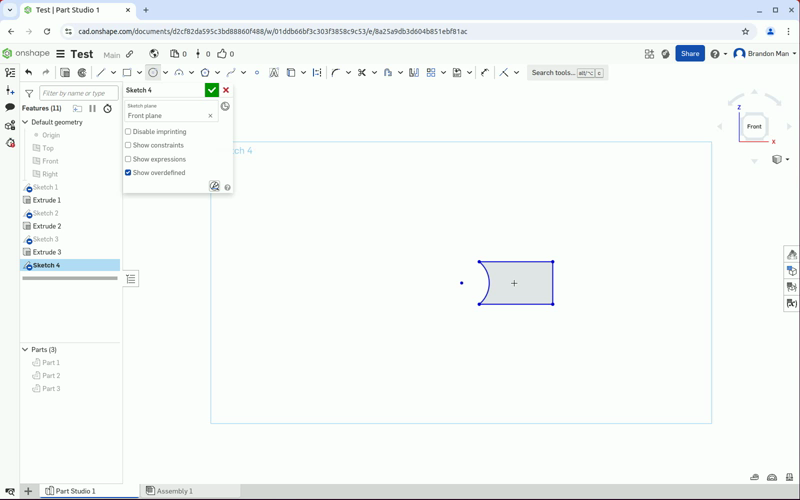
click(514, 282)
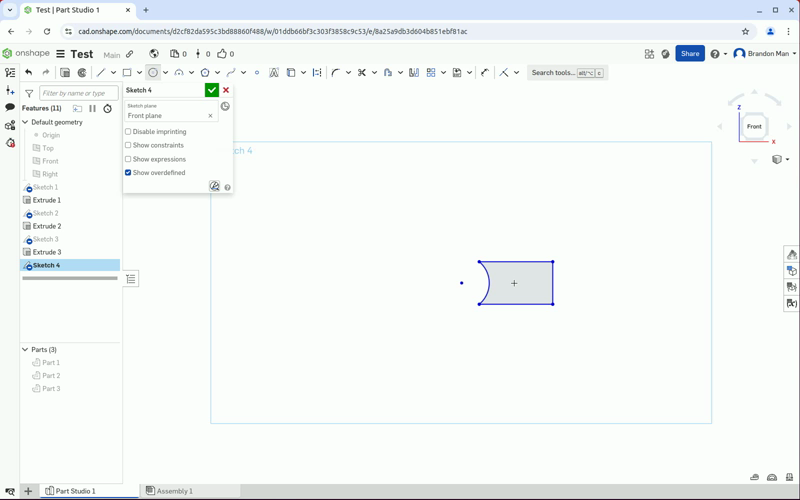
key_up(shift)
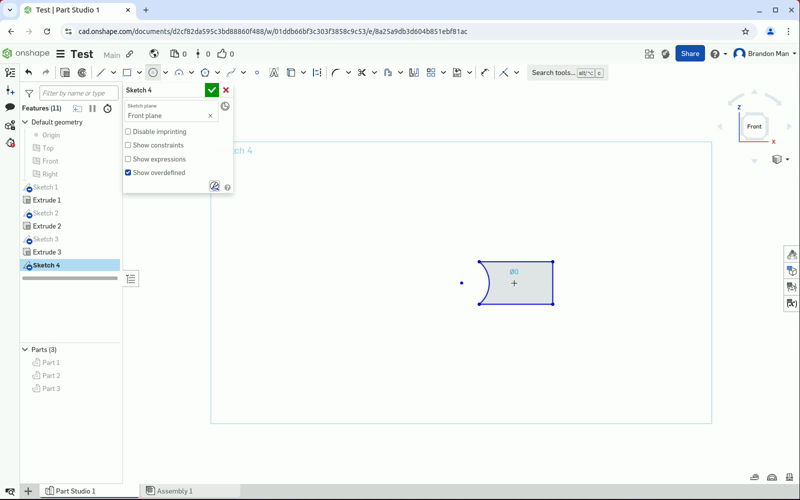
mouse_move(534, 282)
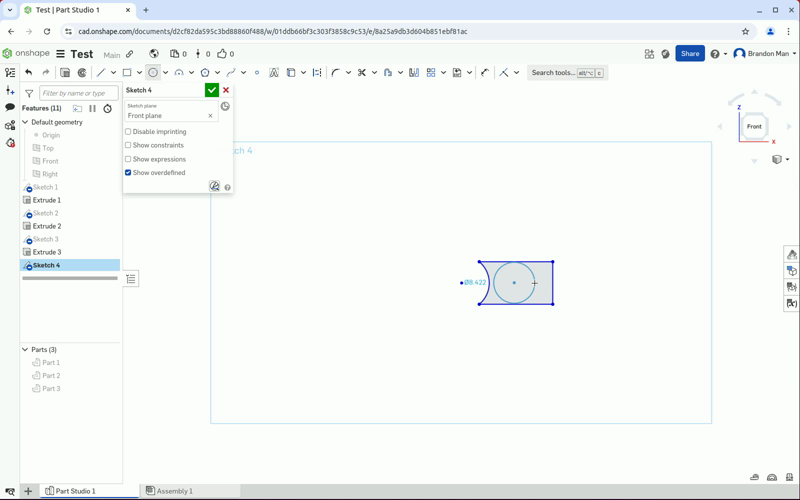
click(534, 282)
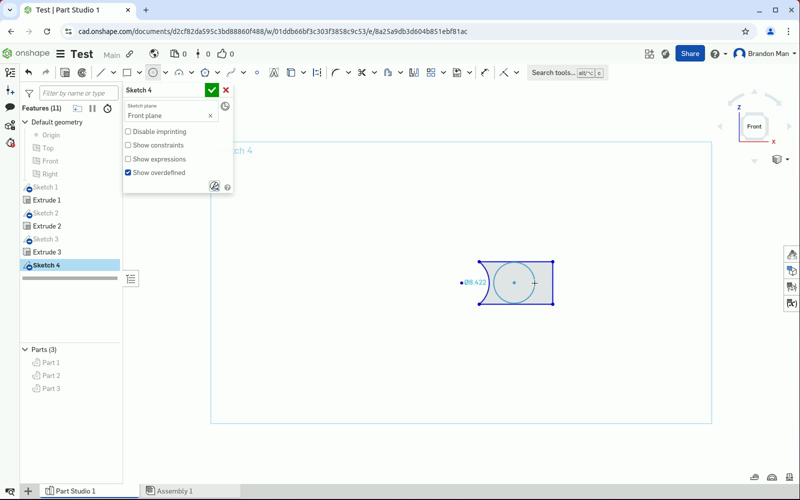
key(esc)
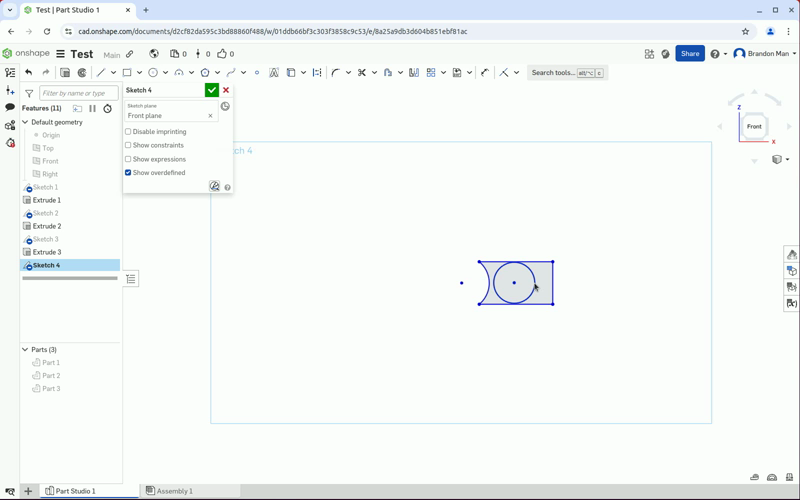
mouse_move(499, 266)
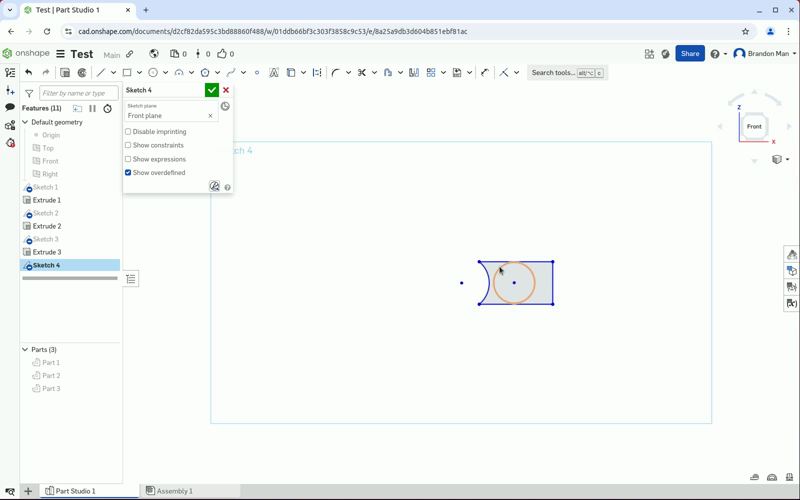
scroll(6)
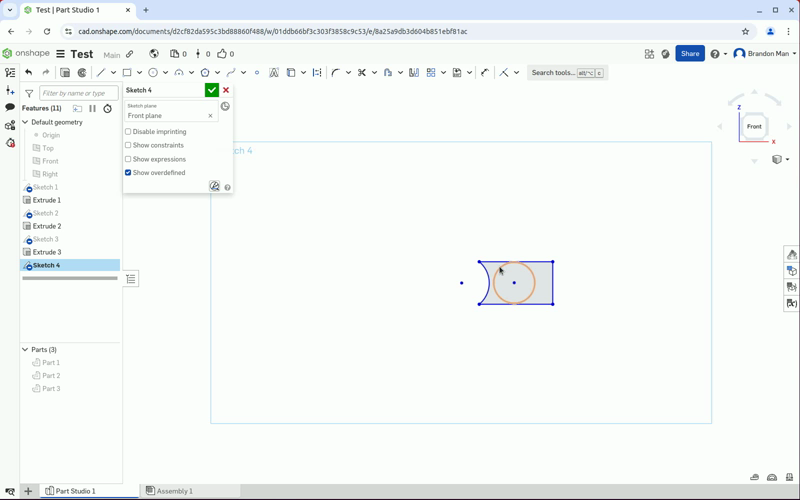
scroll(6)
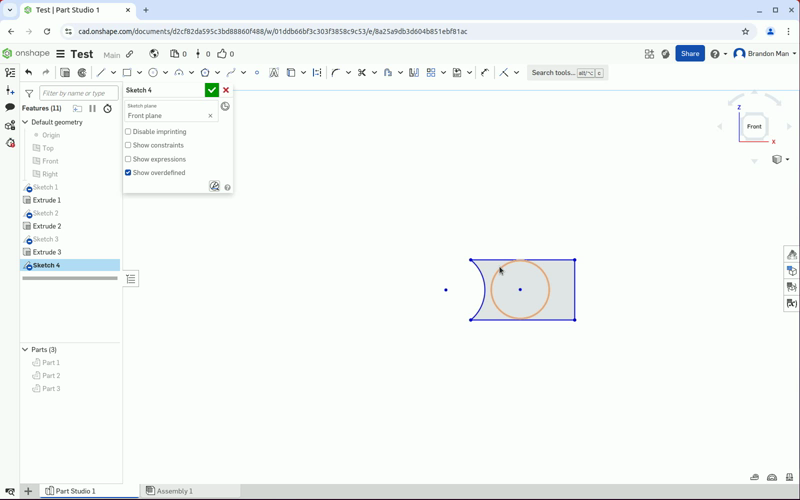
scroll(6)
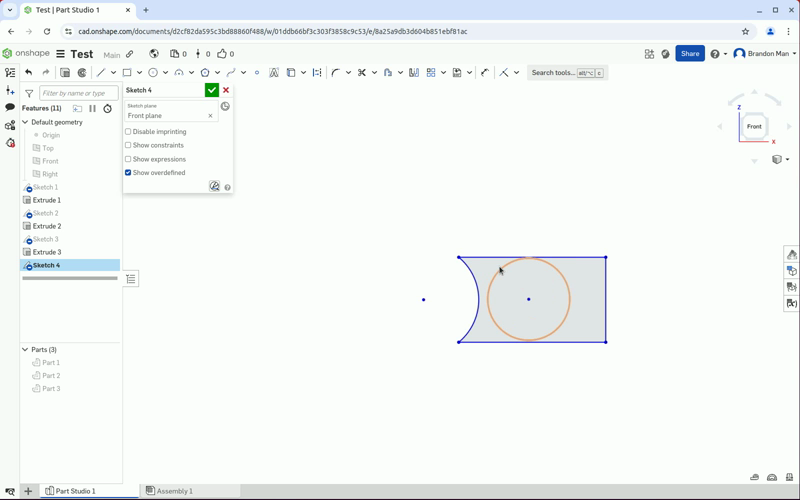
scroll(6)
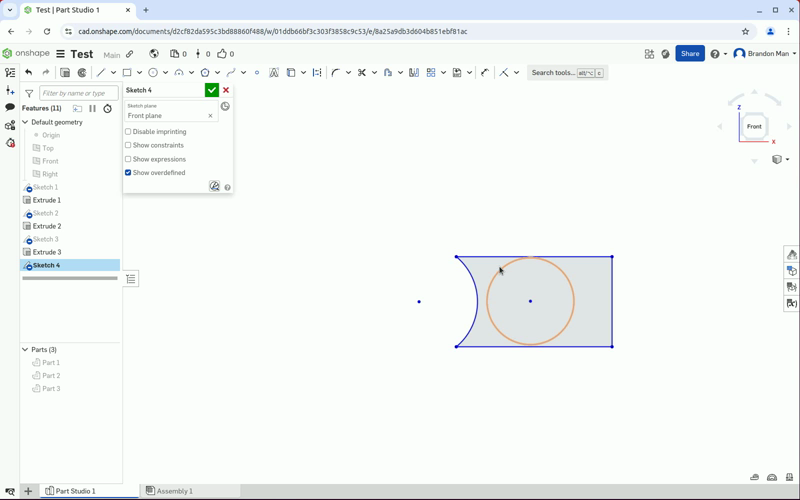
scroll(6)
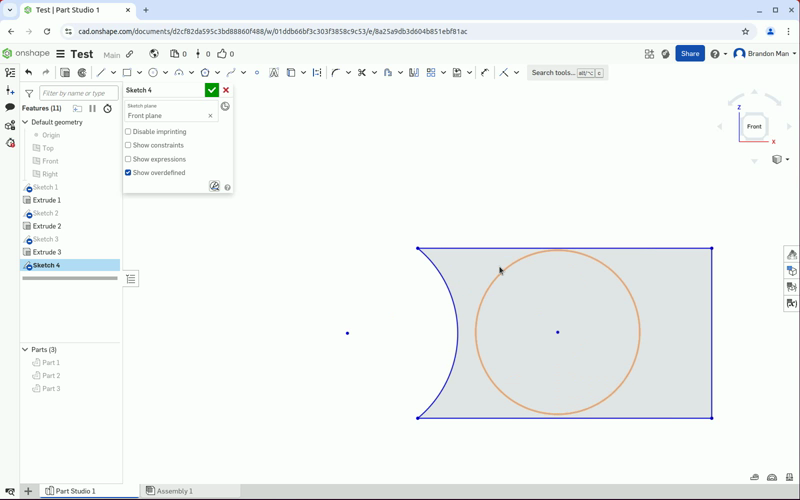
scroll(6)
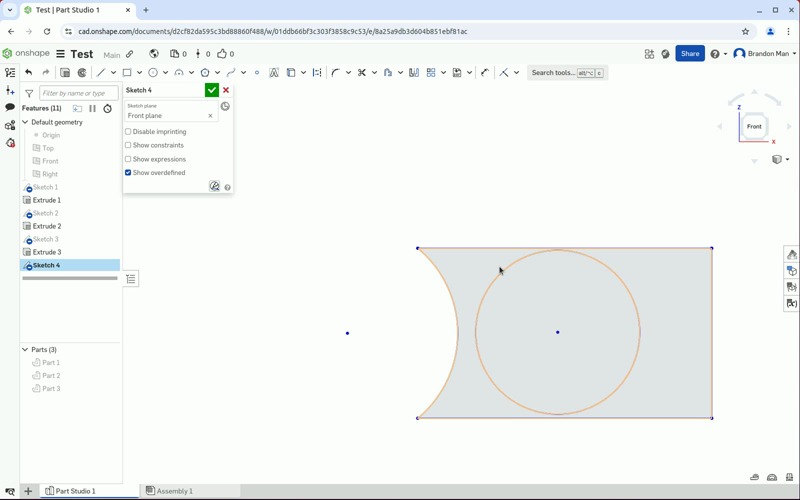
scroll(6)
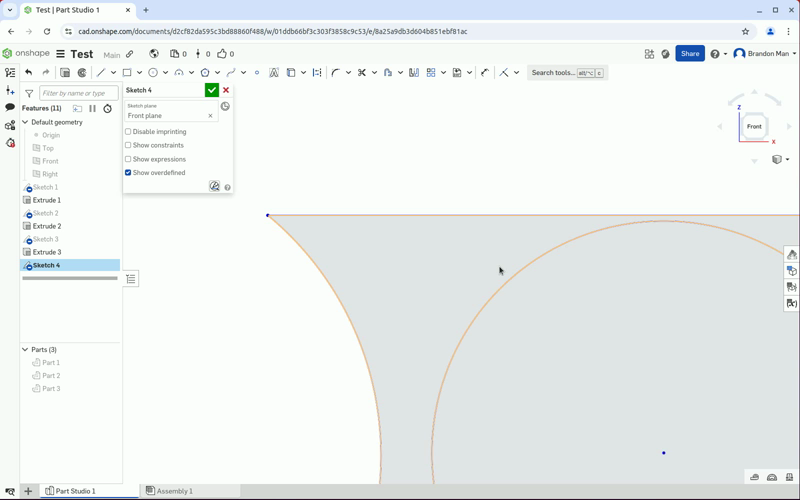
click(499, 266)
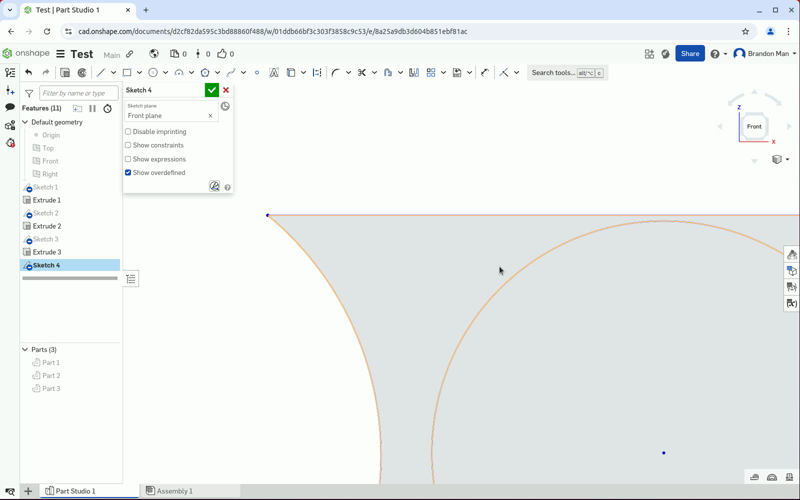
scroll(-6)
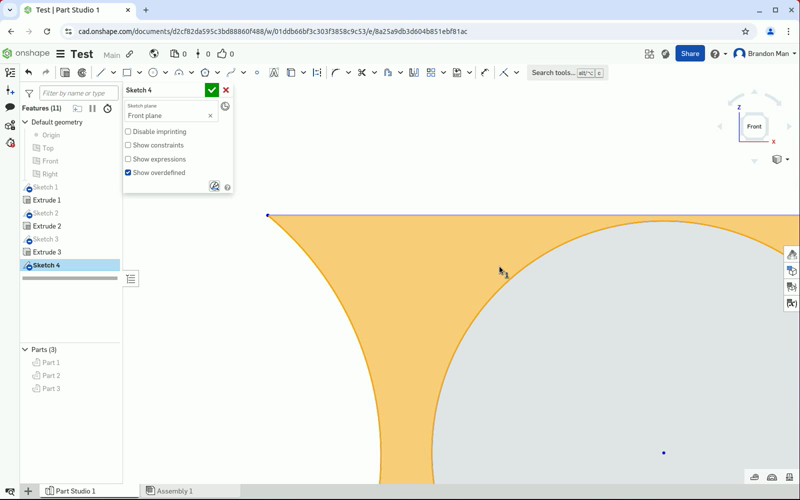
scroll(-6)
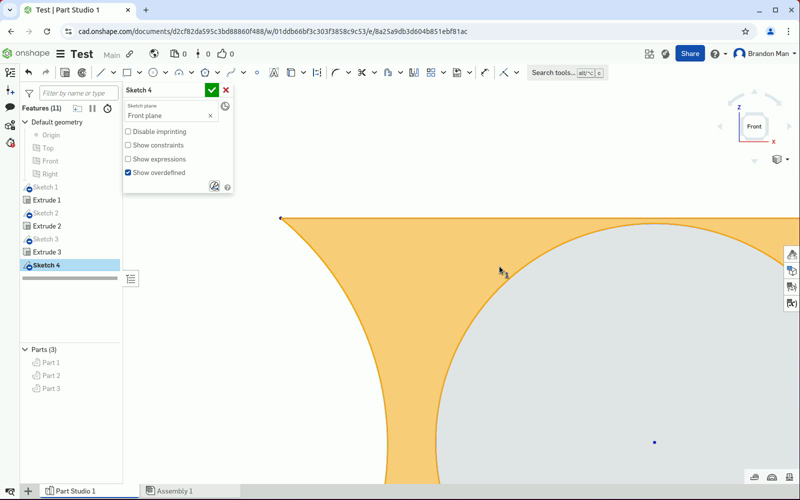
scroll(-6)
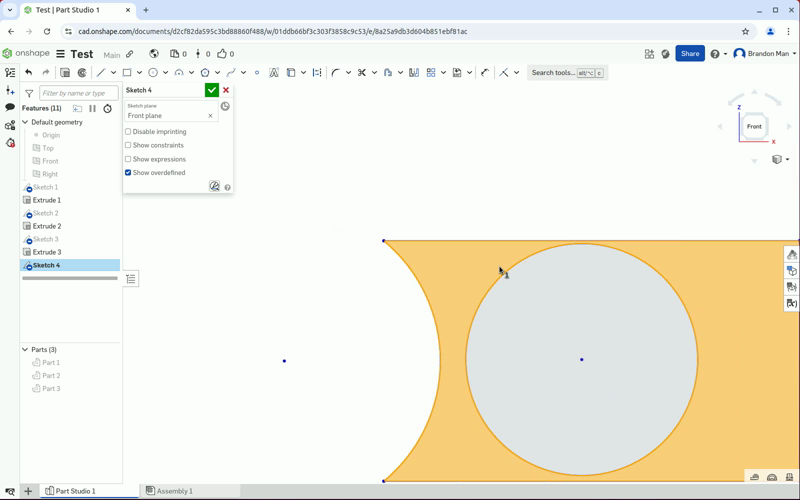
scroll(-6)
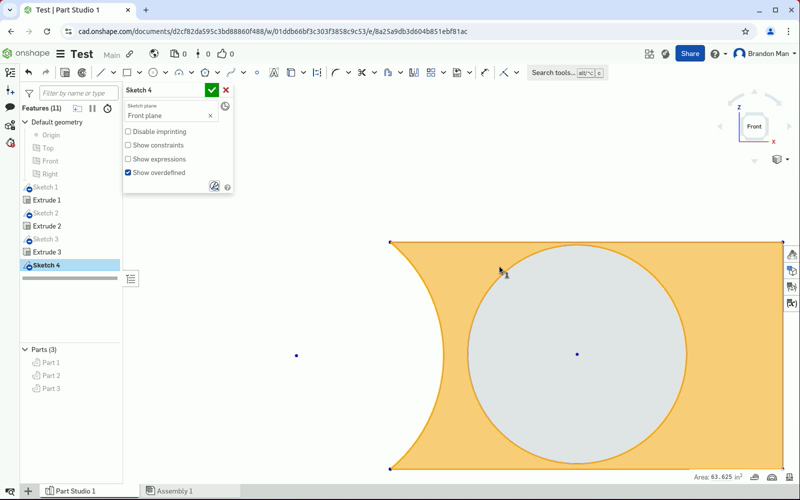
scroll(-6)
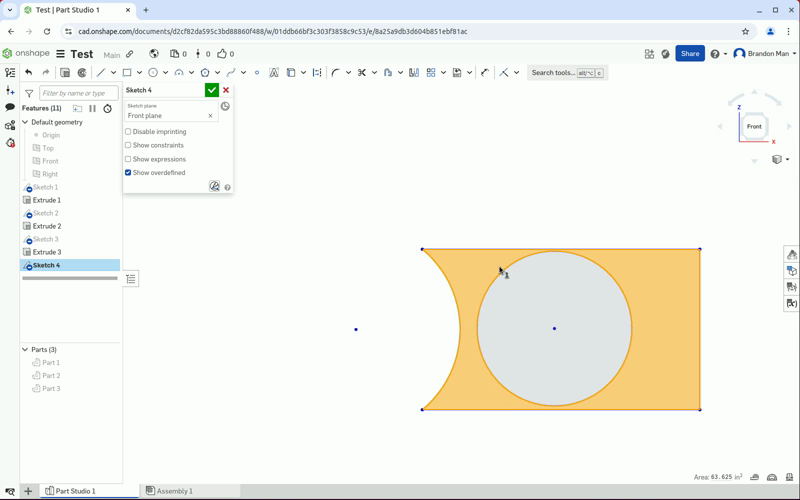
scroll(-6)
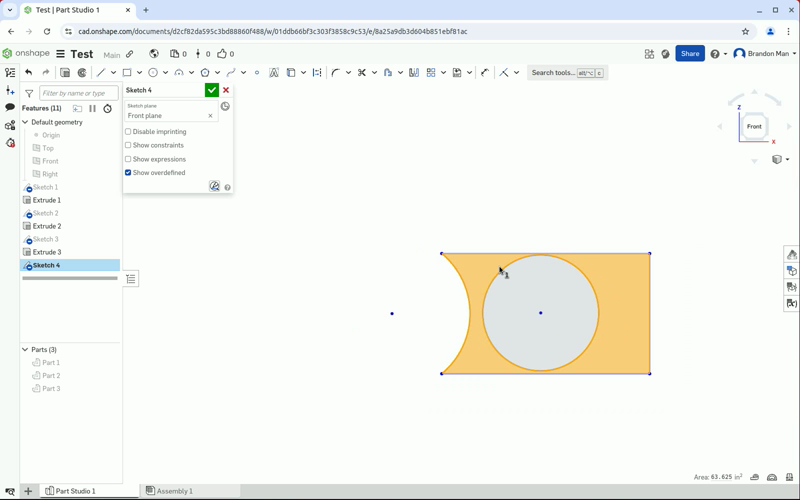
scroll(-6)
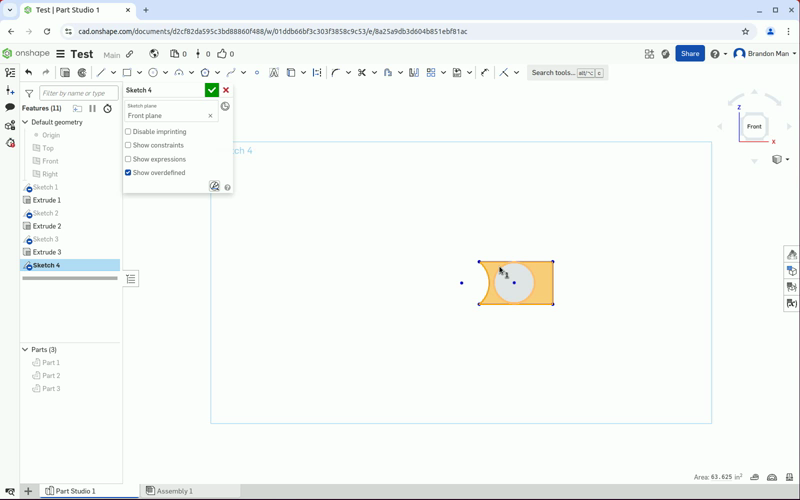
mouse_move(73, 352)
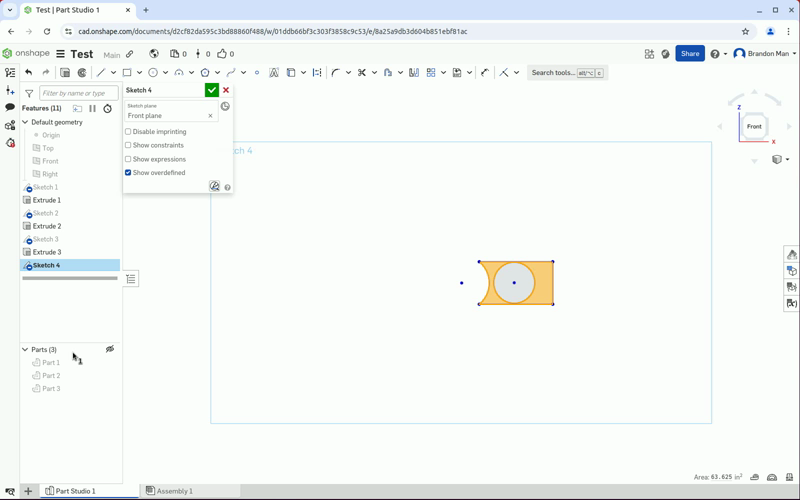
key(shift+y)
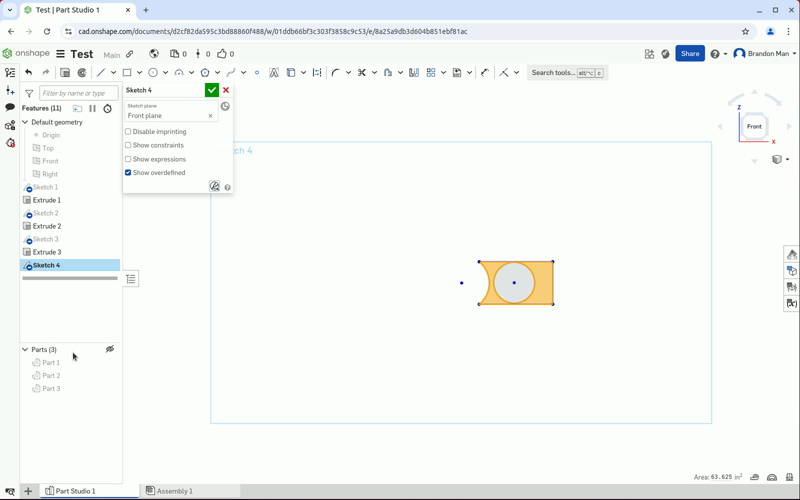
key(shift+e)
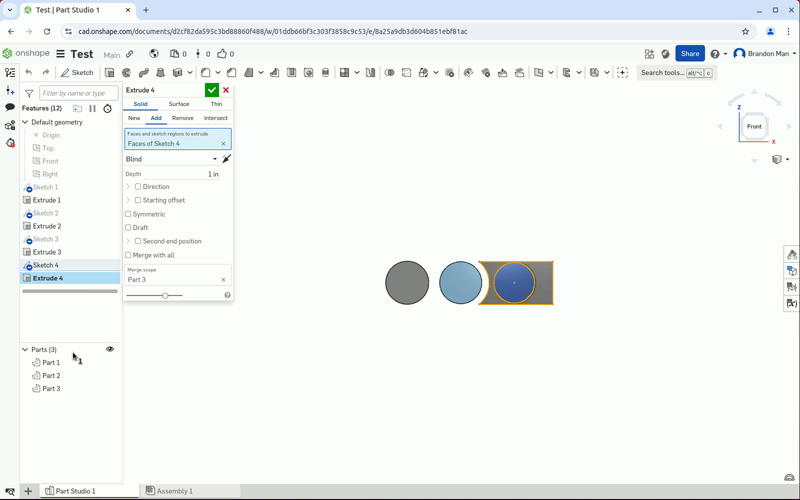
mouse_move(143, 106)
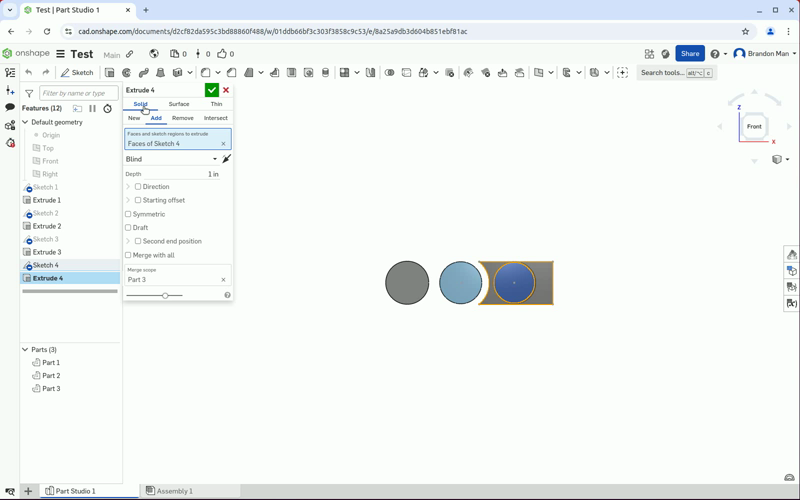
click(143, 106)
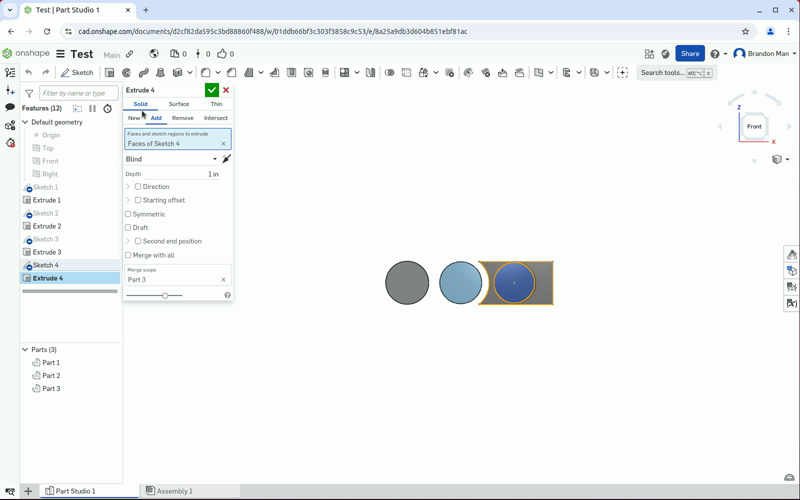
mouse_move(137, 120)
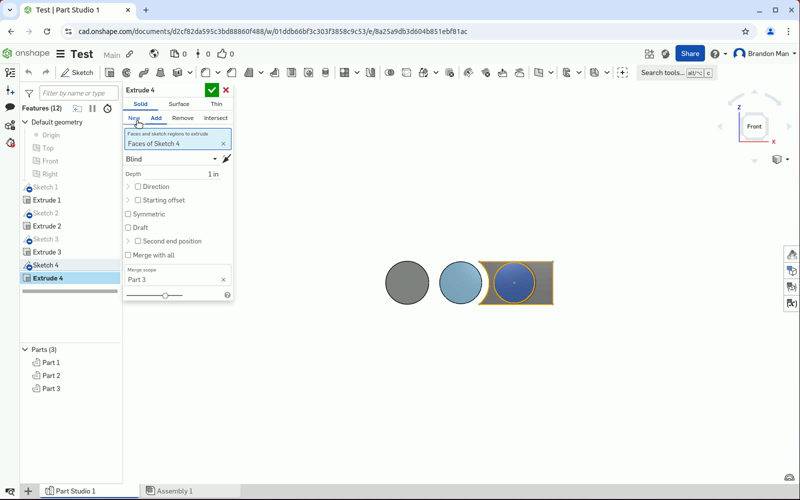
click(137, 120)
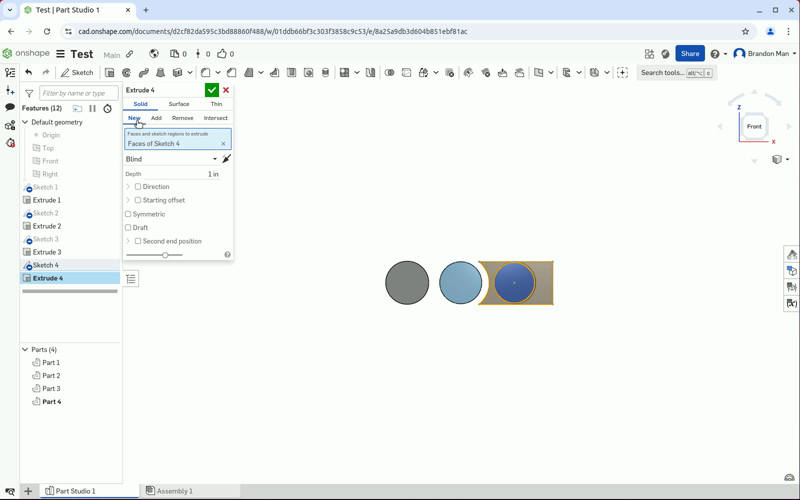
key(tab, 4)
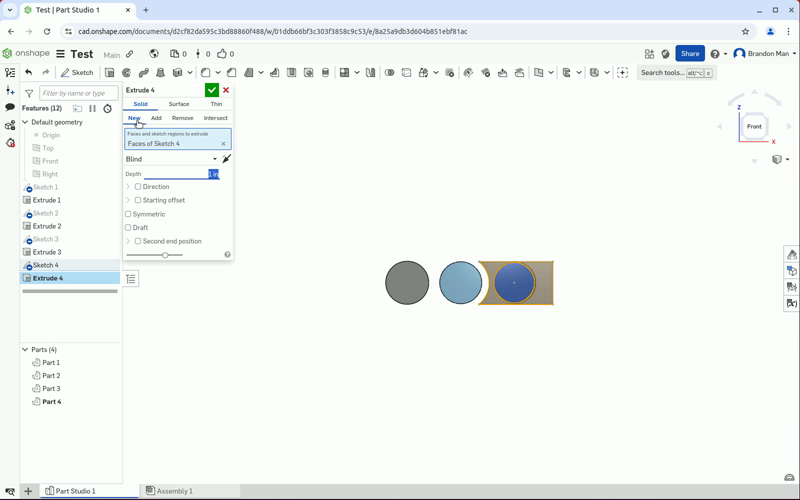
text(2.889)
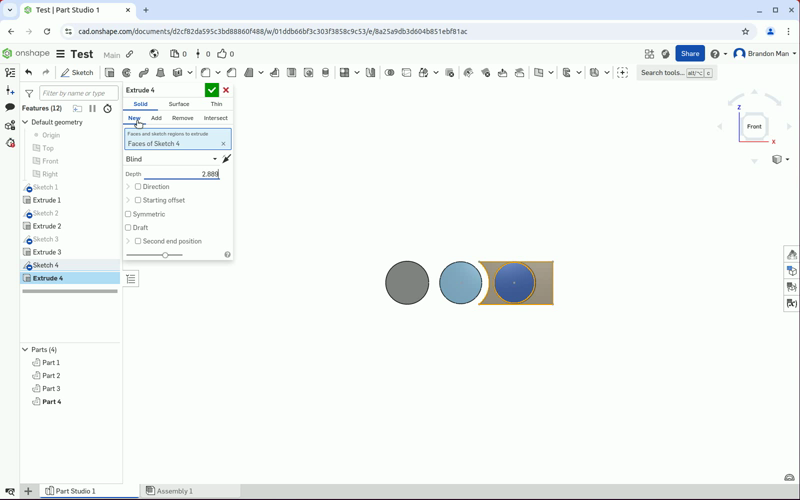
key(enter)
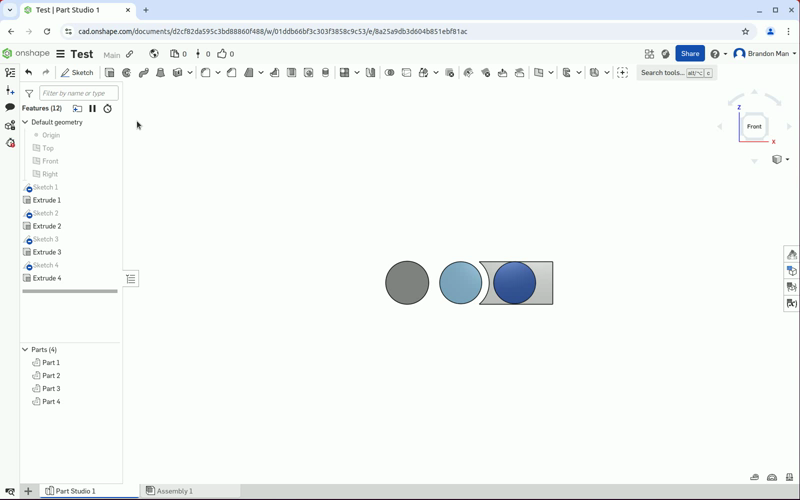
key(shift+h)
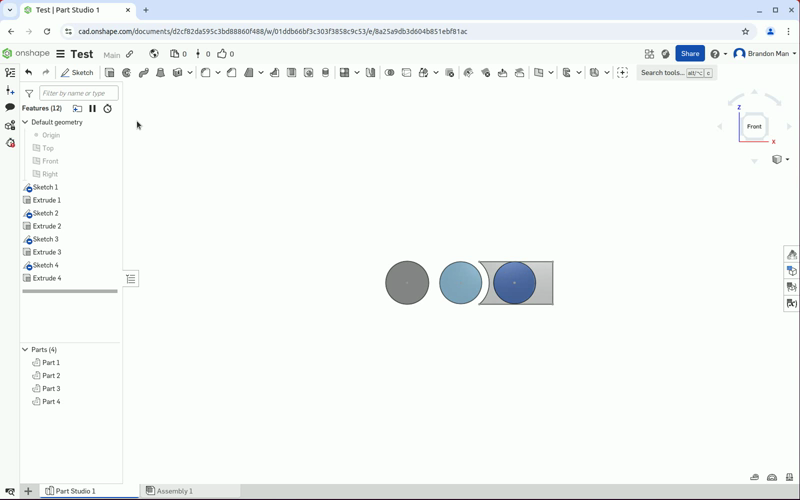
key(shift+h)
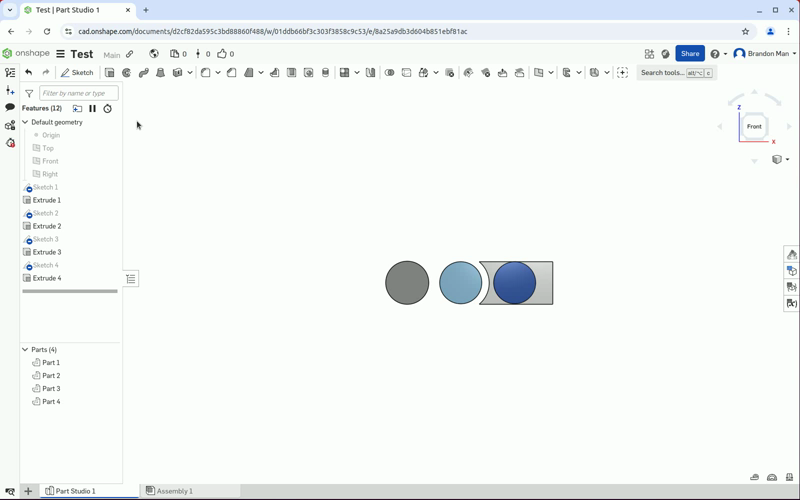
mouse_move(73, 189)
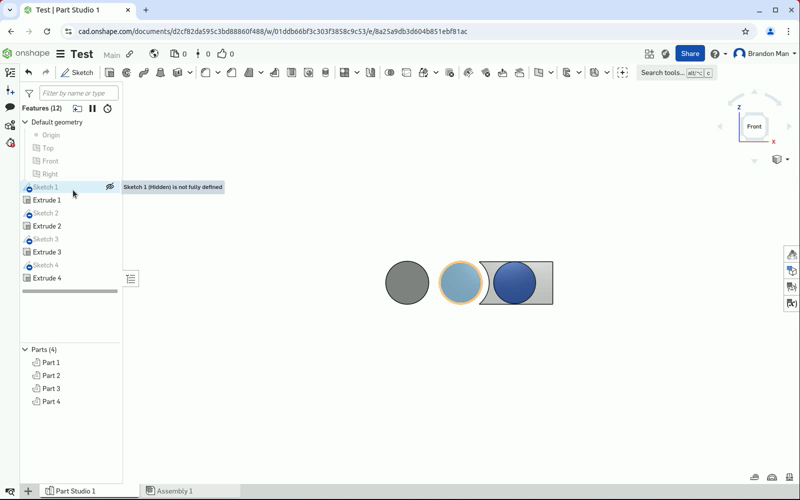
click(73, 189)
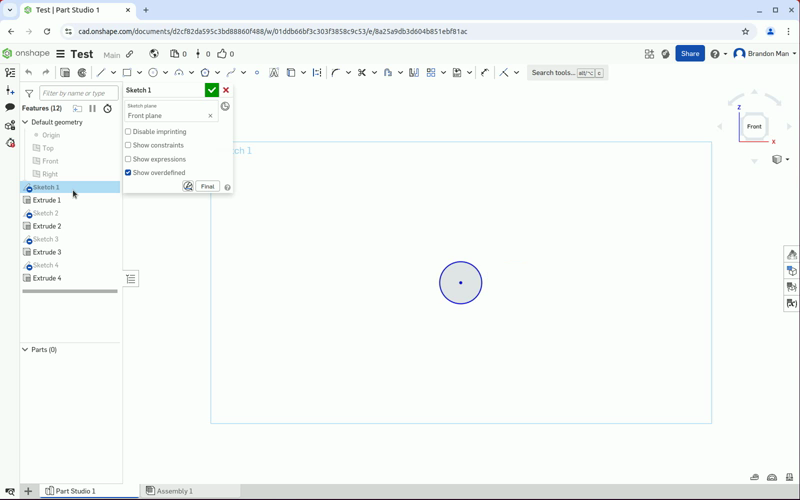
mouse_move(229, 92)
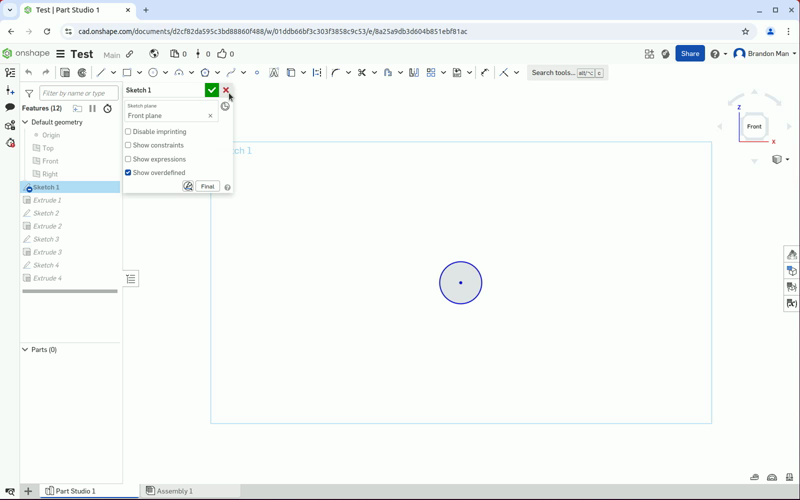
click(229, 92)
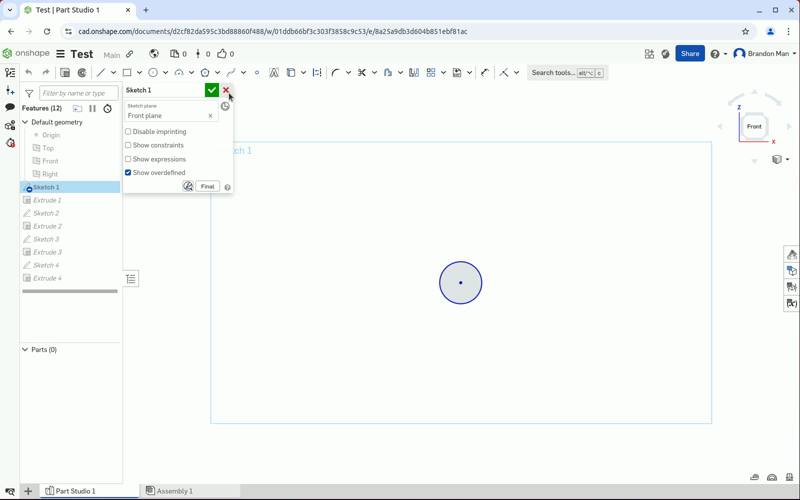
key(shift+s)
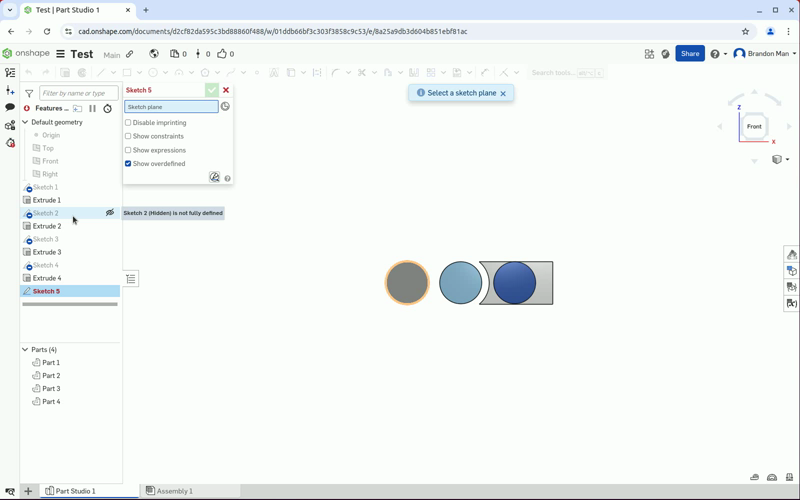
scroll(3)
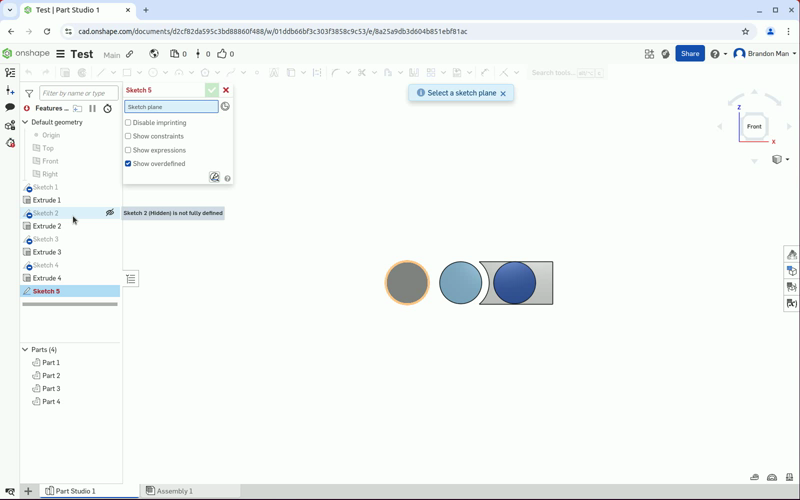
mouse_move(73, 163)
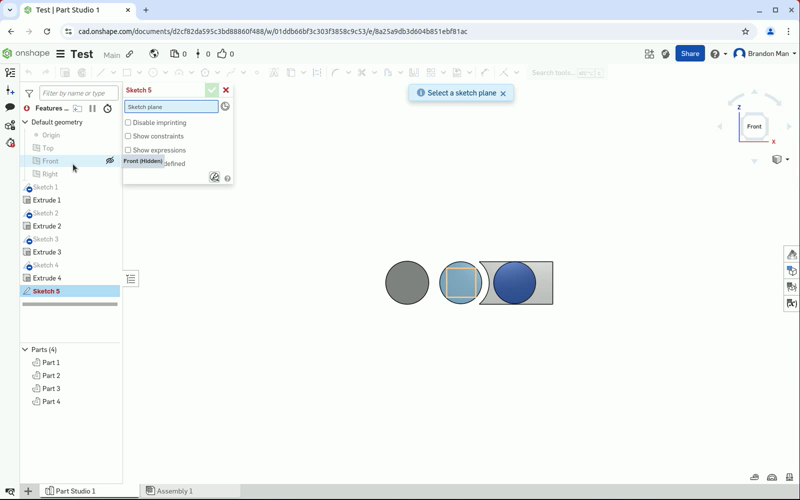
click(73, 163)
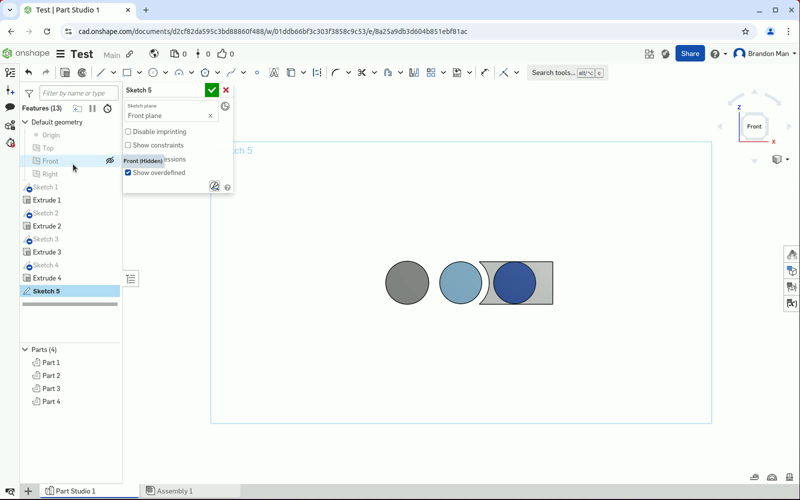
mouse_move(73, 352)
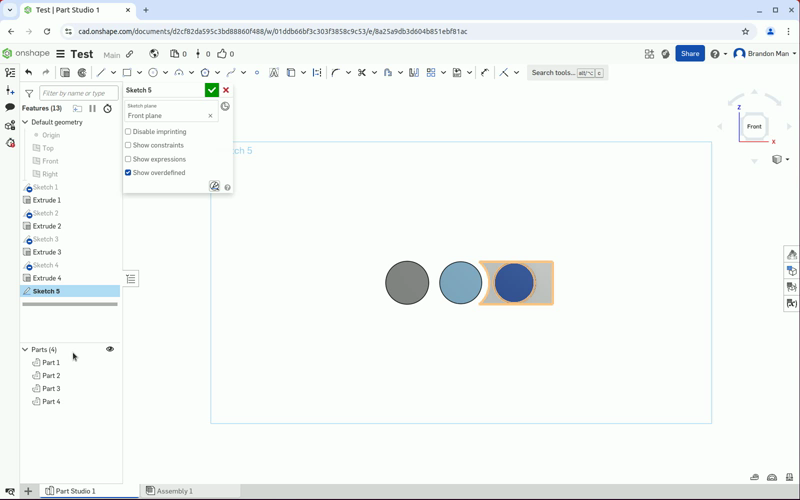
key(y)
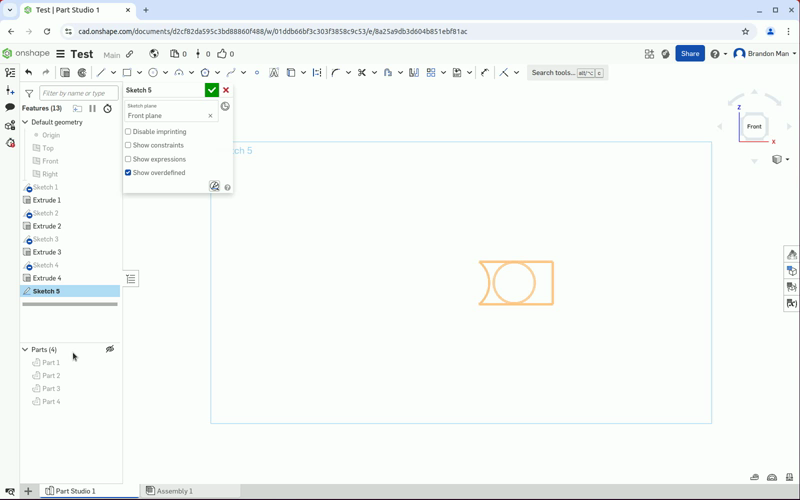
key(l)
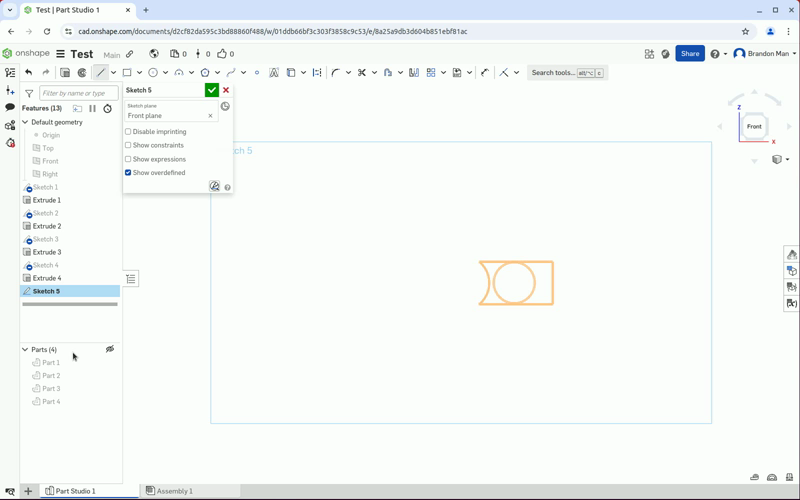
key_down(shift)
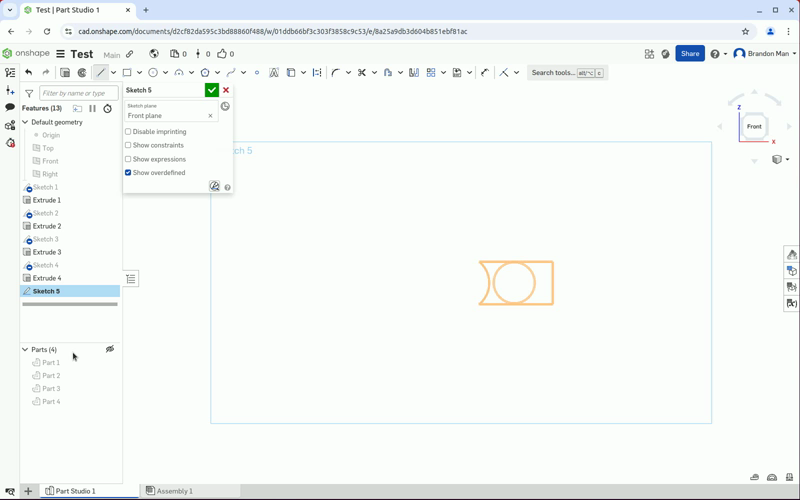
mouse_move(369, 304)
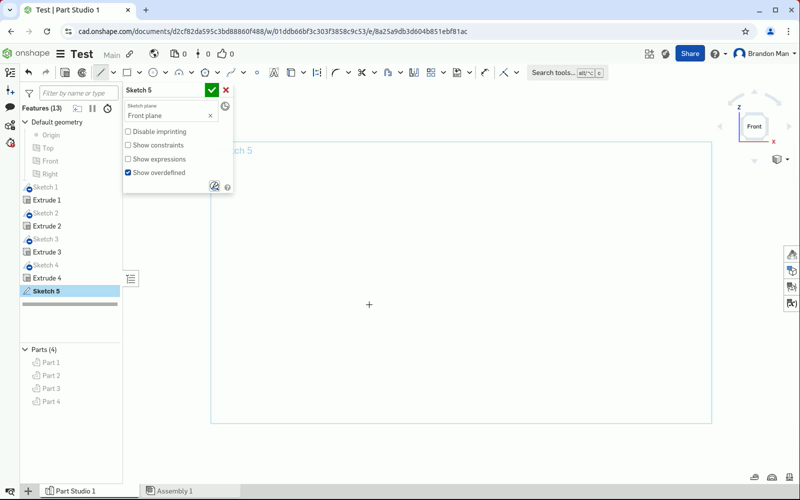
click(369, 304)
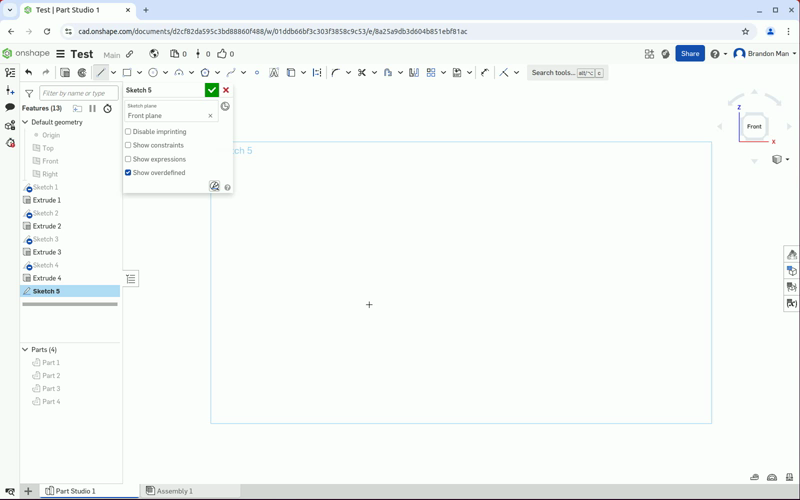
key_up(shift)
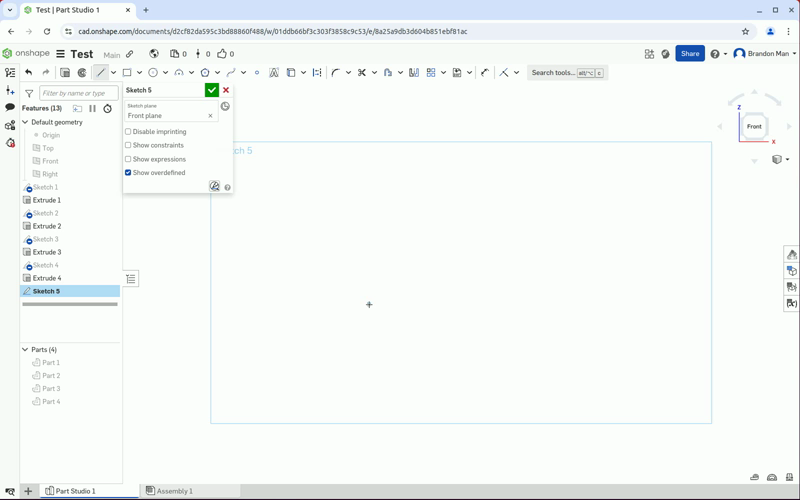
key_down(shift)
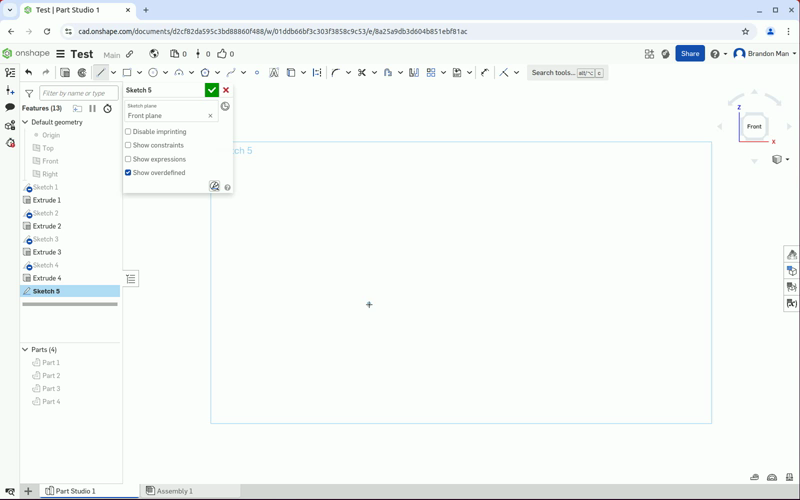
mouse_move(442, 304)
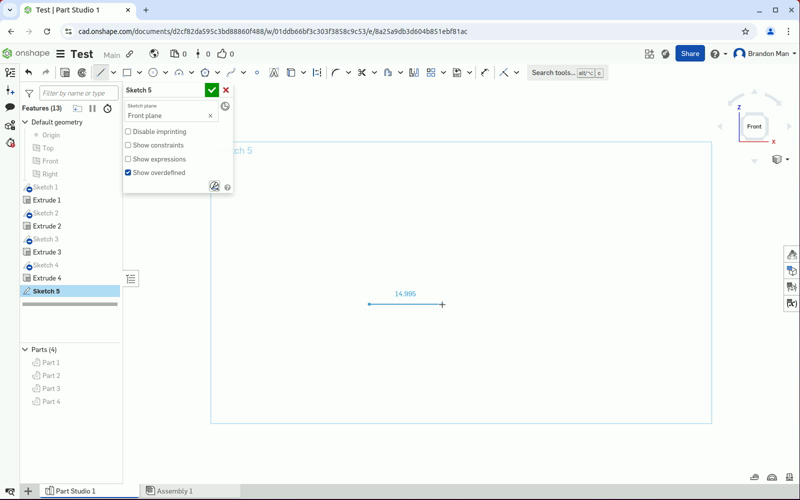
click(442, 304)
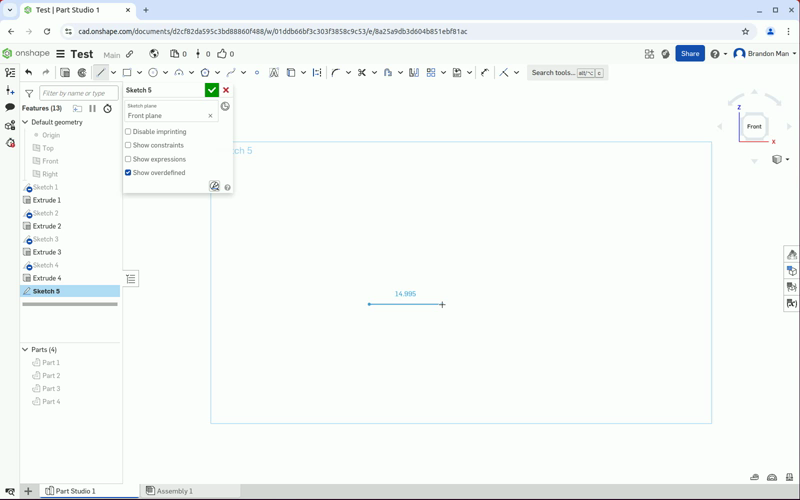
key_up(shift)
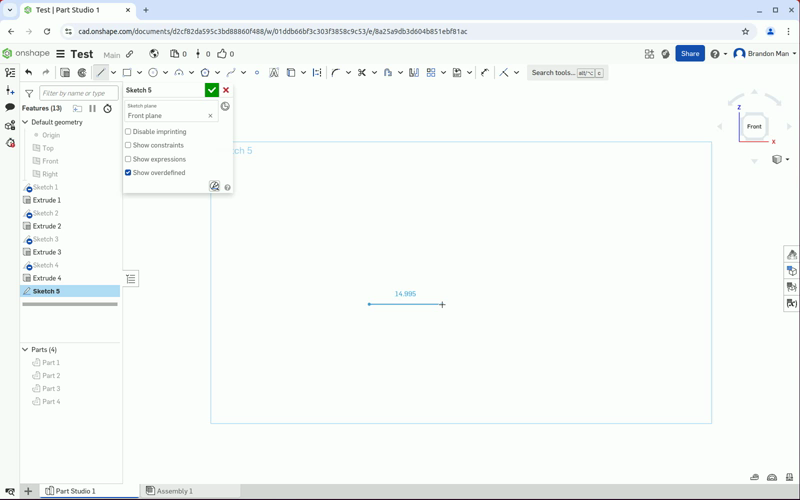
key(esc)
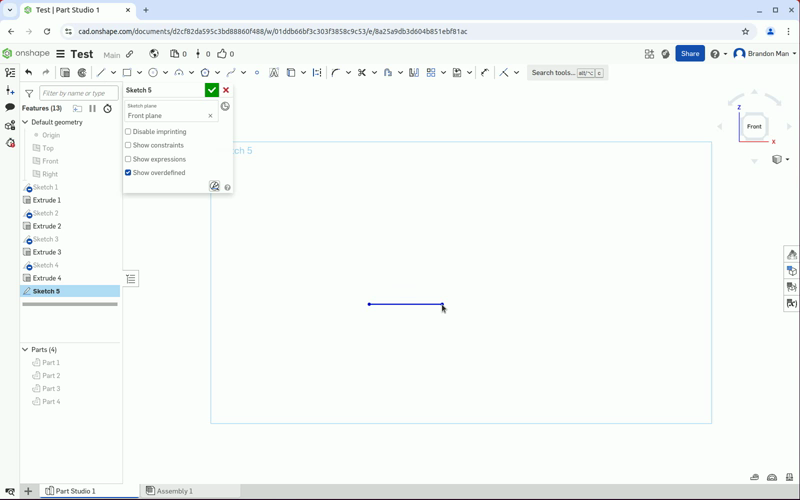
key(a)
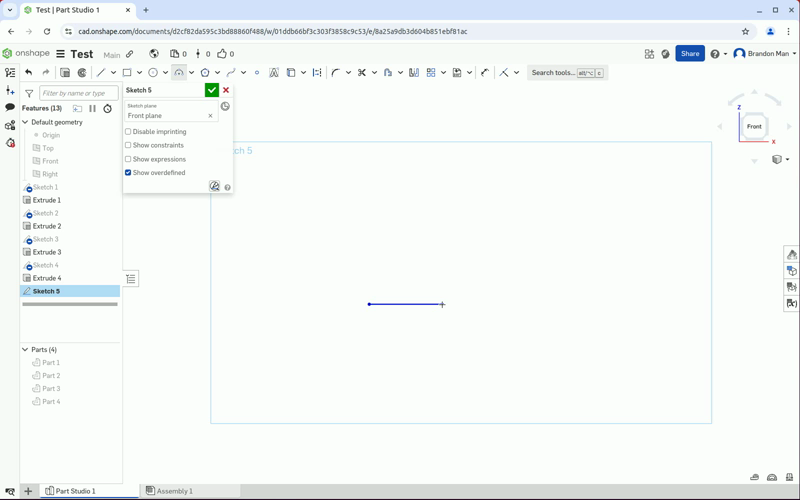
mouse_move(442, 304)
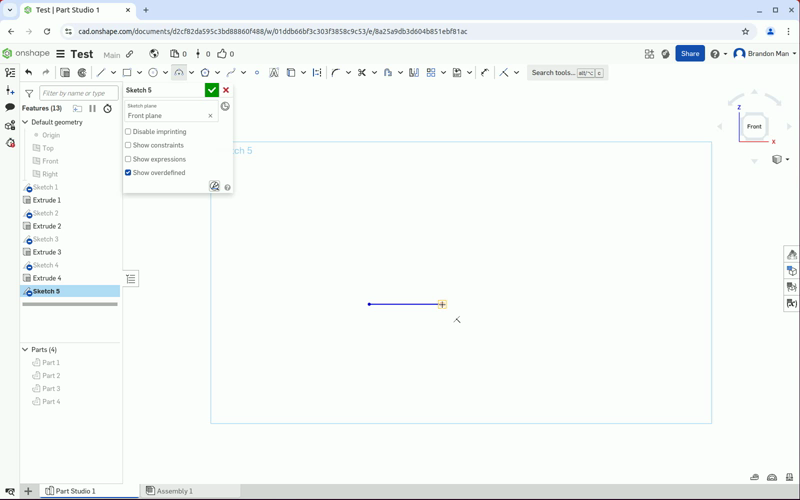
click(442, 304)
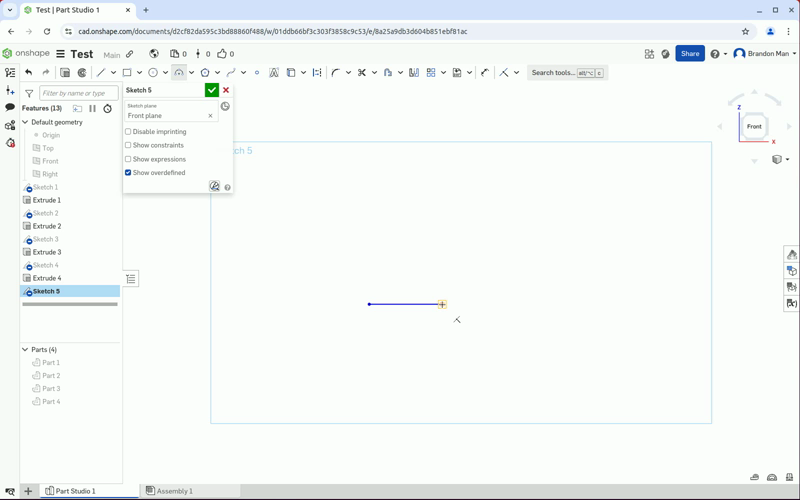
key_down(shift)
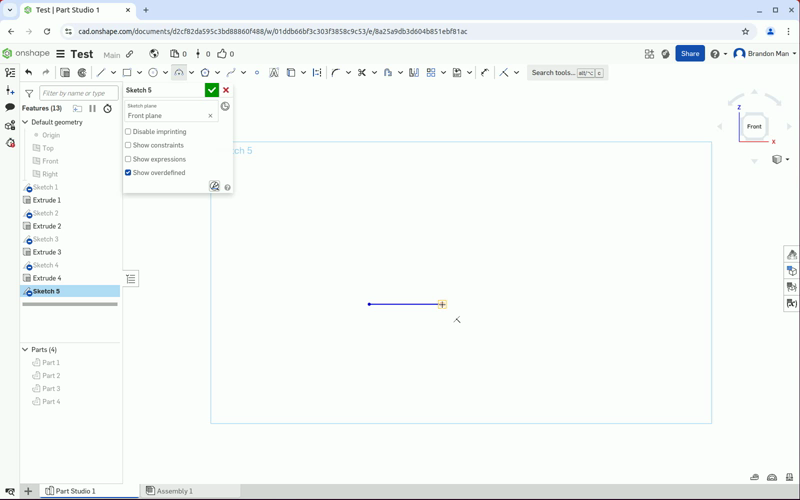
mouse_move(442, 261)
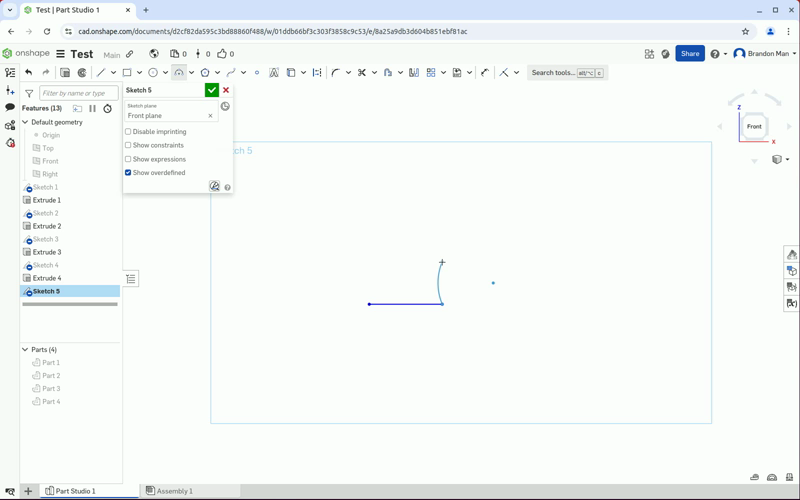
click(442, 261)
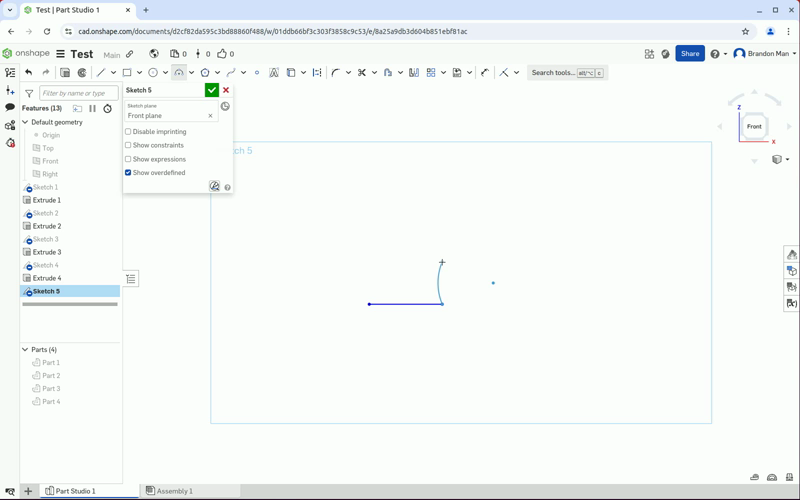
mouse_move(432, 282)
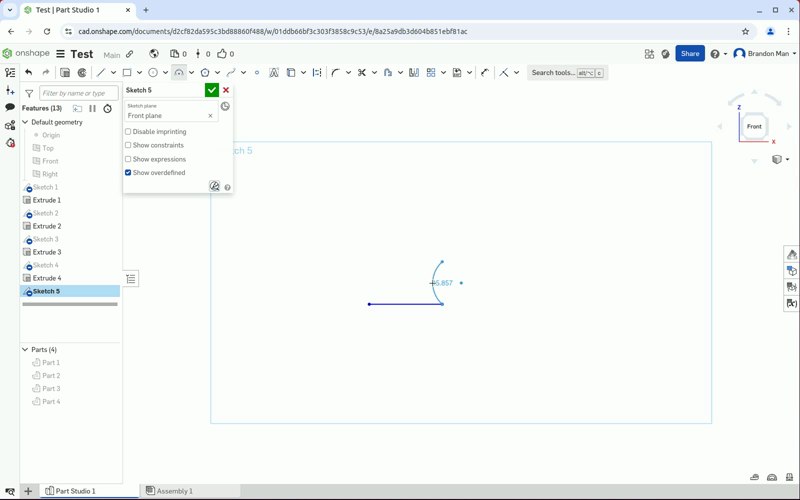
click(432, 282)
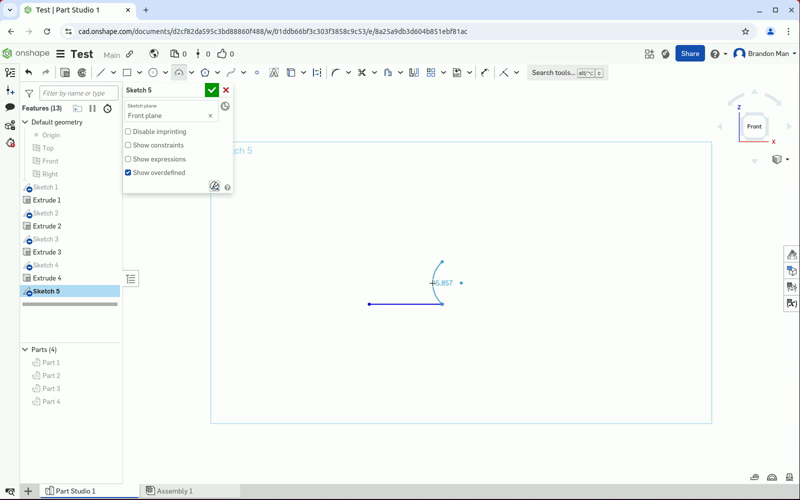
key_up(shift)
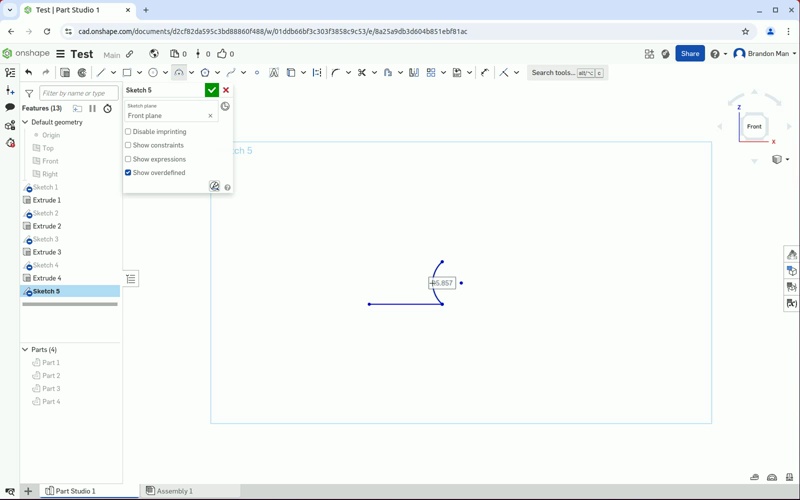
key(esc)
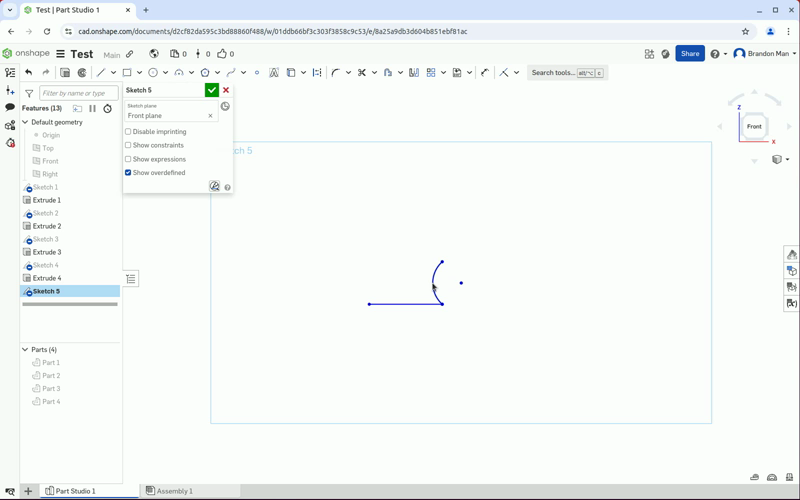
key(l)
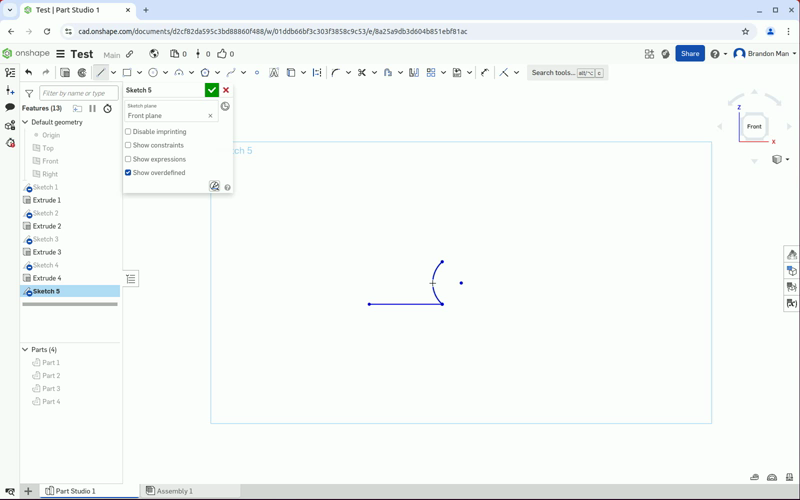
mouse_move(442, 261)
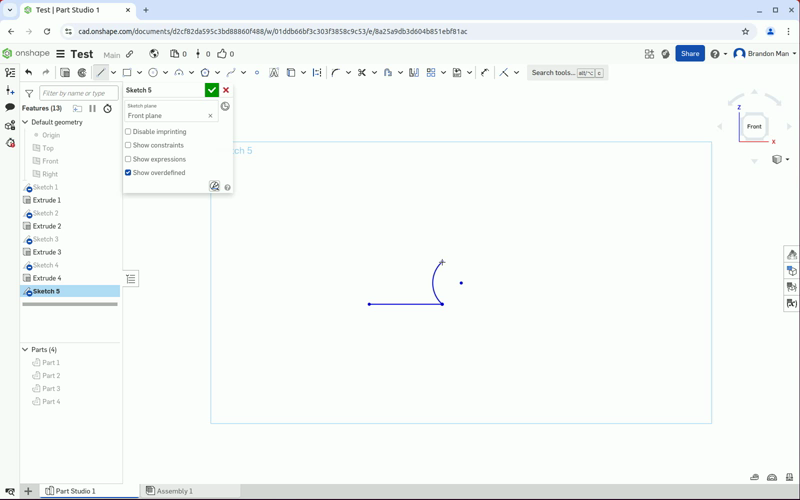
click(442, 261)
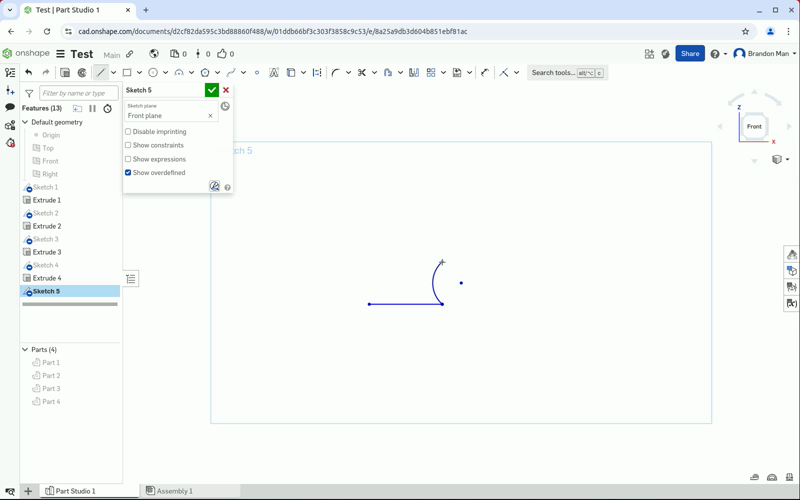
key_down(shift)
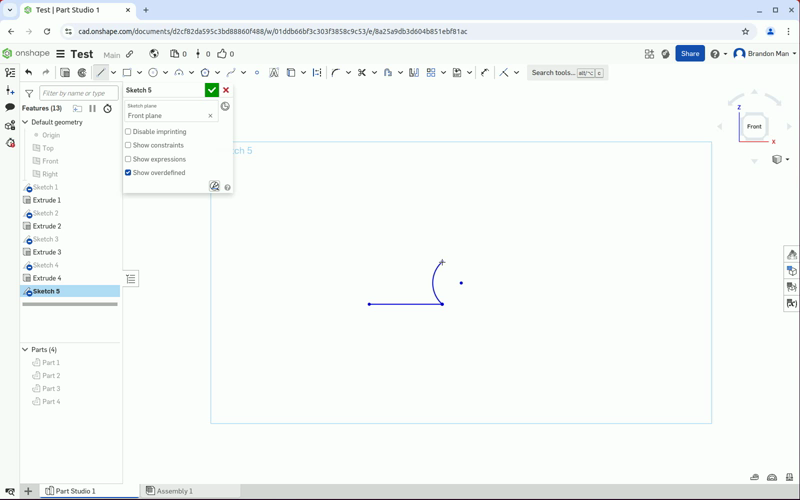
mouse_move(369, 261)
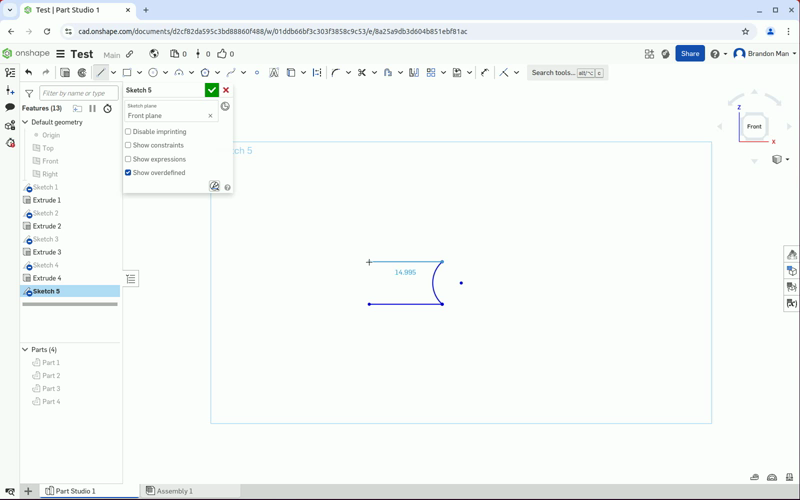
click(369, 261)
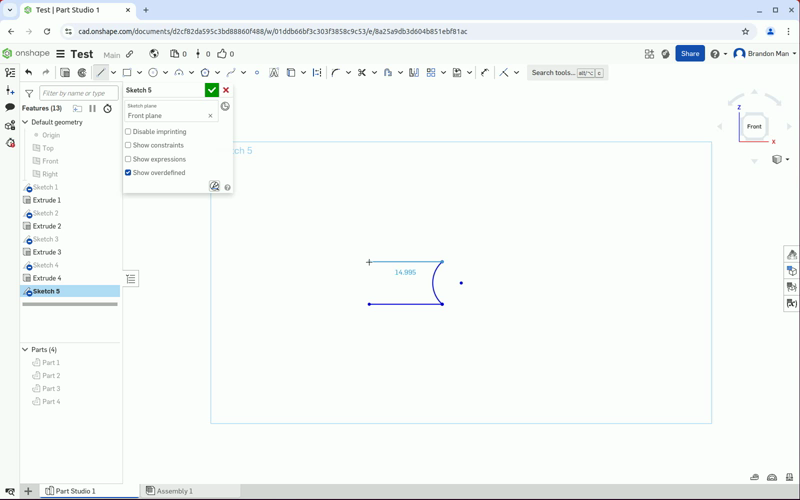
key_up(shift)
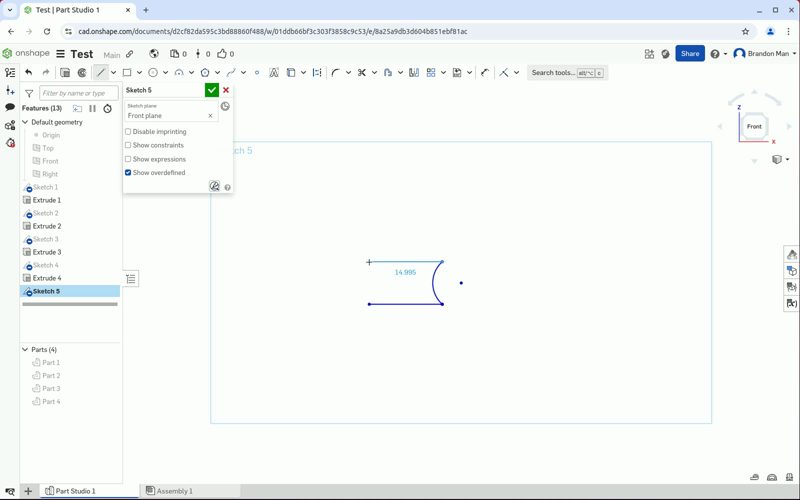
mouse_move(399, 261)
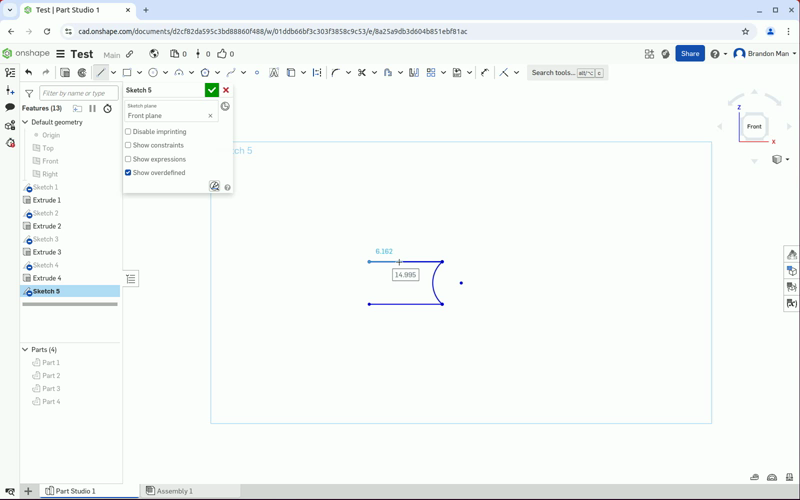
key_down(shift)
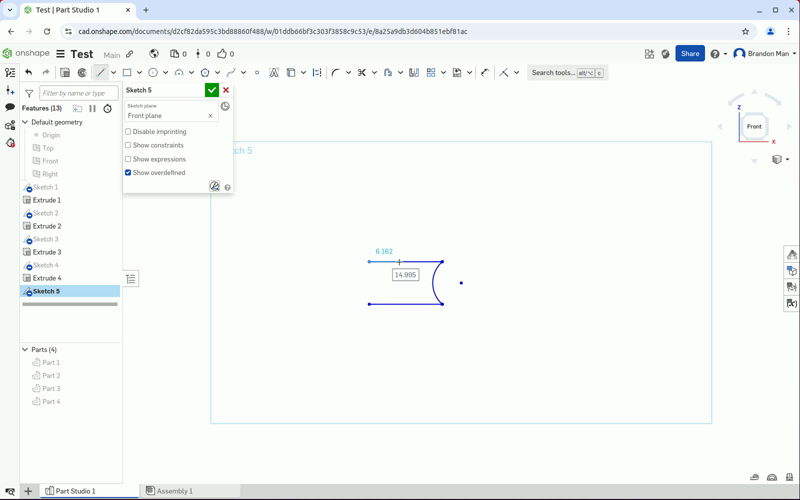
mouse_move(369, 304)
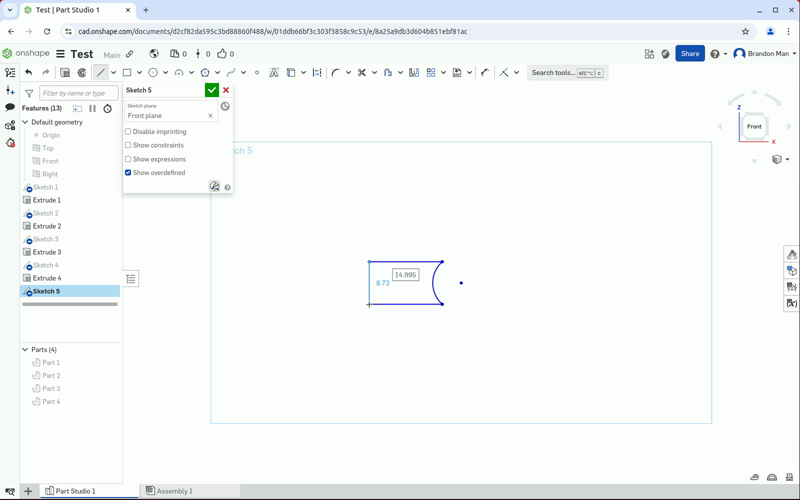
key_up(shift)
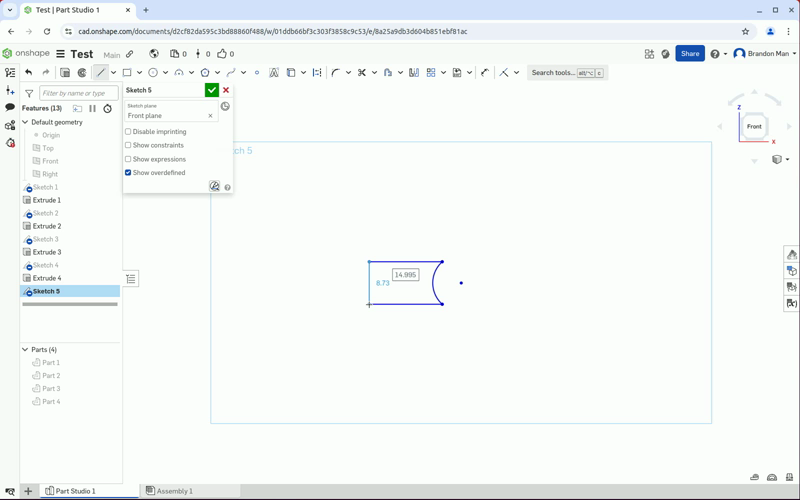
click(369, 304)
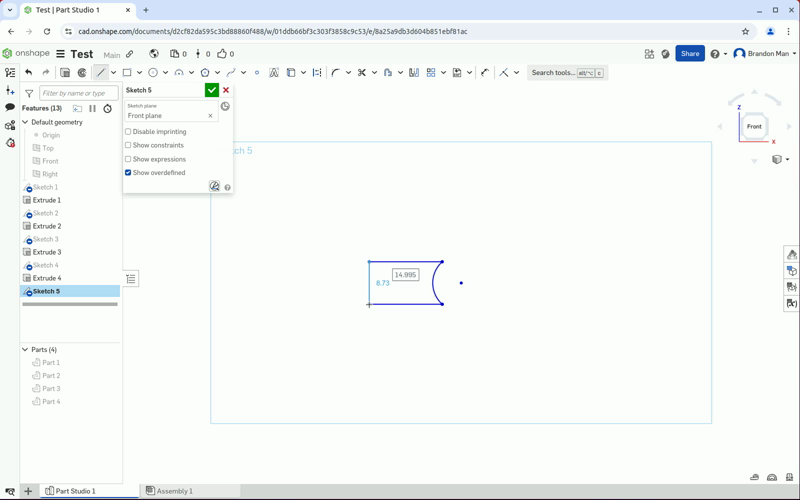
key(esc)
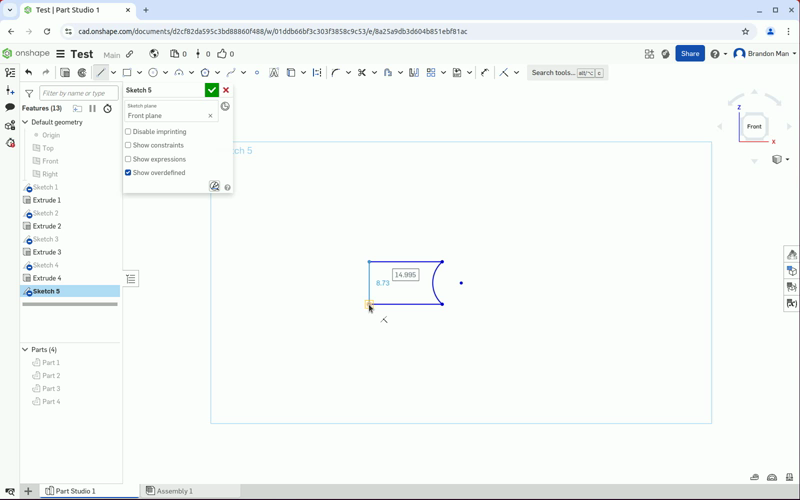
key(c)
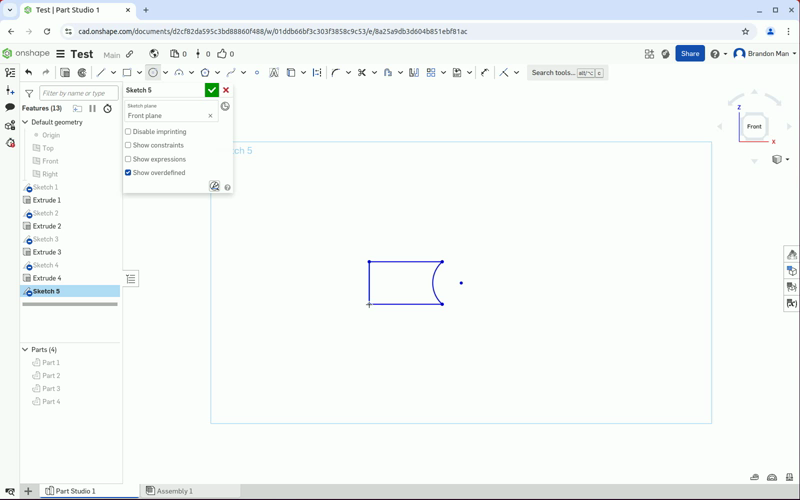
key_down(shift)
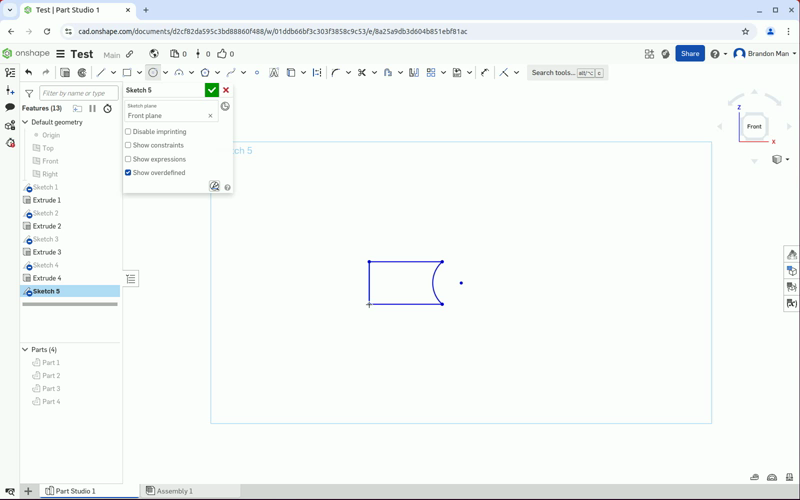
mouse_move(407, 282)
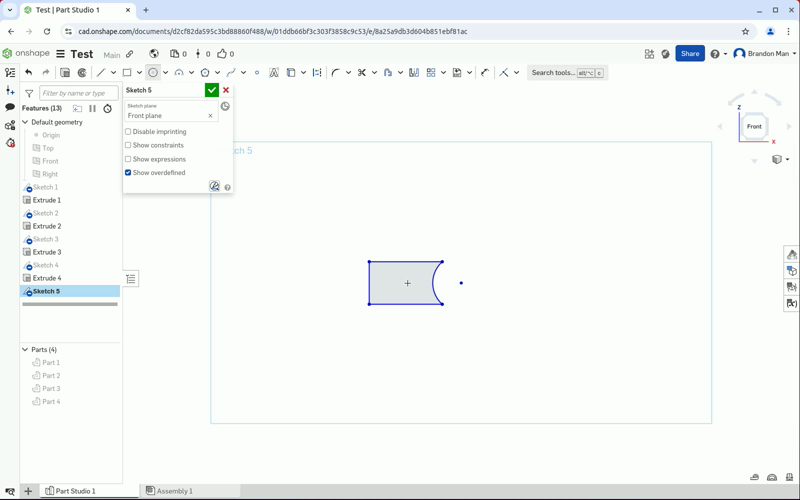
click(407, 282)
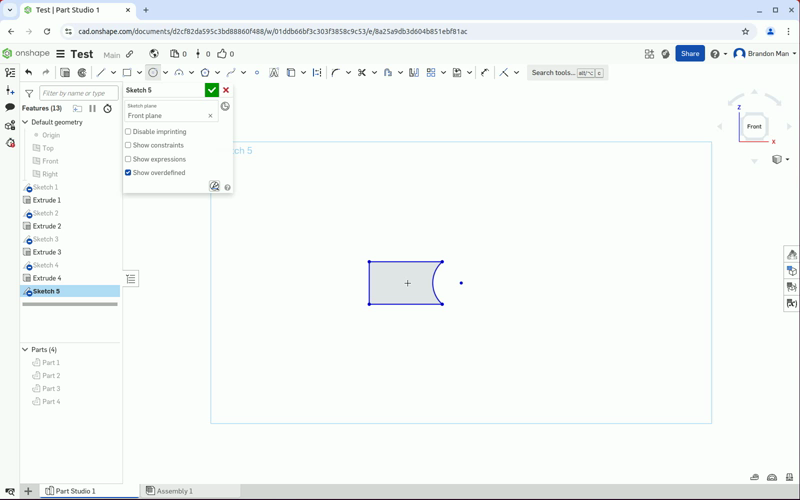
key_up(shift)
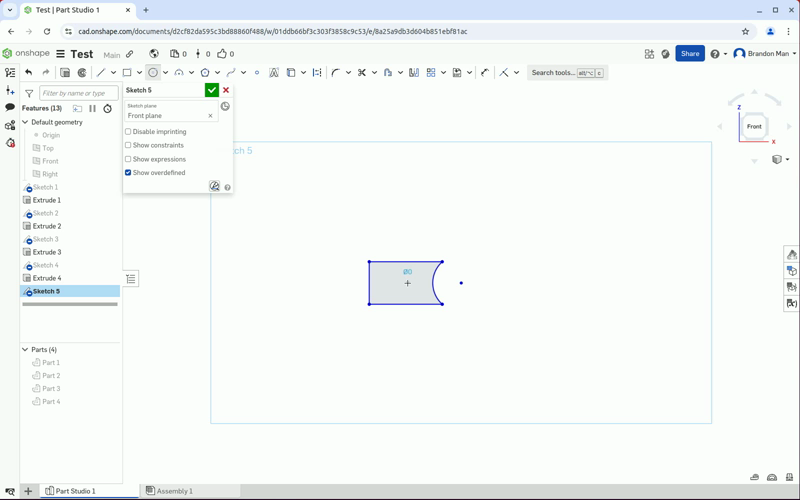
mouse_move(428, 282)
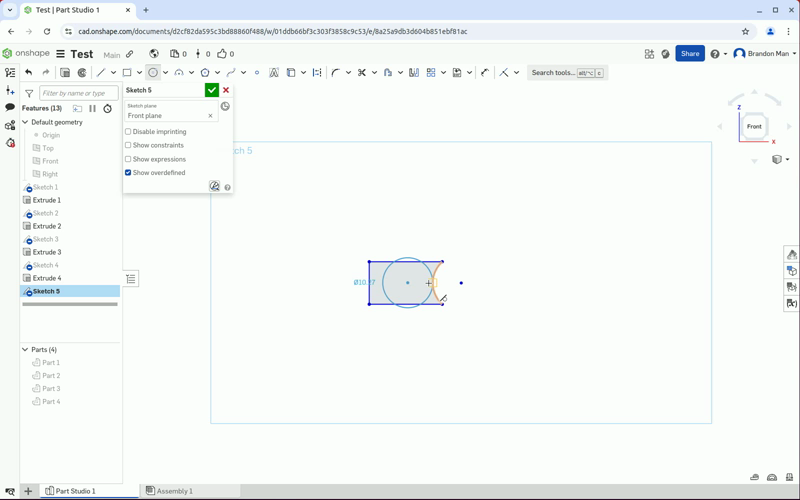
scroll(6)
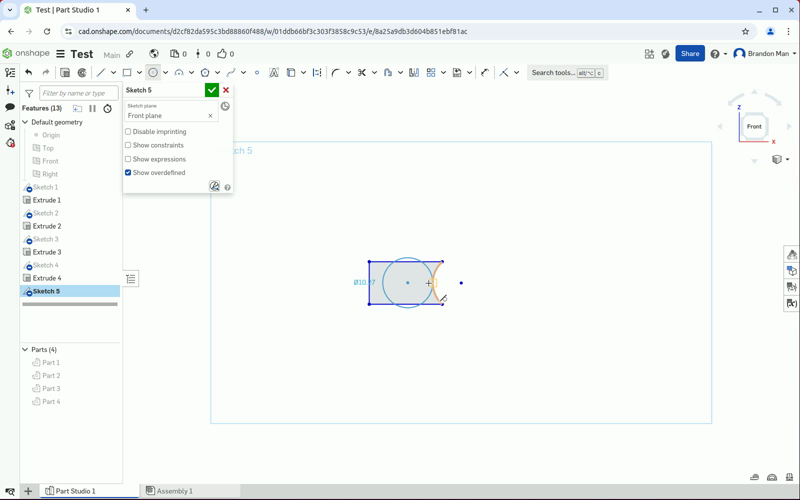
scroll(6)
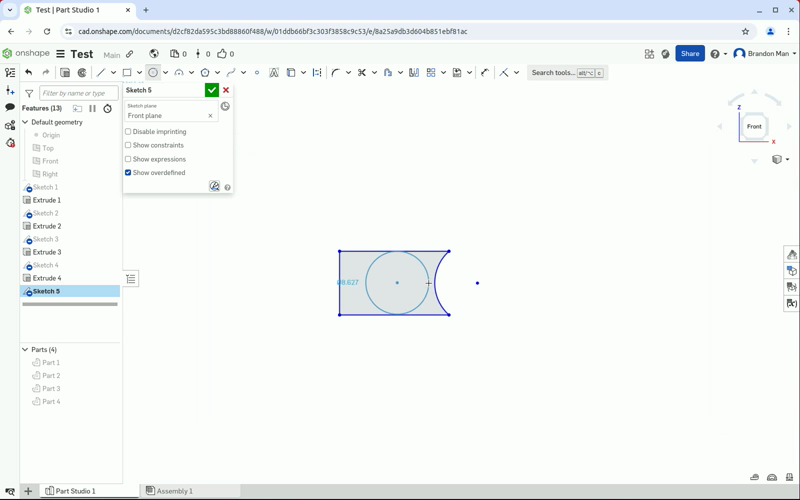
scroll(6)
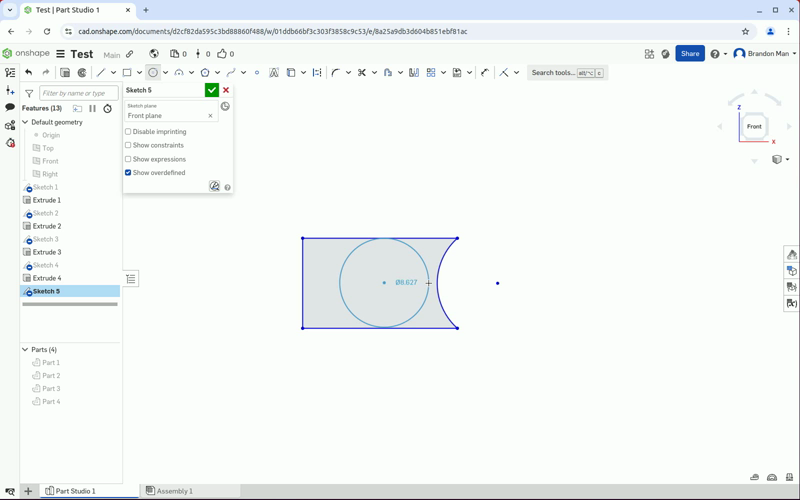
scroll(6)
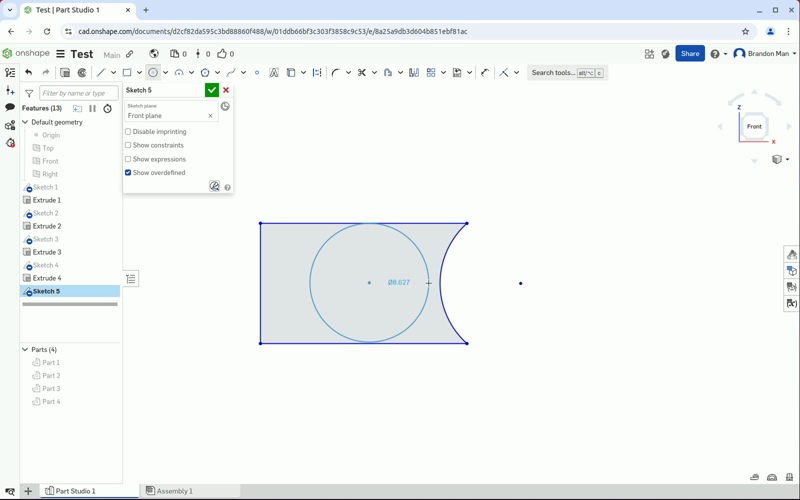
scroll(6)
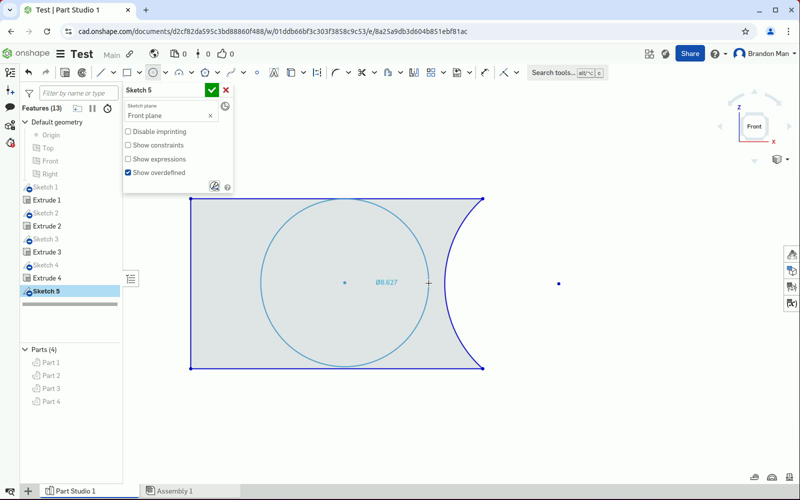
scroll(6)
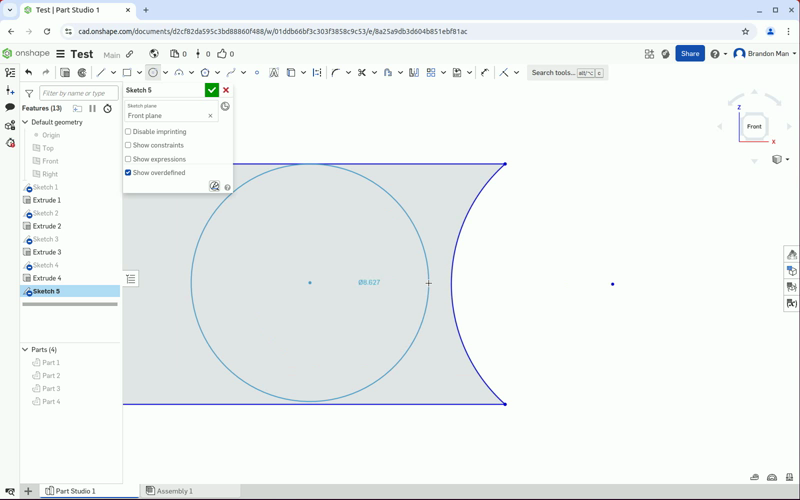
scroll(6)
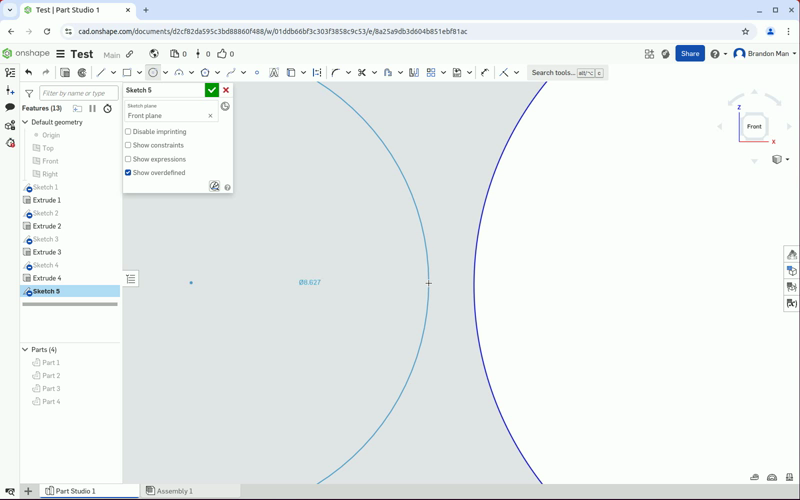
click(428, 282)
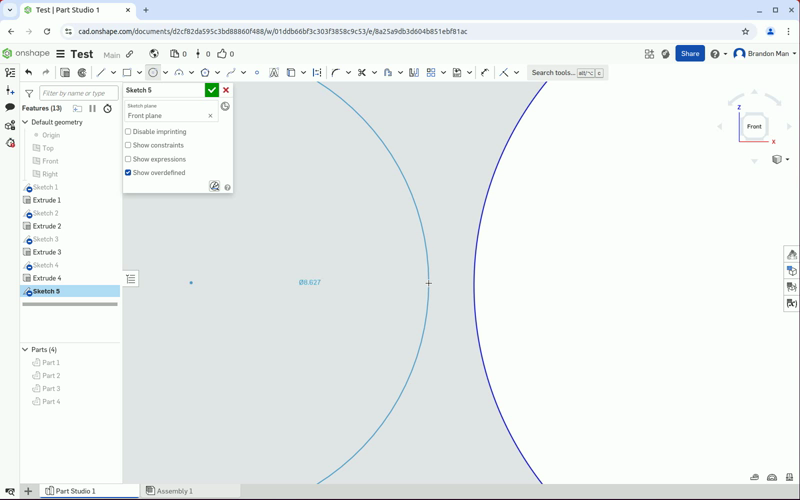
scroll(-6)
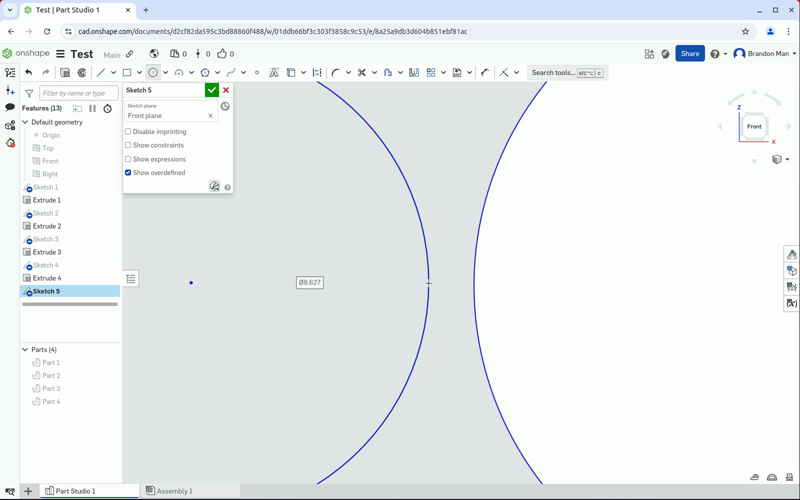
scroll(-6)
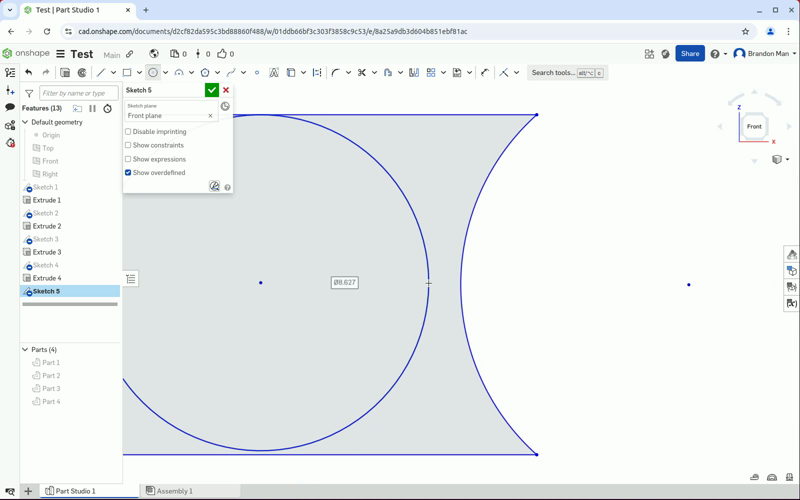
scroll(-6)
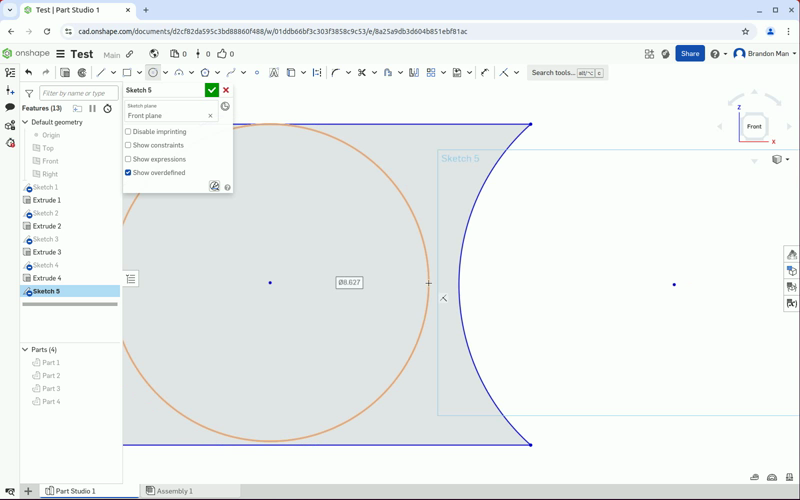
scroll(-6)
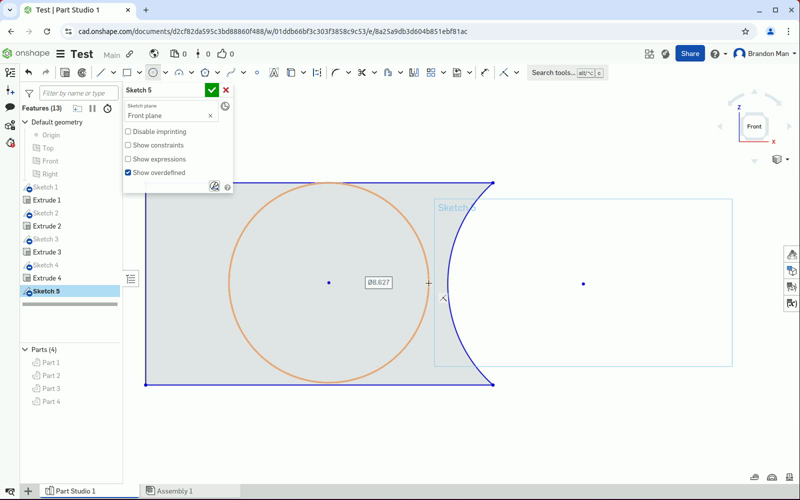
scroll(-6)
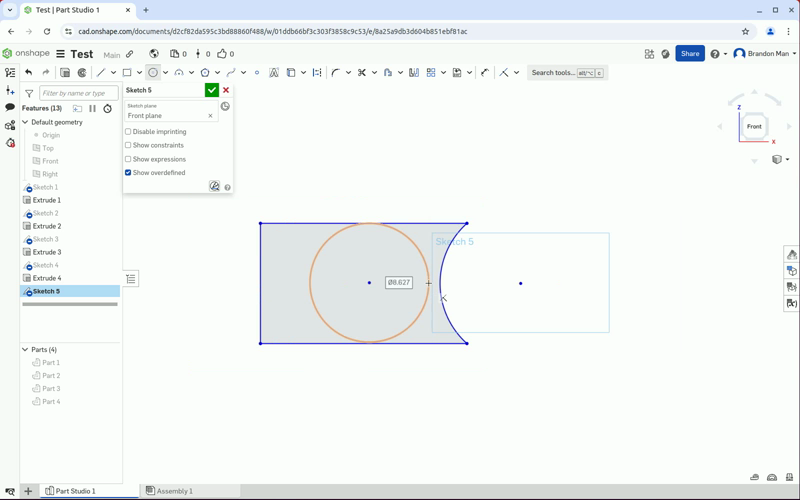
scroll(-6)
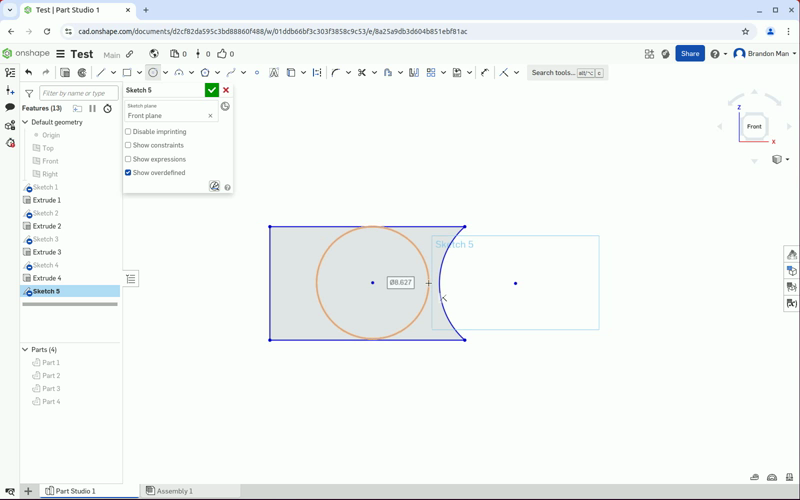
scroll(-6)
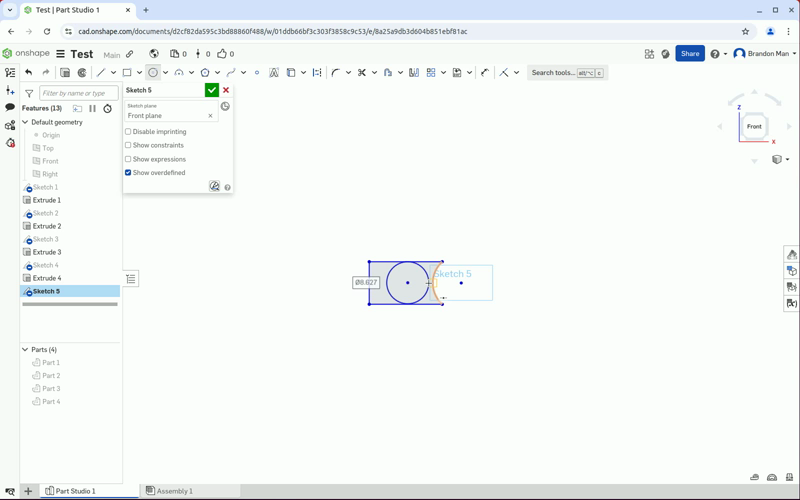
key(esc)
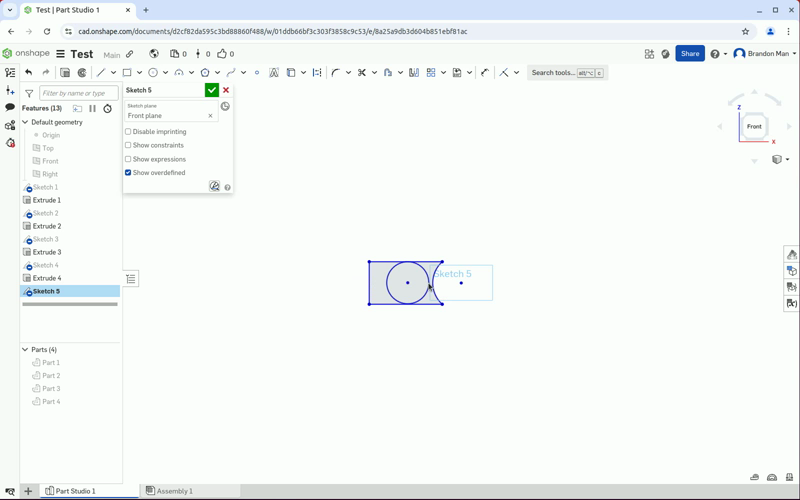
mouse_move(421, 263)
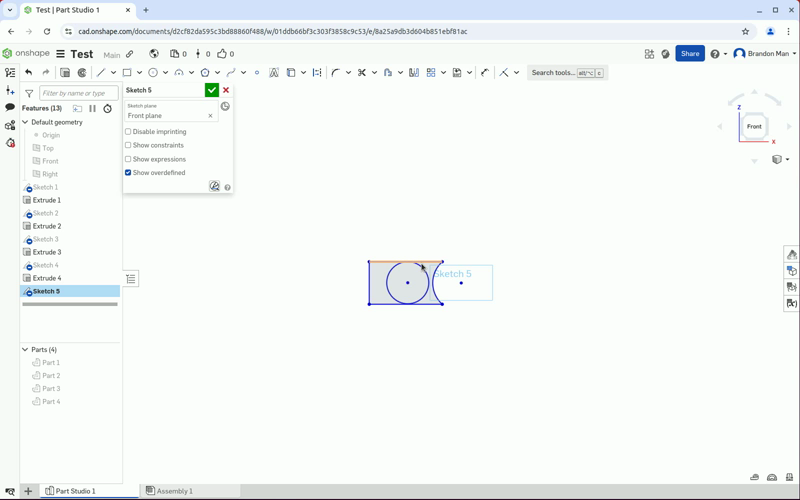
scroll(6)
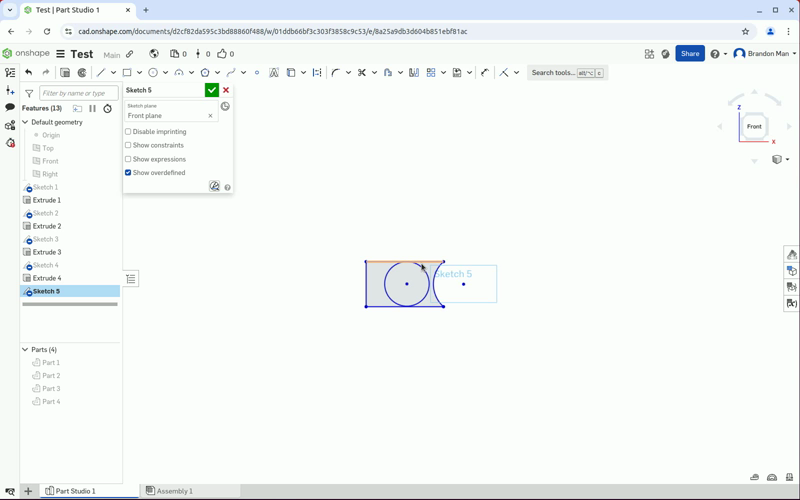
scroll(6)
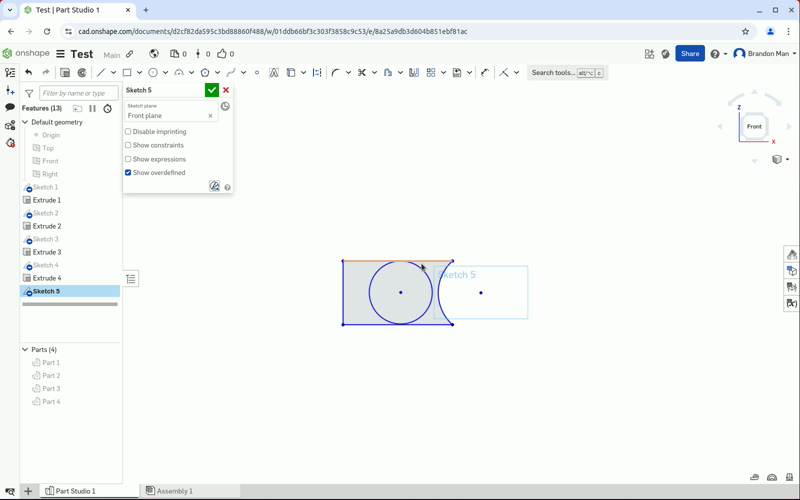
scroll(6)
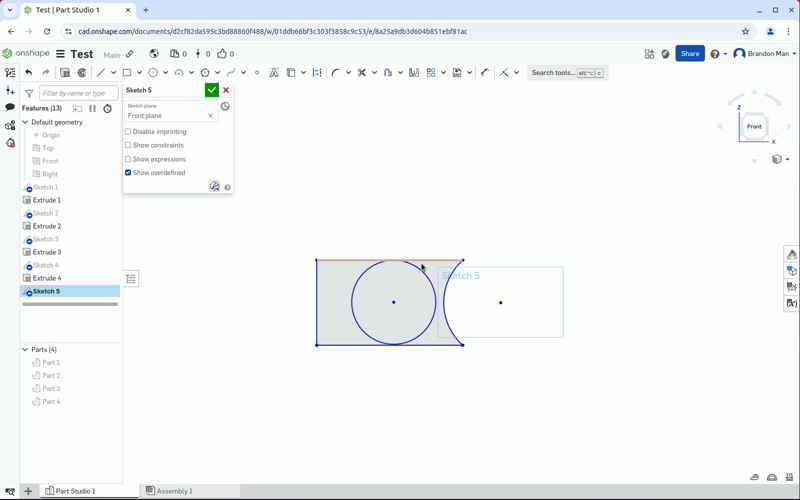
scroll(6)
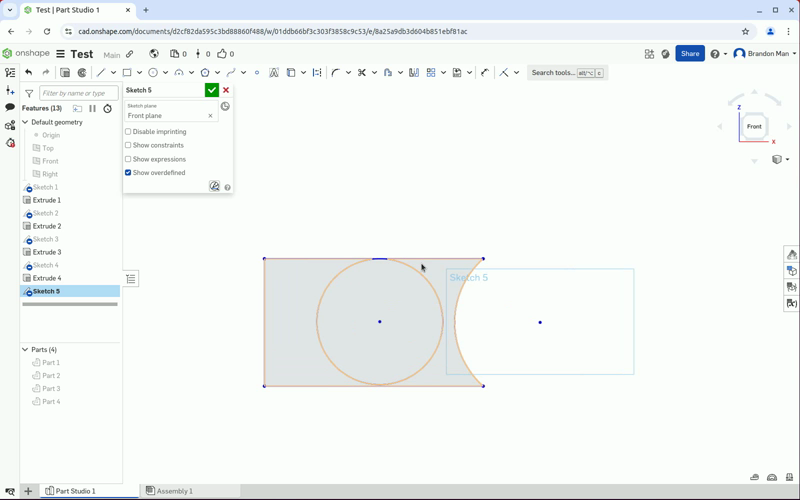
scroll(6)
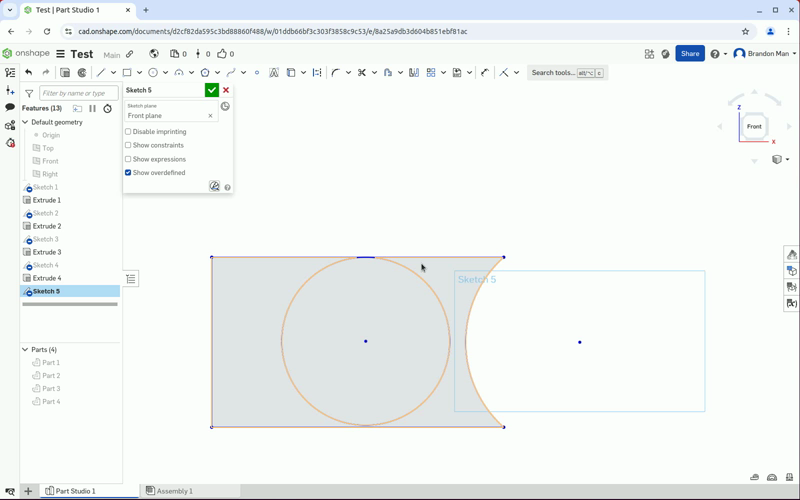
scroll(6)
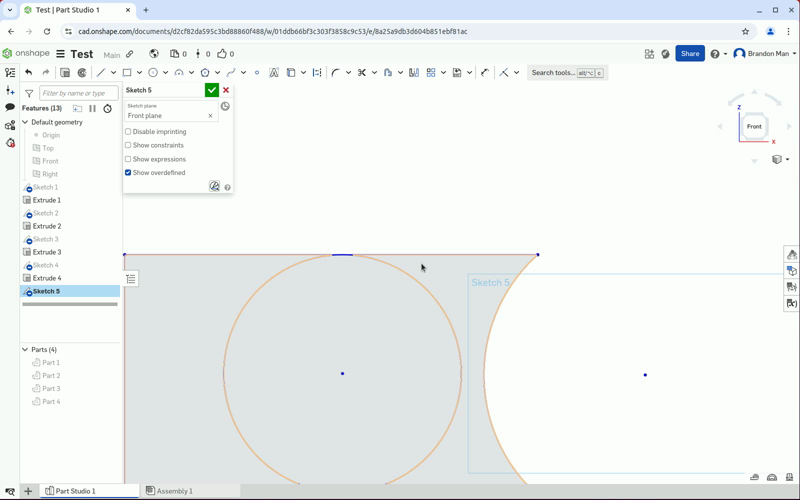
scroll(6)
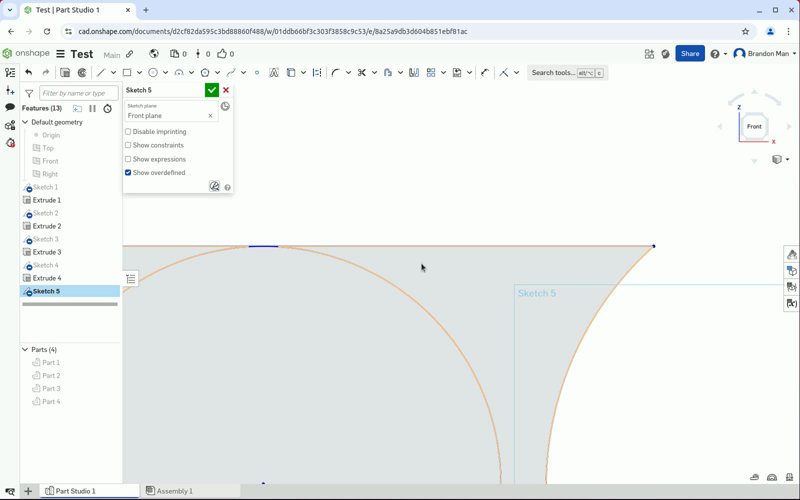
click(421, 263)
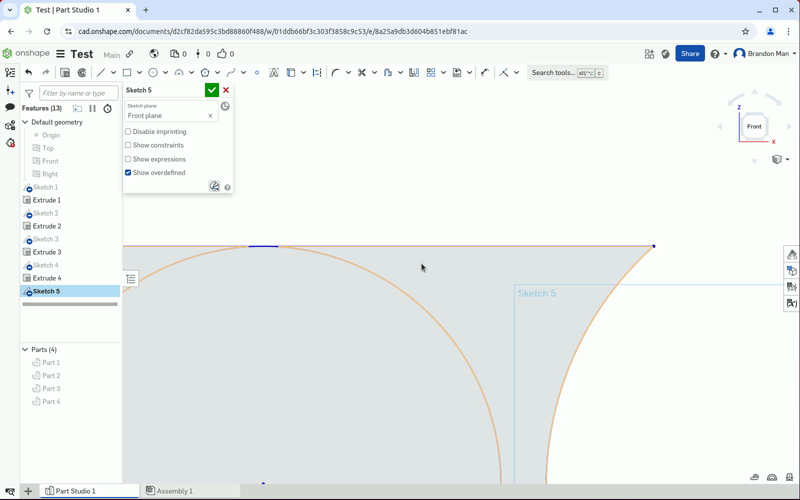
scroll(-6)
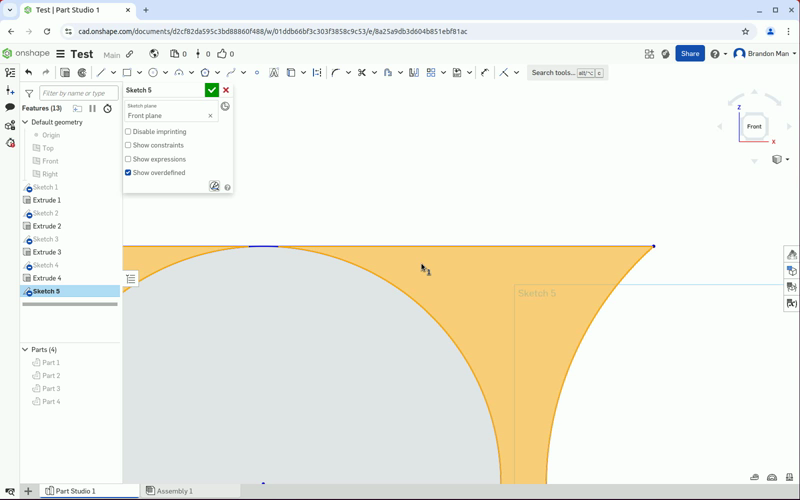
scroll(-6)
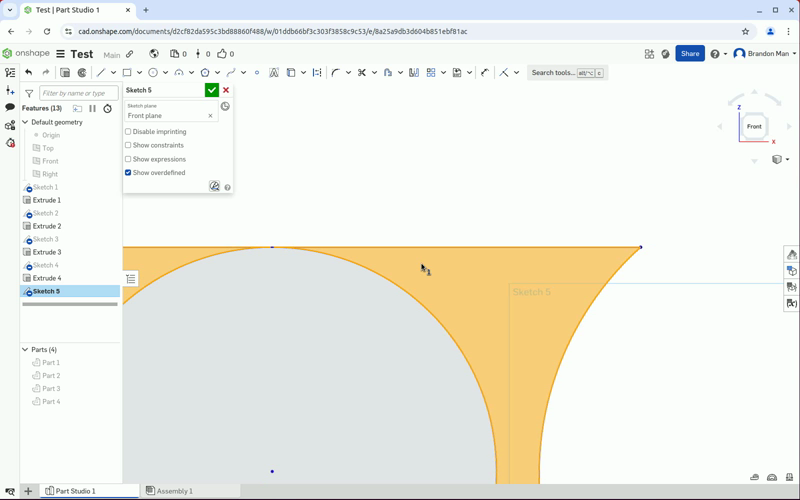
scroll(-6)
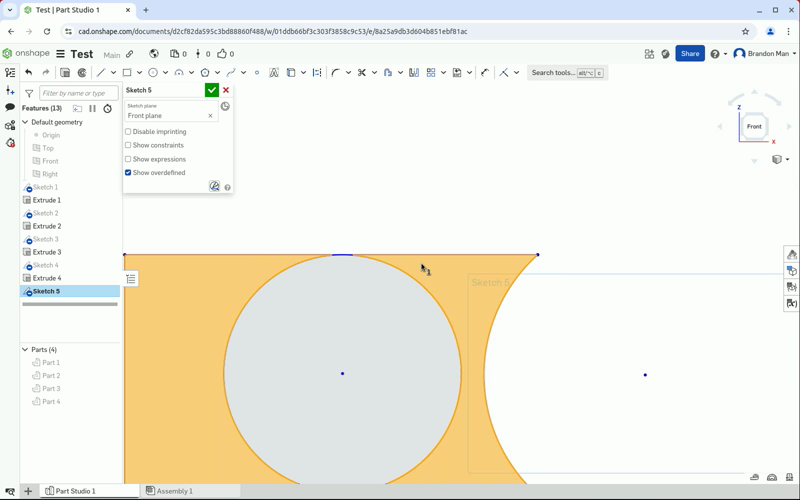
scroll(-6)
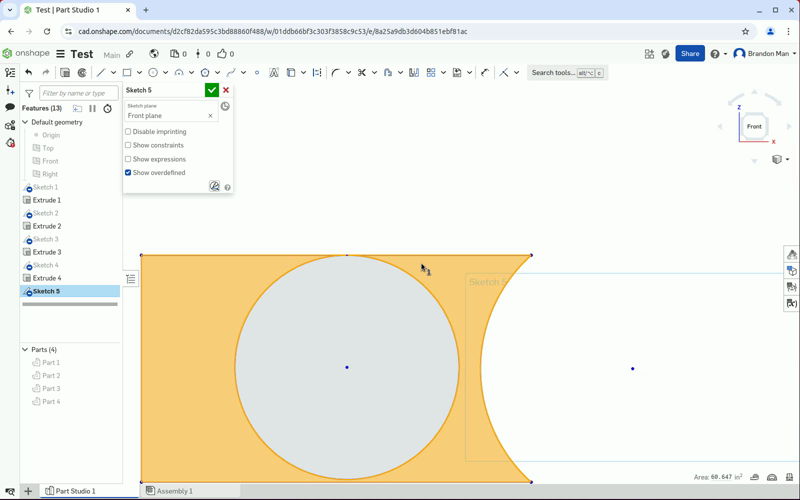
scroll(-6)
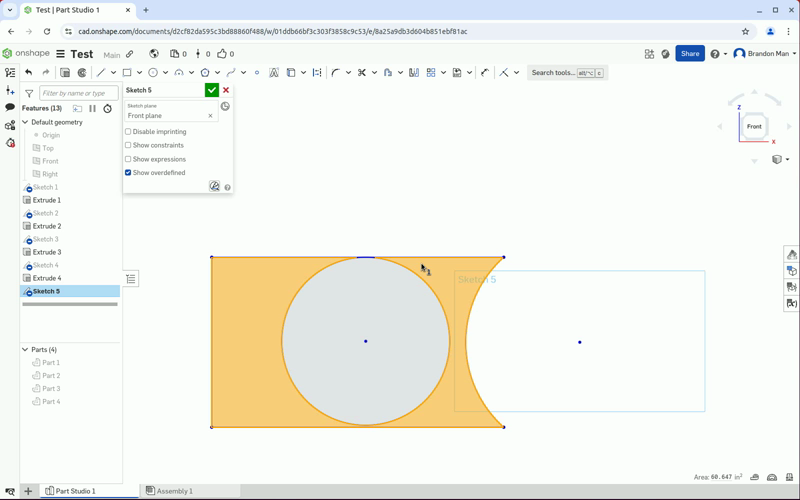
scroll(-6)
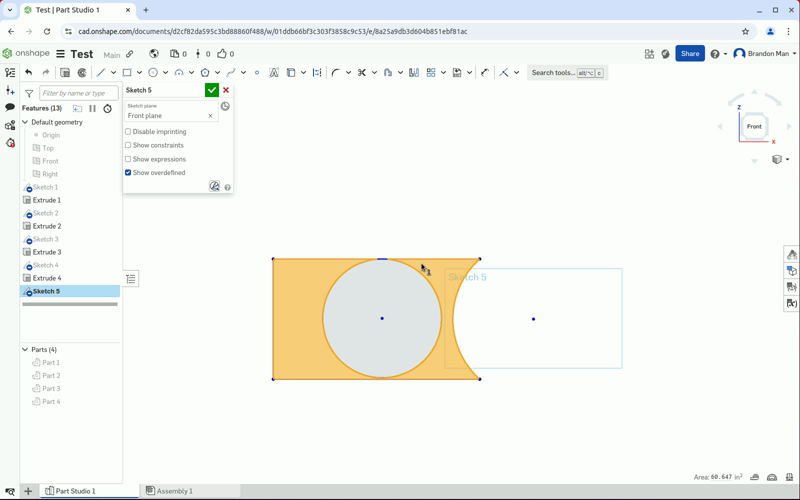
scroll(-6)
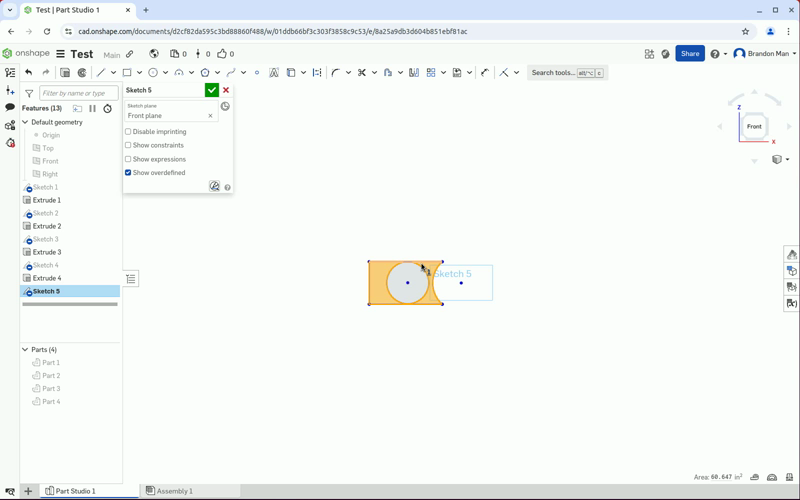
mouse_move(73, 352)
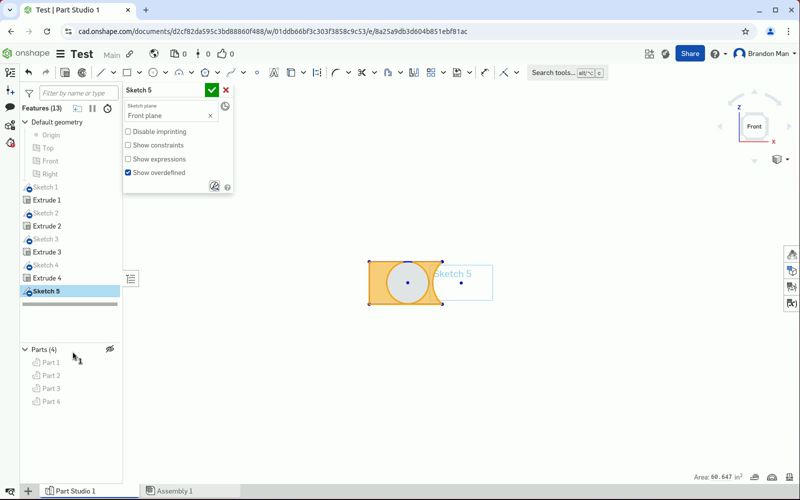
key(shift+y)
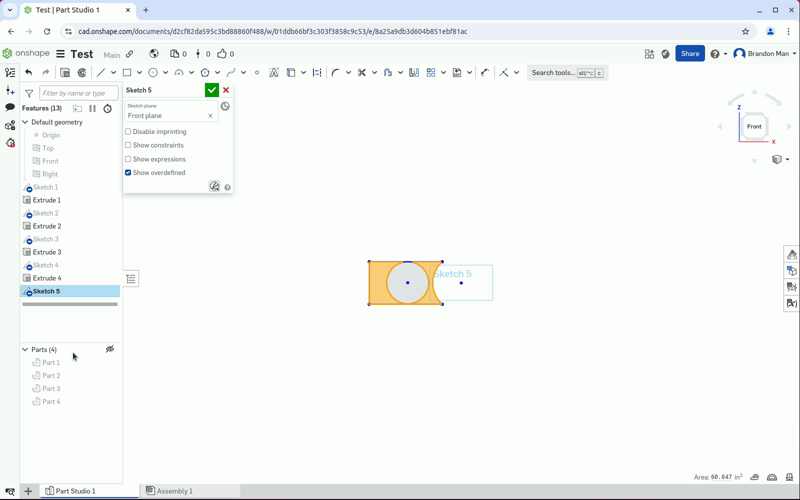
key(shift+e)
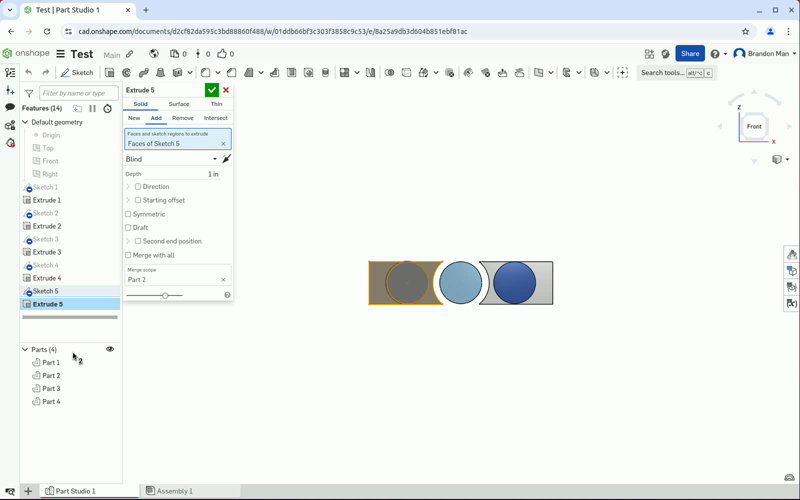
mouse_move(143, 106)
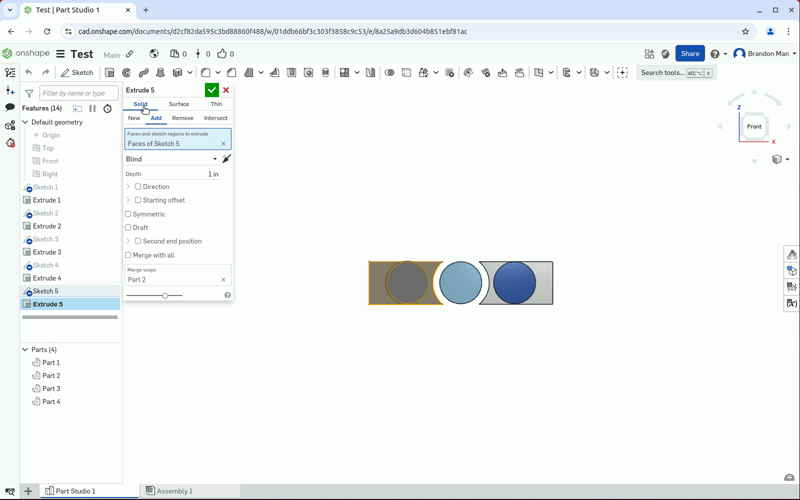
click(143, 106)
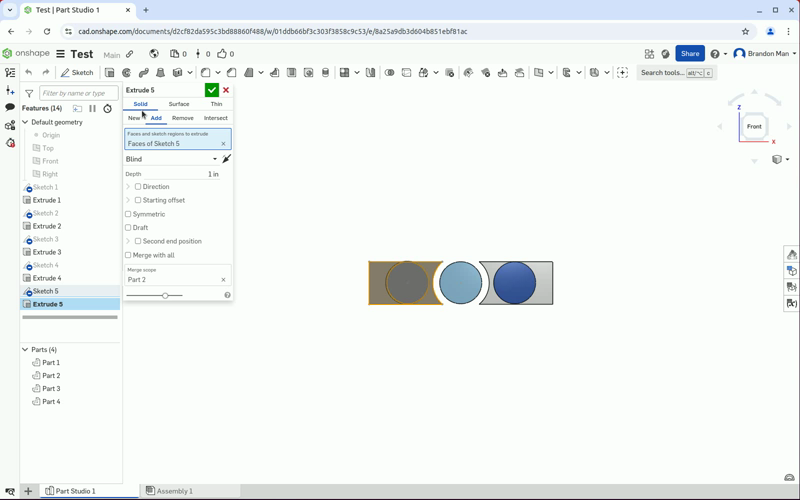
mouse_move(137, 120)
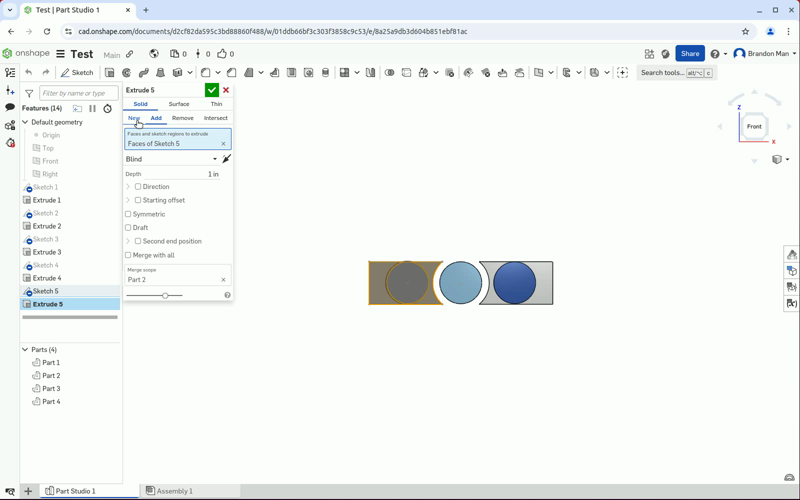
click(137, 120)
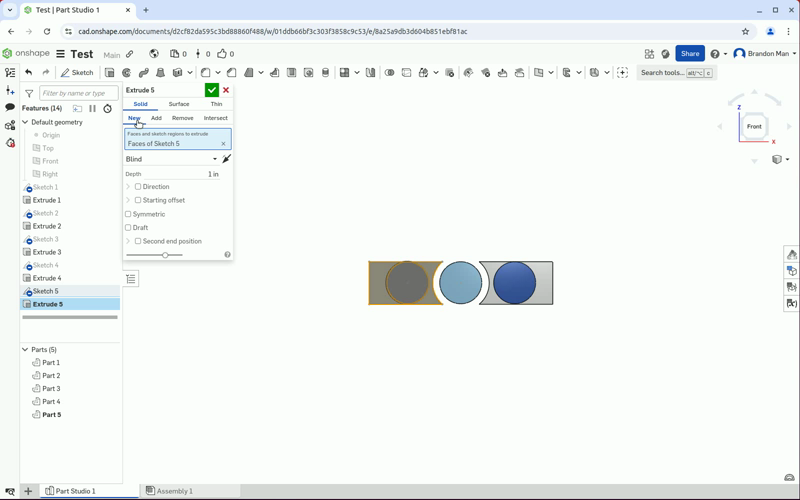
key(tab, 4)
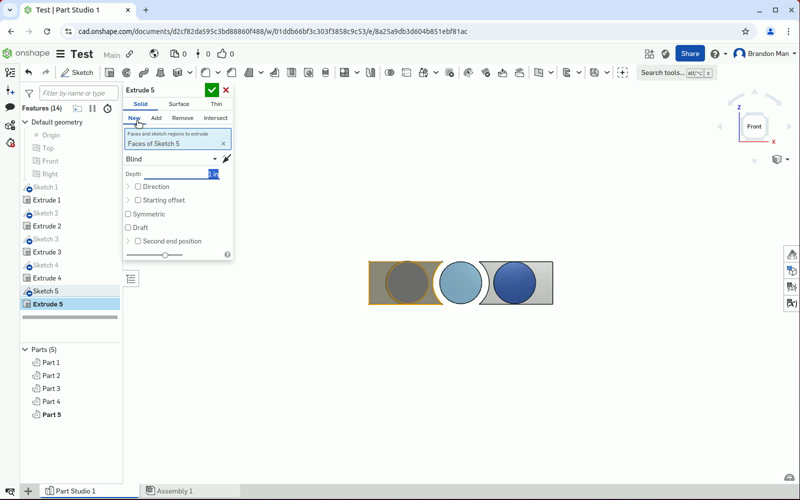
text(2.889)
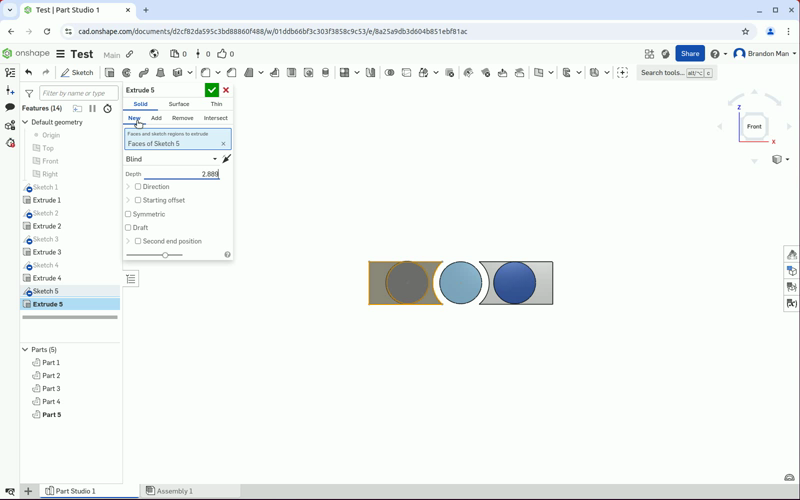
key(enter)
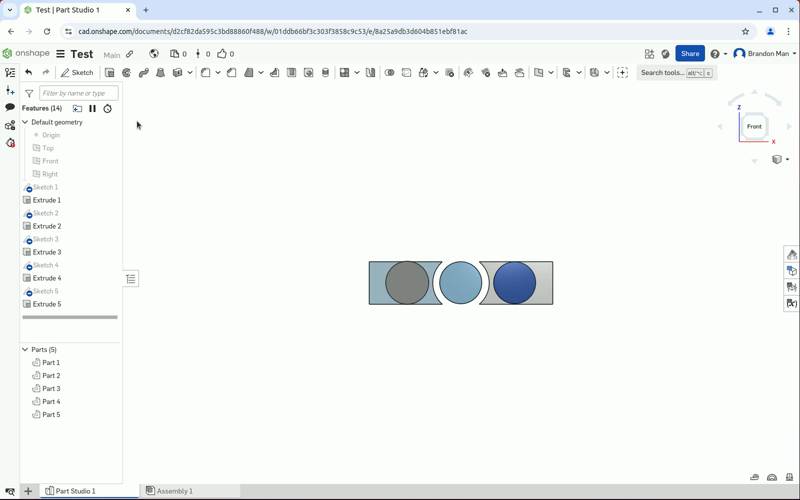
key(shift+h)
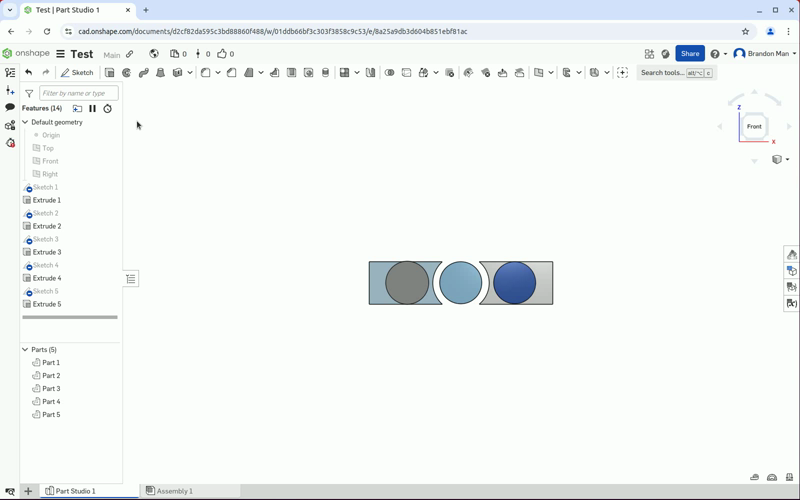
key(shift+h)
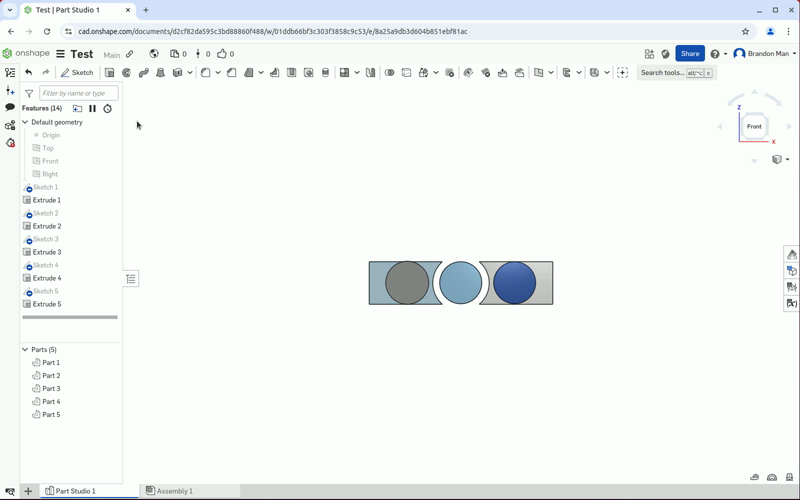
mouse_move(73, 189)
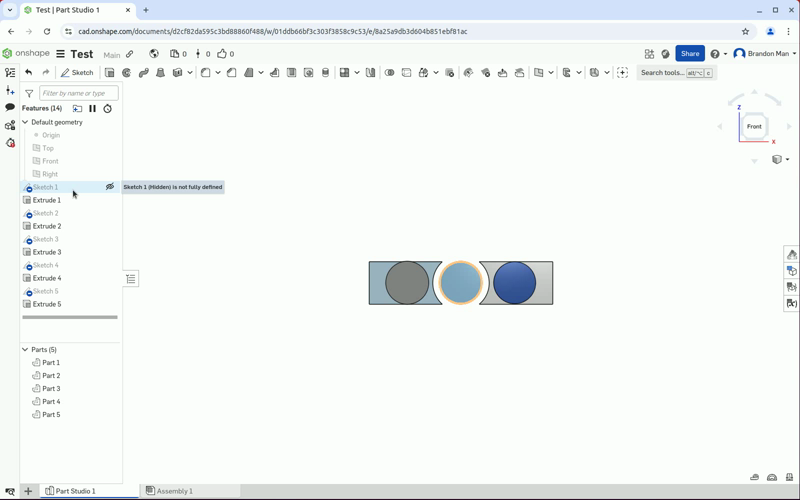
click(73, 189)
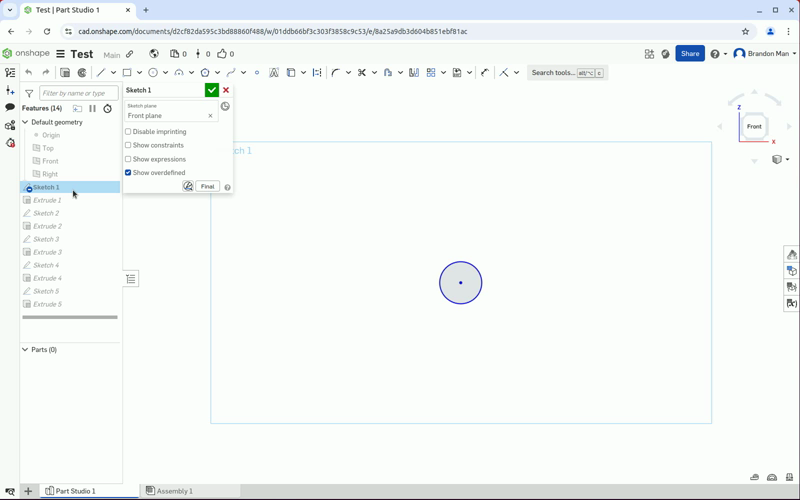
mouse_move(229, 92)
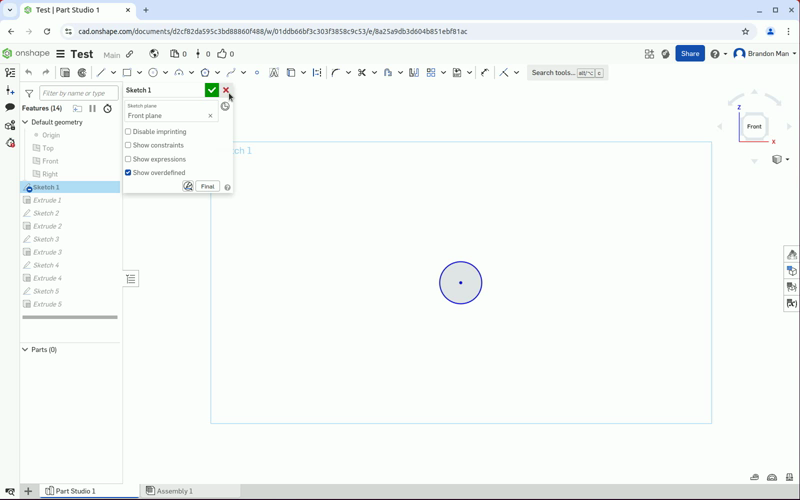
click(229, 92)
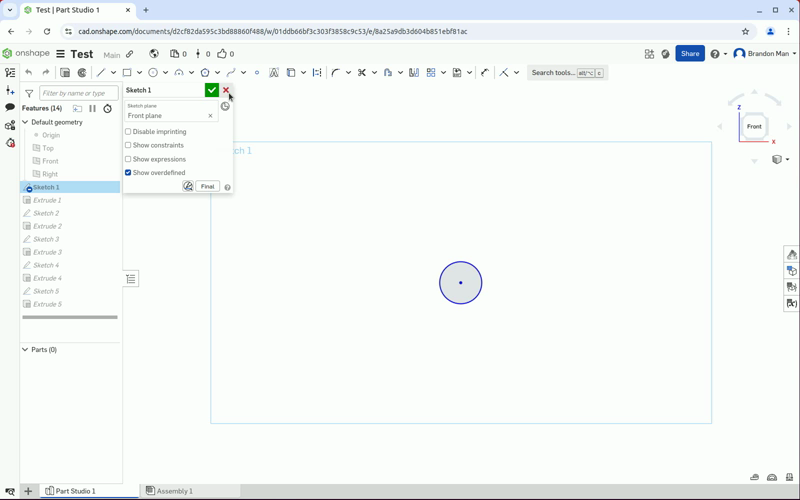
key(shift+s)
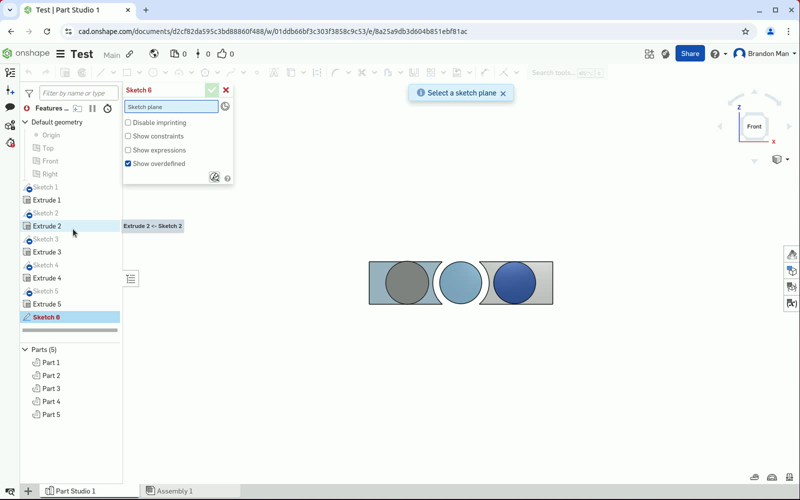
scroll(3)
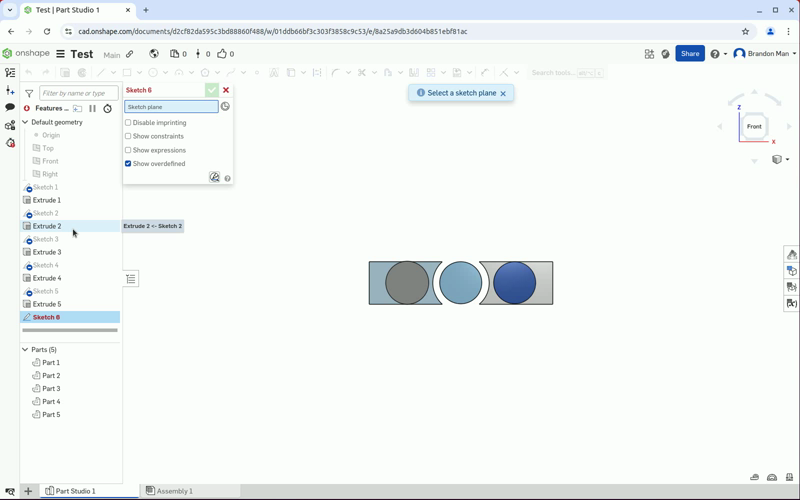
mouse_move(73, 163)
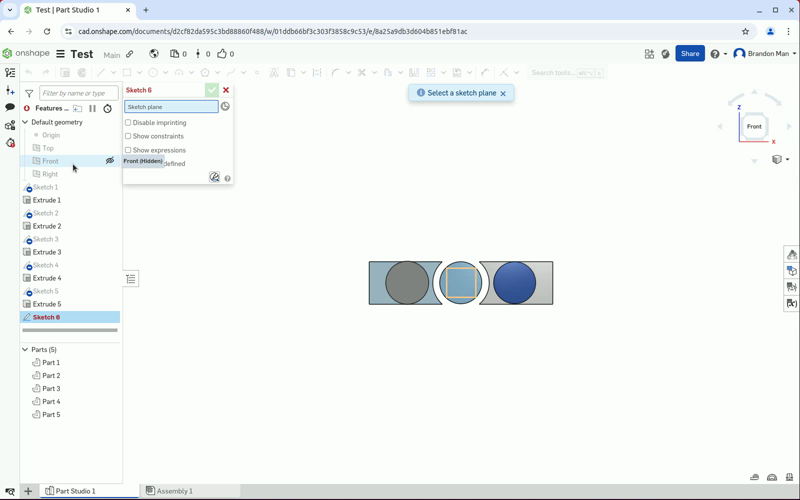
click(73, 163)
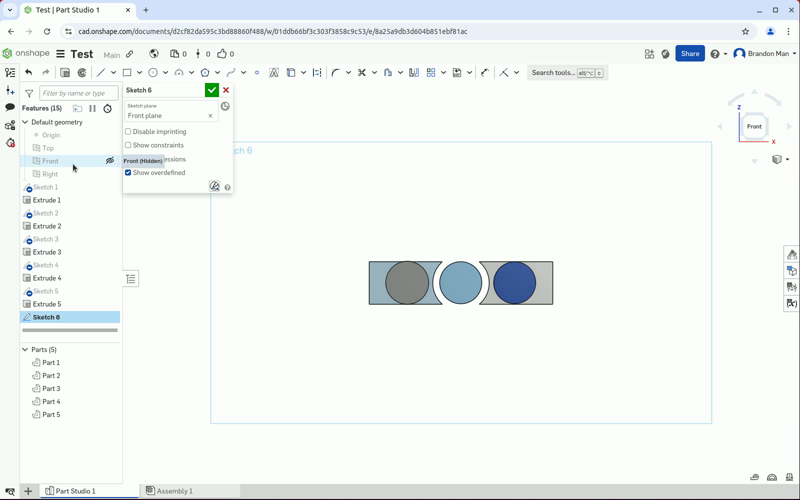
mouse_move(73, 352)
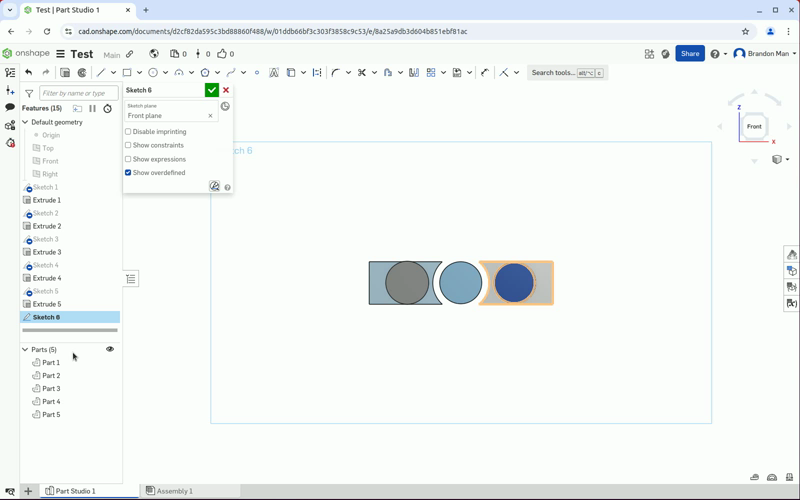
key(y)
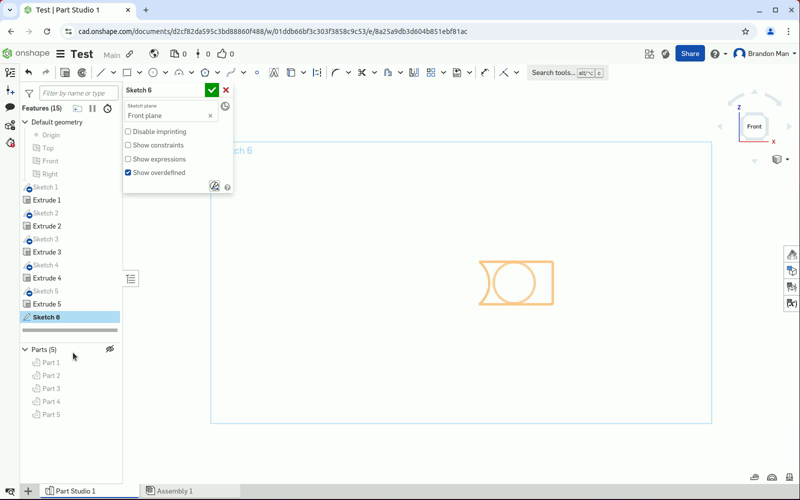
key(l)
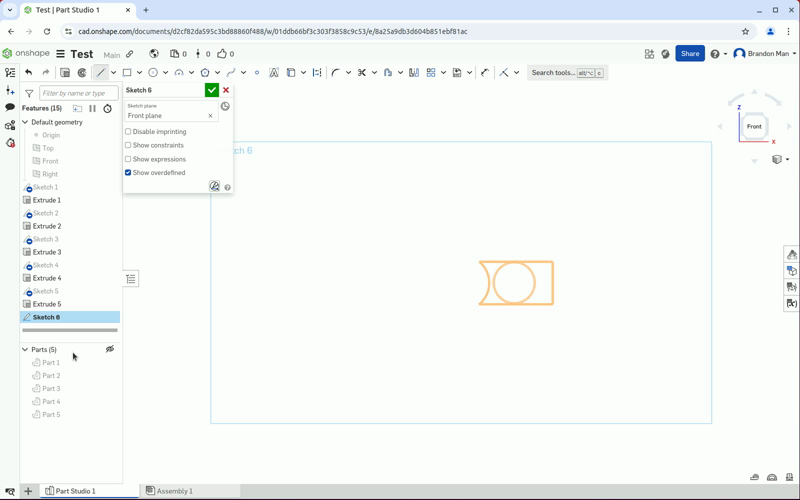
key_down(shift)
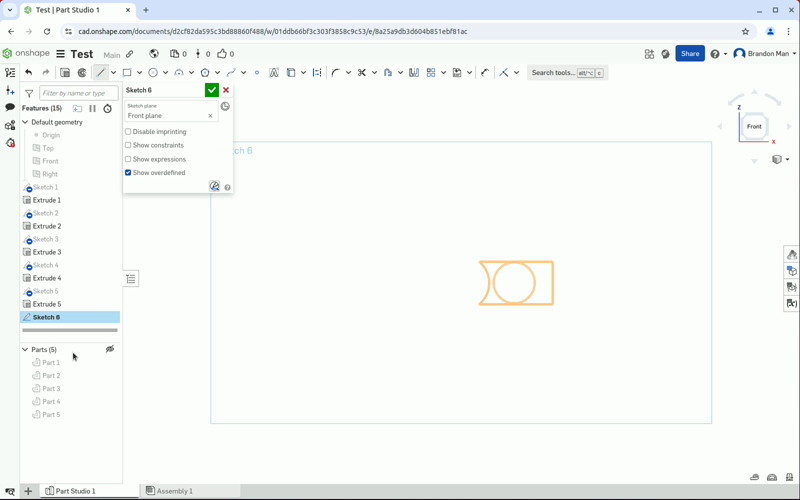
mouse_move(441, 304)
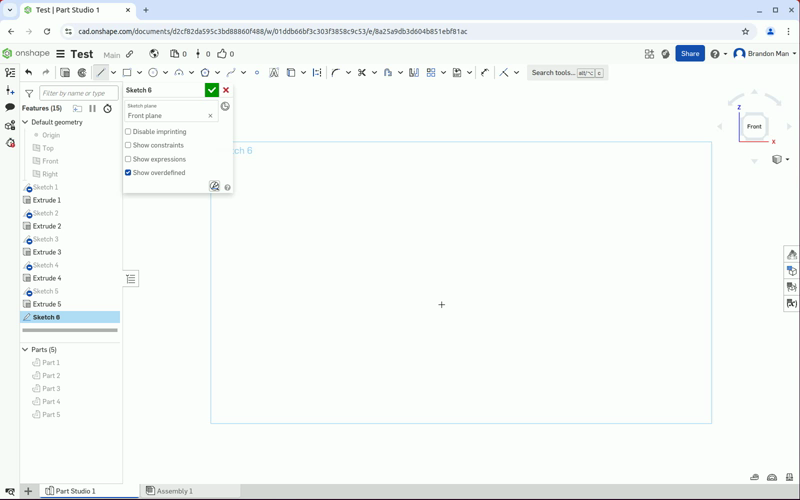
click(441, 304)
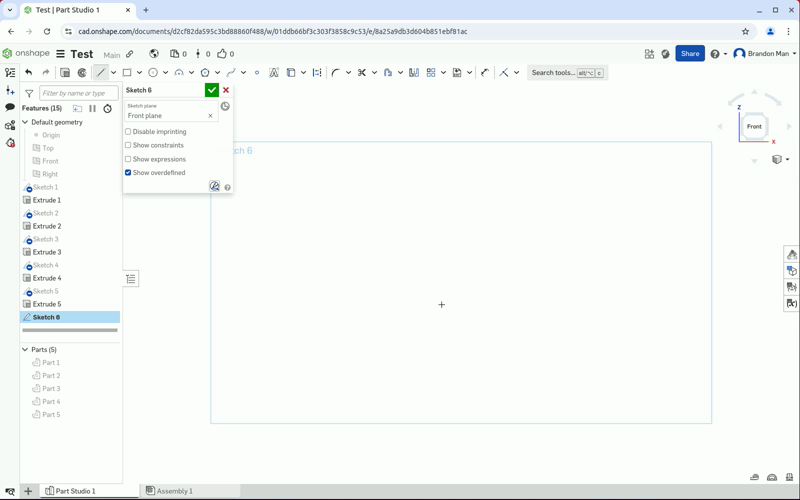
key_up(shift)
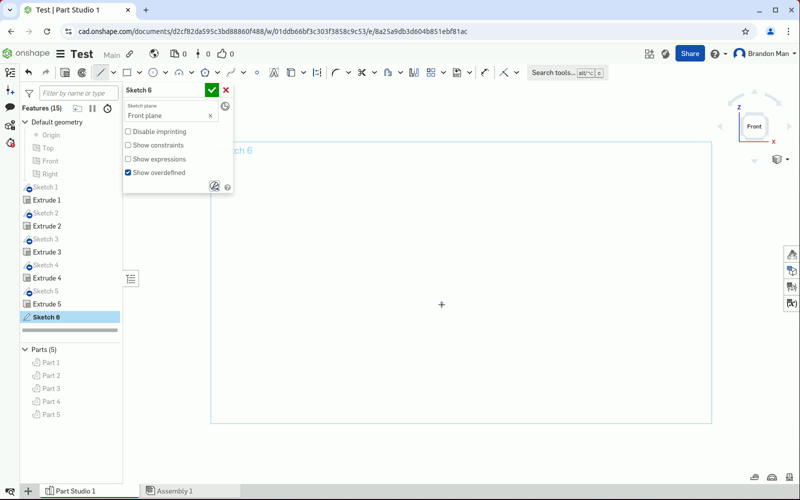
key_down(shift)
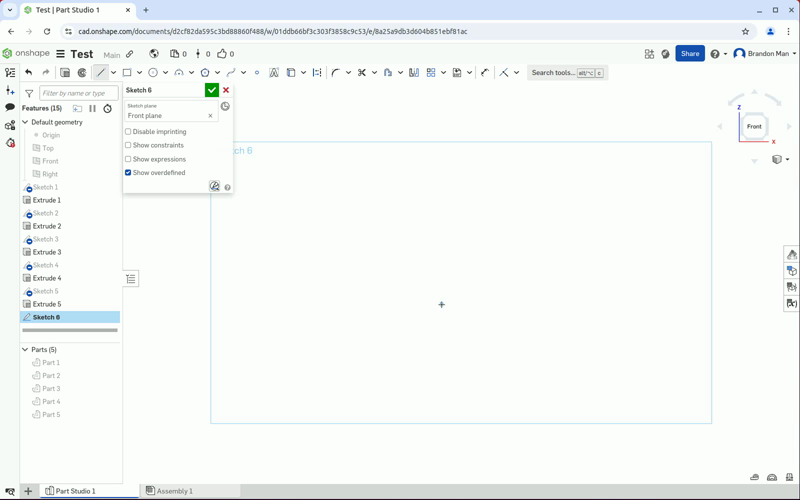
mouse_move(471, 304)
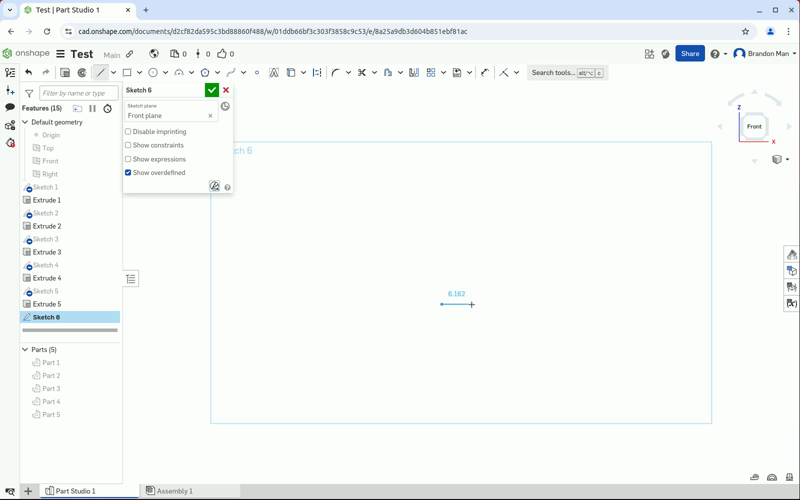
mouse_move(480, 304)
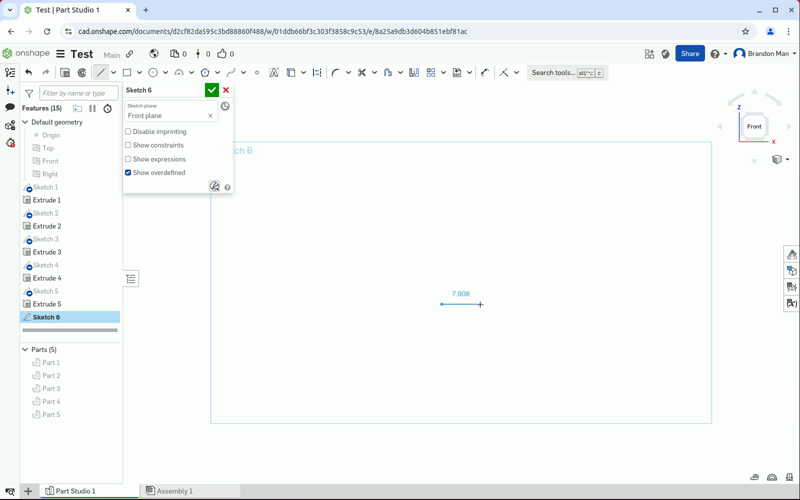
click(480, 304)
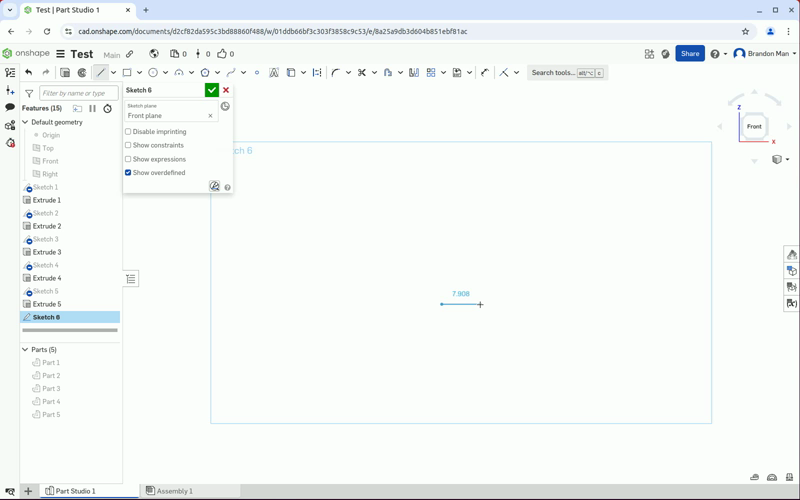
key_up(shift)
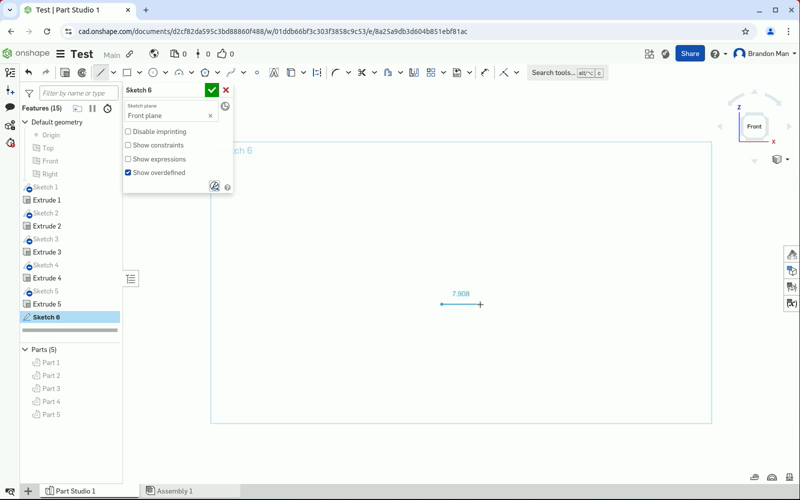
key(esc)
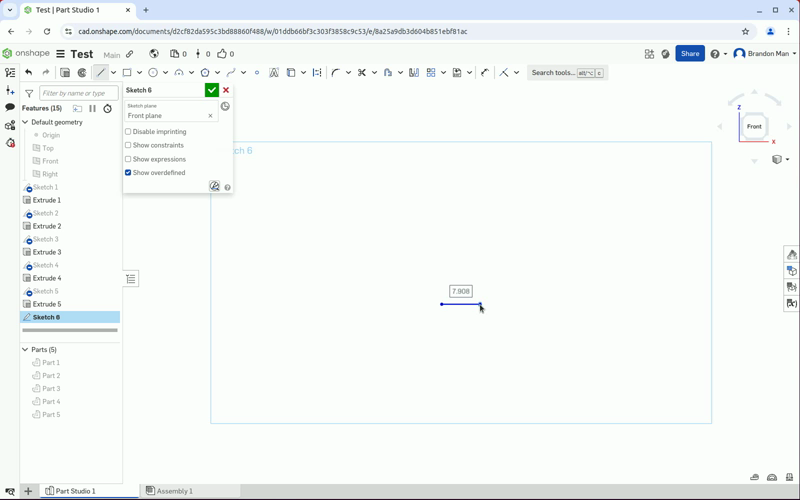
key(a)
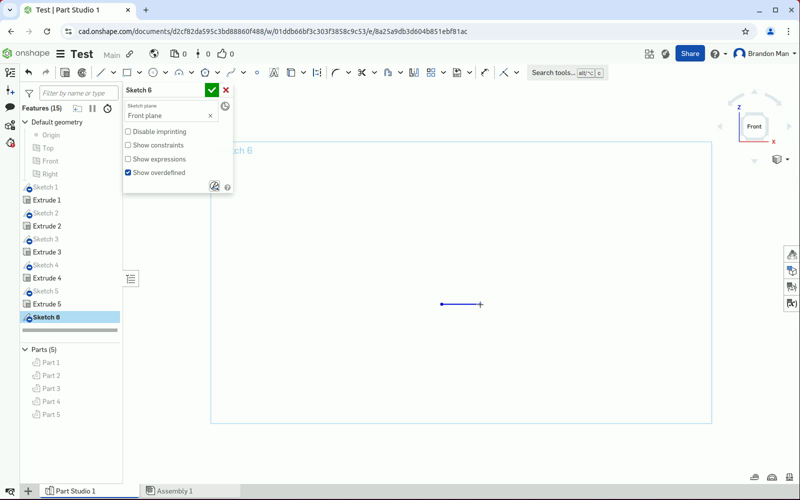
mouse_move(480, 304)
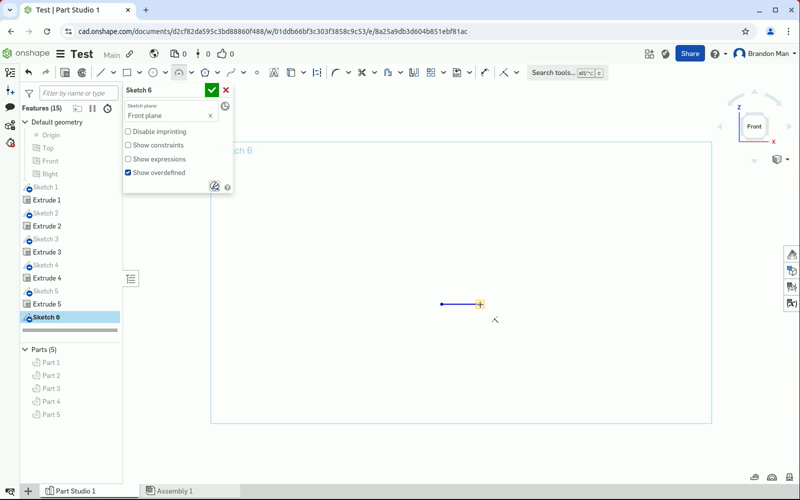
click(480, 304)
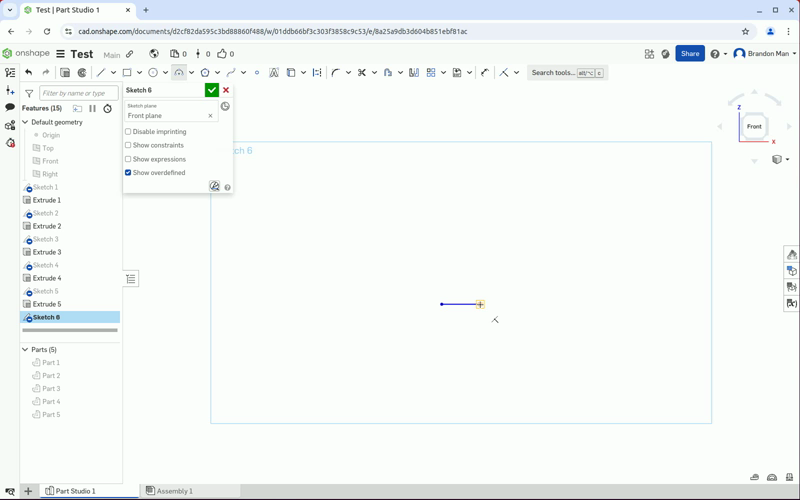
key_down(shift)
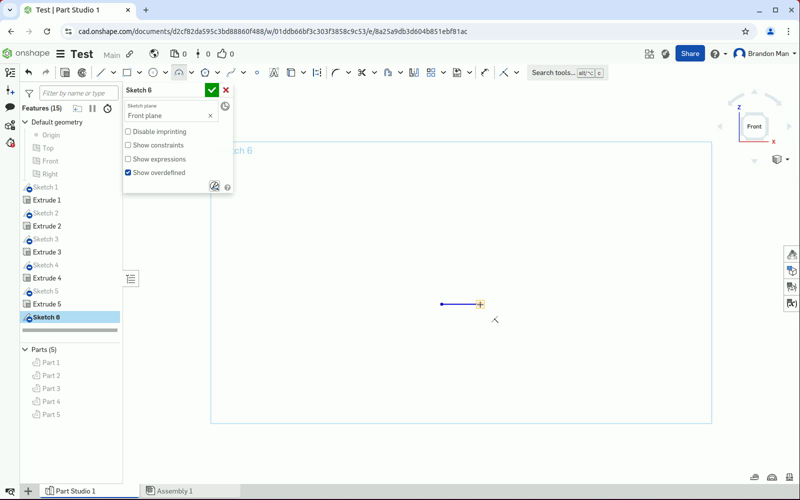
mouse_move(480, 261)
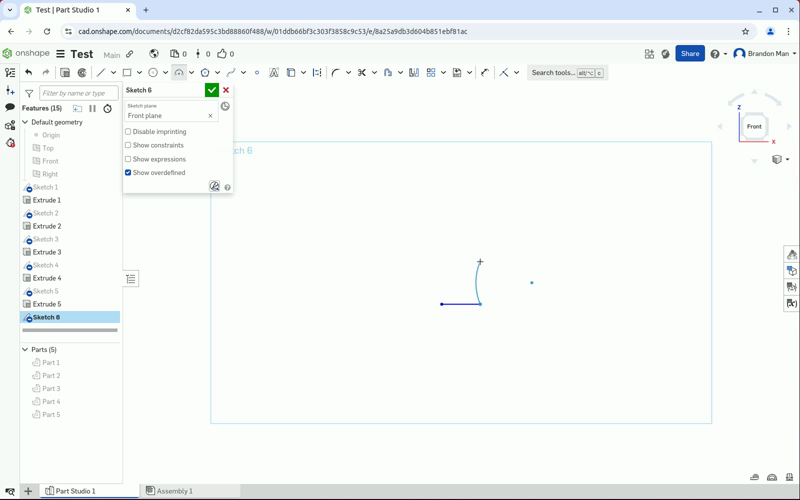
click(480, 261)
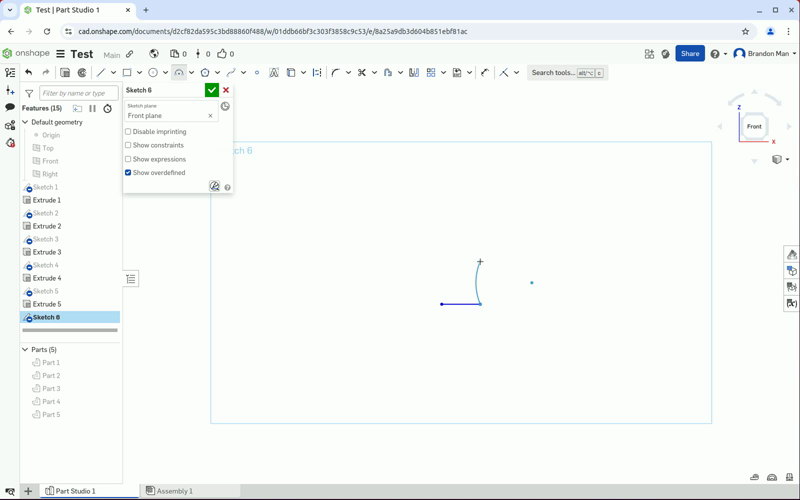
mouse_move(489, 282)
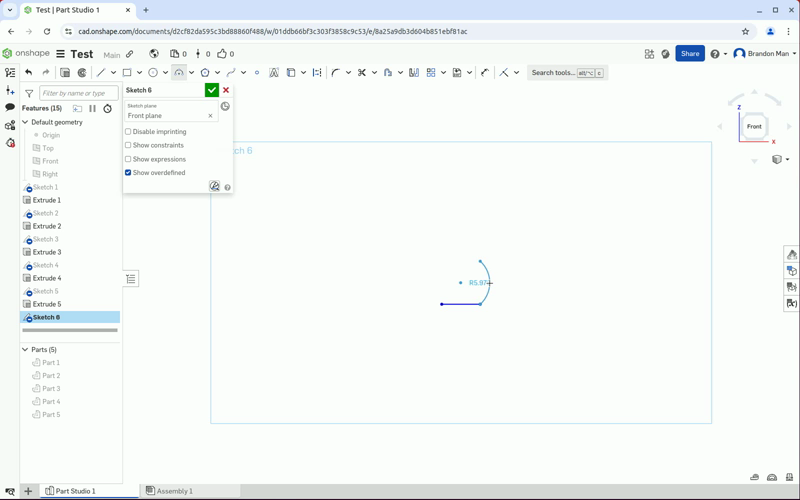
click(489, 282)
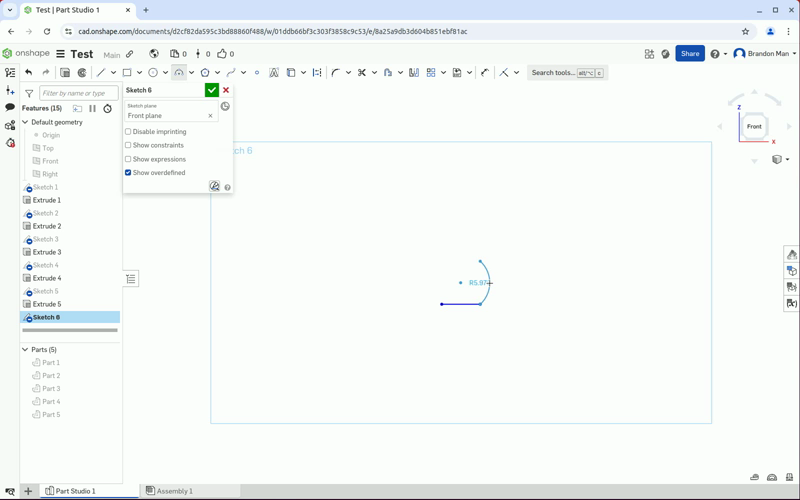
key_up(shift)
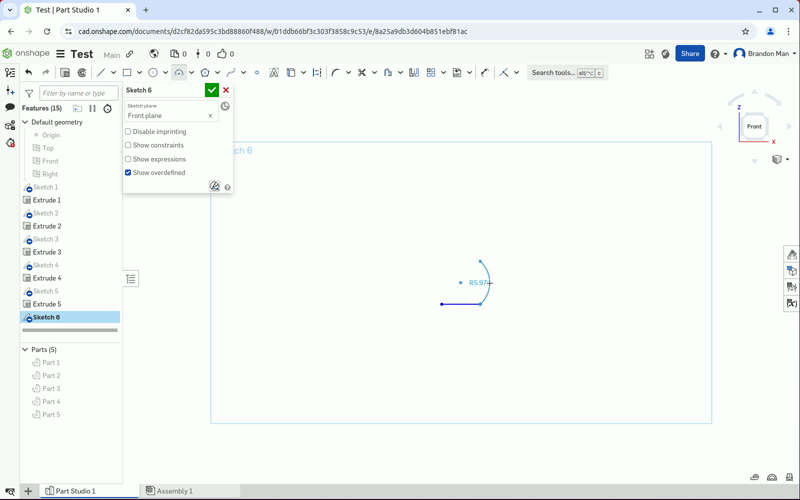
key(esc)
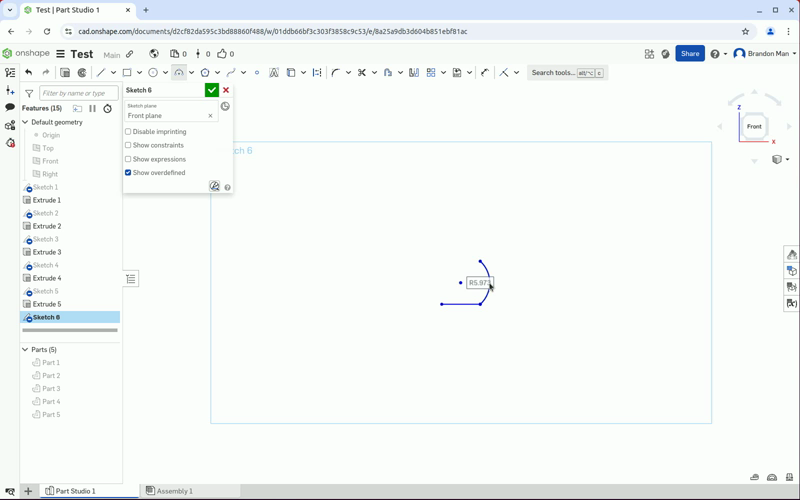
key(l)
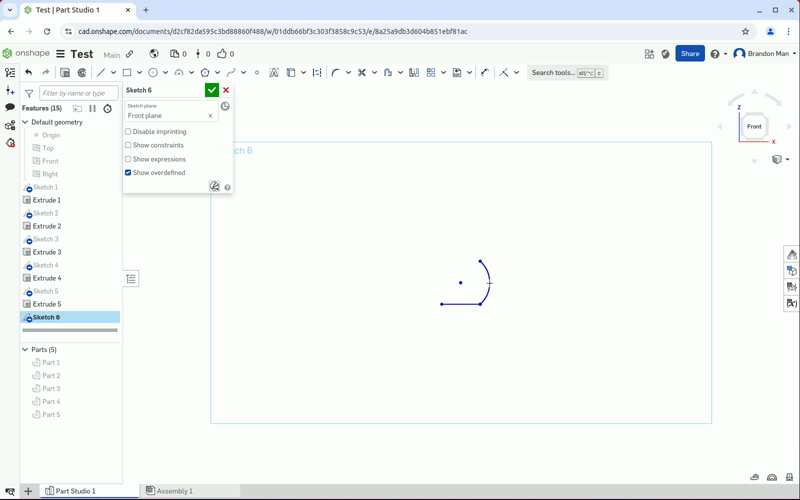
mouse_move(480, 261)
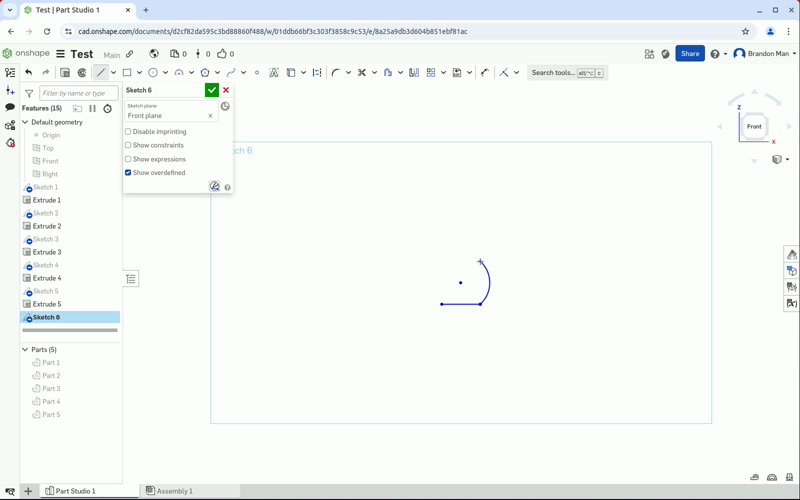
click(480, 261)
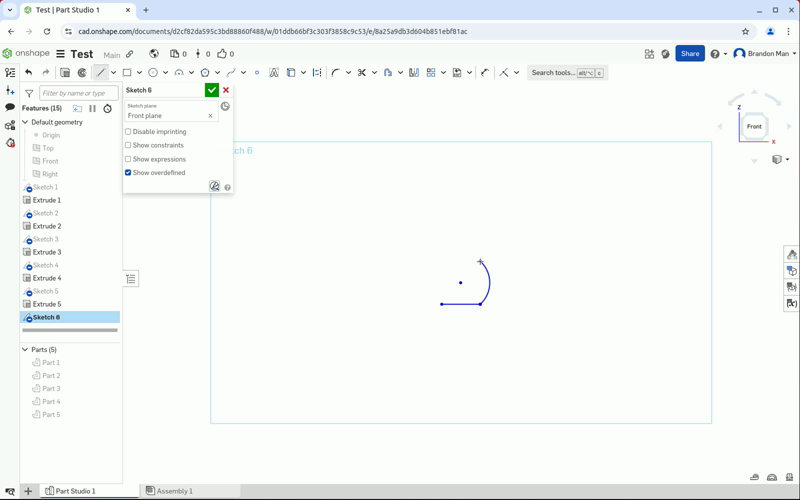
key_down(shift)
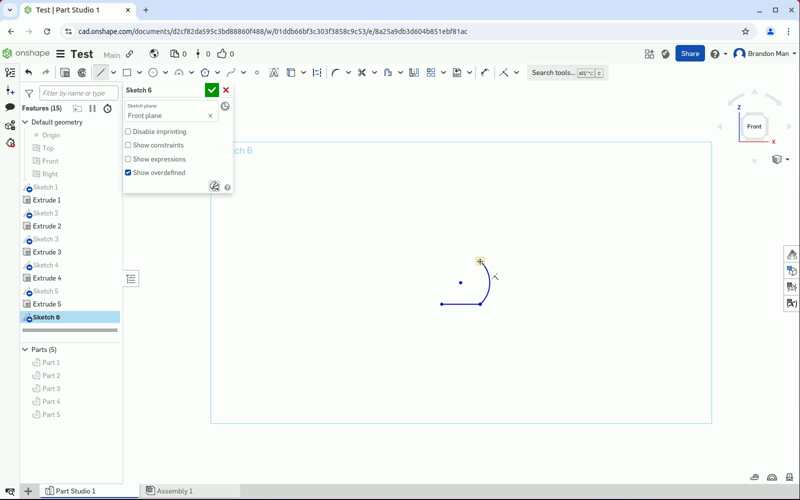
mouse_move(510, 261)
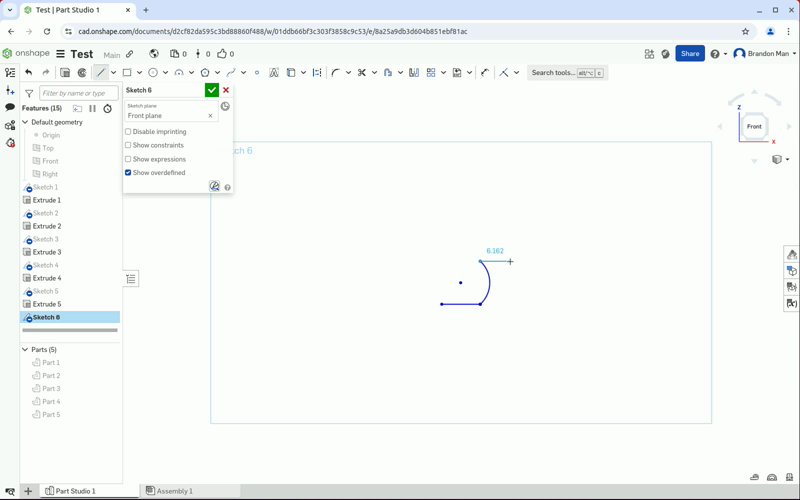
mouse_move(441, 261)
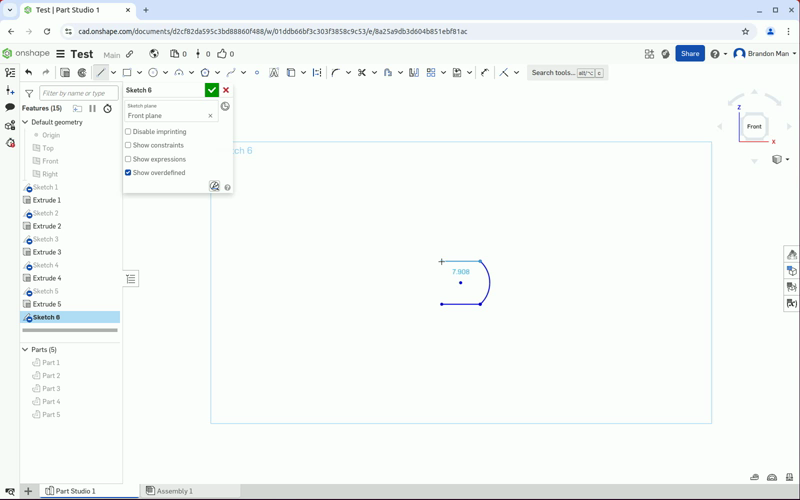
click(441, 261)
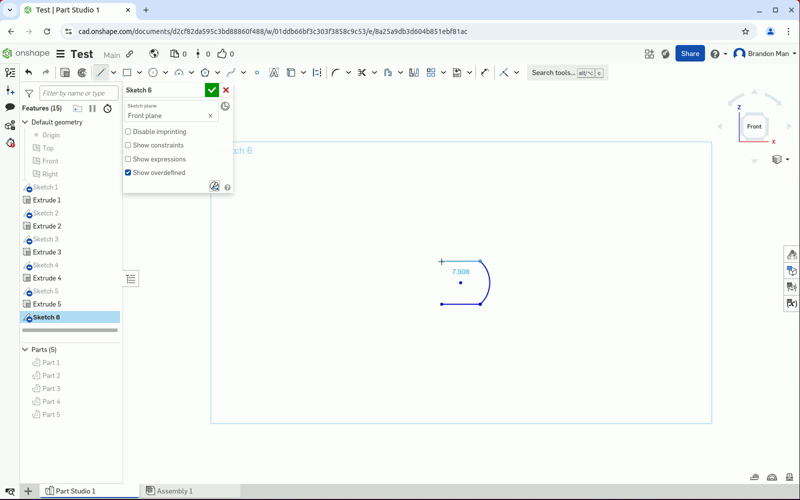
key_up(shift)
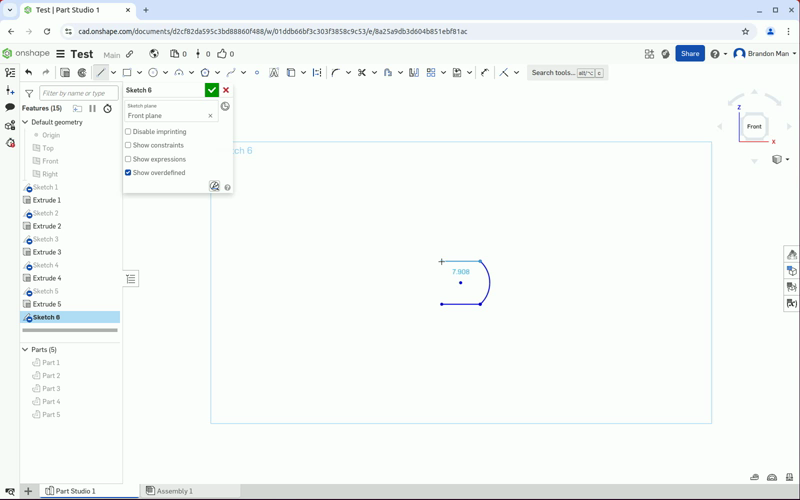
key(esc)
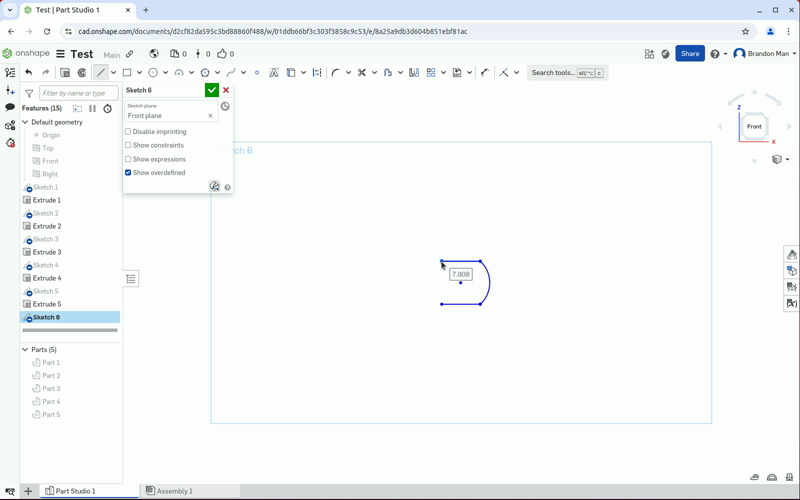
key(a)
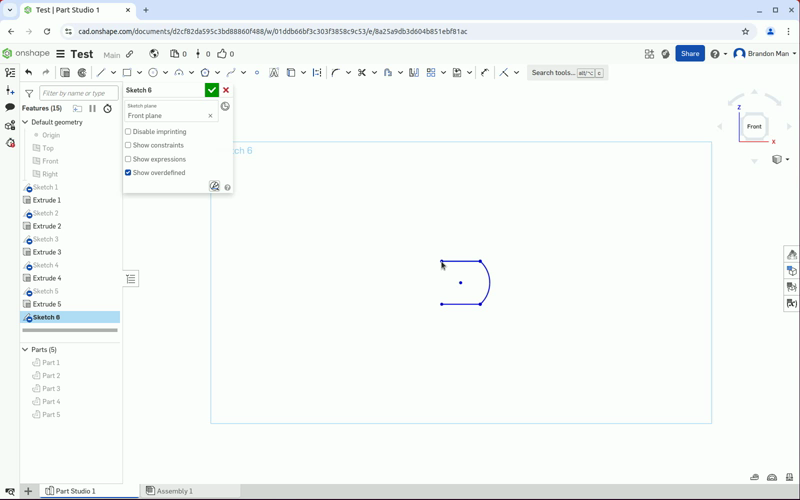
mouse_move(441, 261)
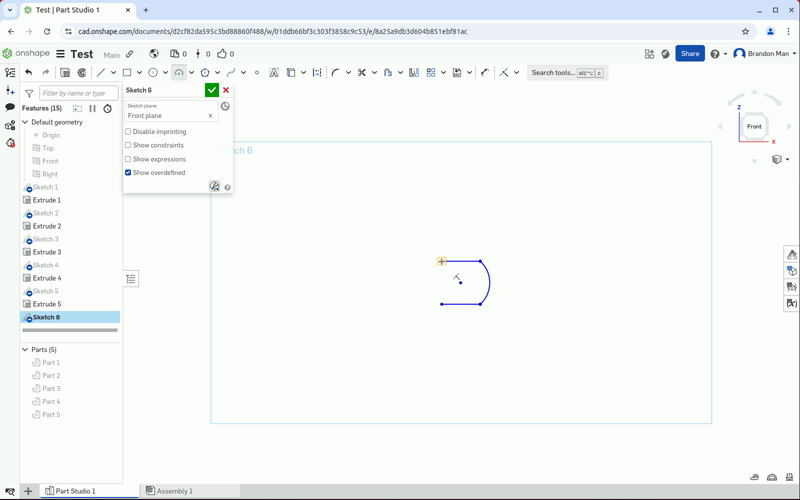
click(441, 261)
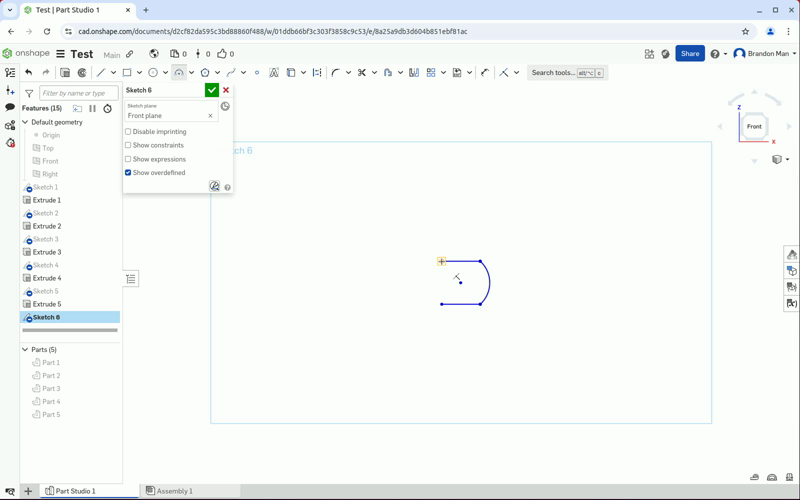
mouse_move(441, 304)
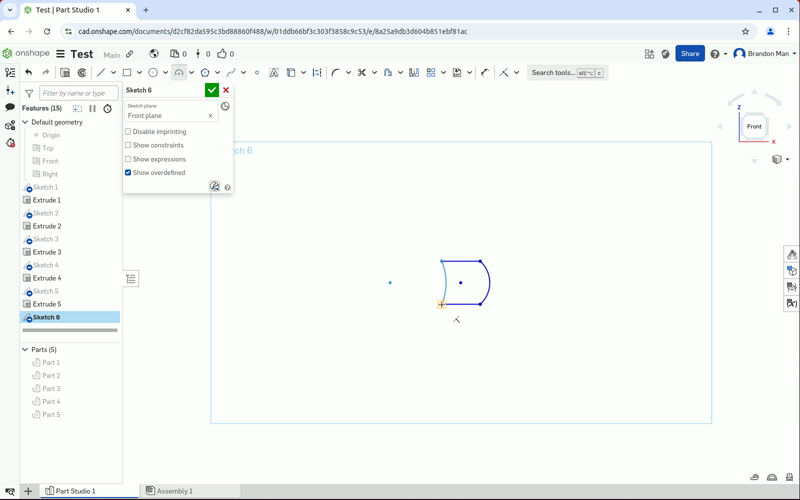
click(441, 304)
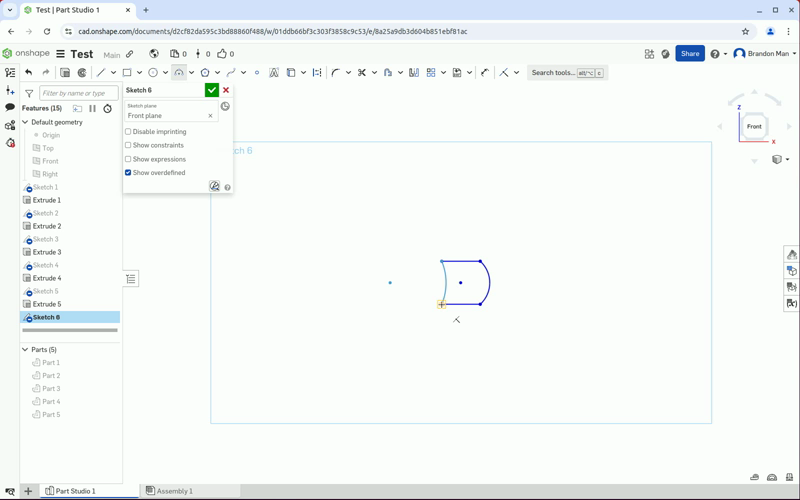
key_down(shift)
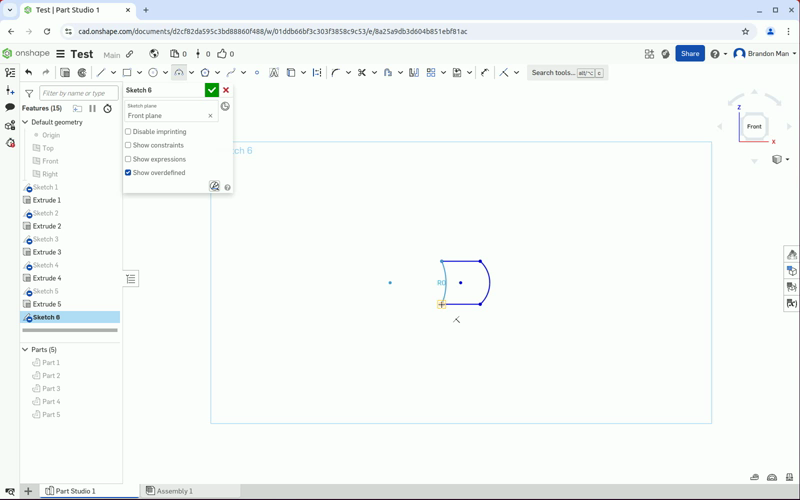
mouse_move(432, 282)
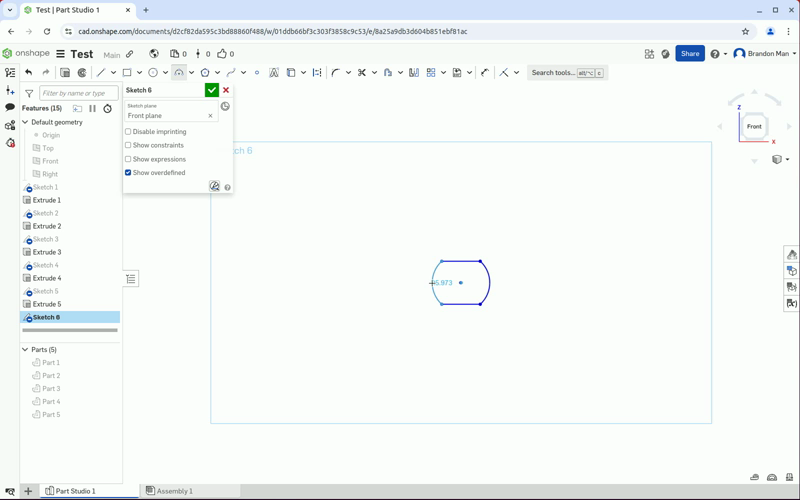
click(432, 282)
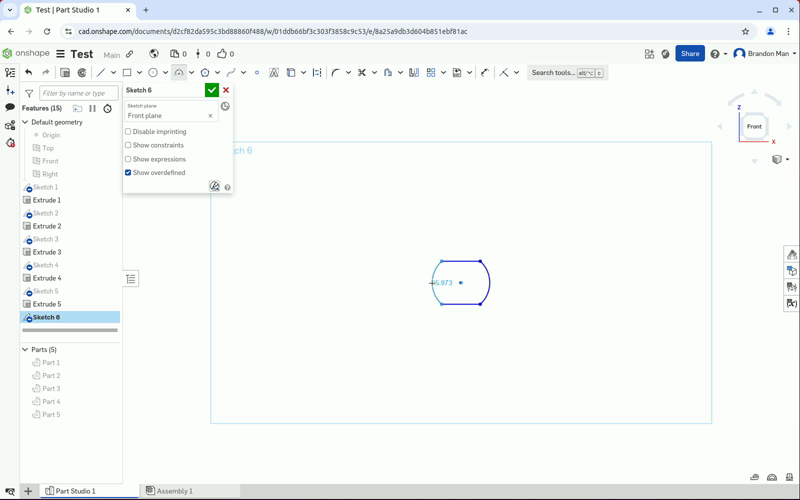
key_up(shift)
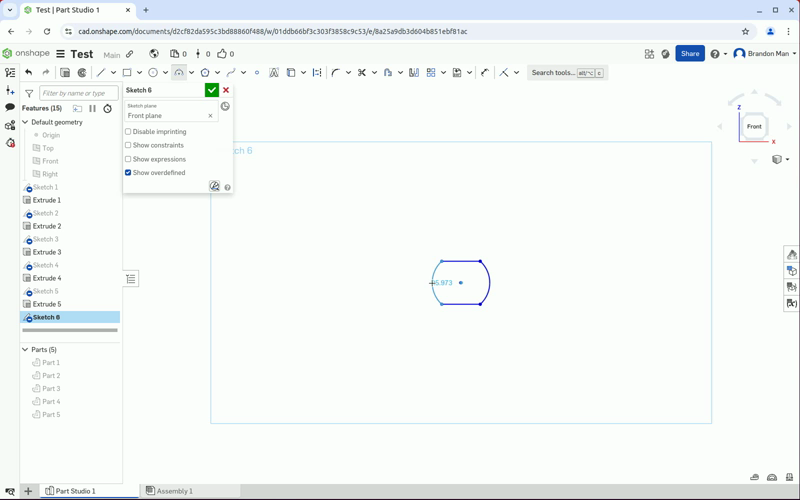
key(esc)
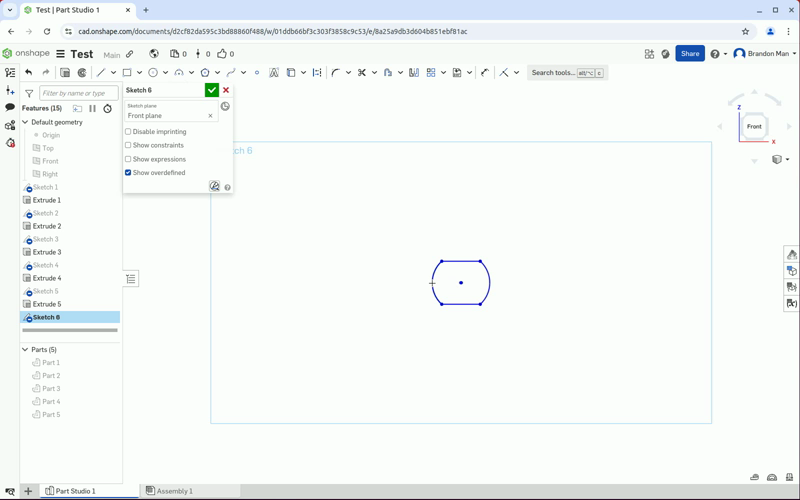
key(c)
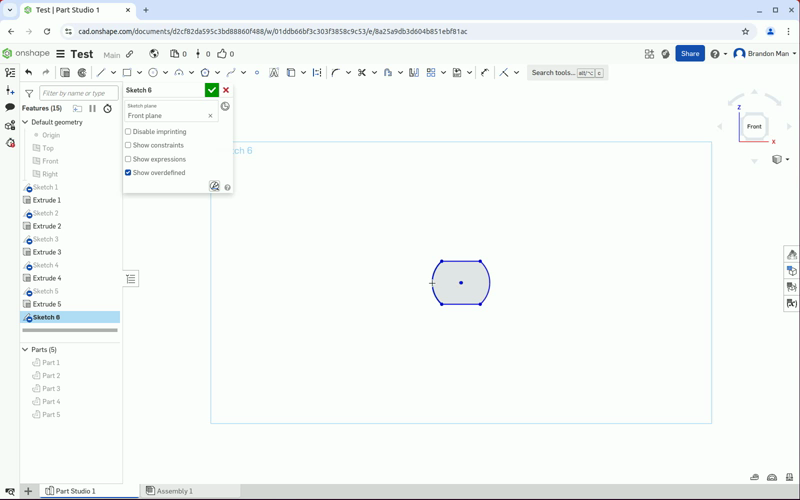
key_down(shift)
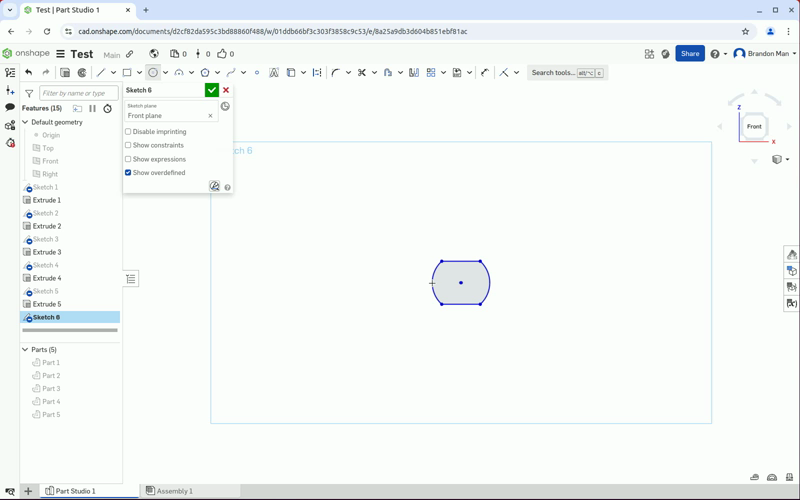
mouse_move(461, 282)
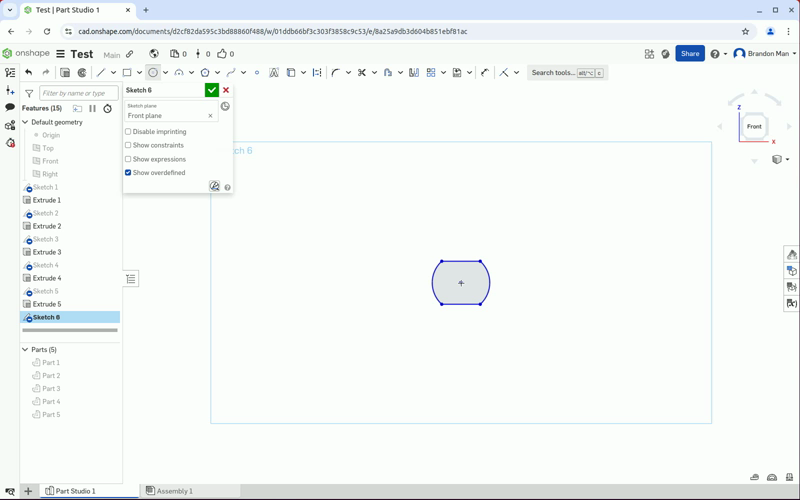
click(461, 282)
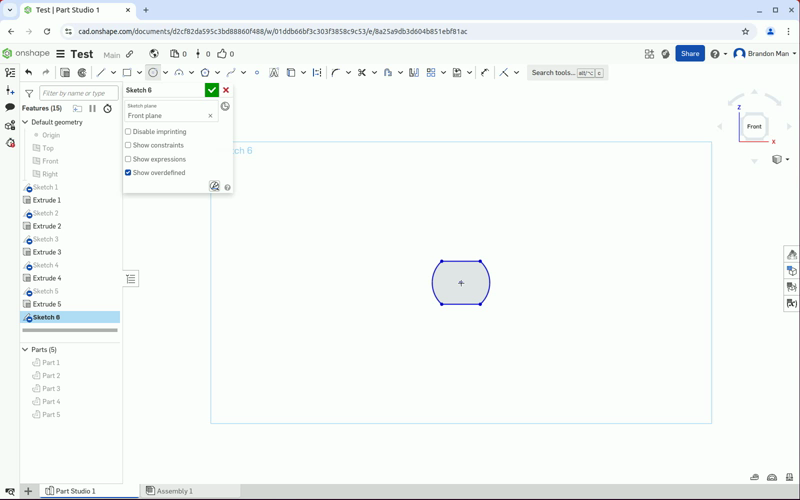
key_up(shift)
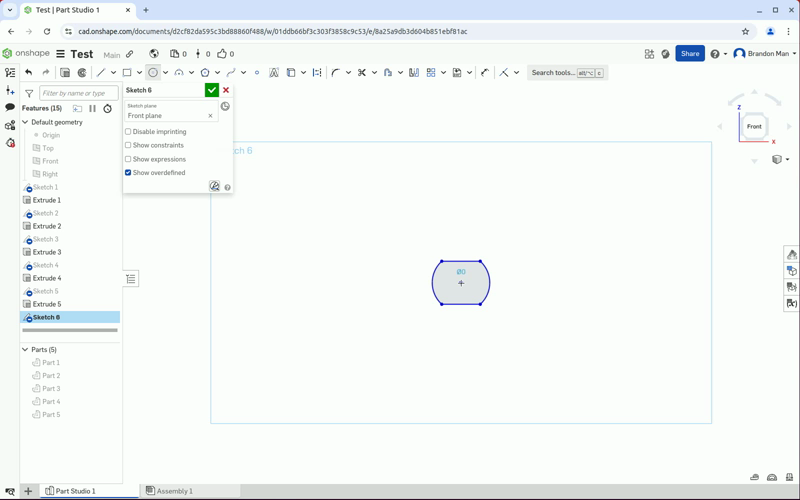
mouse_move(482, 282)
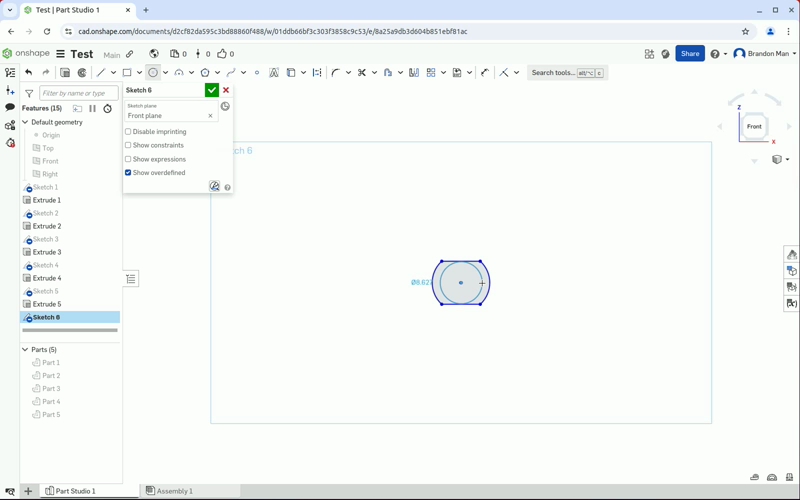
click(482, 282)
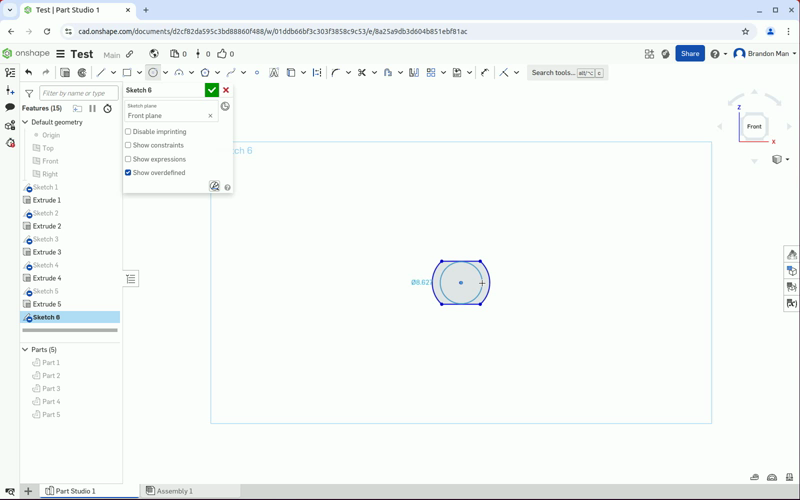
key(esc)
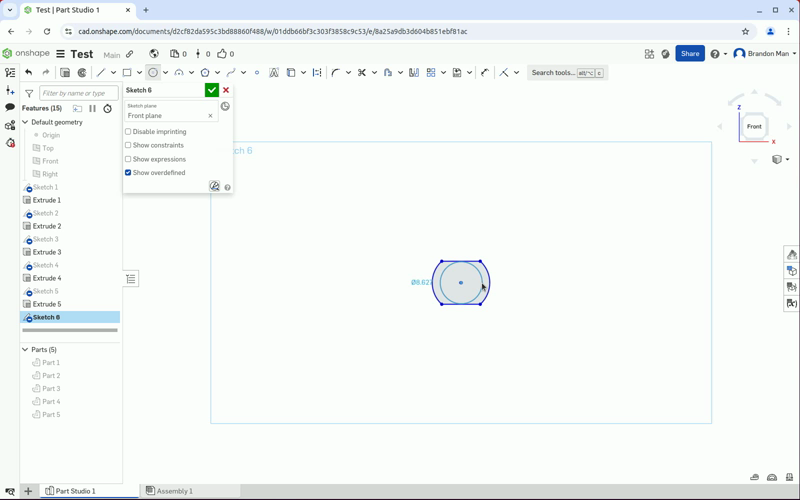
mouse_move(481, 299)
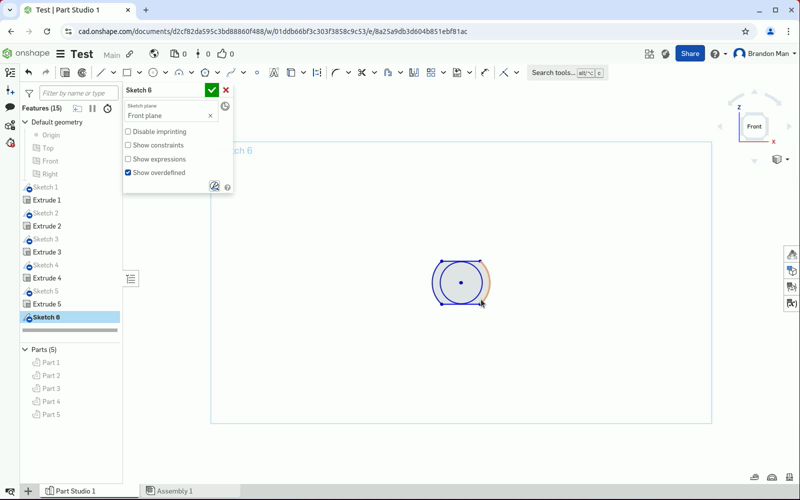
scroll(6)
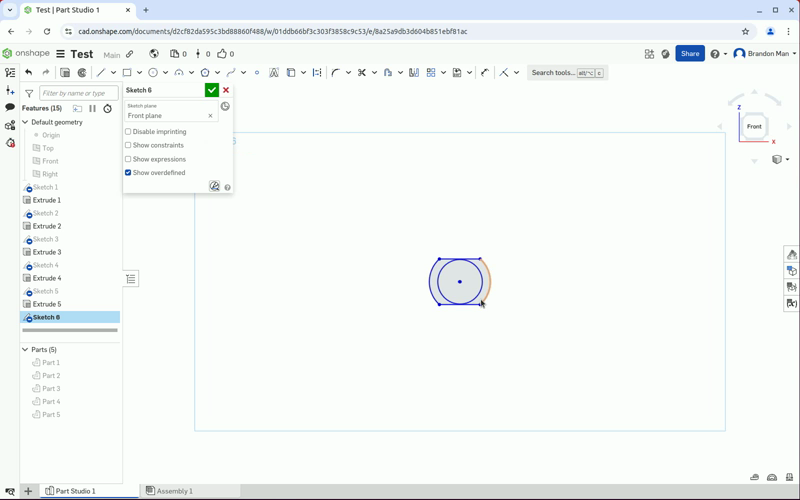
scroll(6)
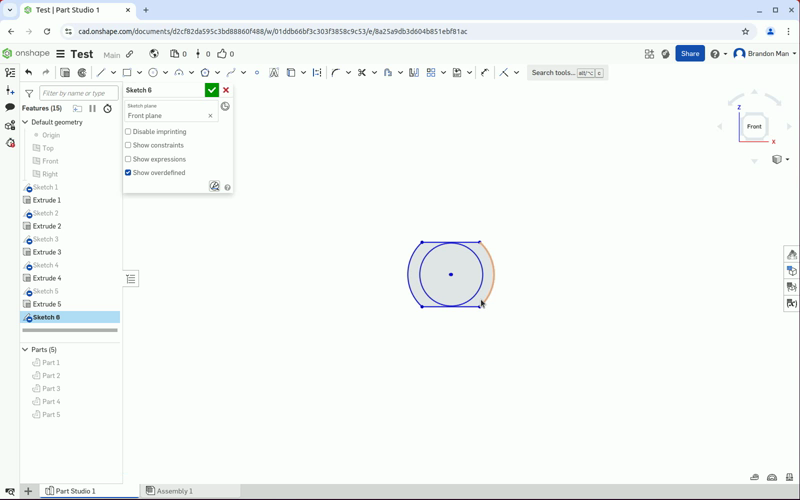
scroll(6)
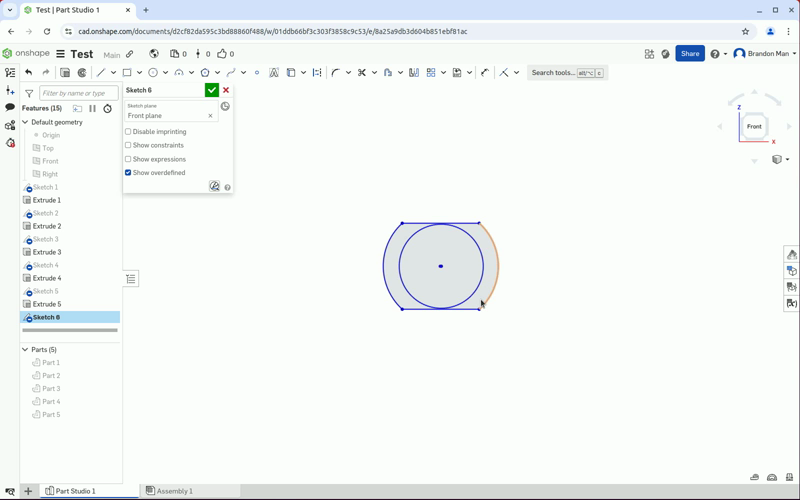
scroll(6)
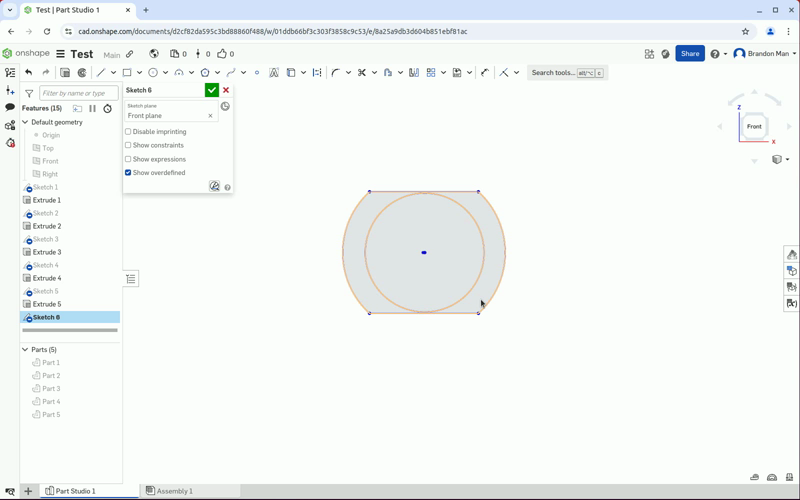
scroll(6)
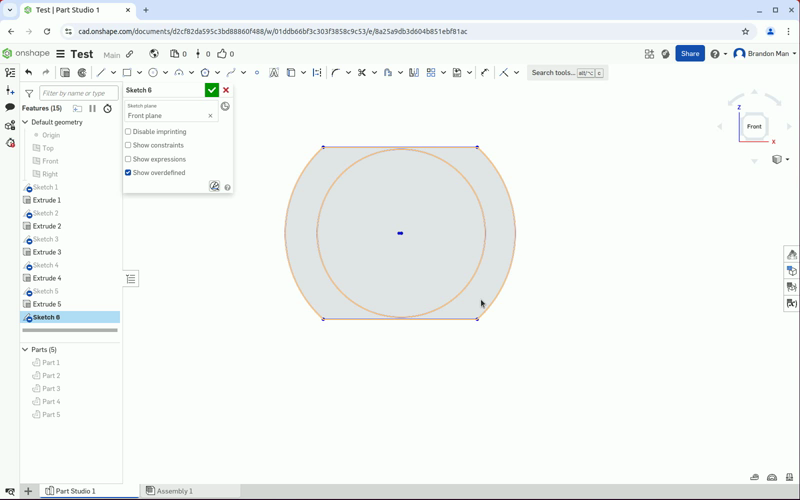
scroll(6)
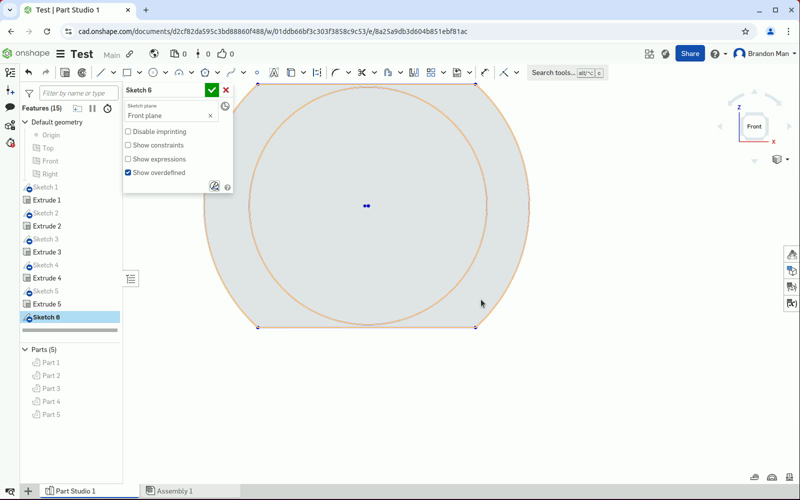
scroll(6)
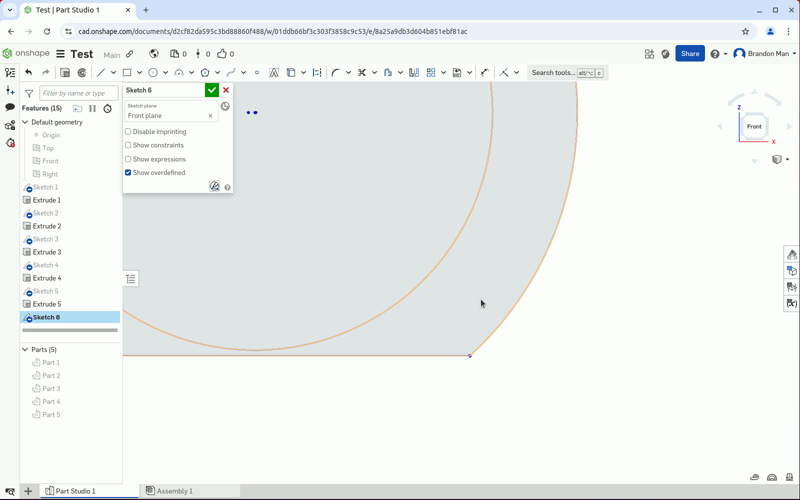
click(481, 299)
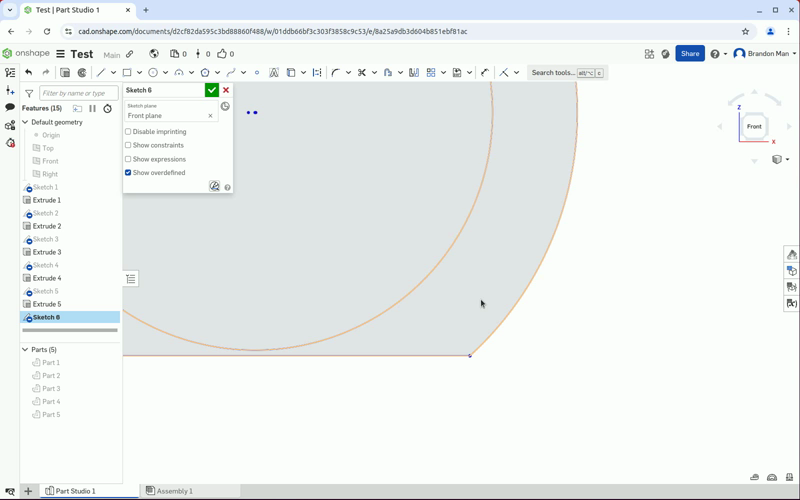
scroll(-6)
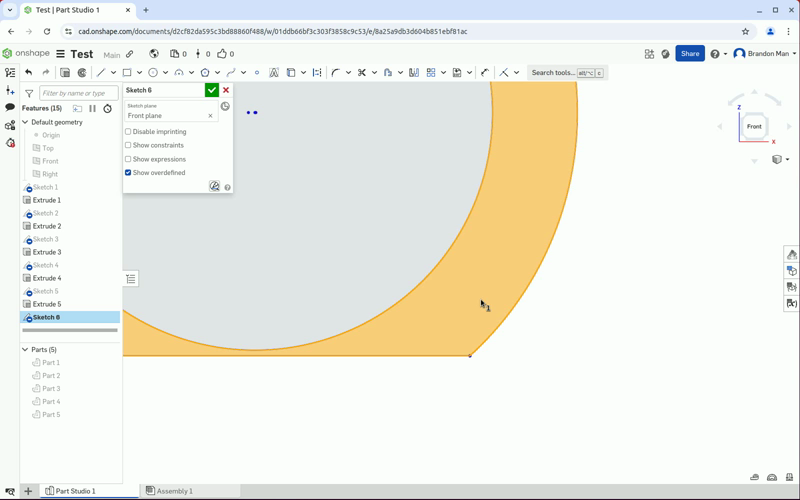
scroll(-6)
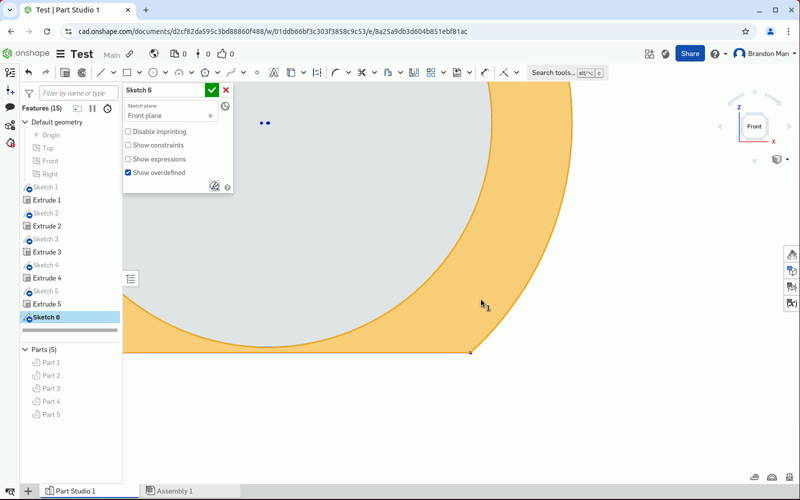
scroll(-6)
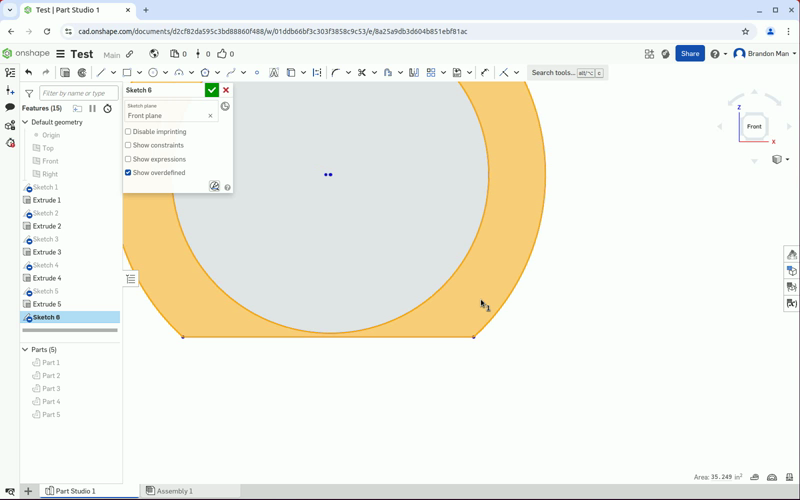
scroll(-6)
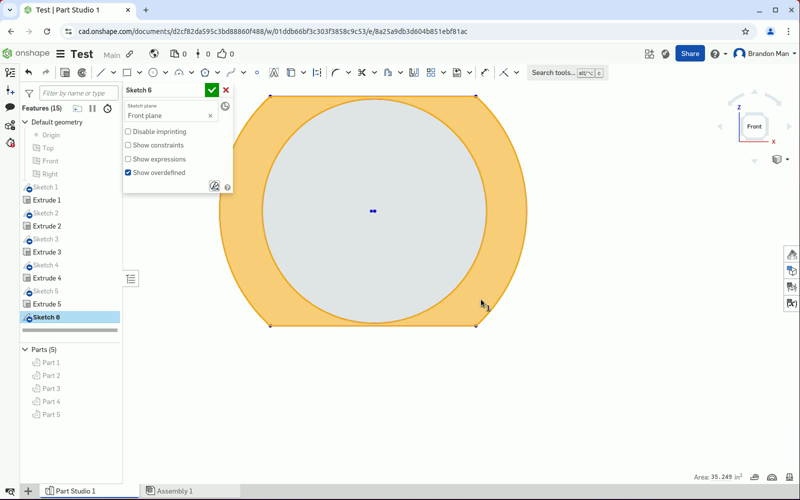
scroll(-6)
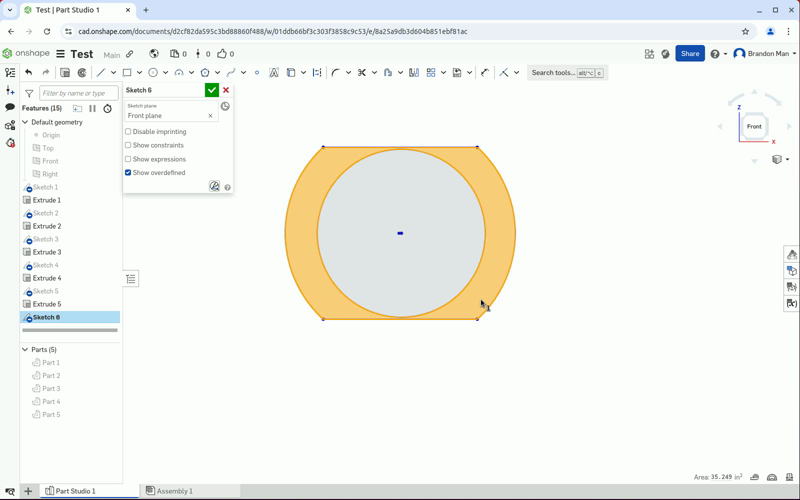
scroll(-6)
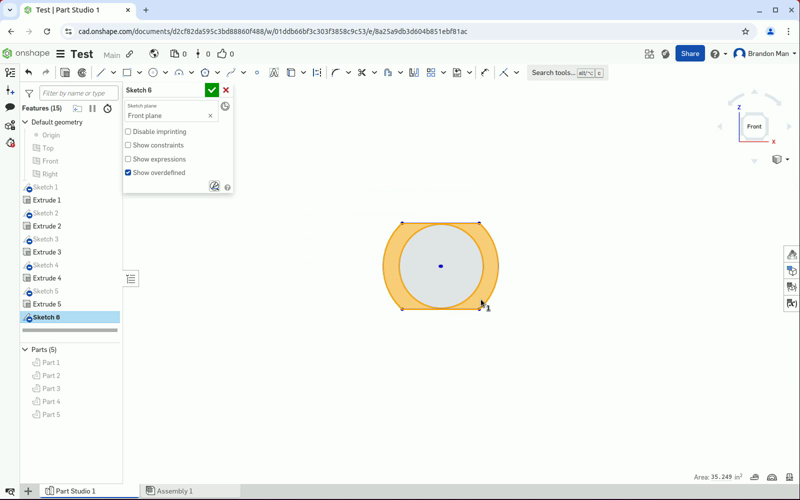
scroll(-6)
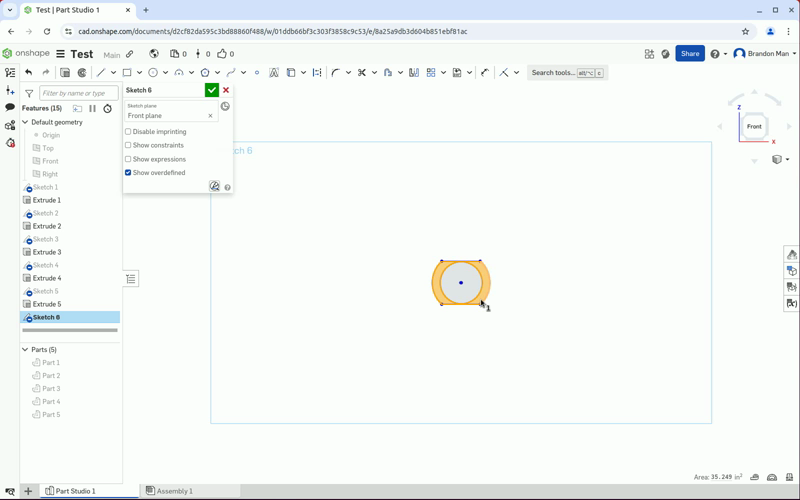
mouse_move(73, 352)
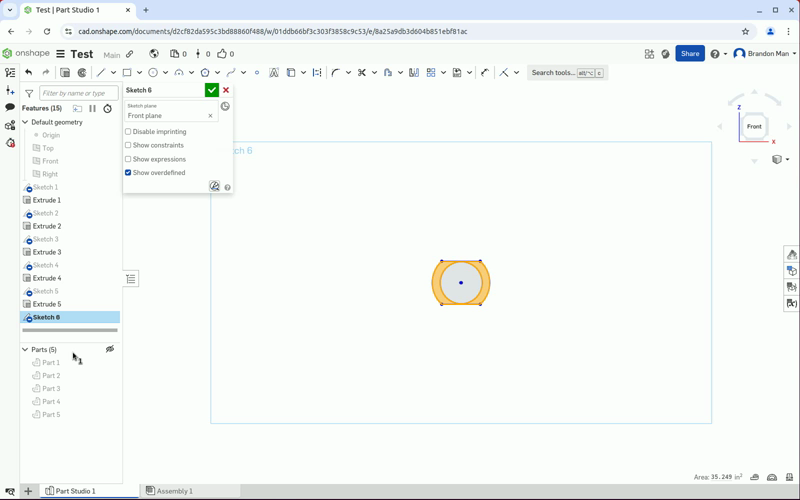
key(shift+y)
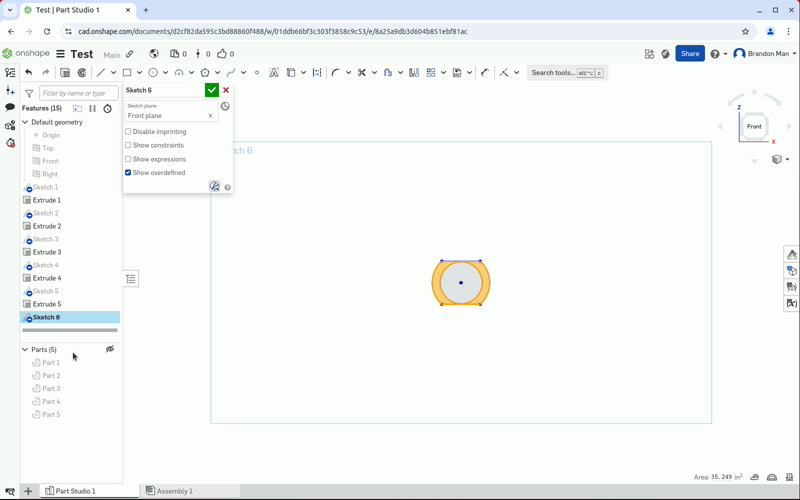
key(shift+e)
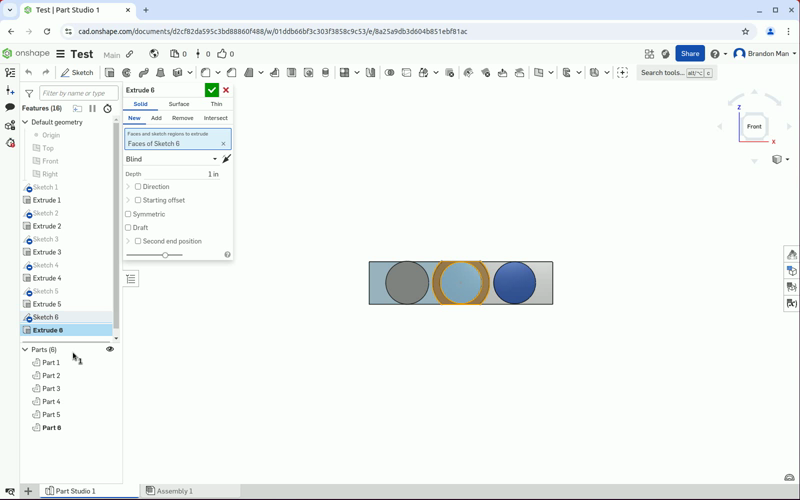
mouse_move(143, 106)
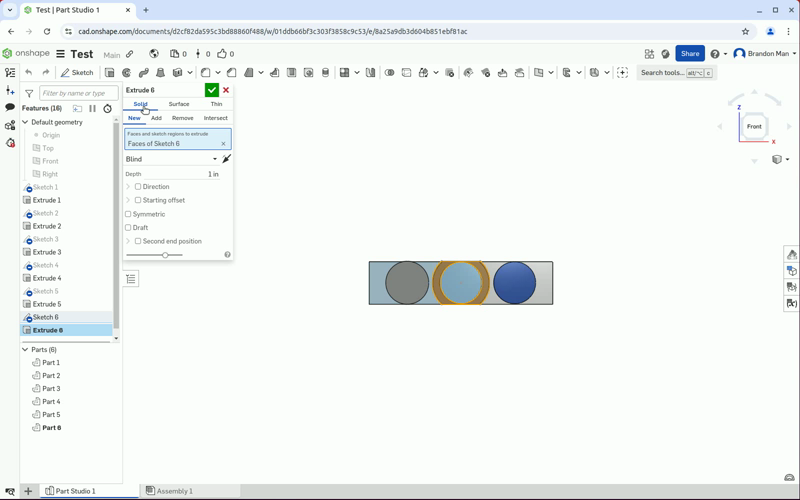
click(143, 106)
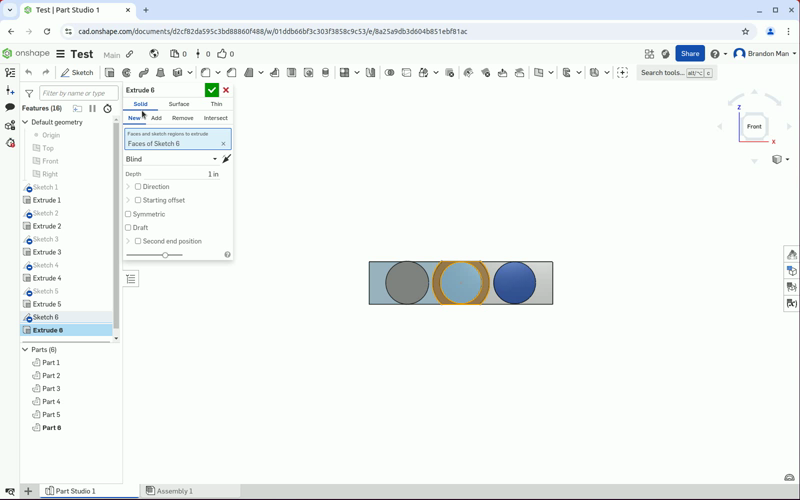
mouse_move(137, 120)
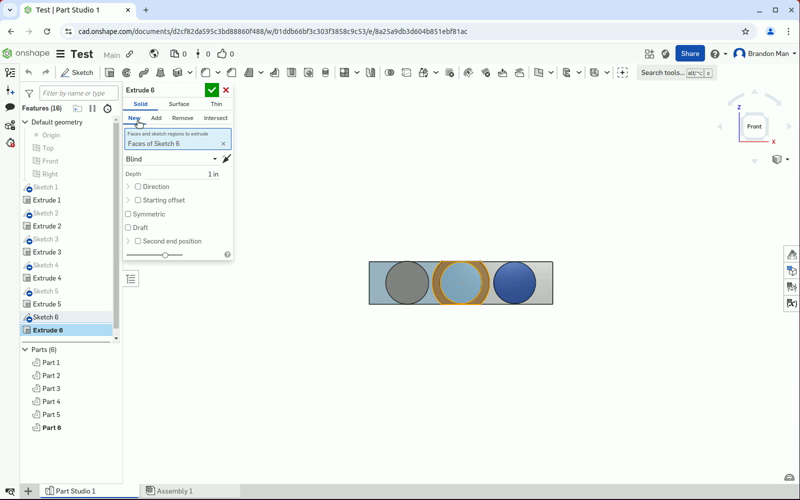
click(137, 120)
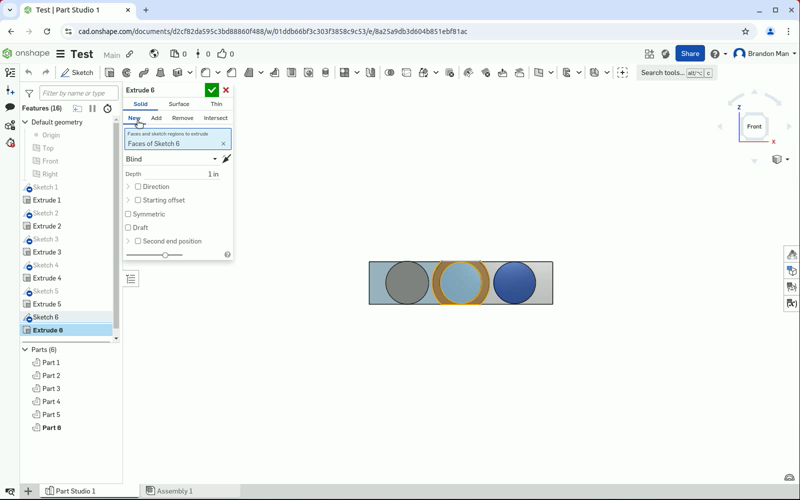
key(tab, 4)
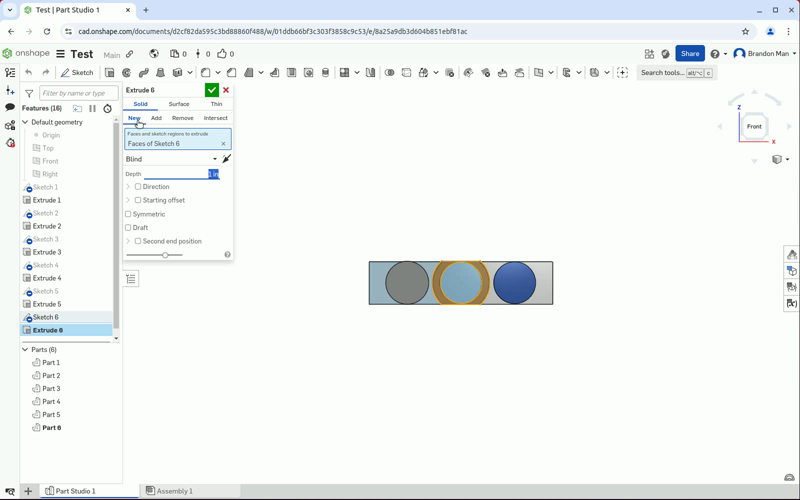
text(-23.108)
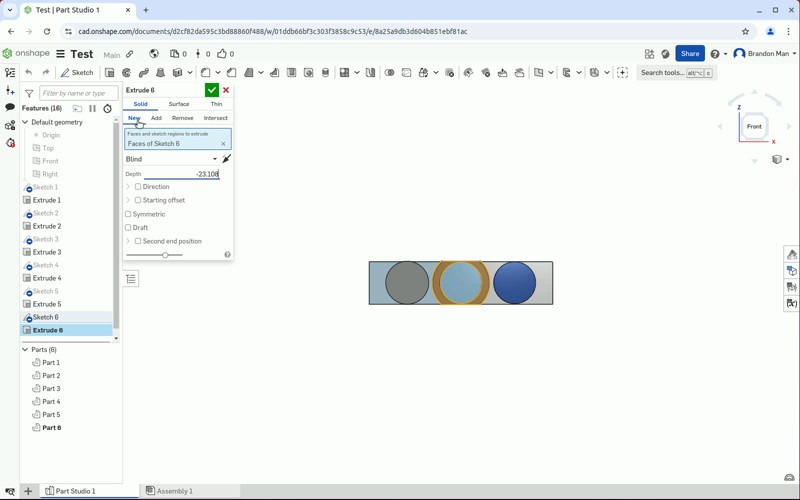
key(enter)
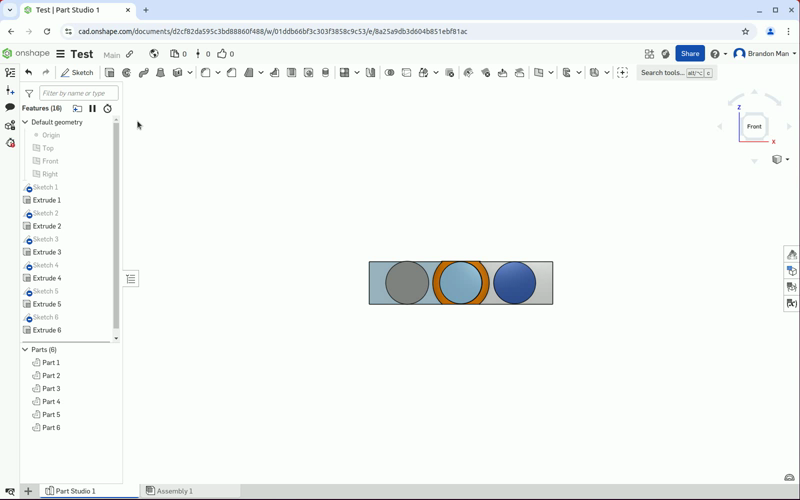
key(shift+h)
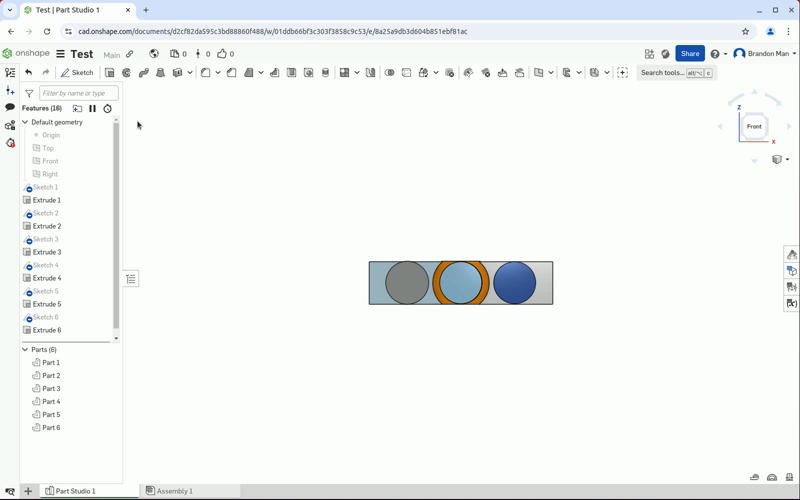
key(shift+h)
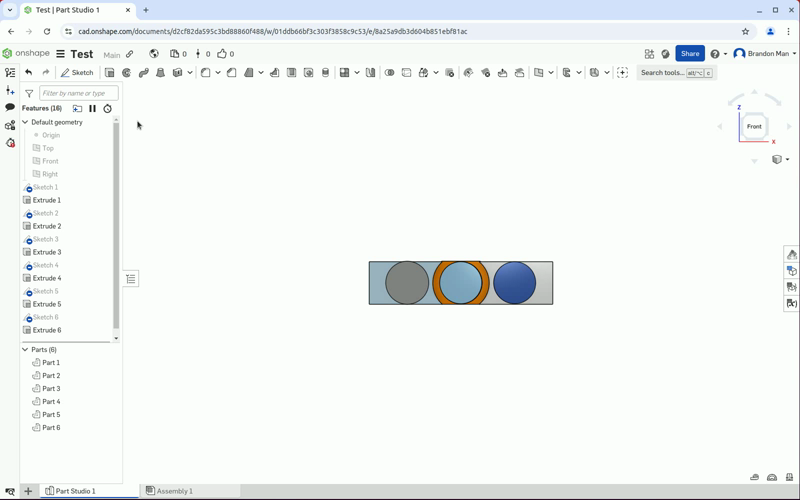
mouse_move(69, 189)
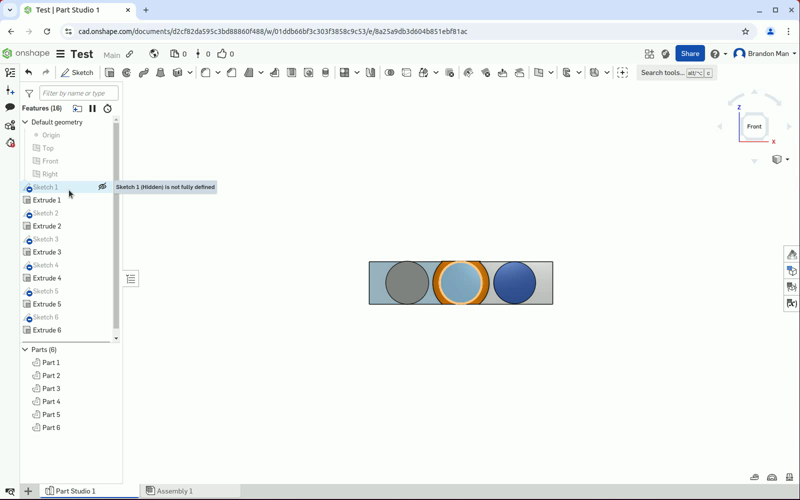
click(69, 189)
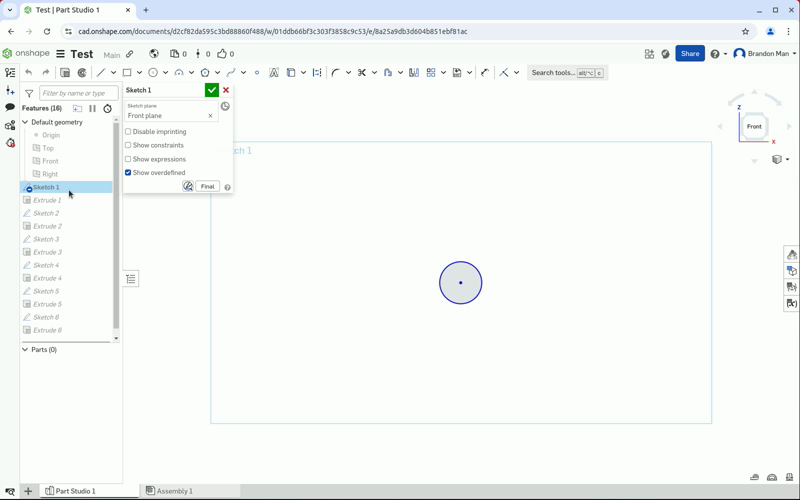
mouse_move(229, 92)
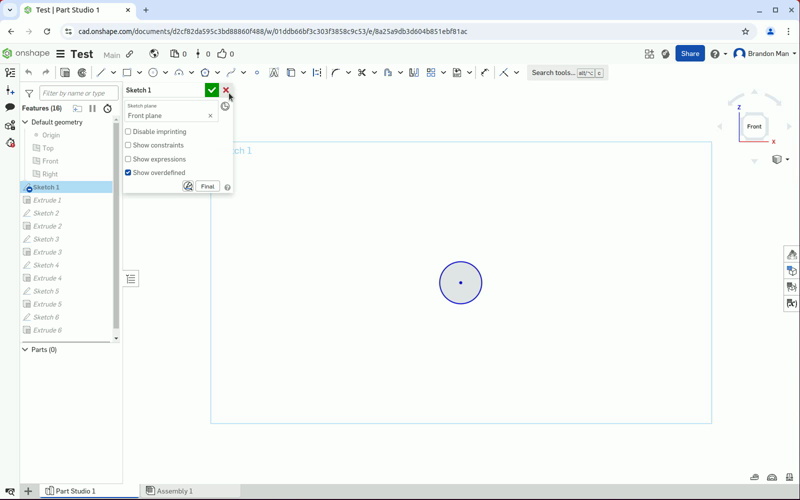
click(229, 92)
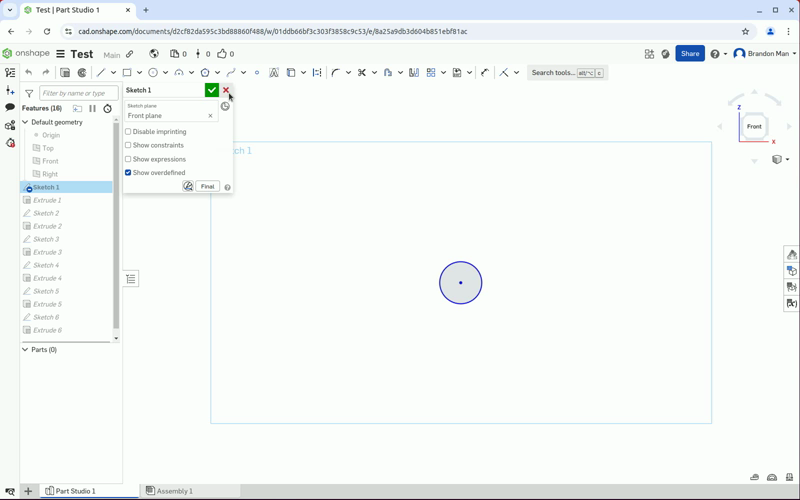
key(shift+s)
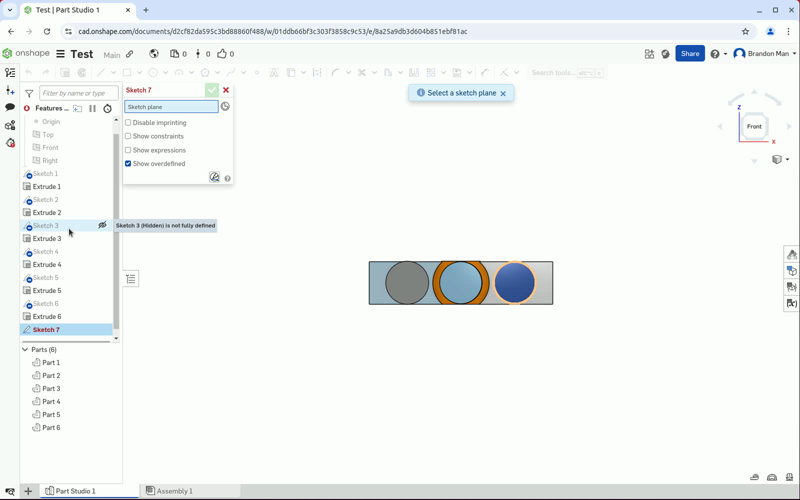
scroll(3)
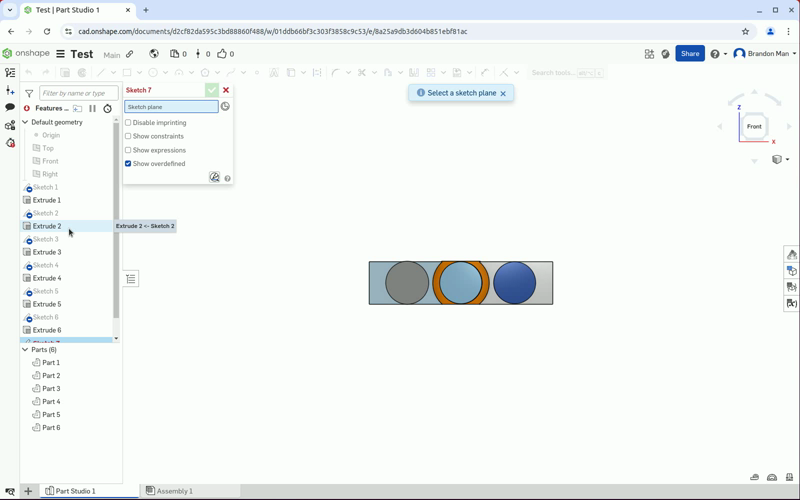
mouse_move(69, 163)
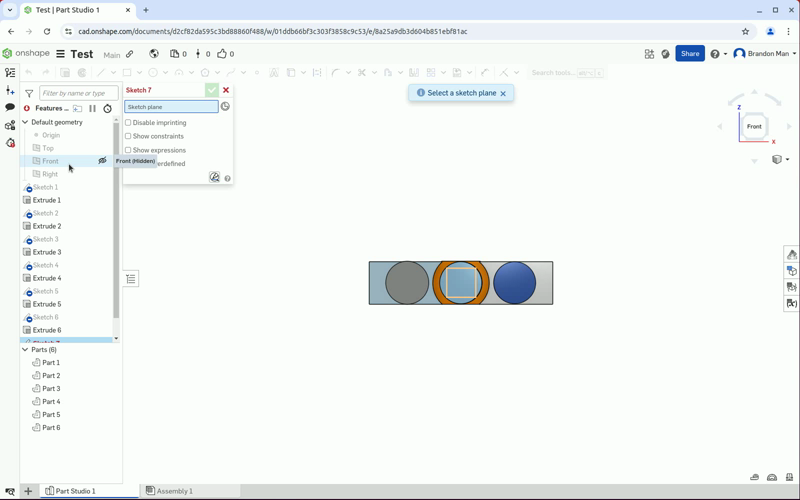
click(69, 163)
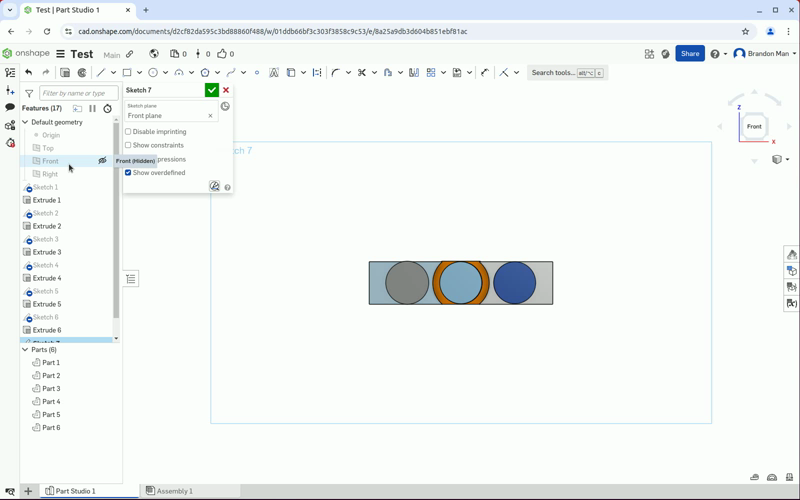
mouse_move(73, 352)
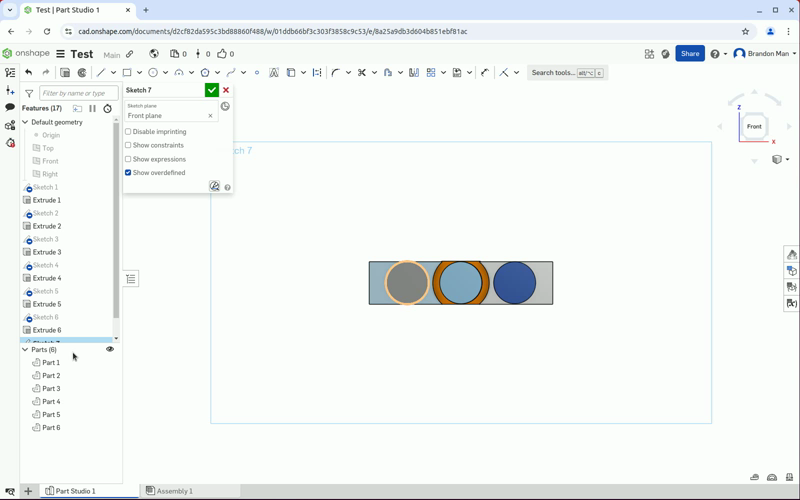
key(y)
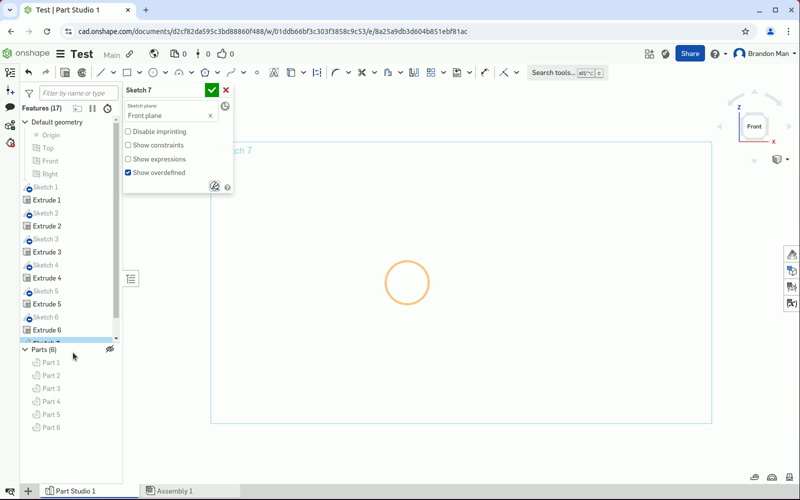
key(c)
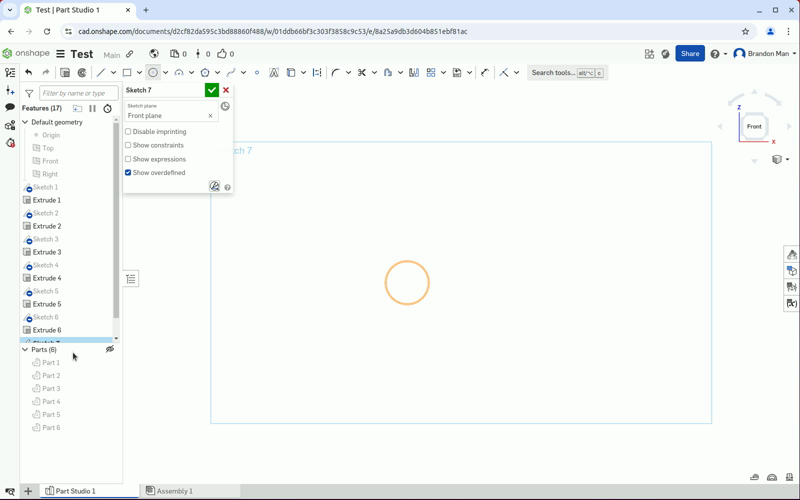
key_down(shift)
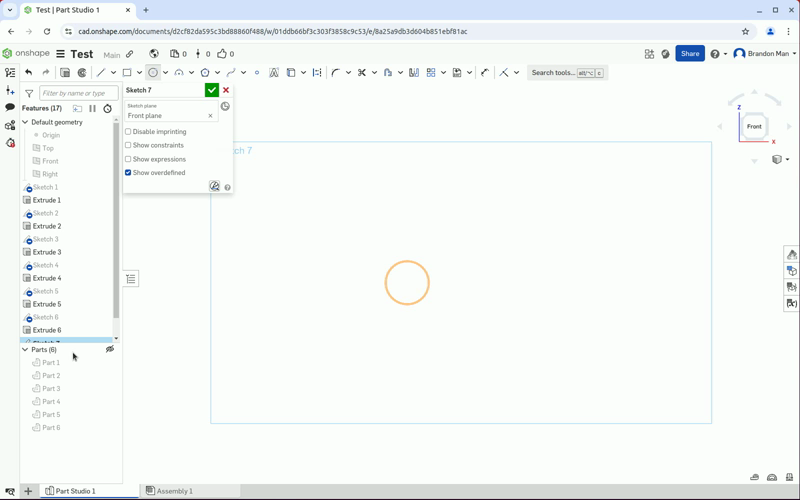
mouse_move(460, 282)
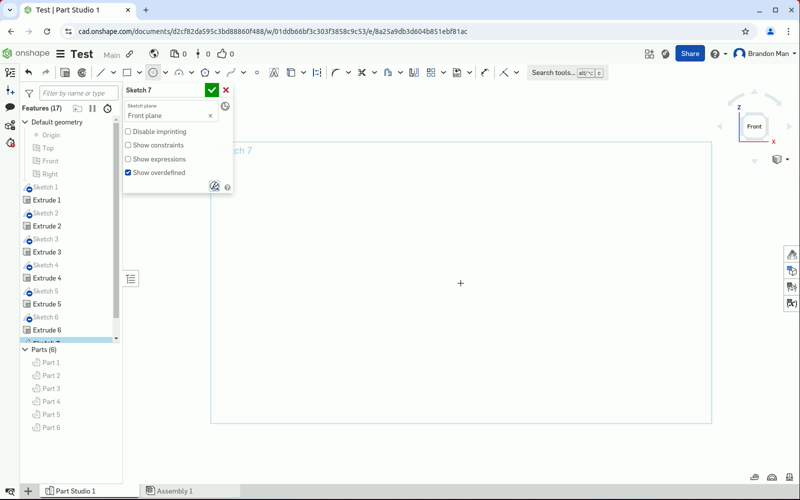
click(460, 282)
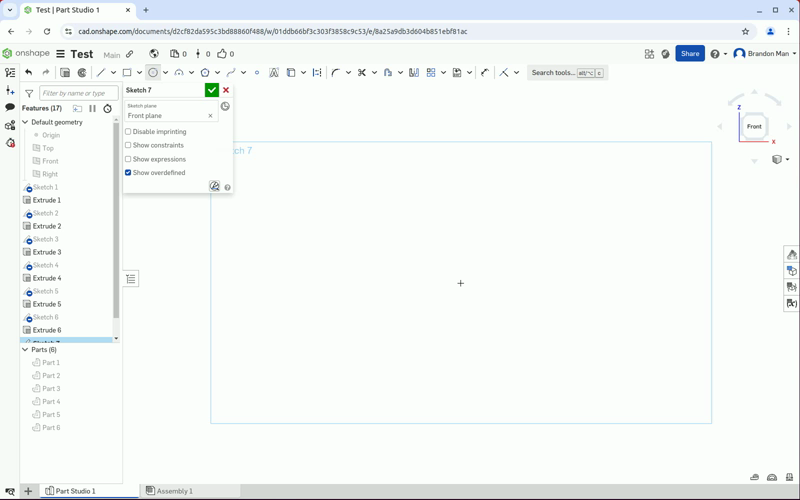
key_up(shift)
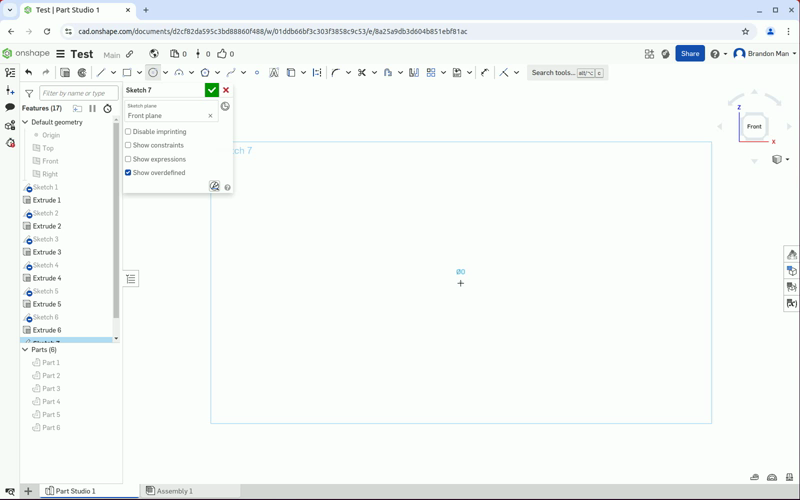
mouse_move(481, 282)
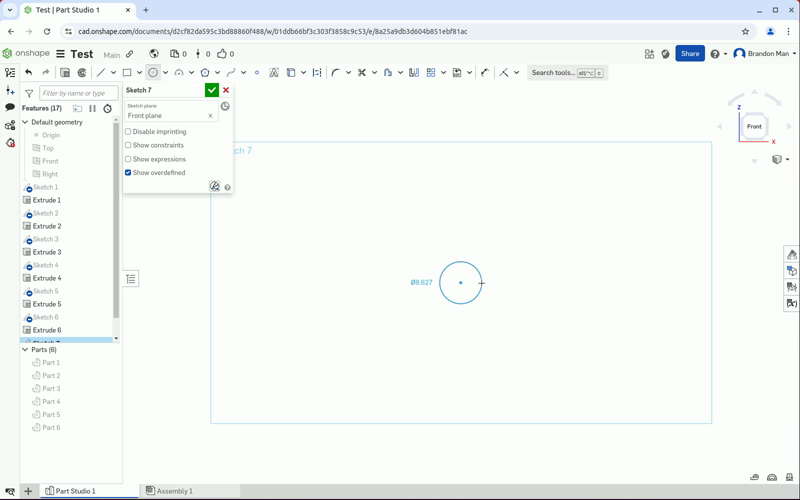
click(481, 282)
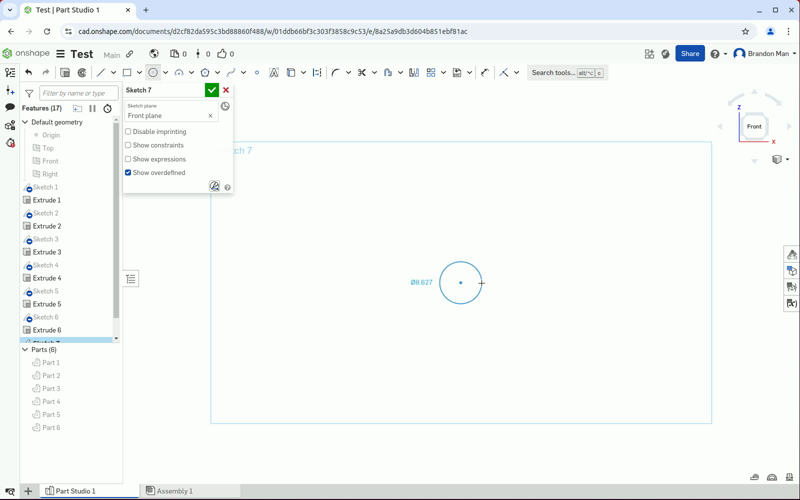
key(esc)
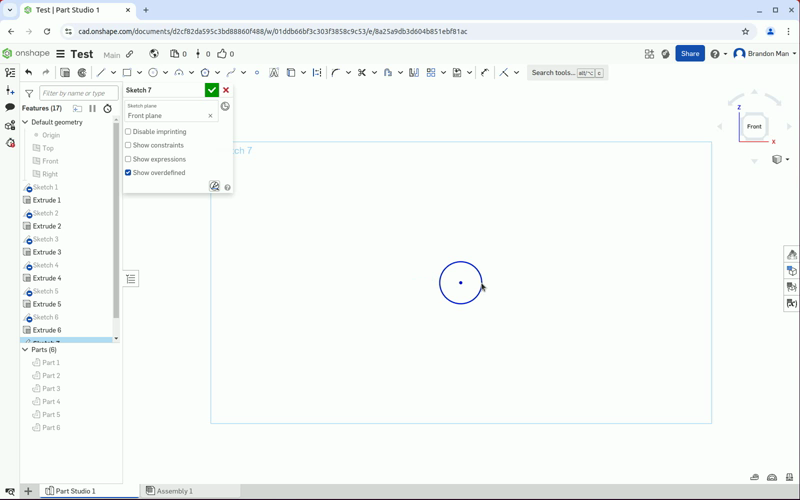
mouse_move(453, 287)
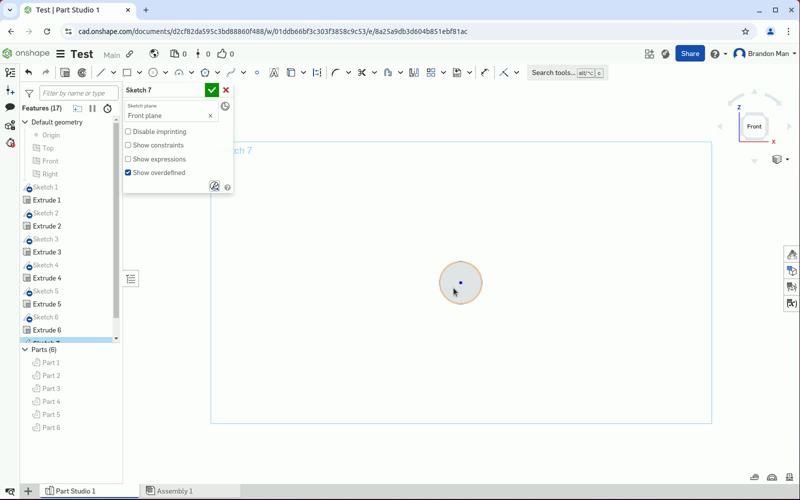
scroll(6)
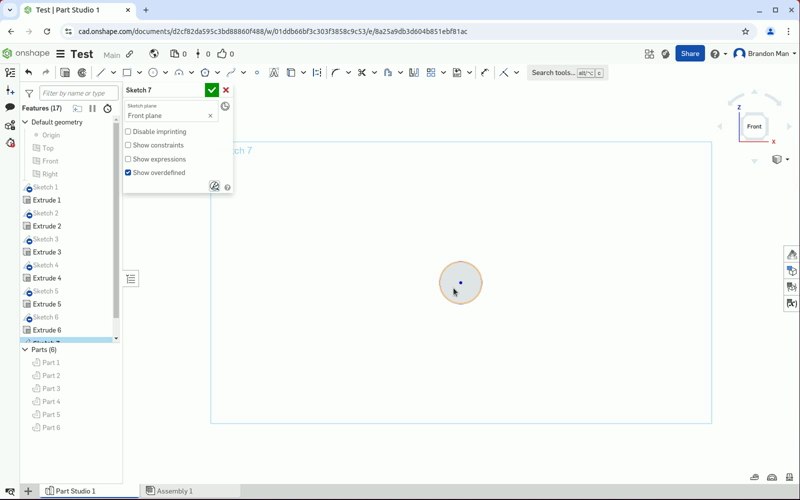
scroll(6)
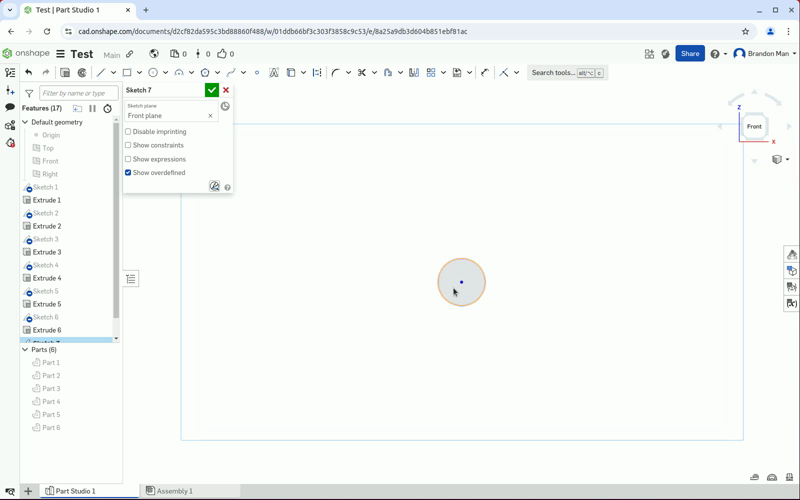
scroll(6)
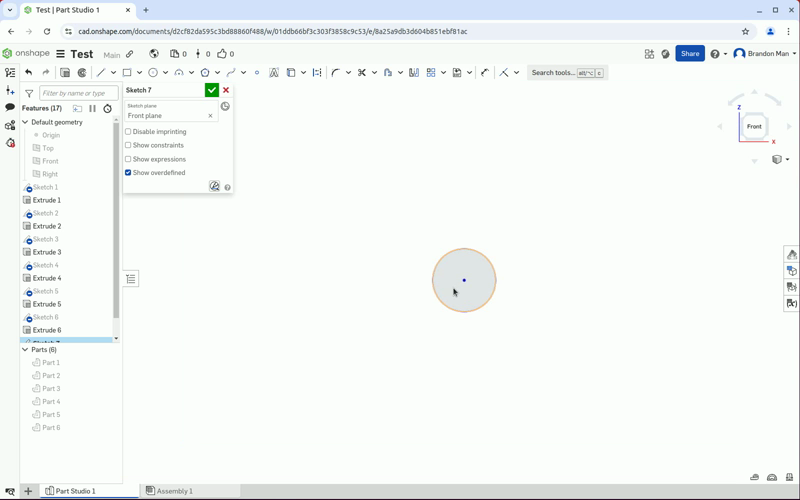
scroll(6)
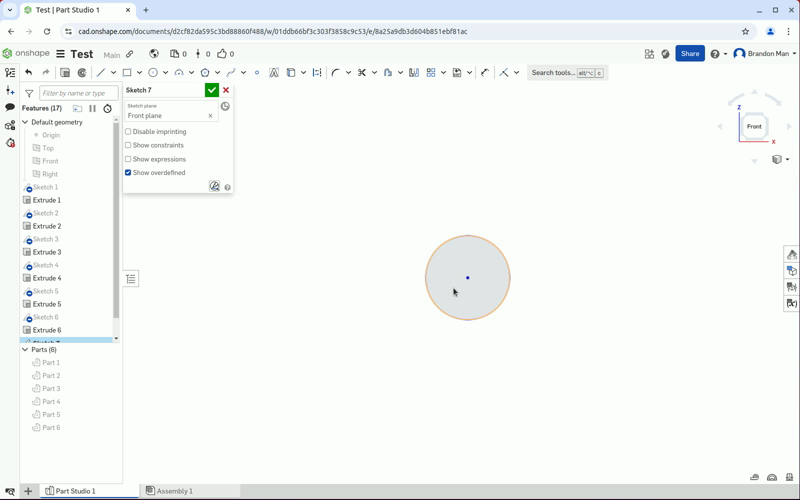
scroll(6)
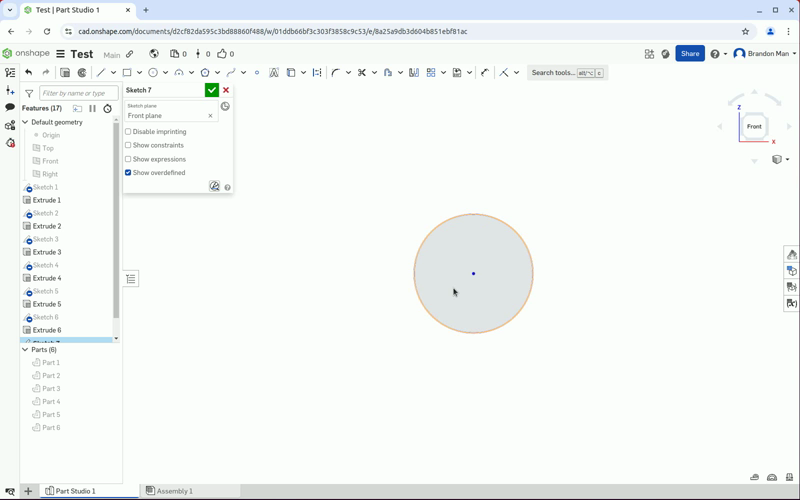
scroll(6)
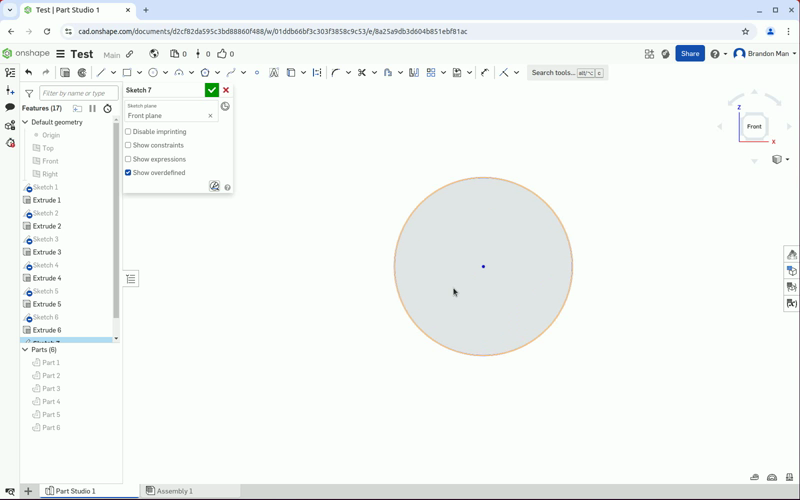
scroll(6)
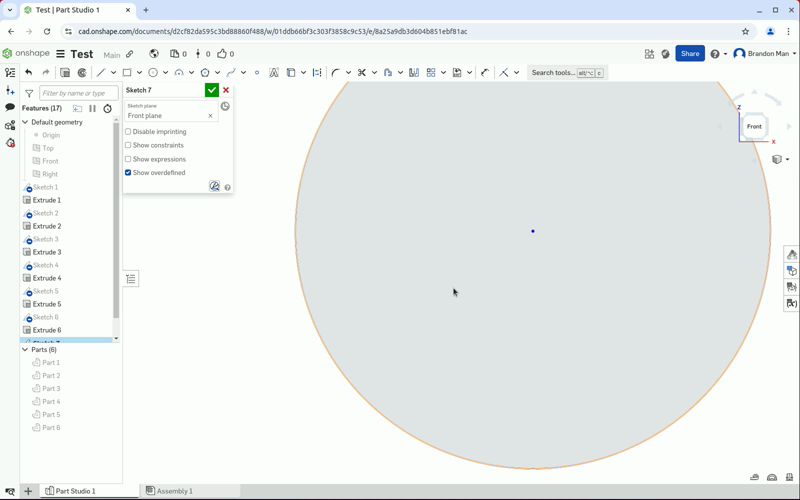
click(453, 287)
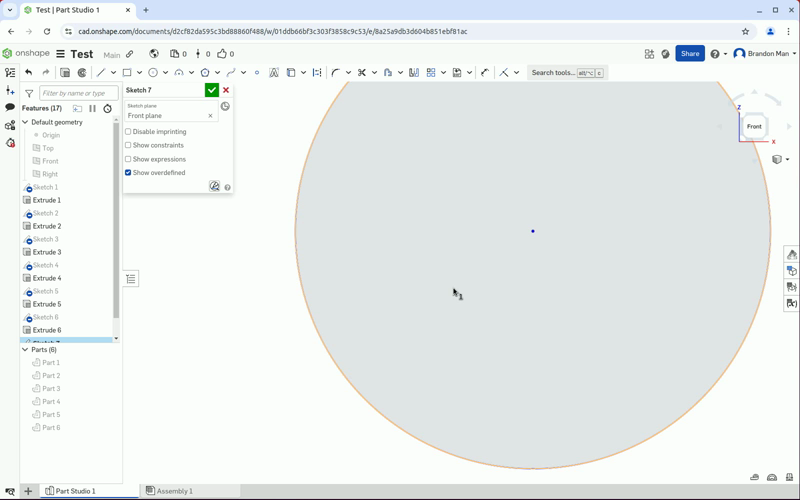
scroll(-6)
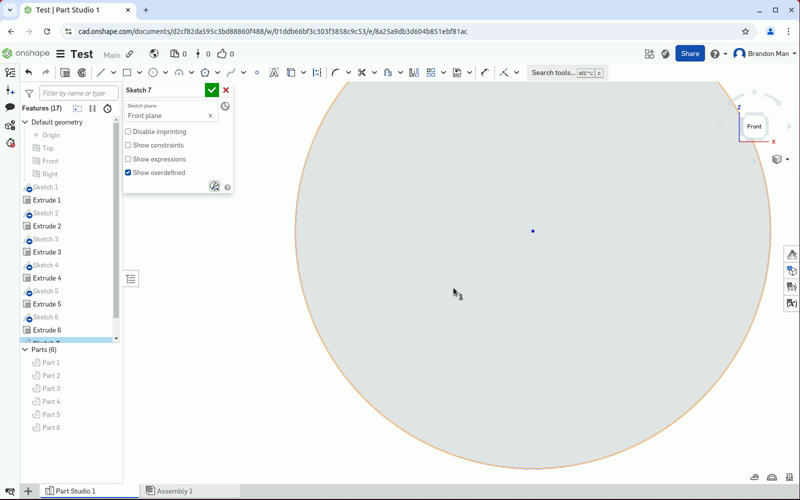
scroll(-6)
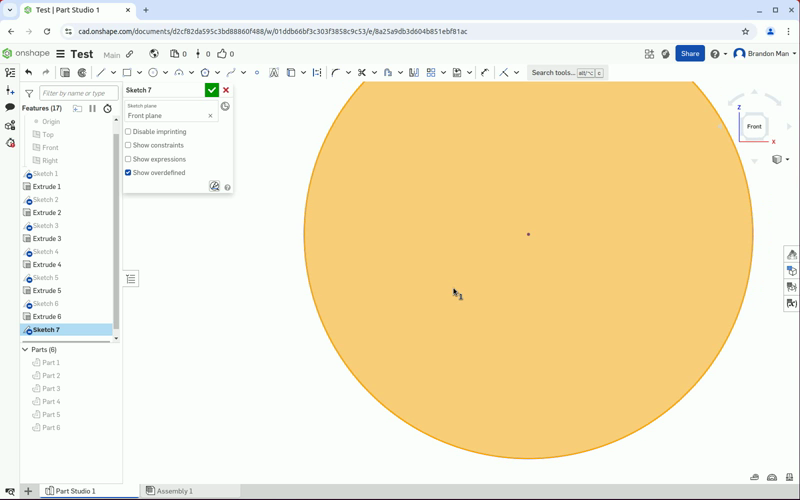
scroll(-6)
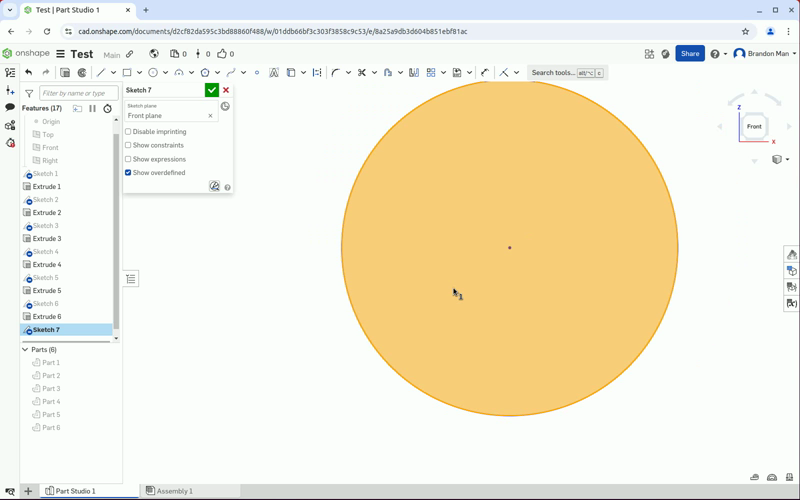
scroll(-6)
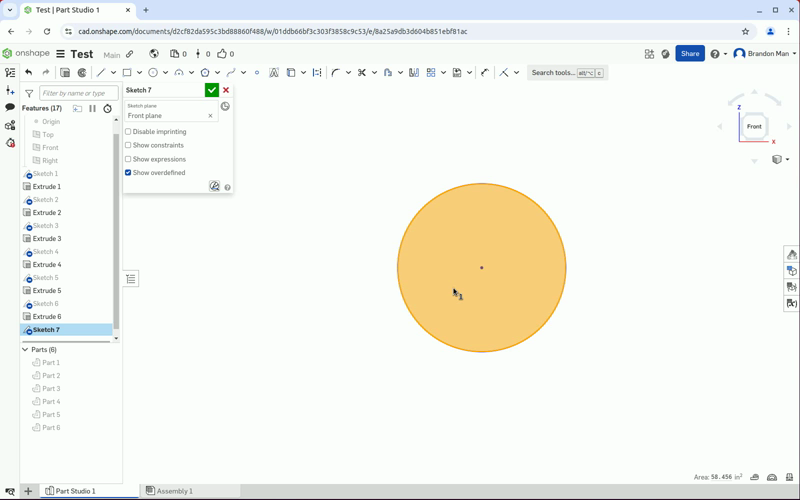
scroll(-6)
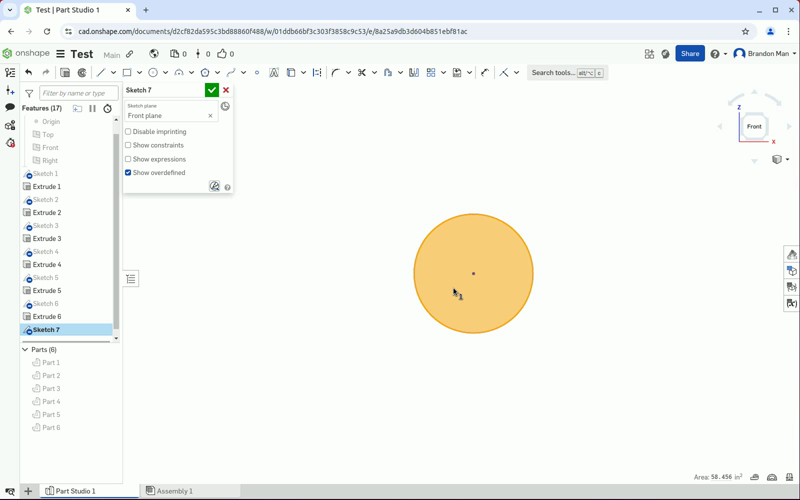
scroll(-6)
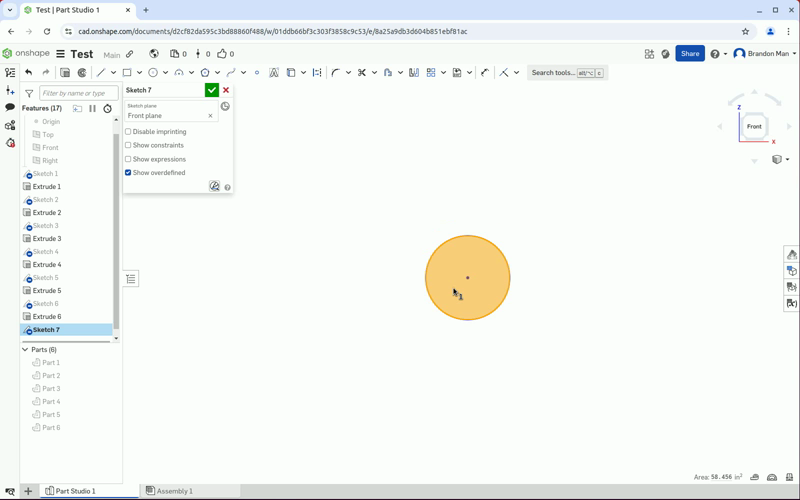
scroll(-6)
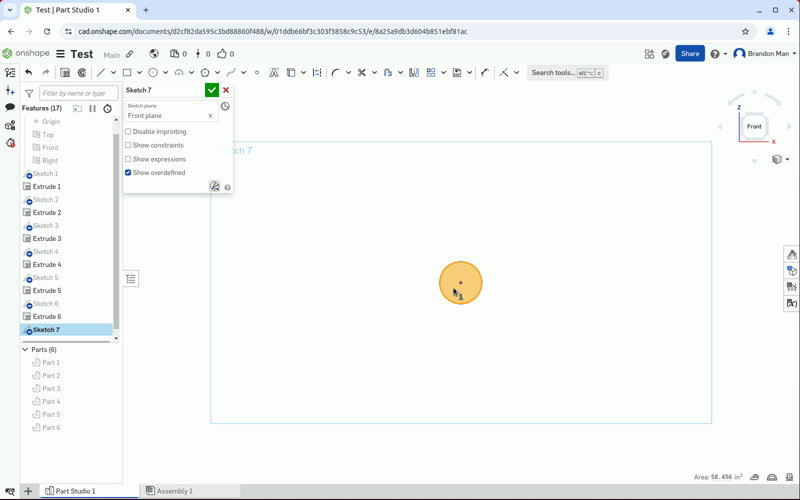
mouse_move(73, 352)
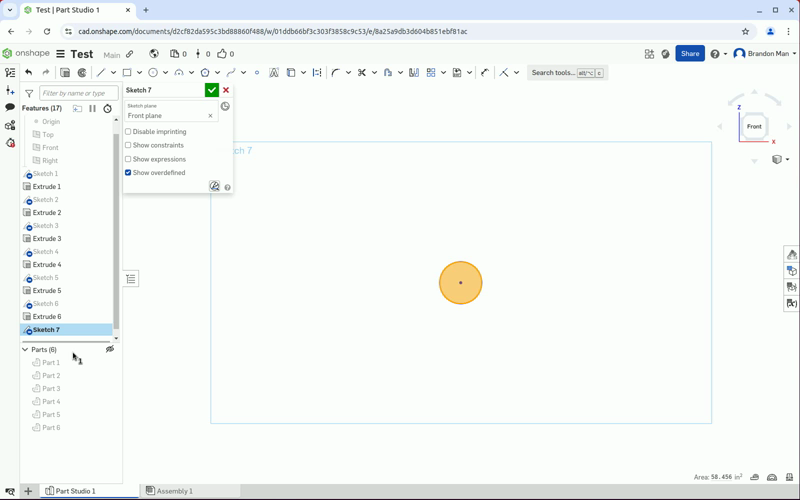
key(shift+y)
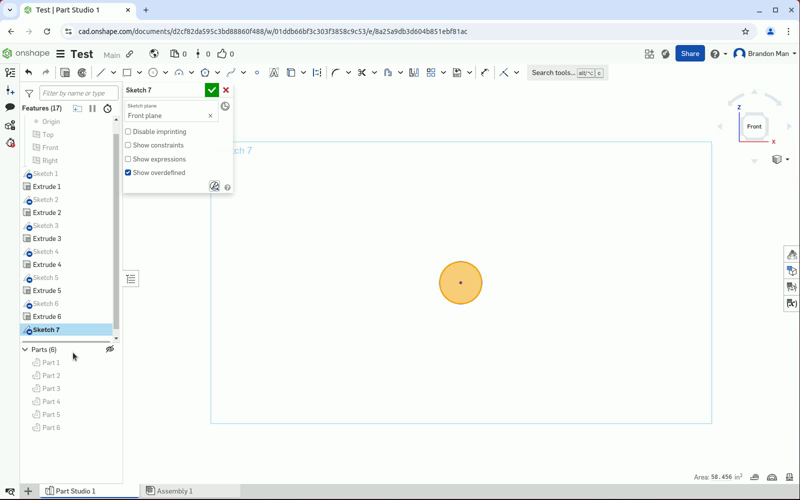
key(shift+e)
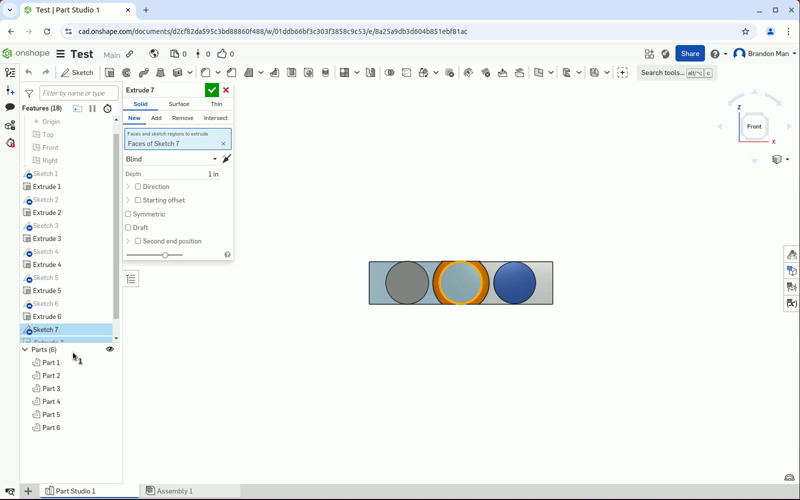
mouse_move(143, 106)
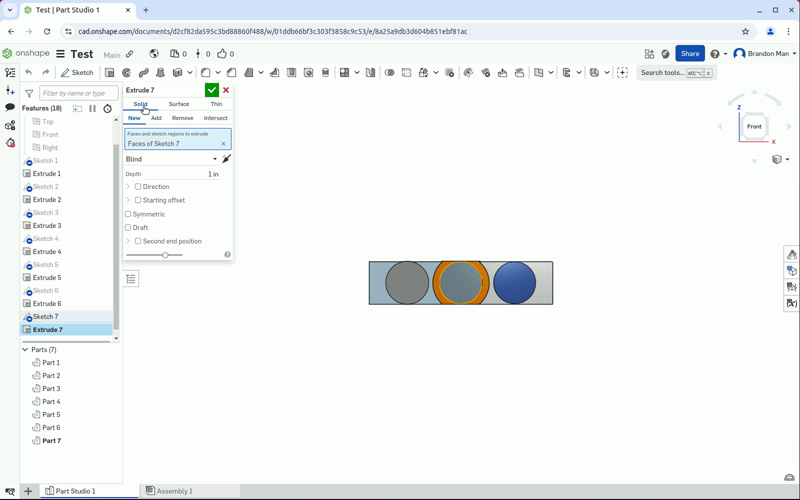
click(143, 106)
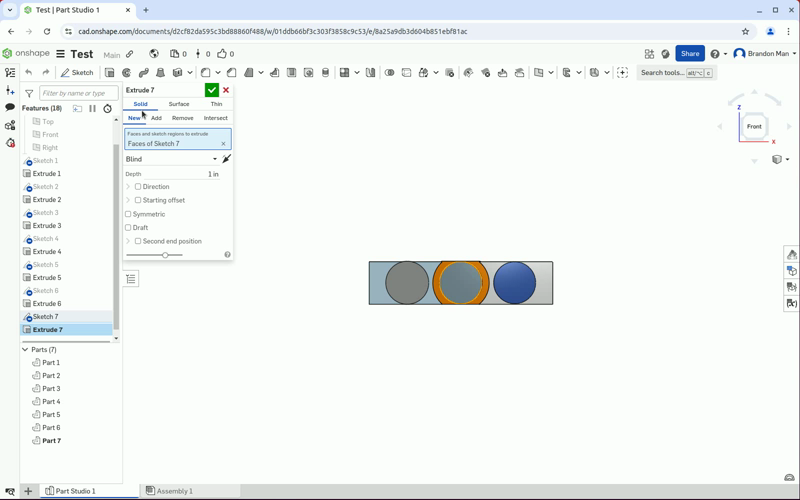
mouse_move(137, 120)
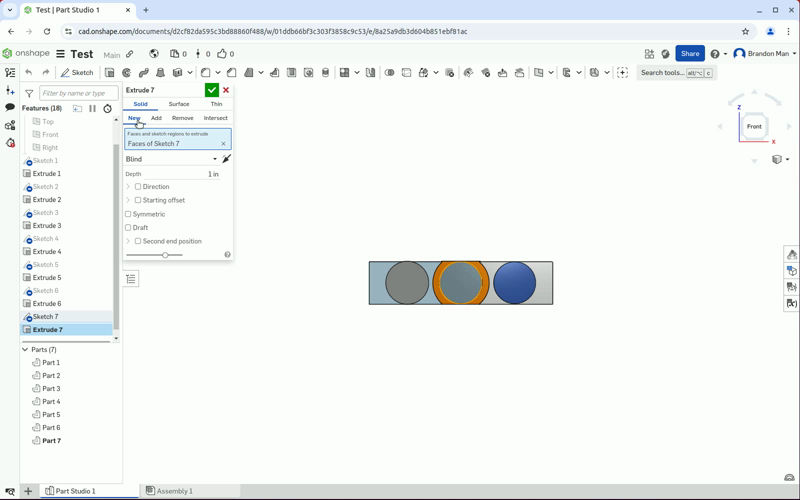
click(137, 120)
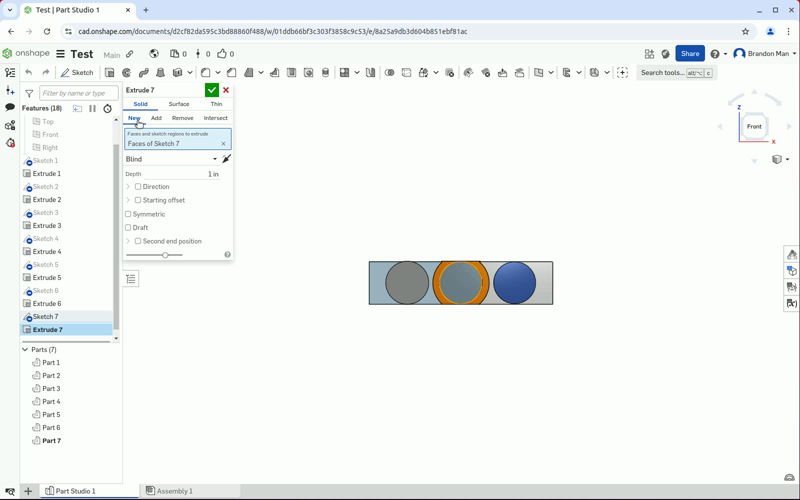
key(tab, 4)
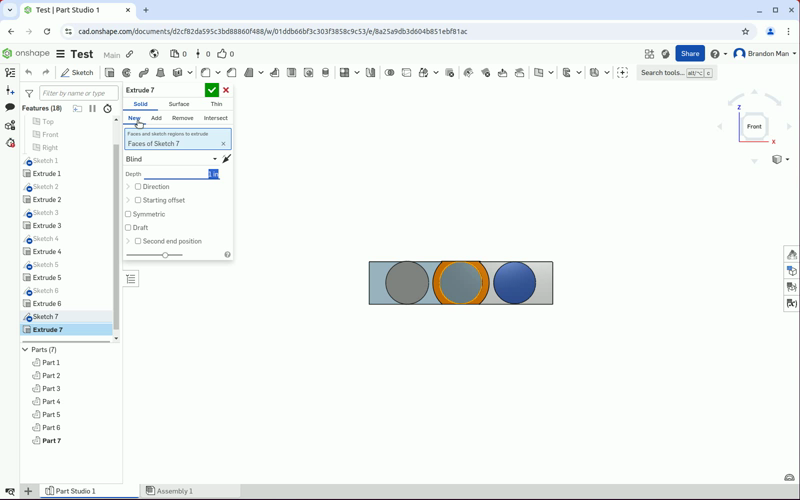
text(-23.108)
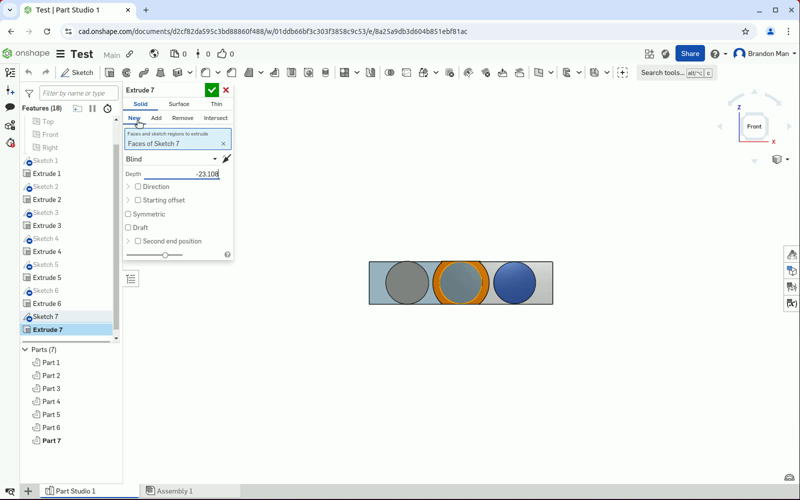
key(enter)
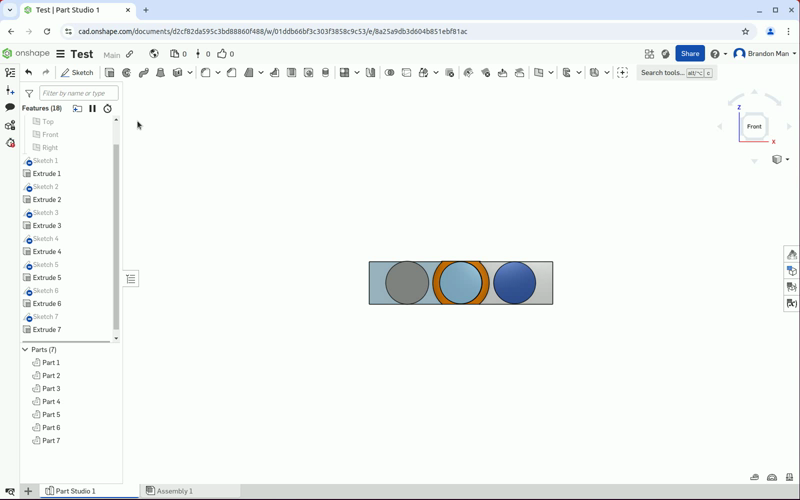
key(shift+h)
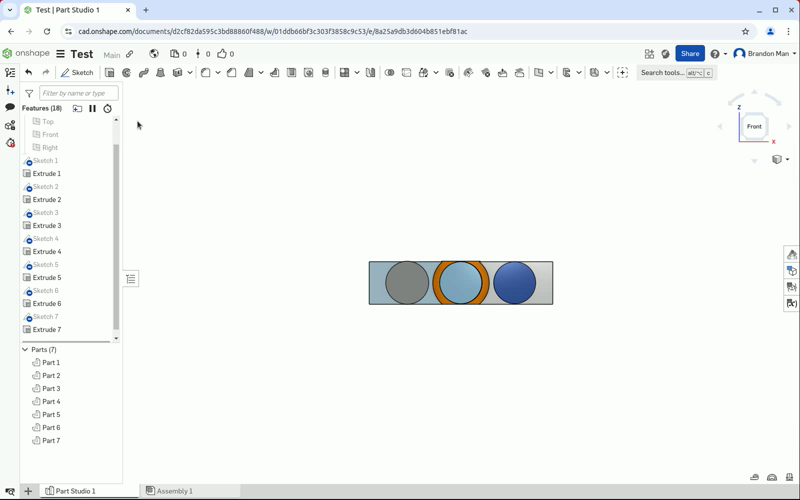
key(shift+h)
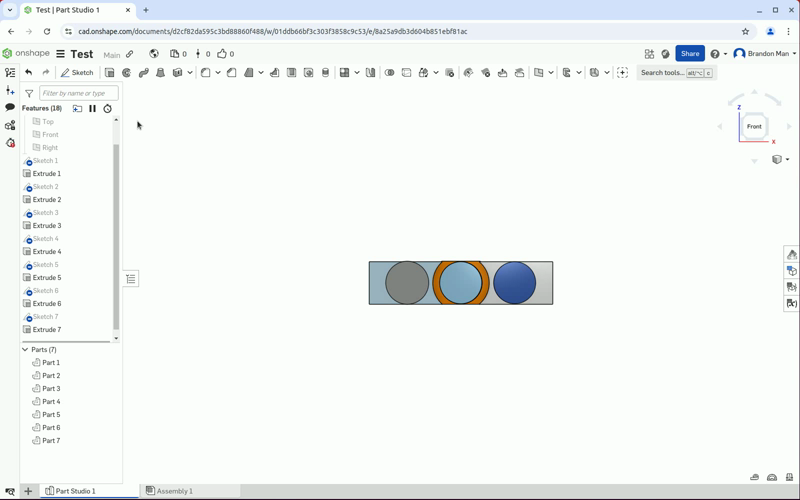
mouse_move(69, 163)
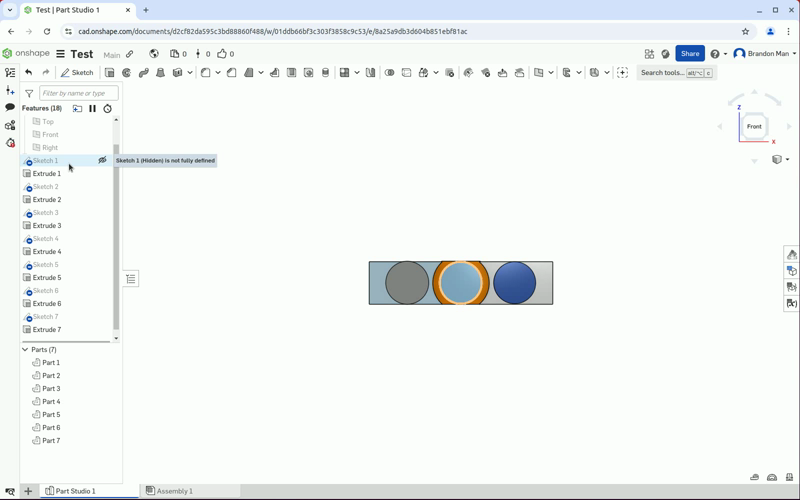
click(69, 163)
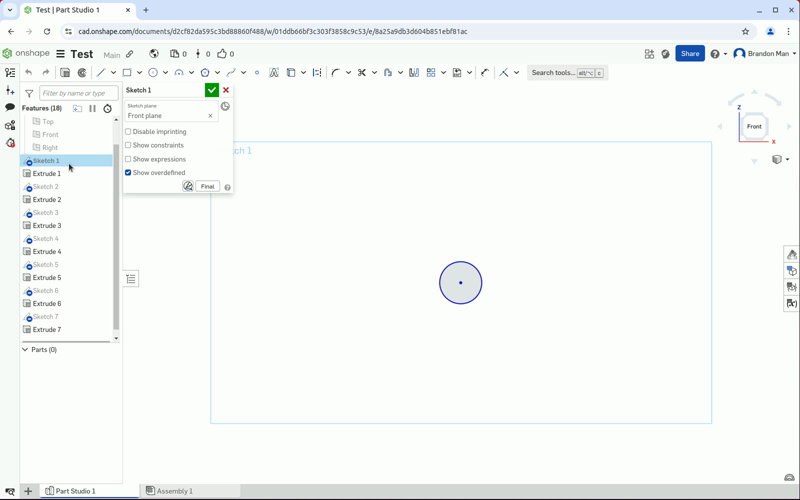
mouse_move(229, 92)
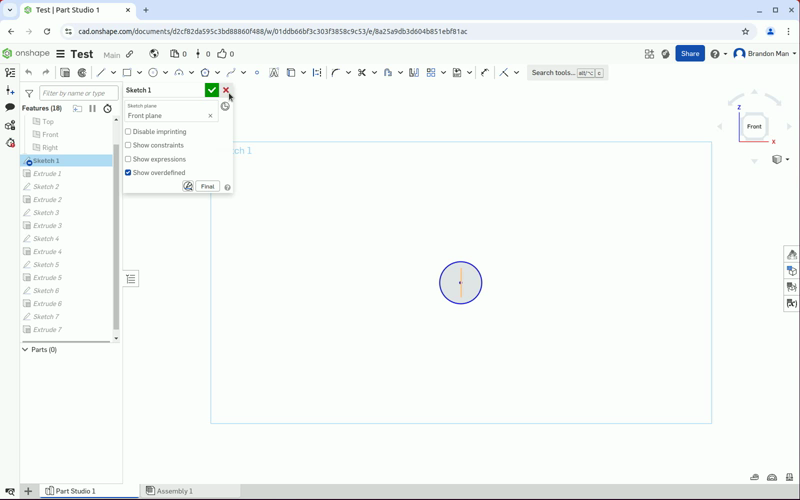
click(229, 92)
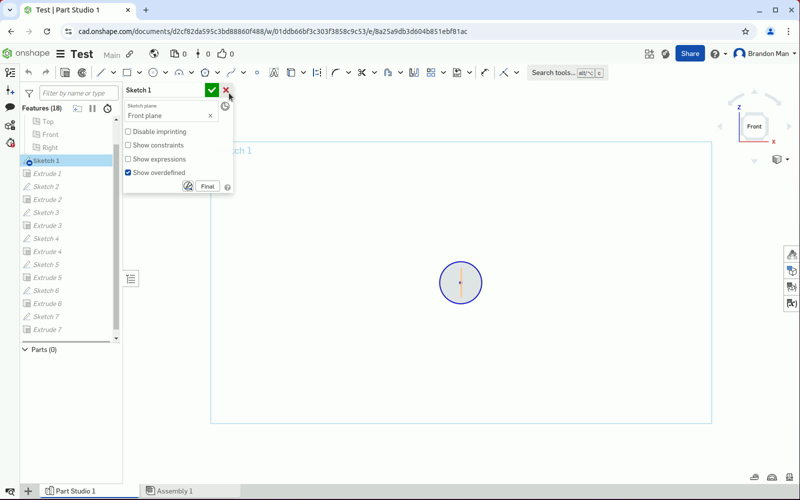
key(shift+s)
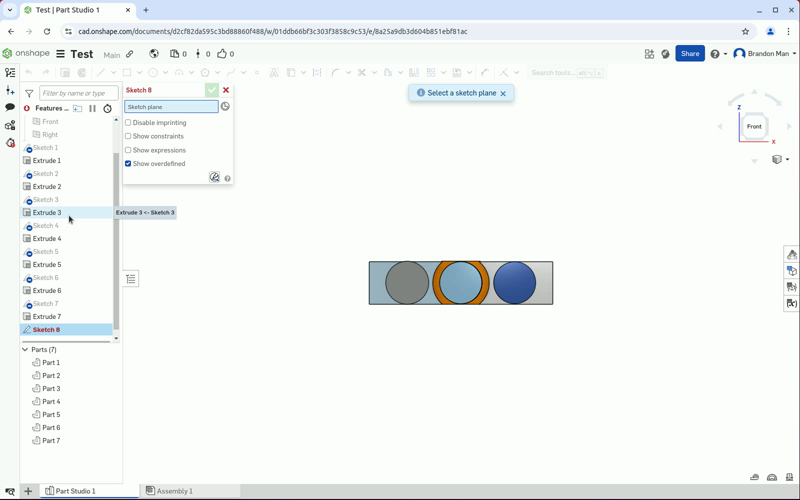
scroll(3)
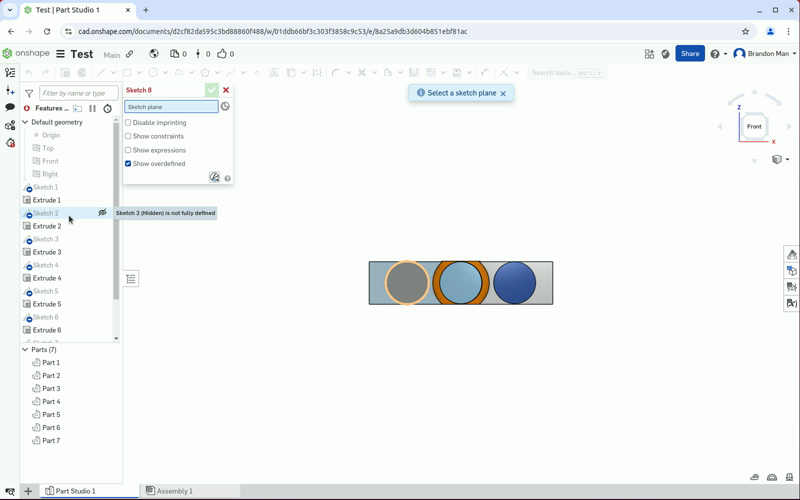
mouse_move(69, 163)
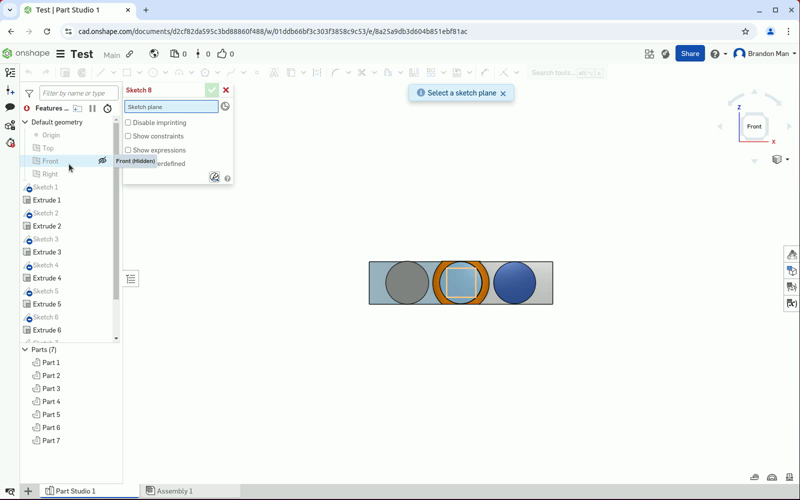
click(69, 163)
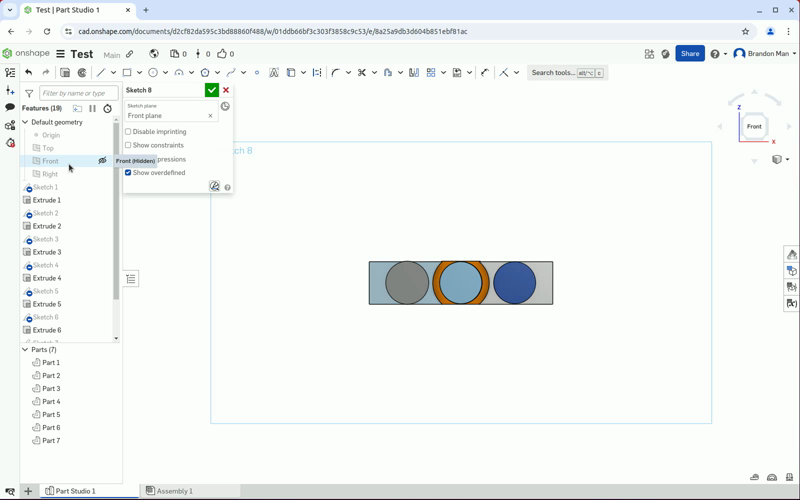
mouse_move(73, 352)
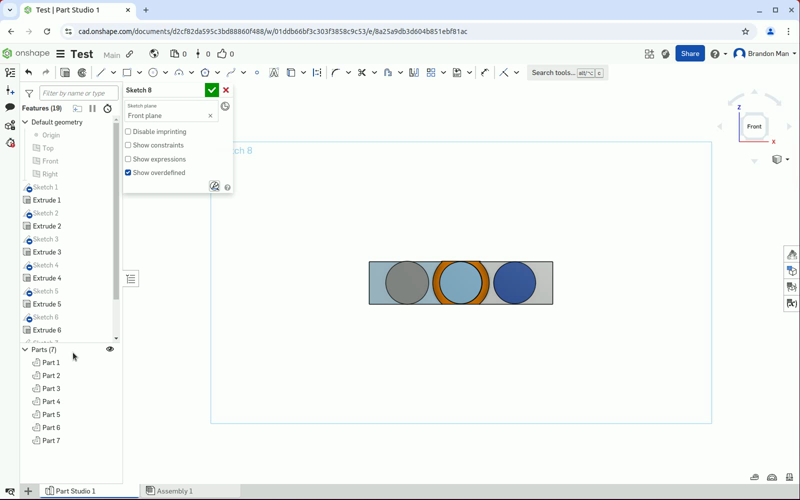
key(y)
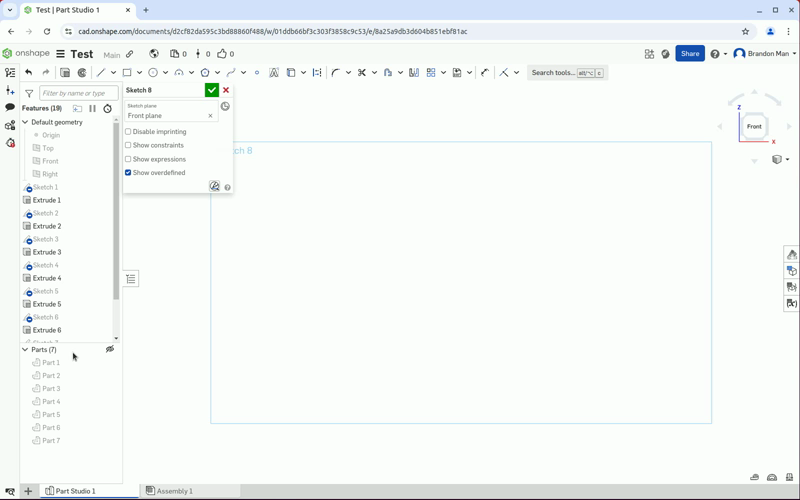
key(a)
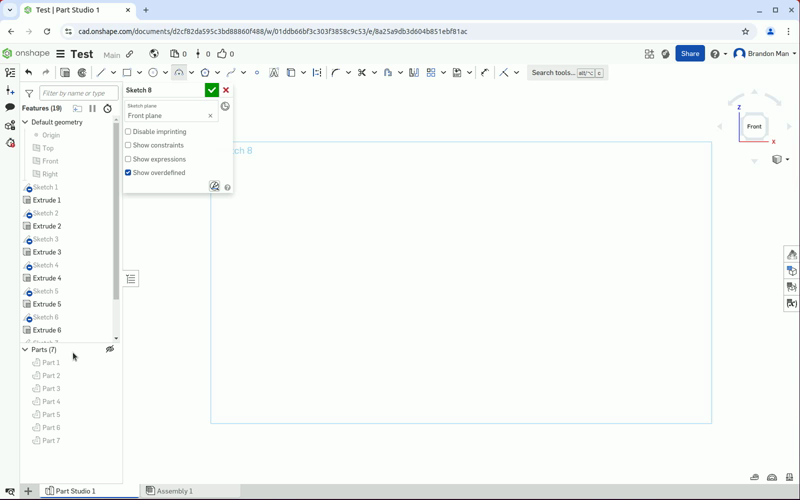
key_down(shift)
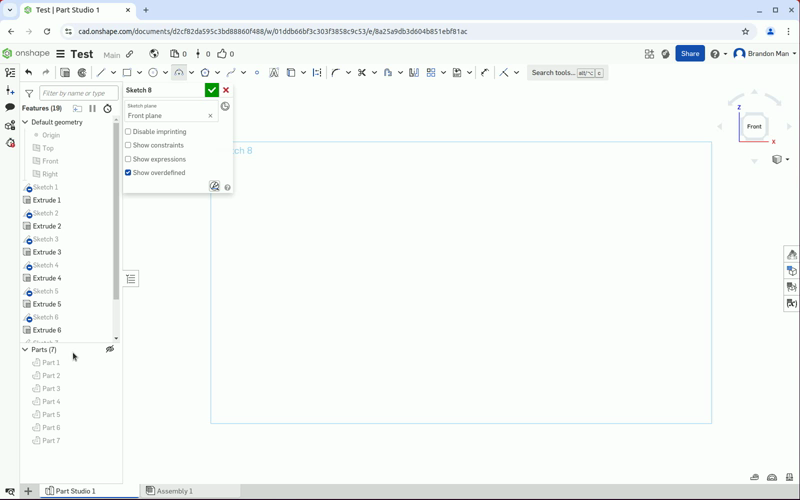
mouse_move(441, 304)
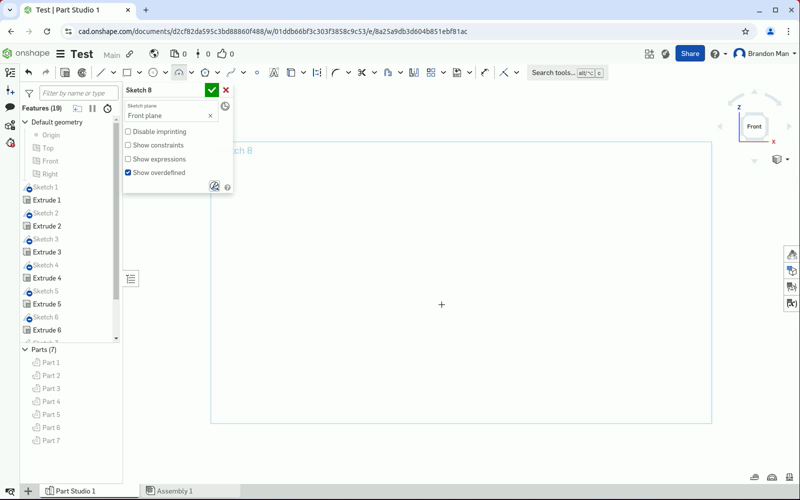
click(441, 304)
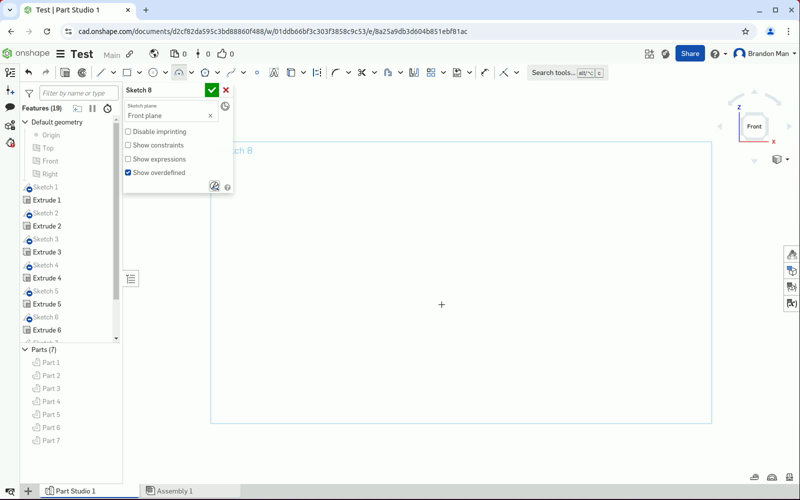
key_up(shift)
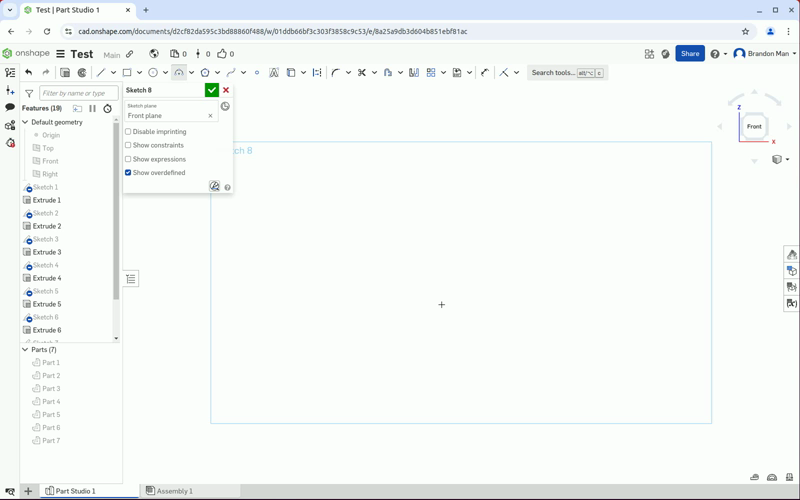
key_down(shift)
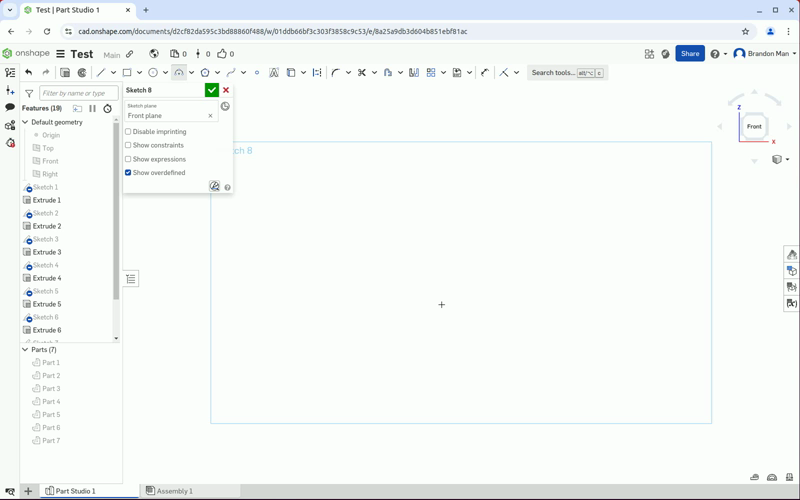
mouse_move(480, 304)
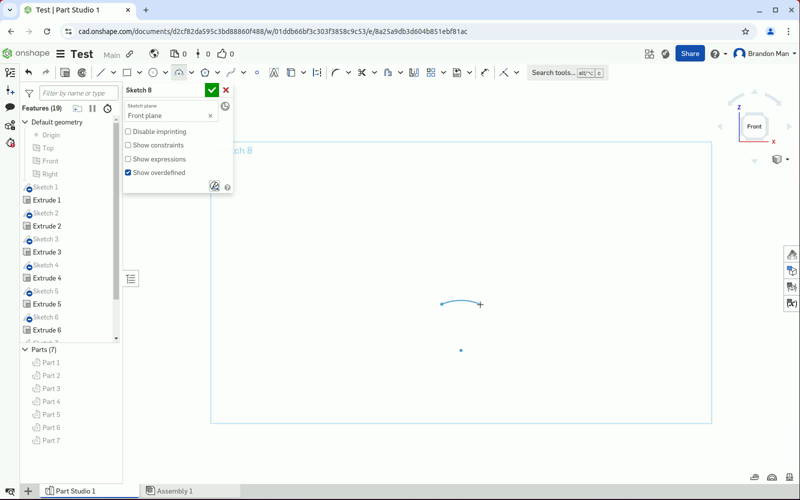
click(480, 304)
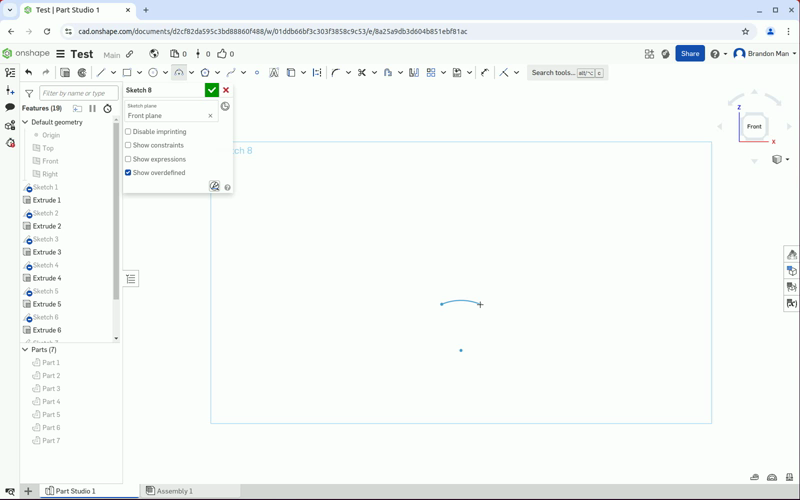
mouse_move(461, 311)
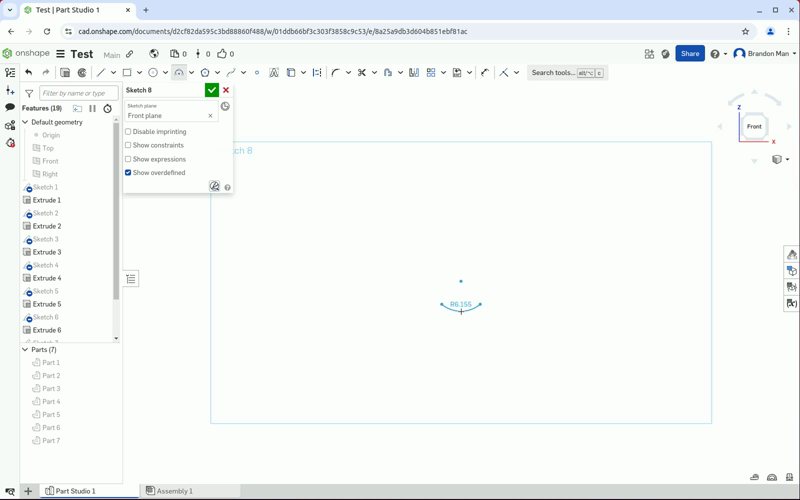
click(461, 311)
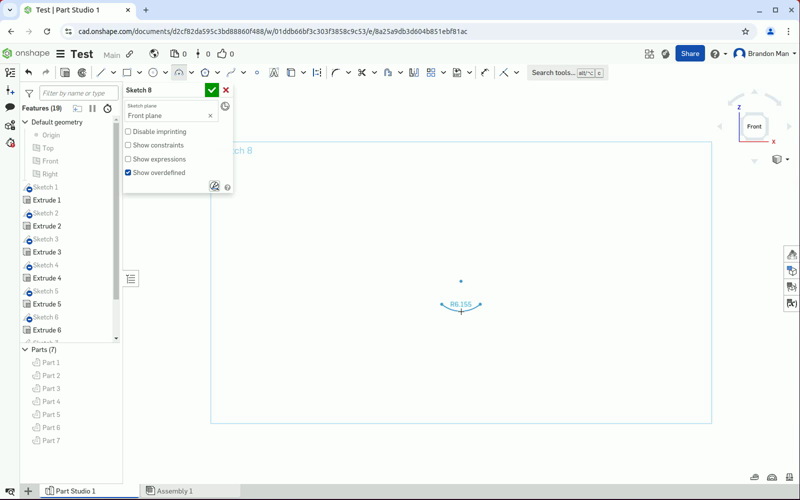
key_up(shift)
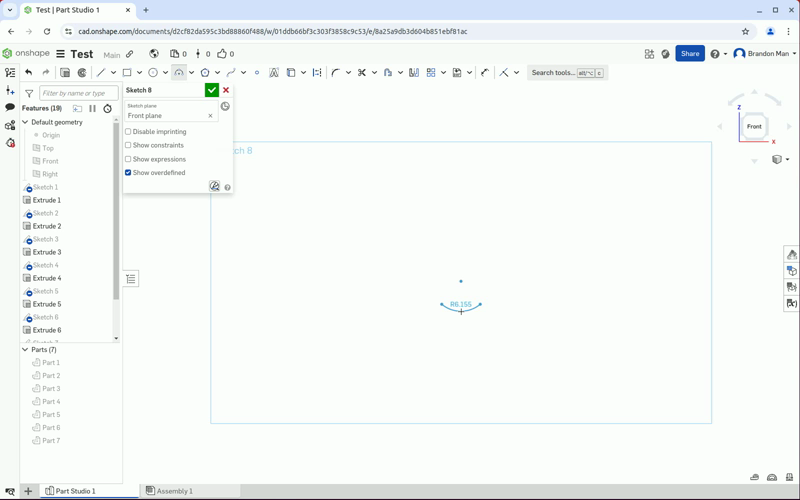
key(esc)
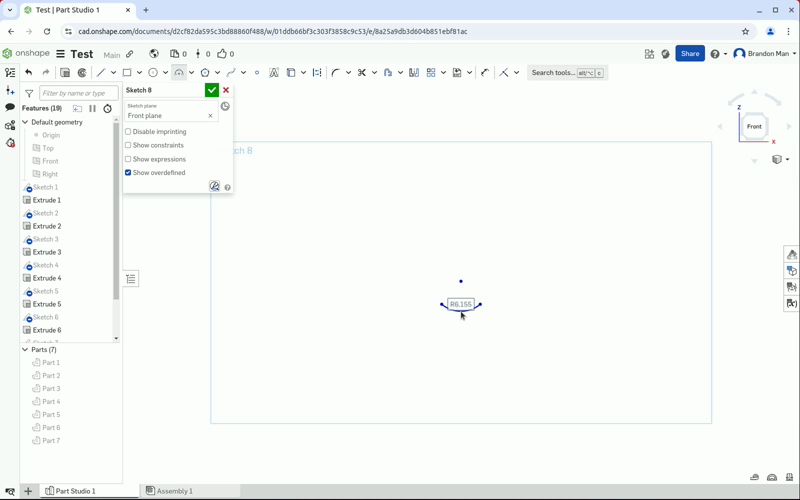
key(l)
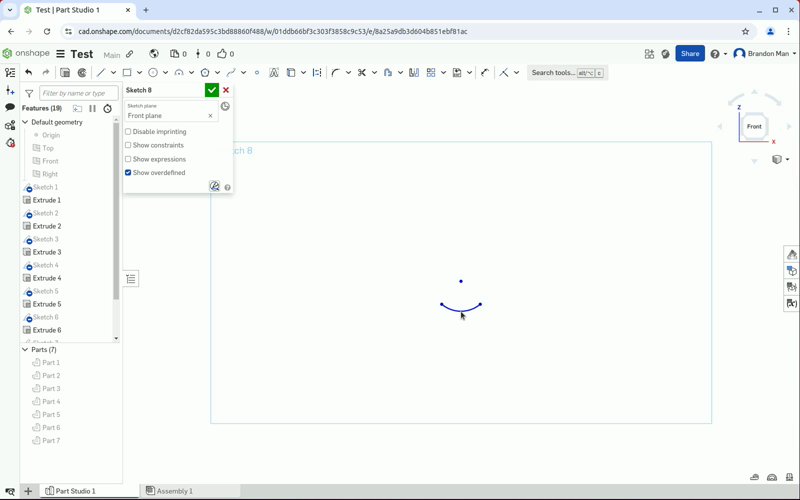
mouse_move(480, 304)
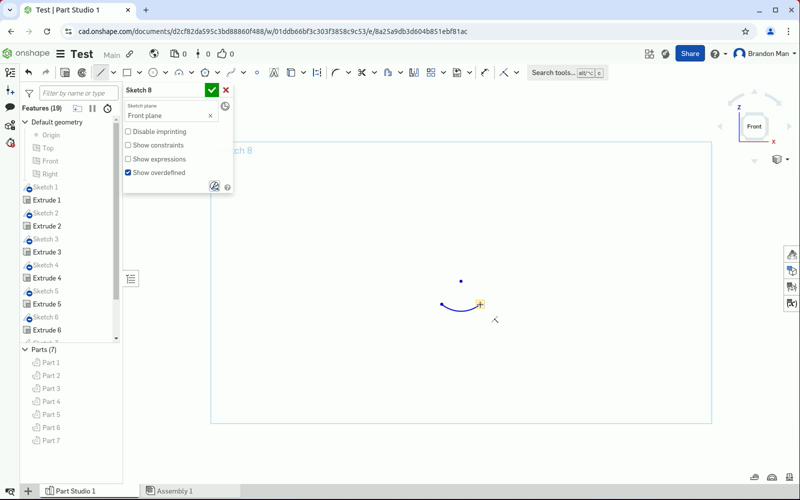
click(480, 304)
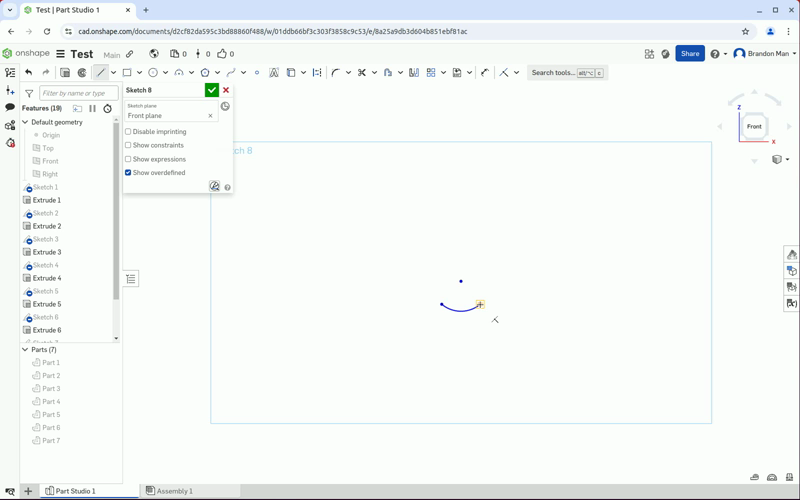
mouse_move(510, 304)
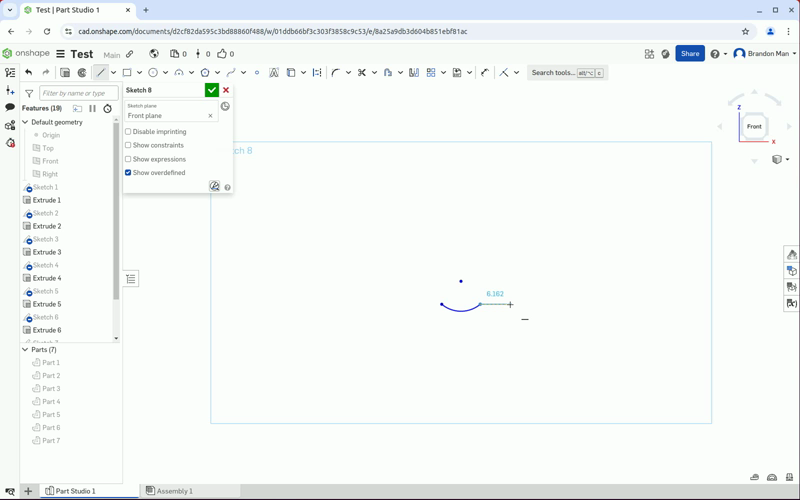
key_down(shift)
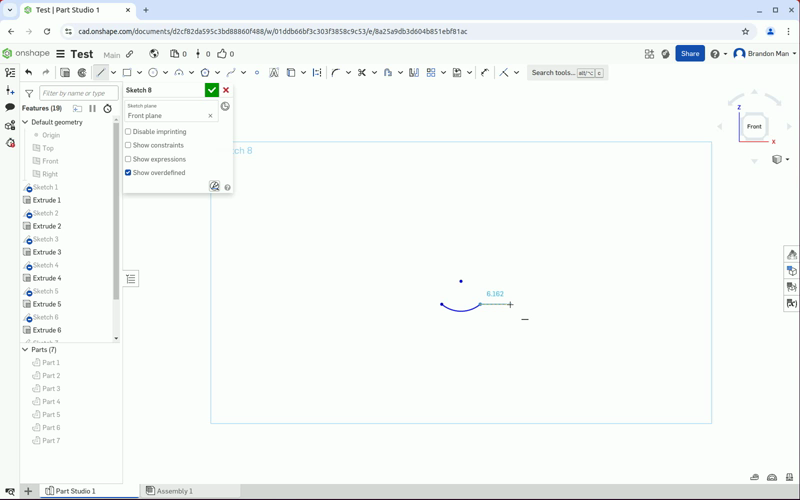
mouse_move(441, 304)
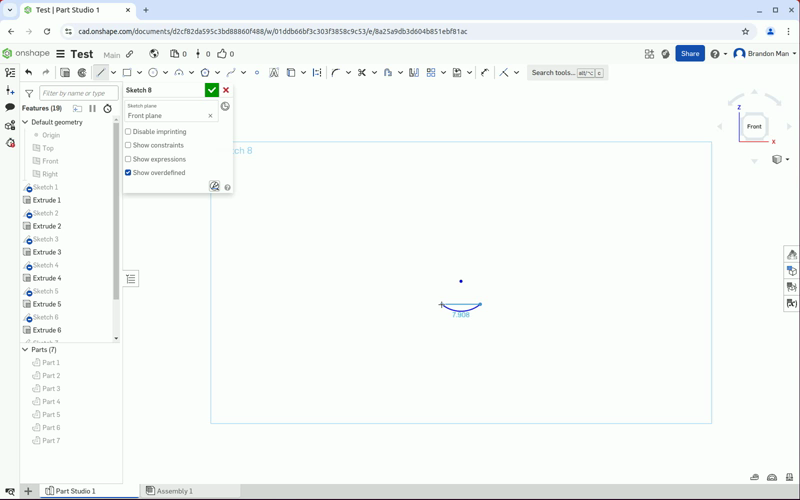
key_up(shift)
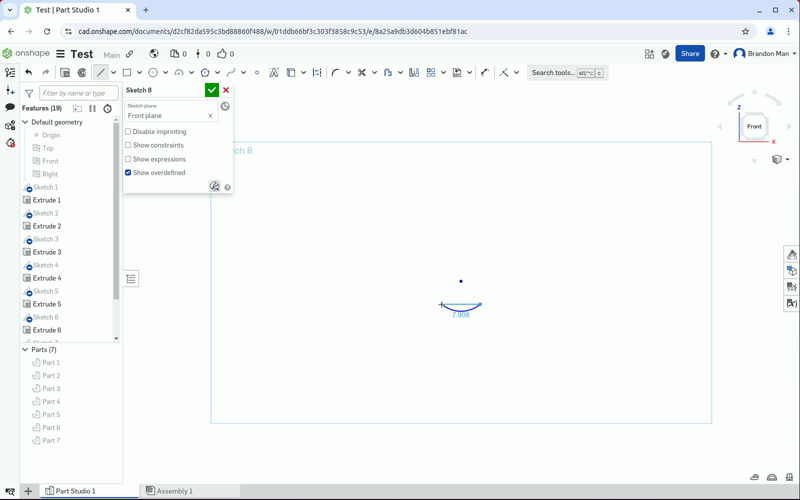
click(441, 304)
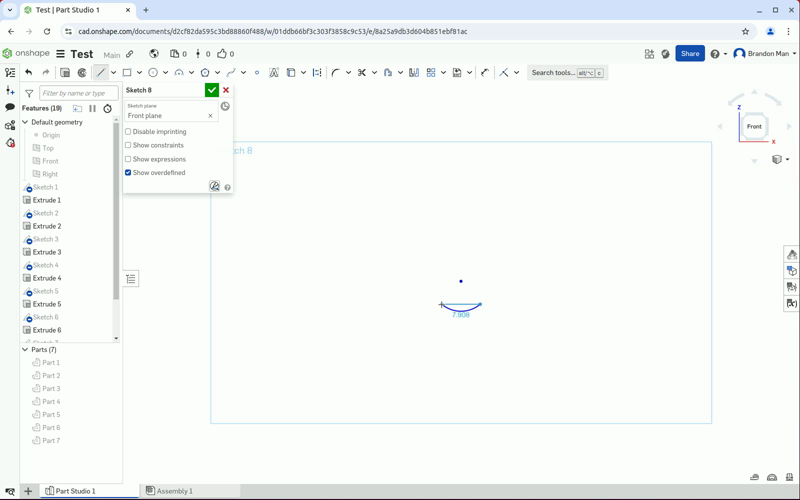
key(esc)
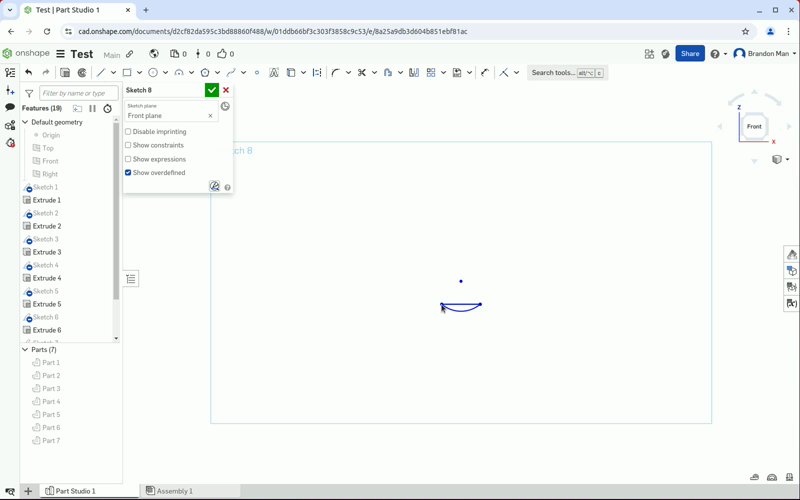
mouse_move(452, 305)
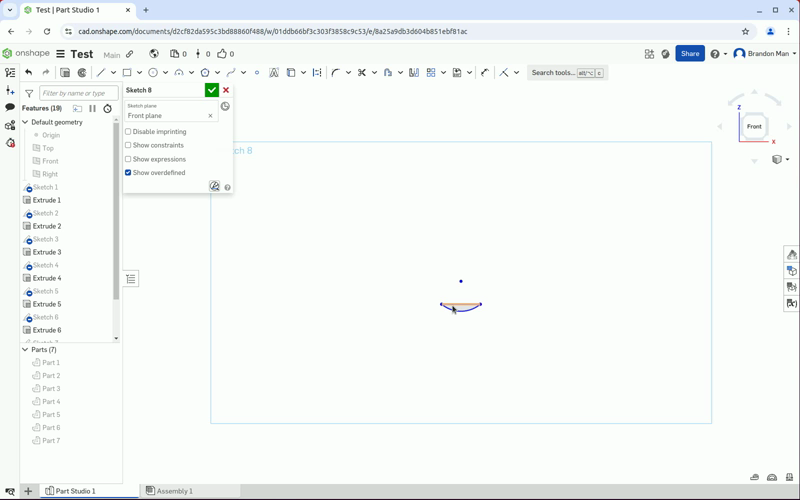
scroll(6)
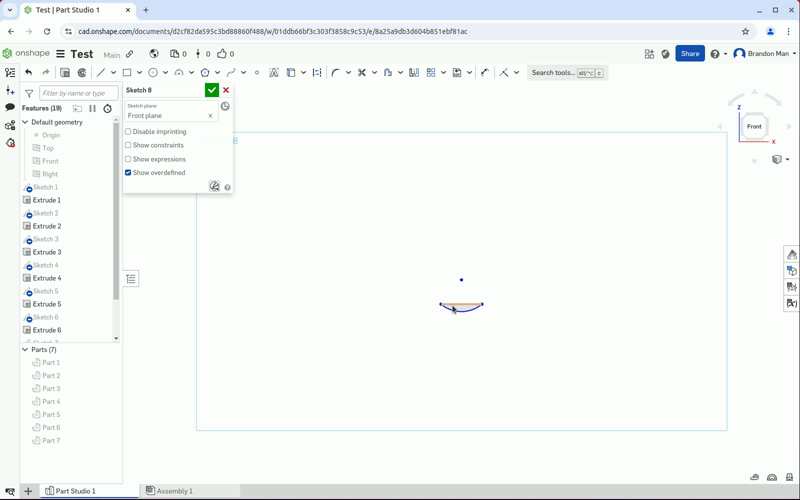
scroll(6)
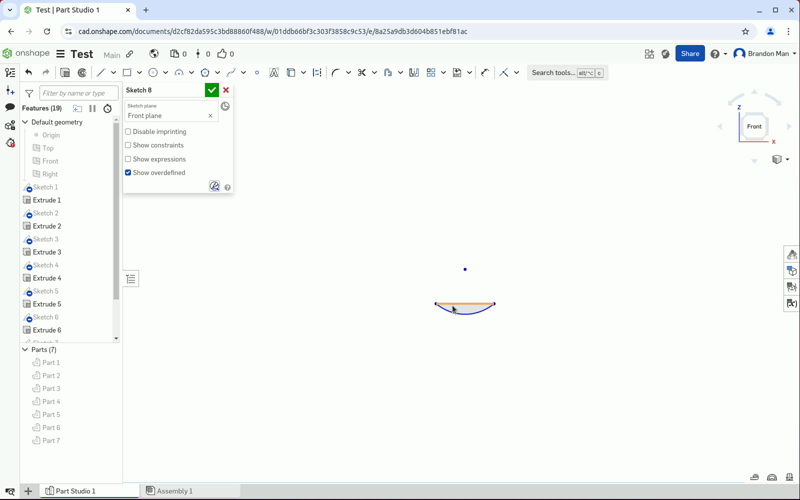
scroll(6)
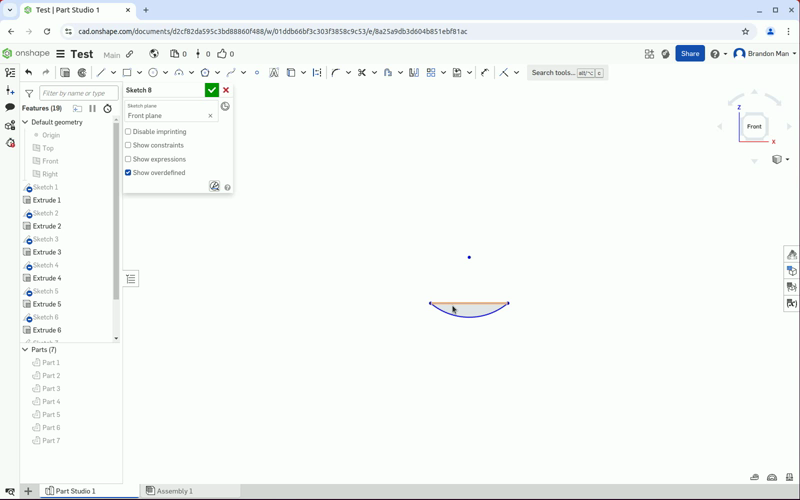
scroll(6)
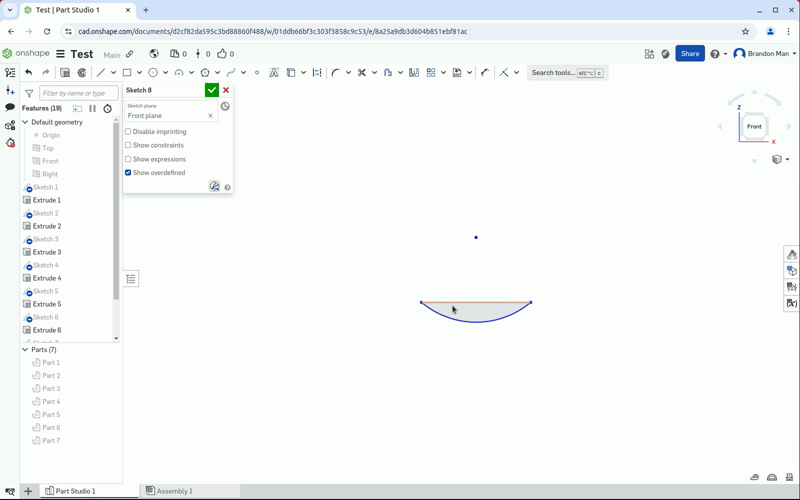
scroll(6)
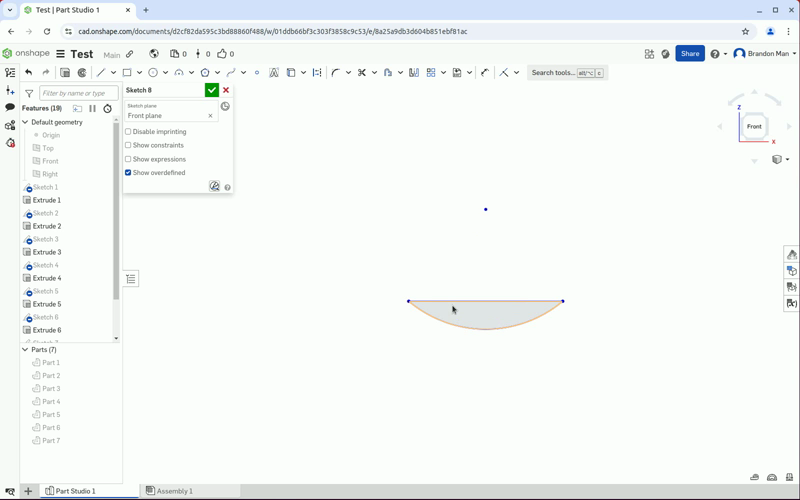
scroll(6)
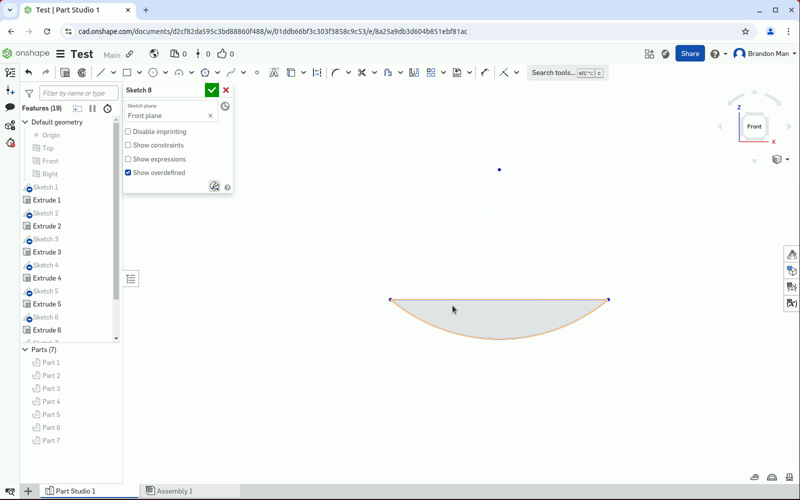
scroll(6)
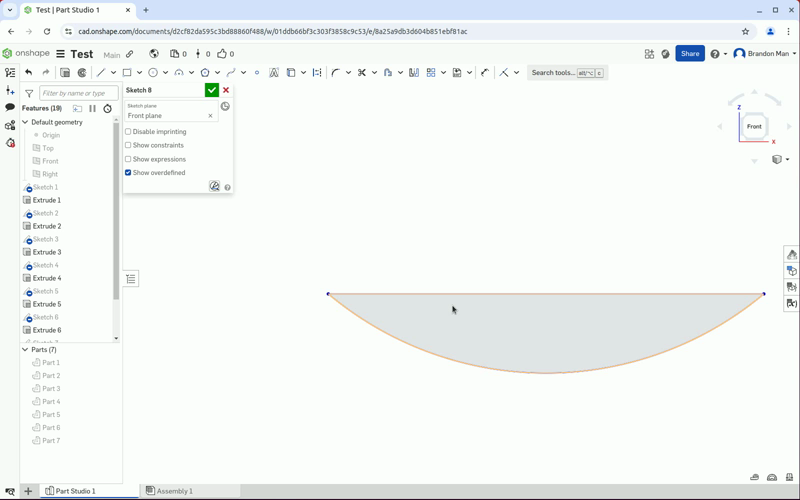
click(452, 305)
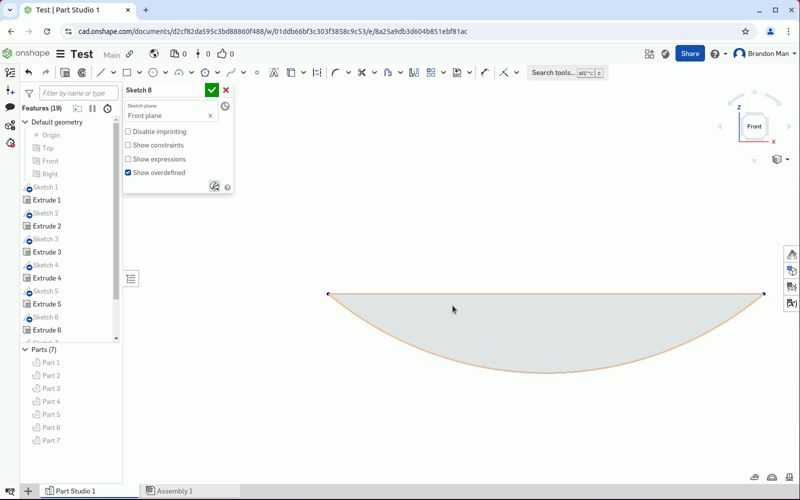
scroll(-6)
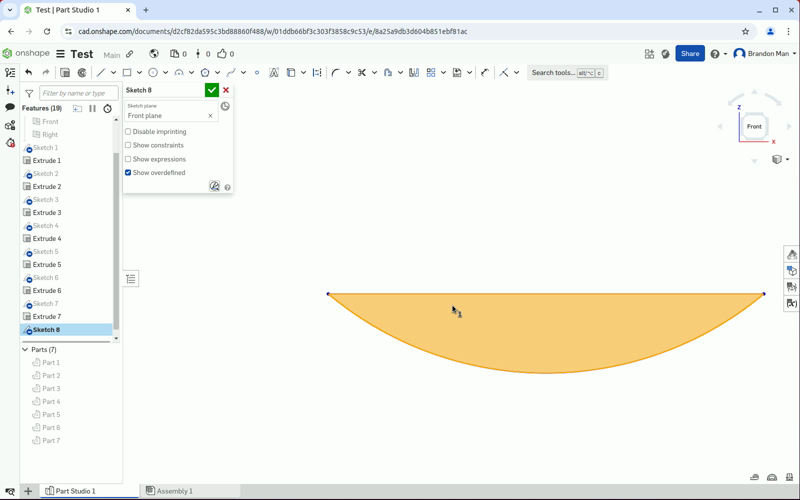
scroll(-6)
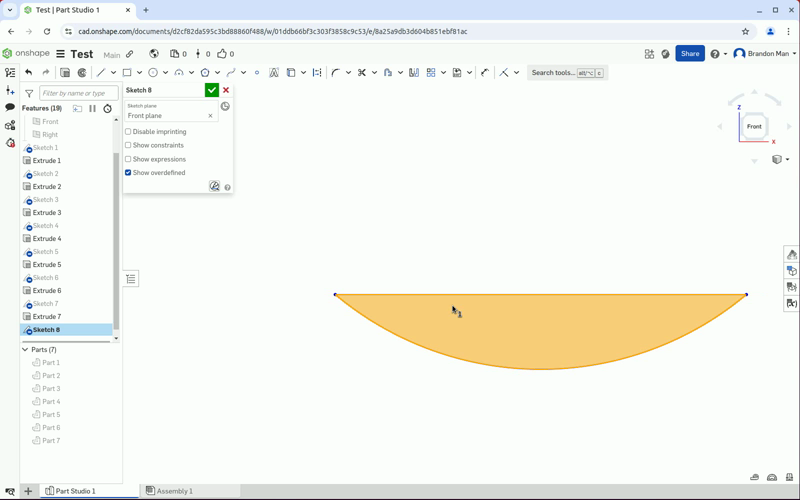
scroll(-6)
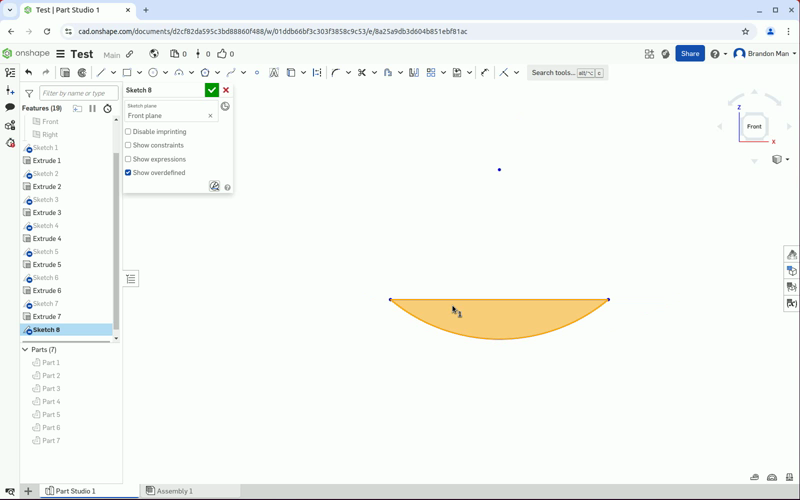
scroll(-6)
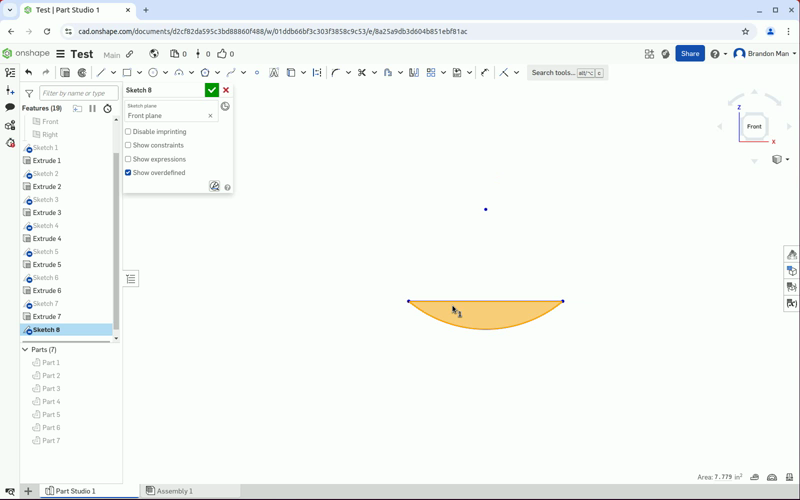
scroll(-6)
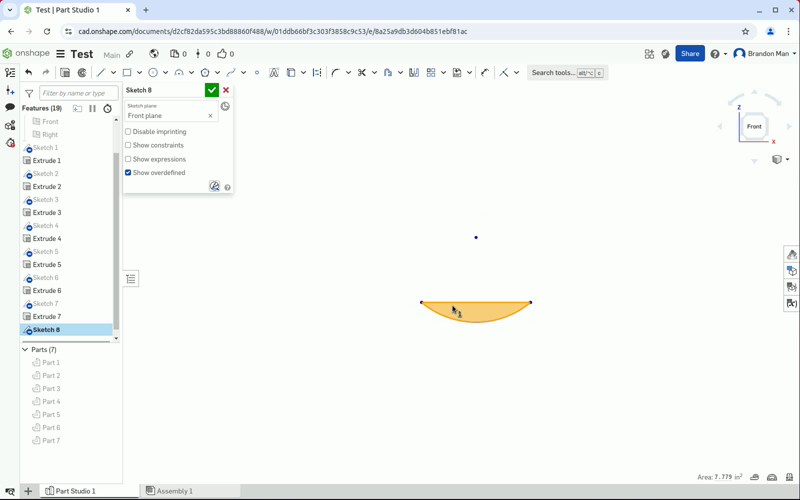
scroll(-6)
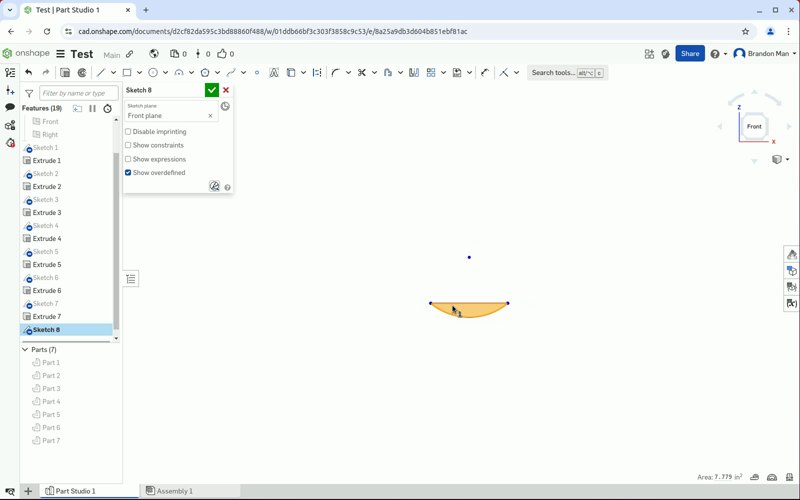
scroll(-6)
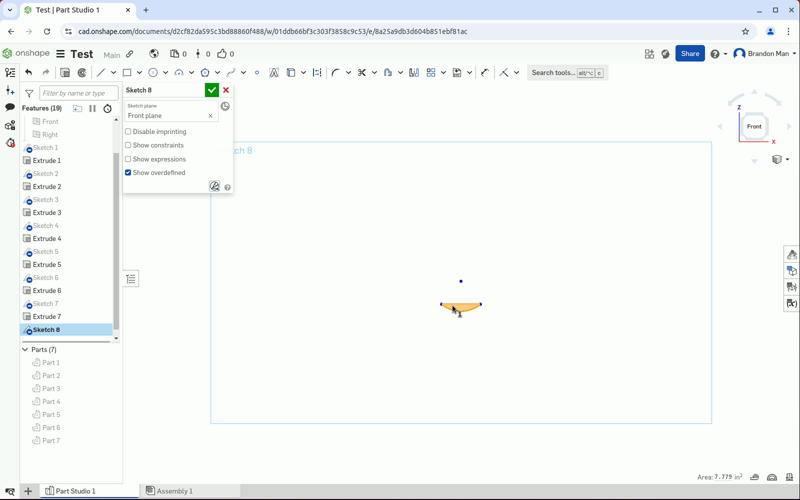
mouse_move(73, 352)
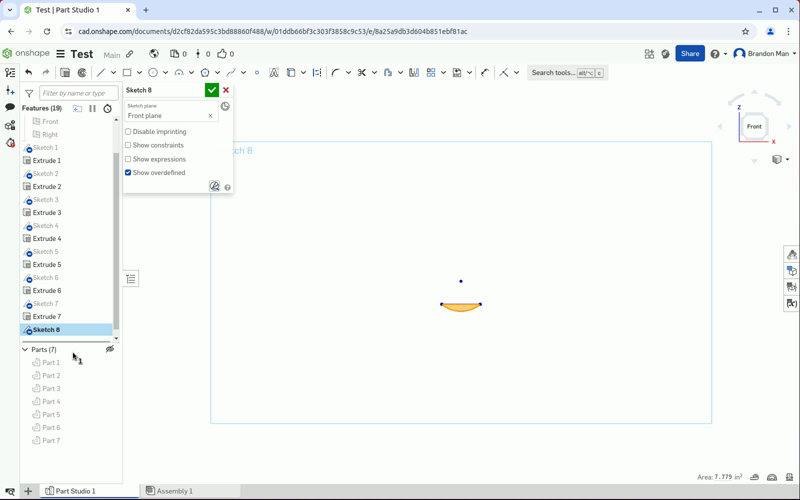
key(shift+y)
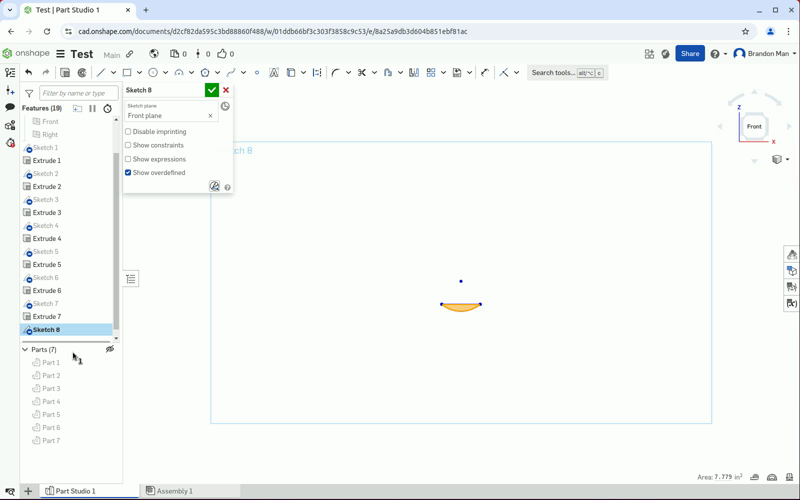
key(shift+e)
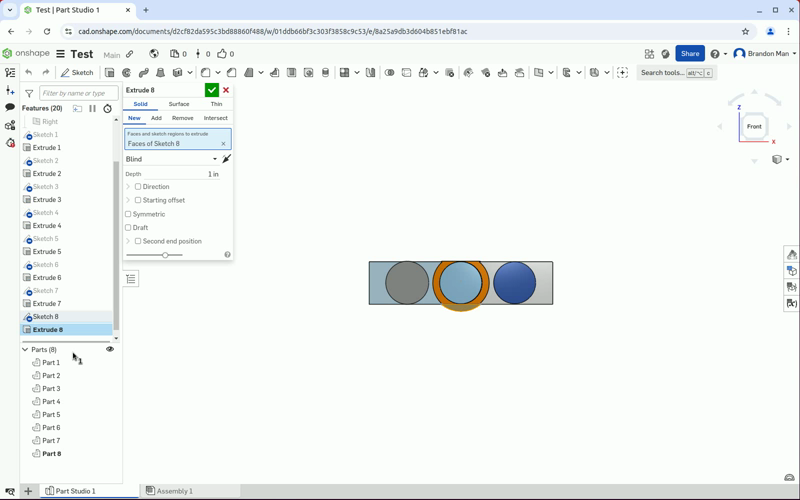
mouse_move(143, 106)
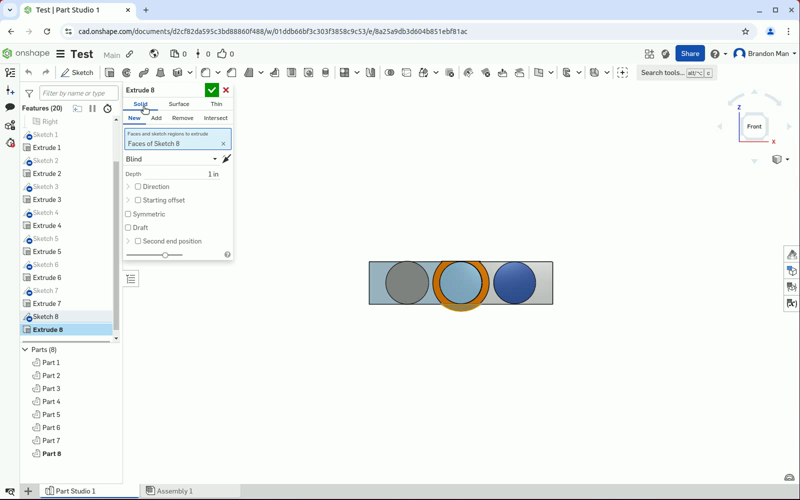
click(143, 106)
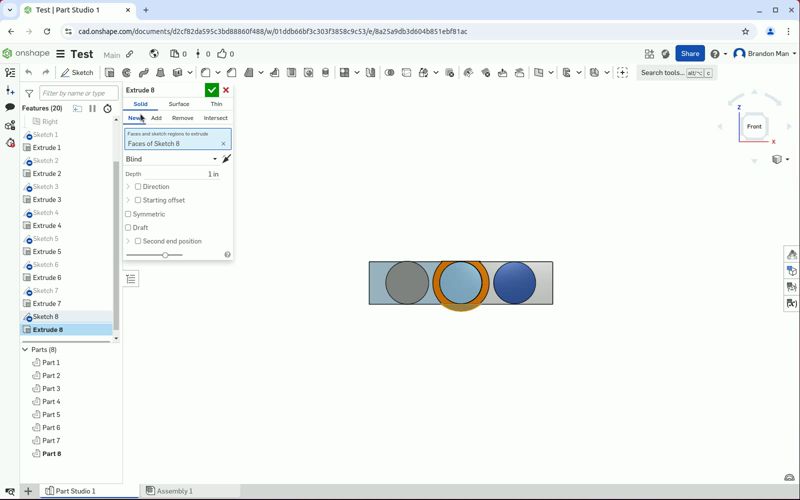
mouse_move(137, 120)
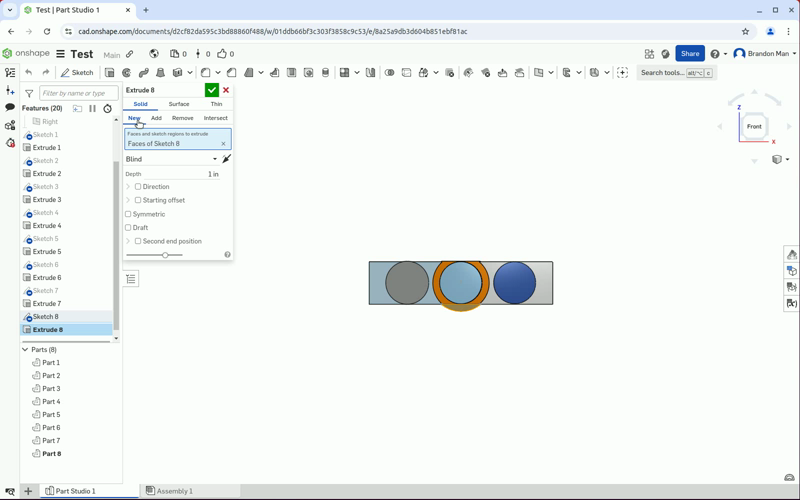
click(137, 120)
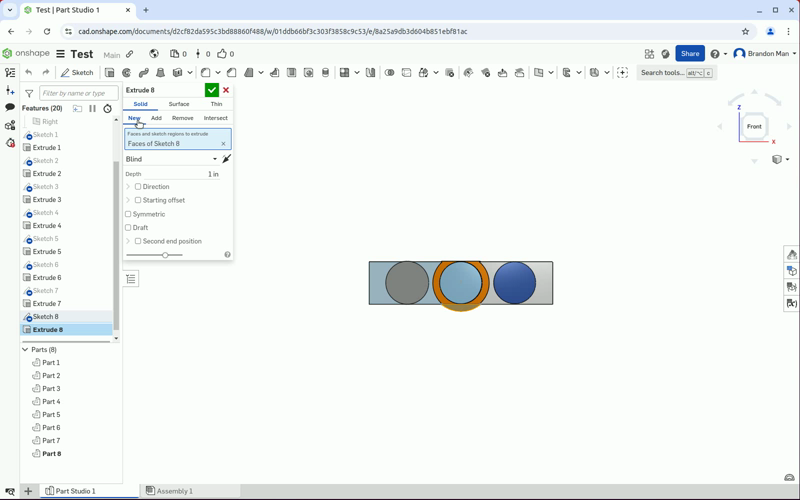
key(tab, 4)
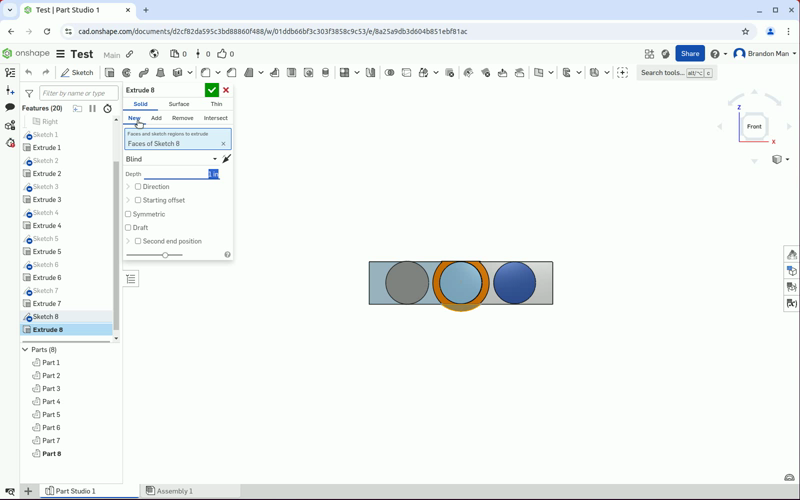
text(-23.108)
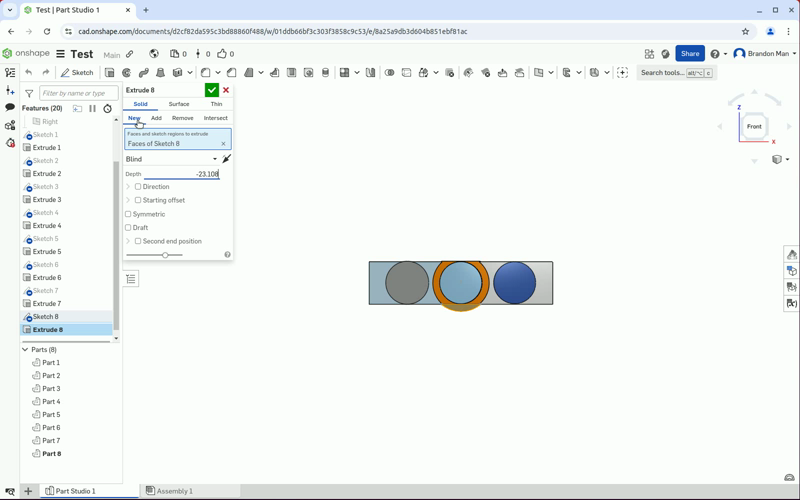
key(enter)
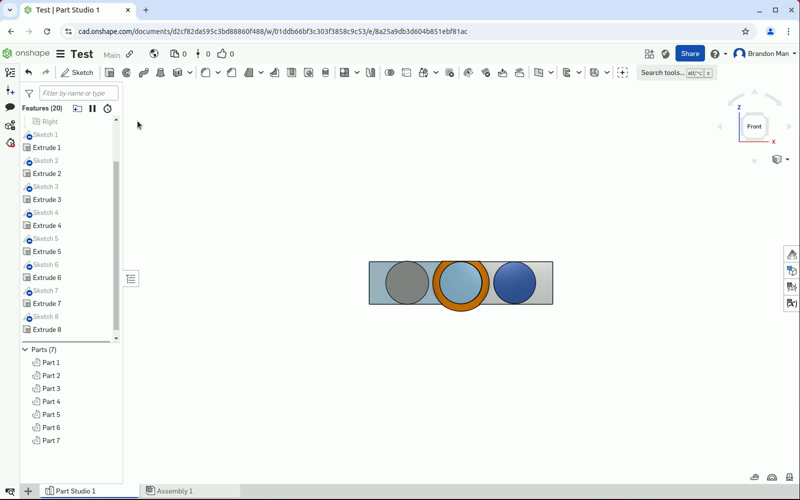
key(shift+h)
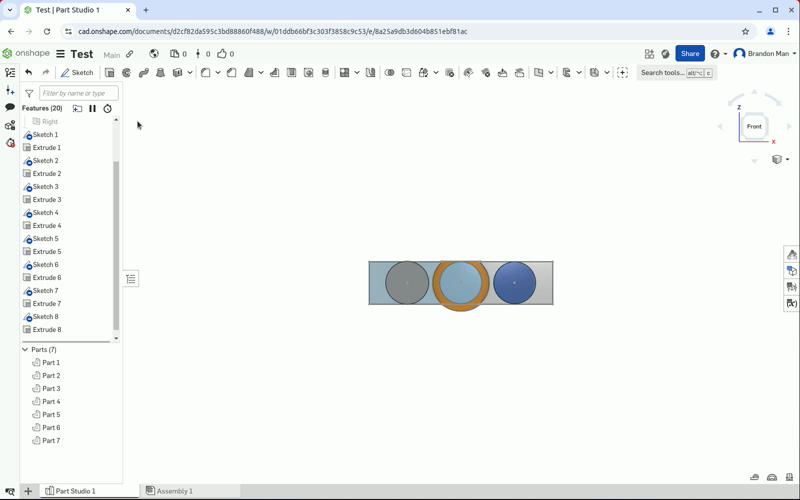
key(shift+h)
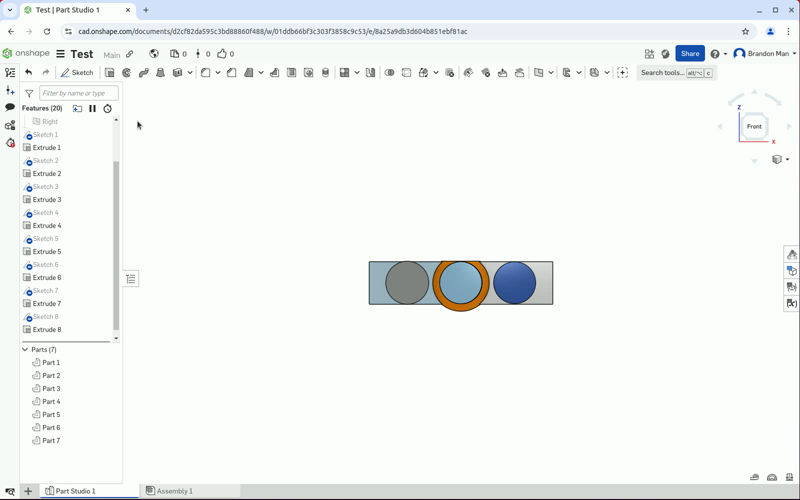
mouse_move(69, 137)
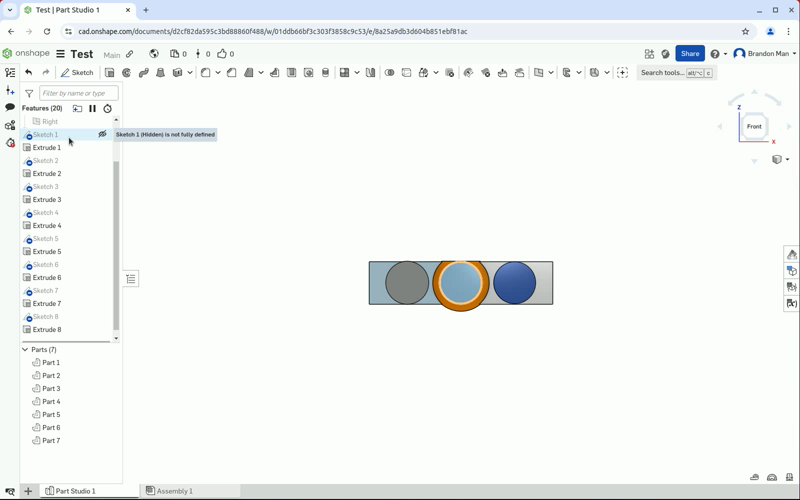
click(69, 137)
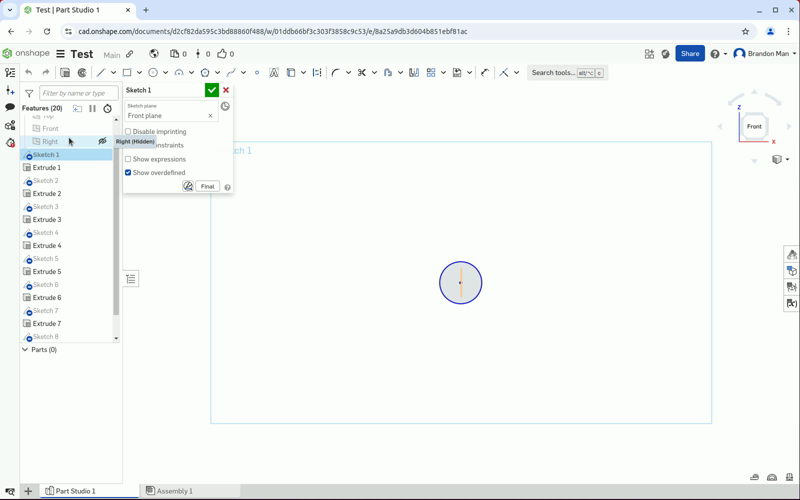
mouse_move(229, 92)
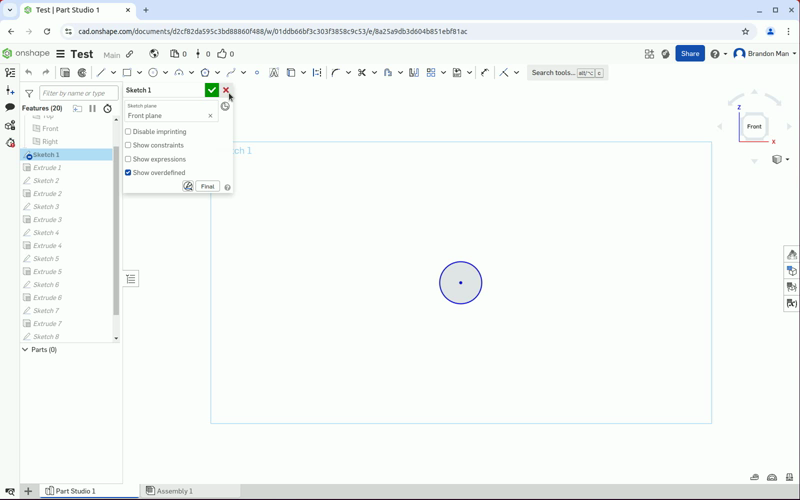
click(229, 92)
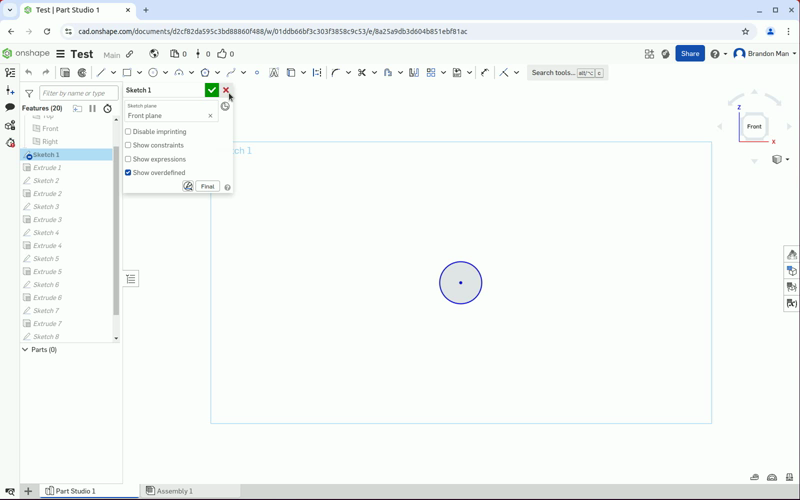
key(shift+s)
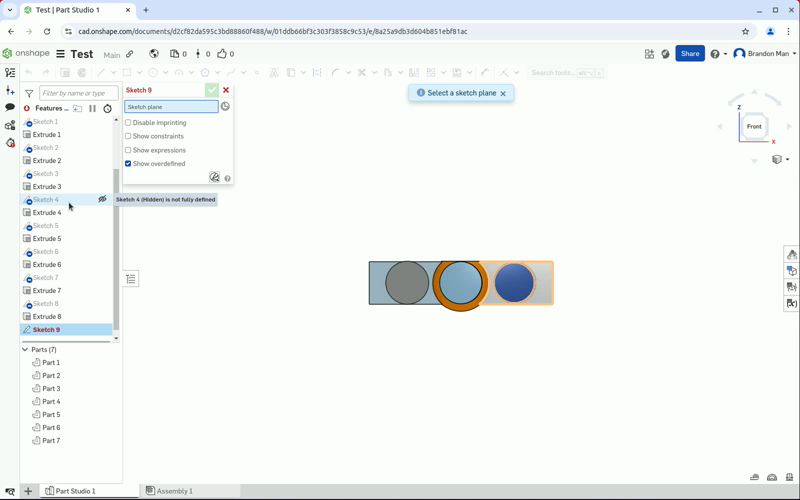
scroll(3)
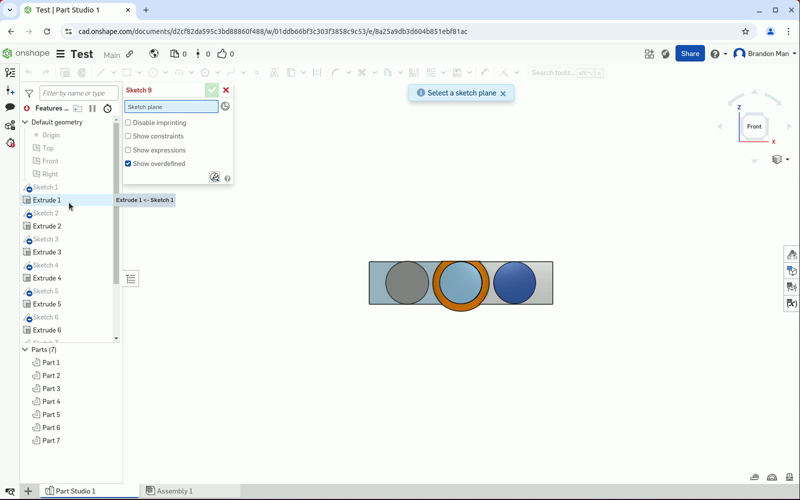
mouse_move(69, 163)
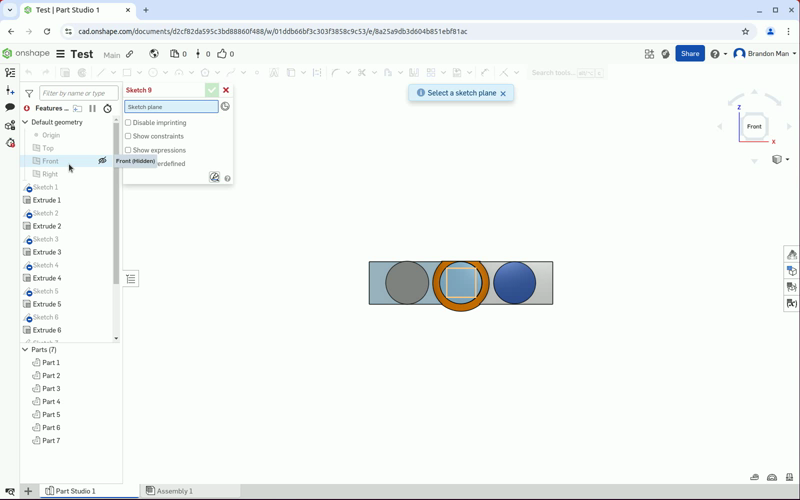
click(69, 163)
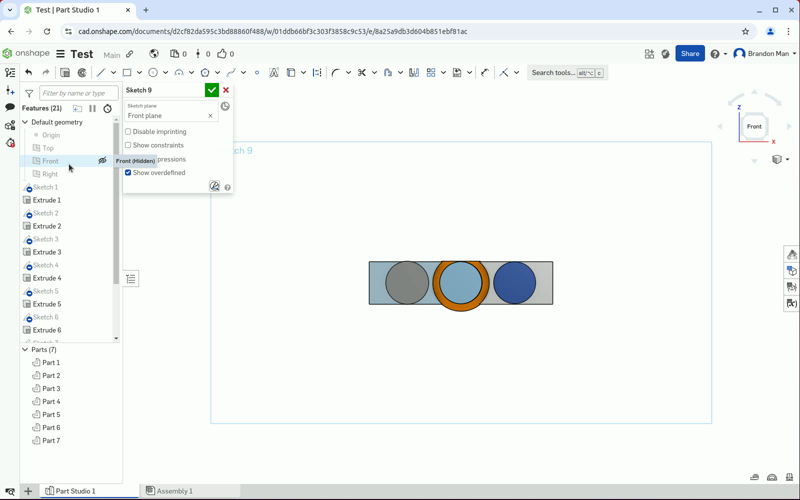
mouse_move(73, 352)
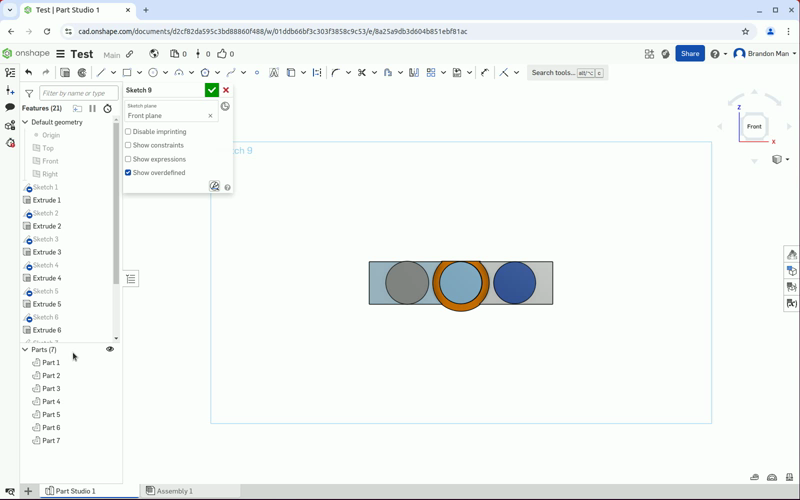
key(y)
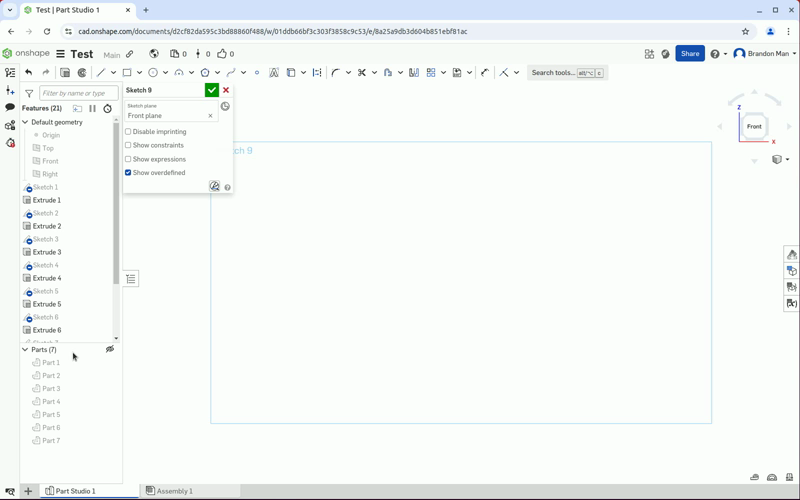
key(l)
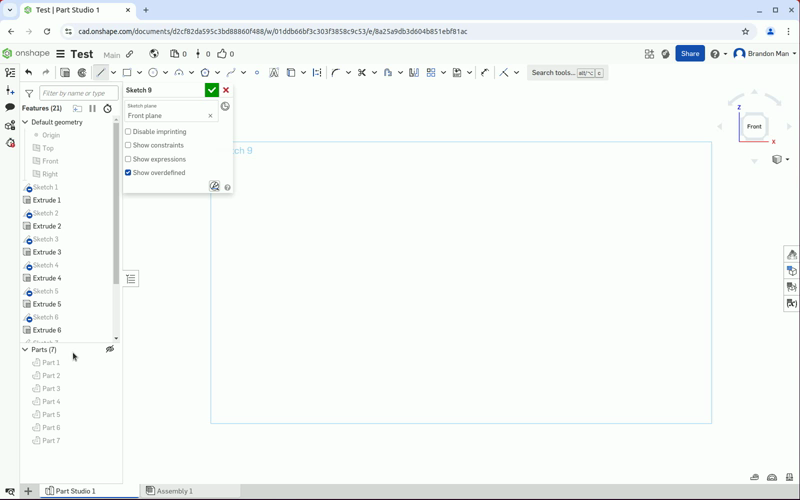
key_down(shift)
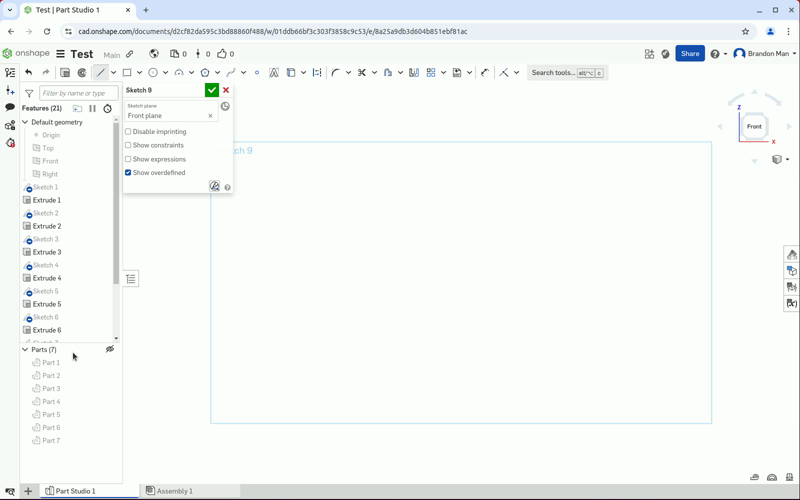
mouse_move(441, 261)
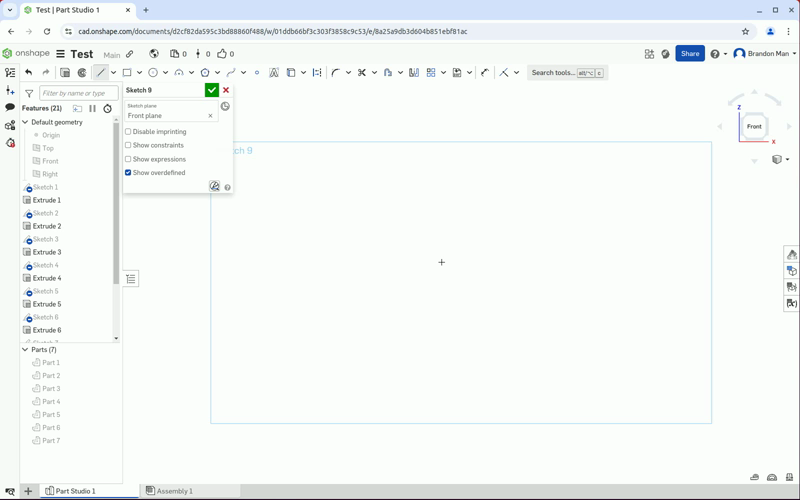
click(441, 261)
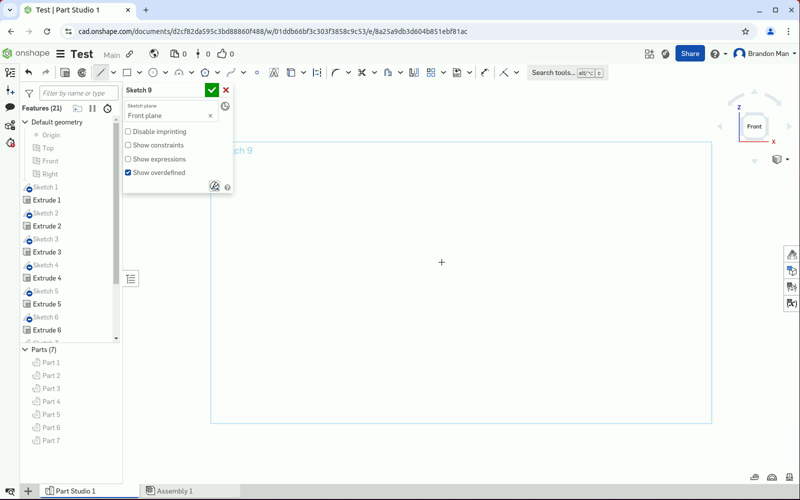
key_up(shift)
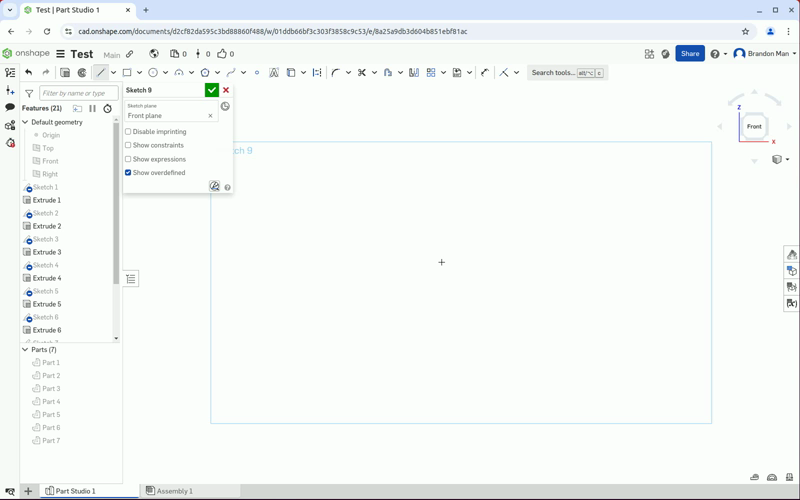
key_down(shift)
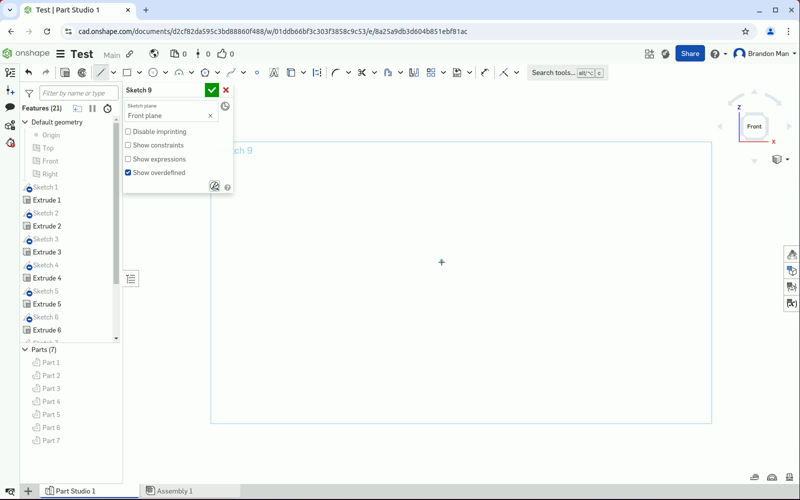
mouse_move(471, 261)
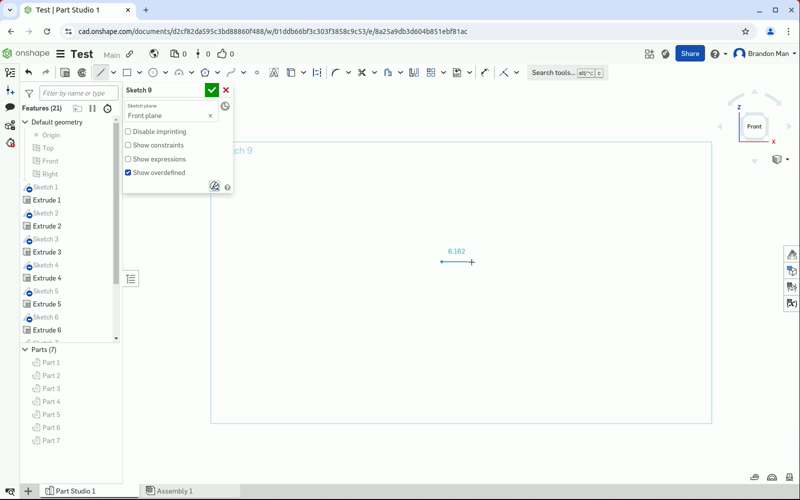
mouse_move(480, 261)
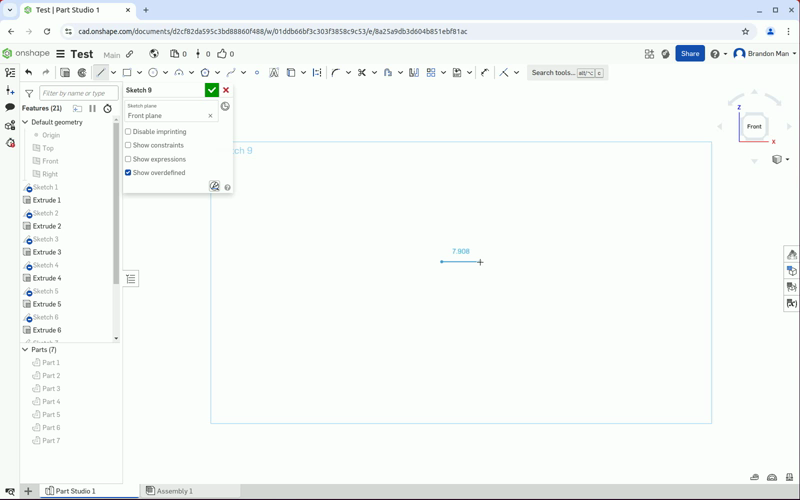
click(480, 261)
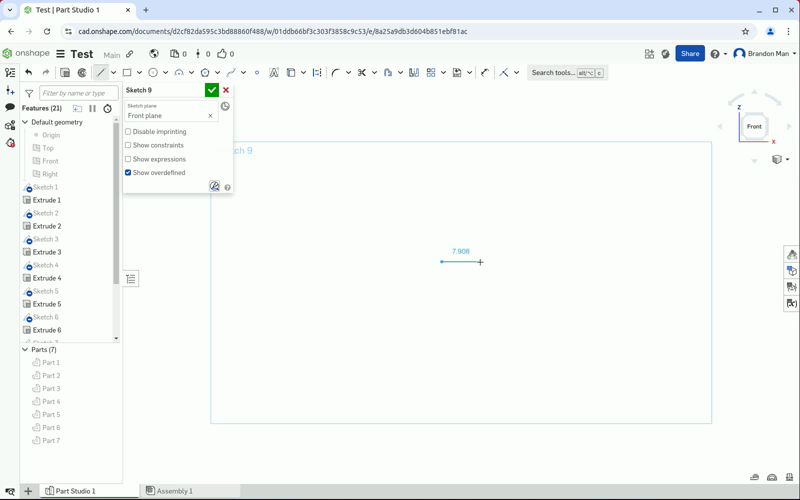
key_up(shift)
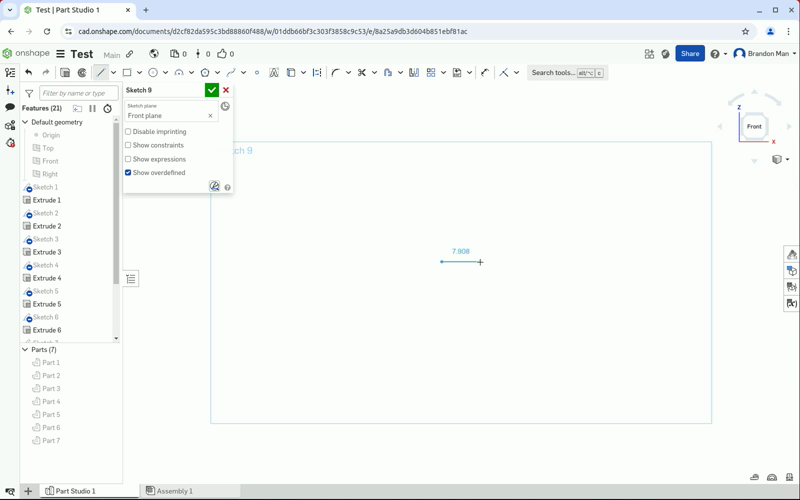
key(esc)
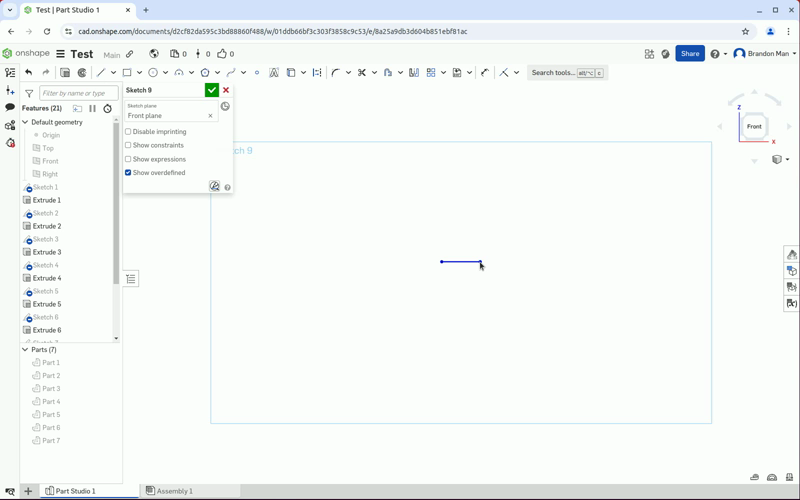
key(a)
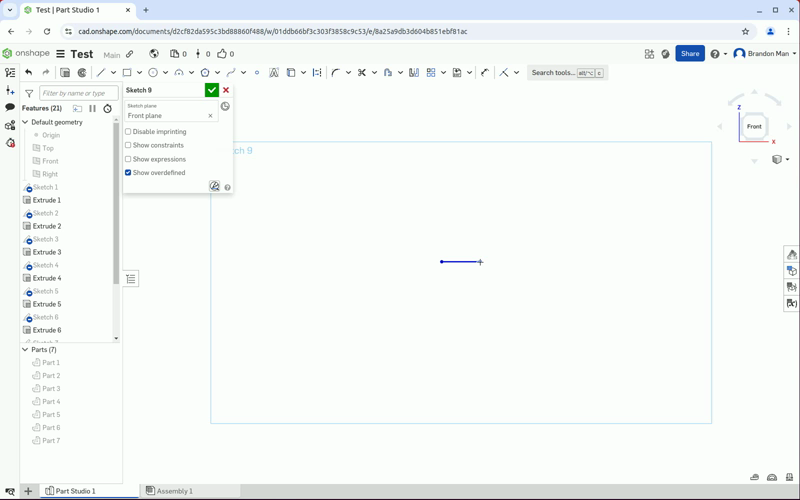
mouse_move(480, 261)
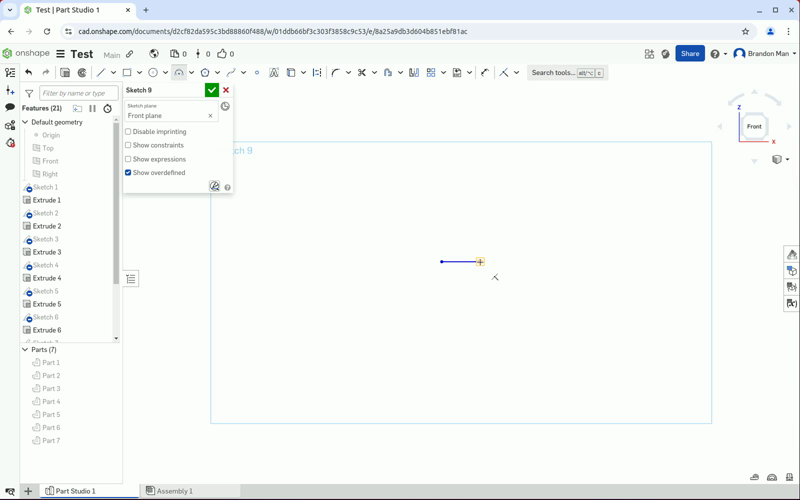
click(480, 261)
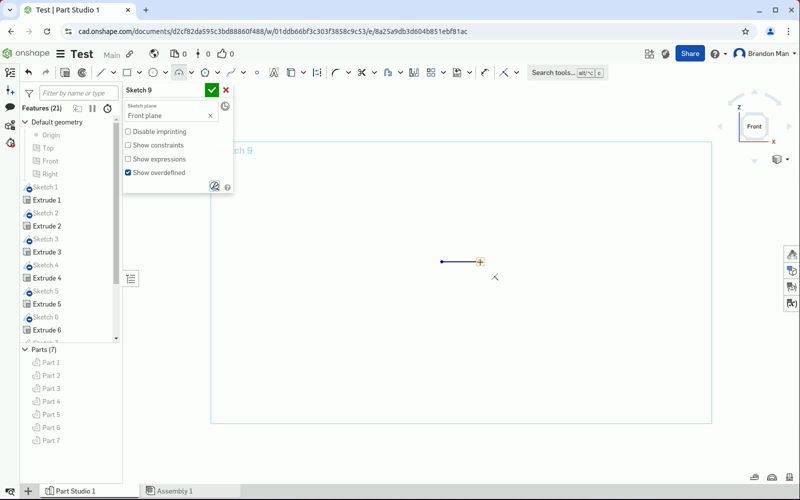
mouse_move(441, 261)
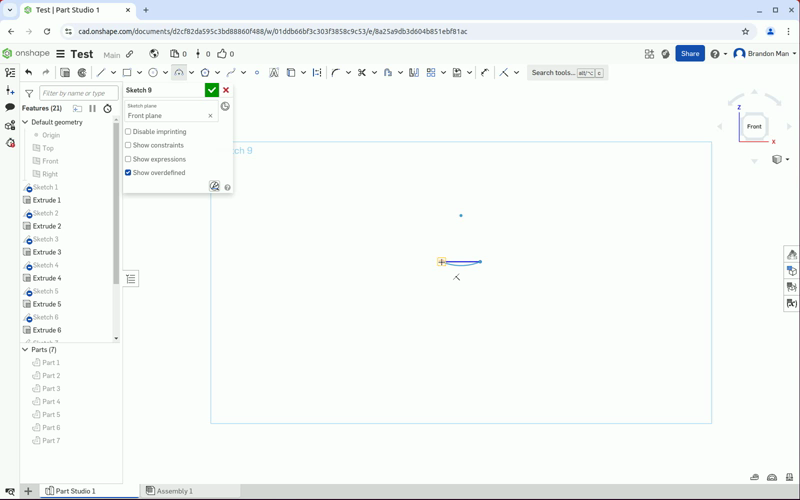
click(441, 261)
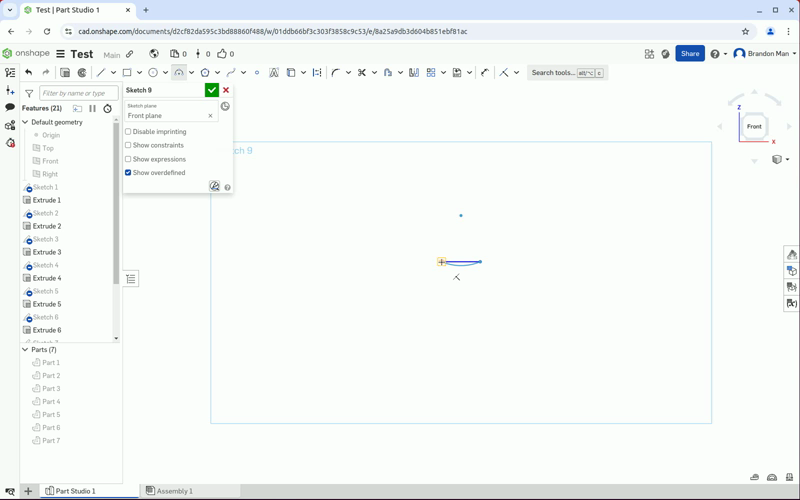
key_down(shift)
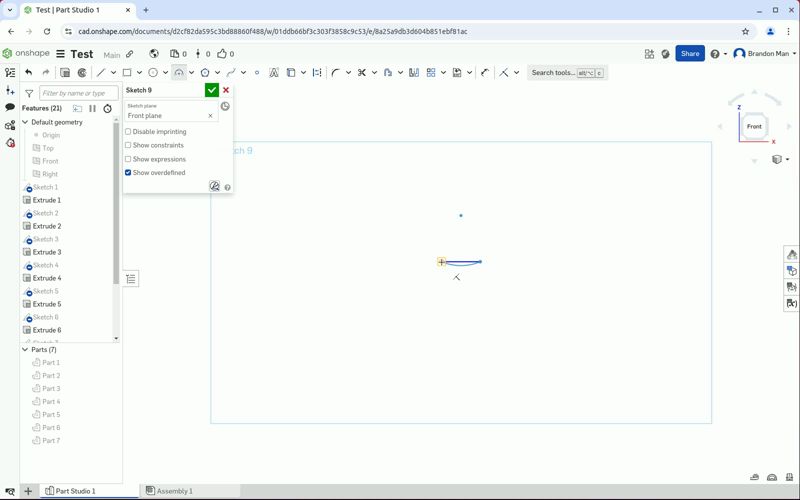
mouse_move(461, 254)
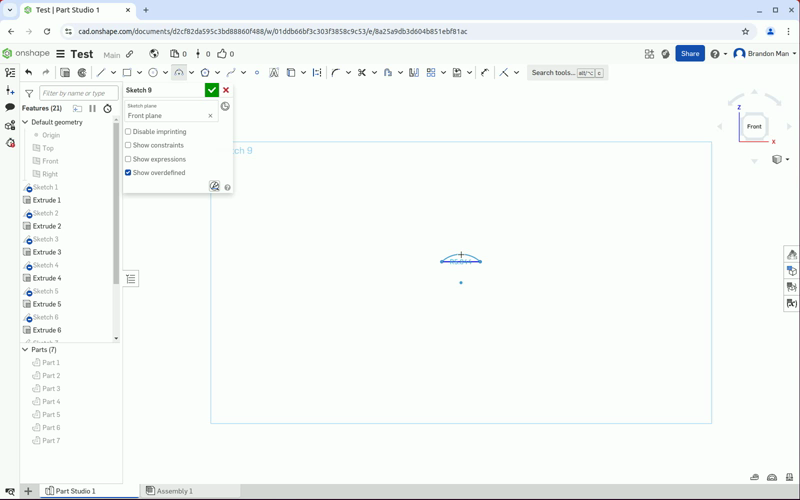
click(461, 254)
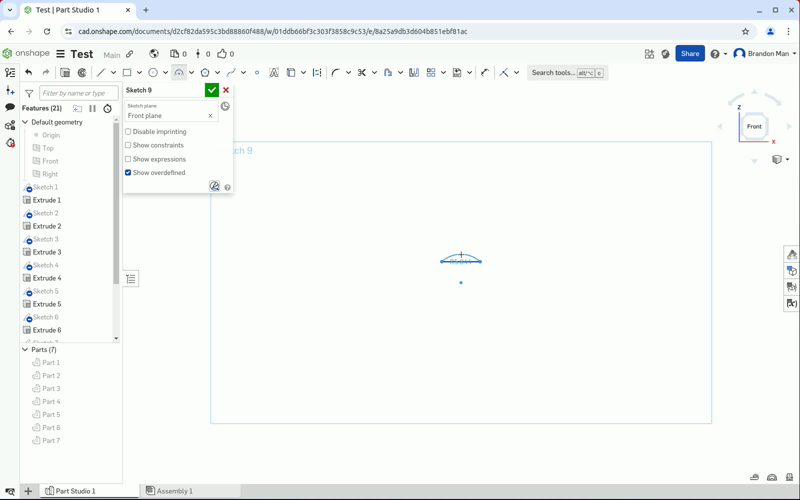
key_up(shift)
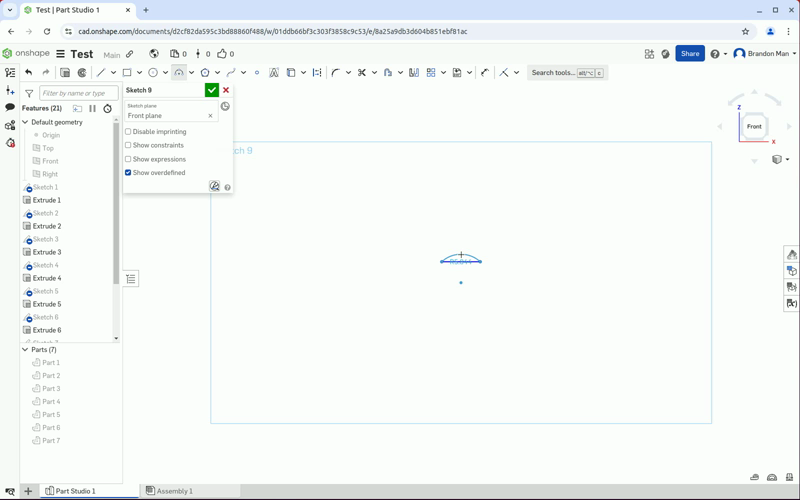
key(esc)
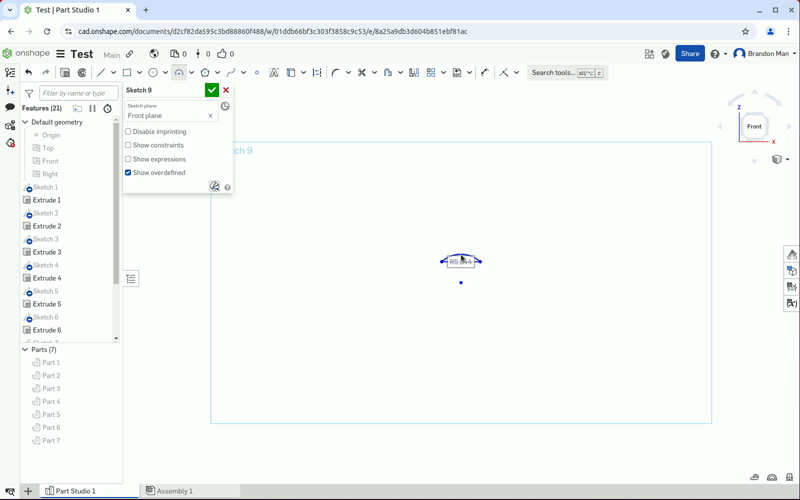
mouse_move(458, 259)
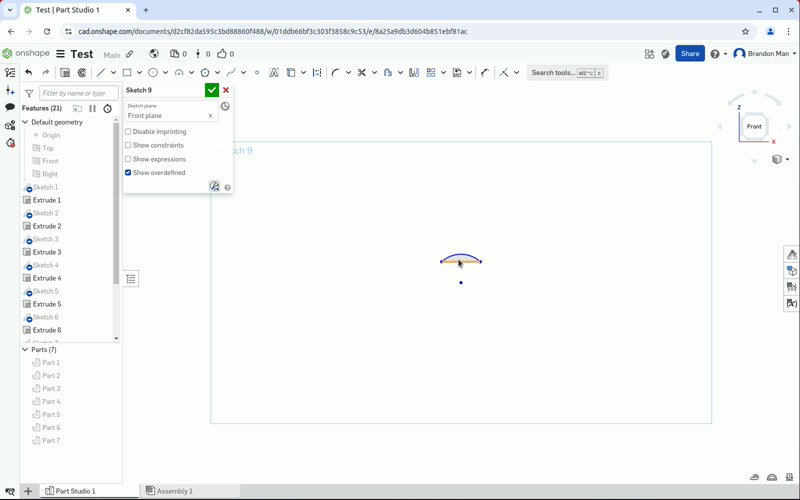
scroll(6)
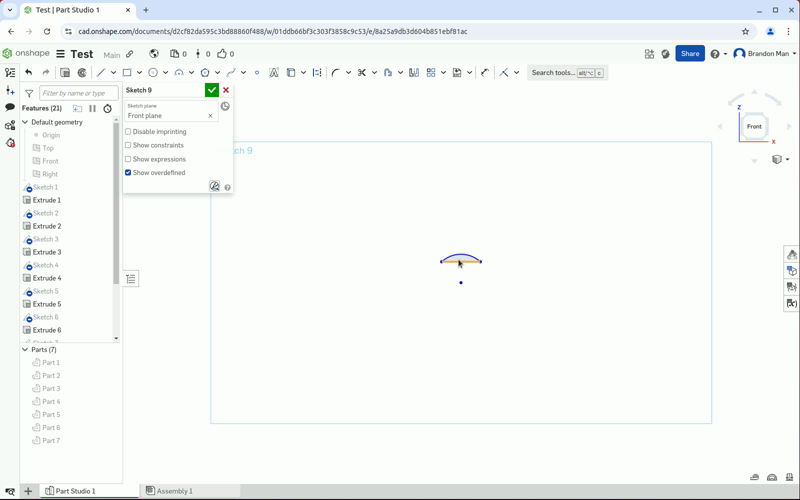
scroll(6)
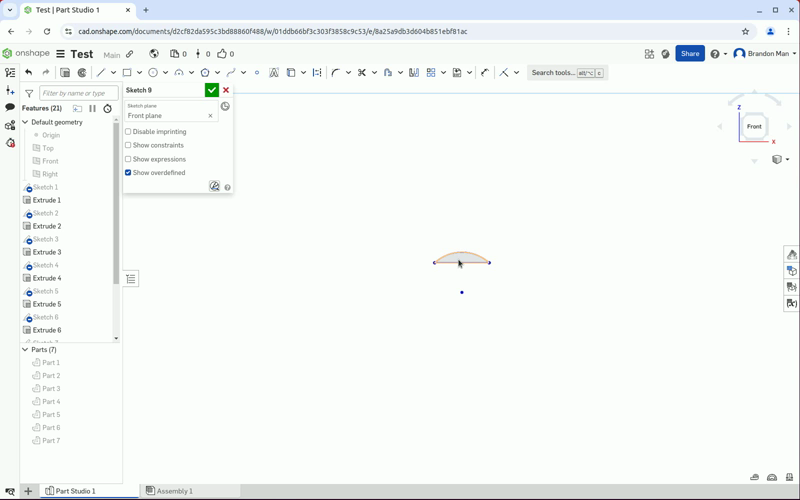
scroll(6)
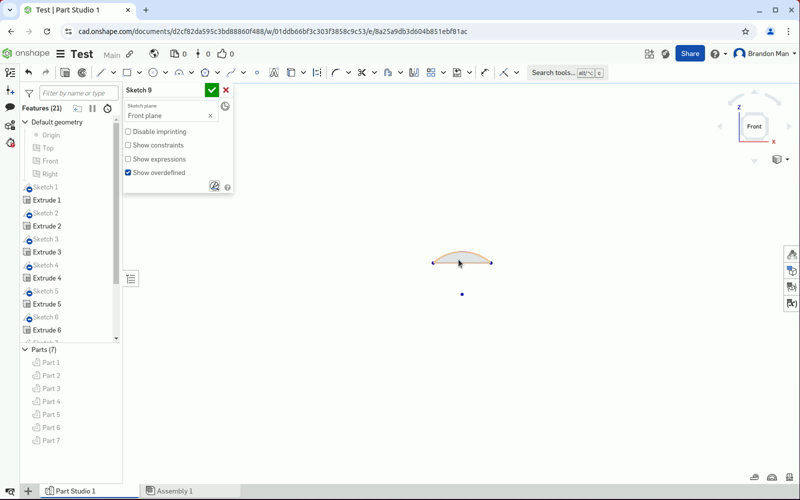
scroll(6)
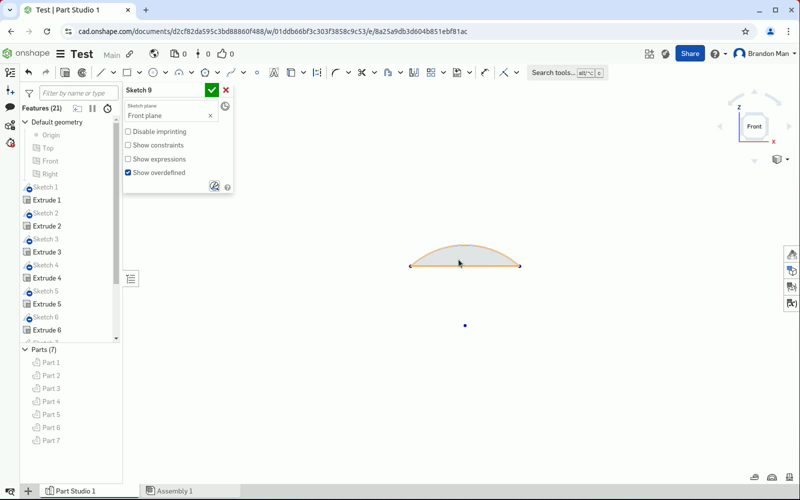
scroll(6)
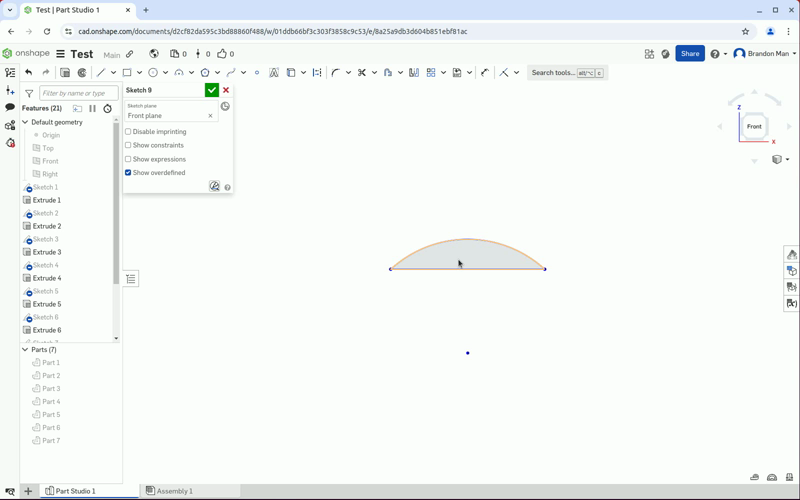
scroll(6)
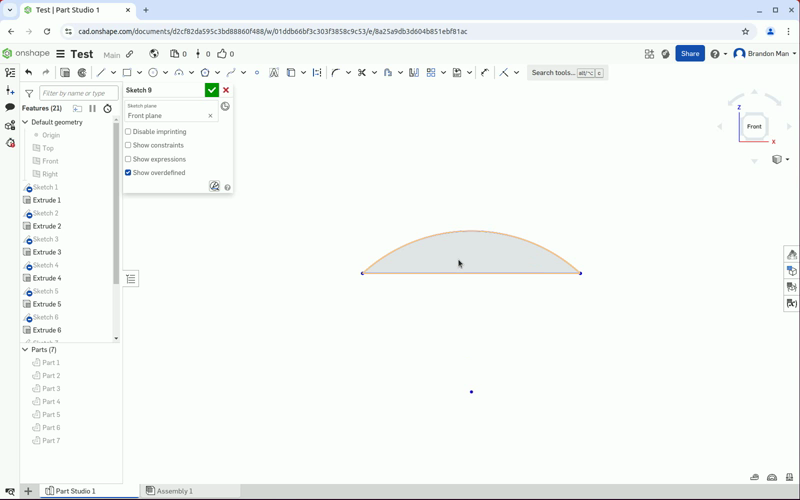
scroll(6)
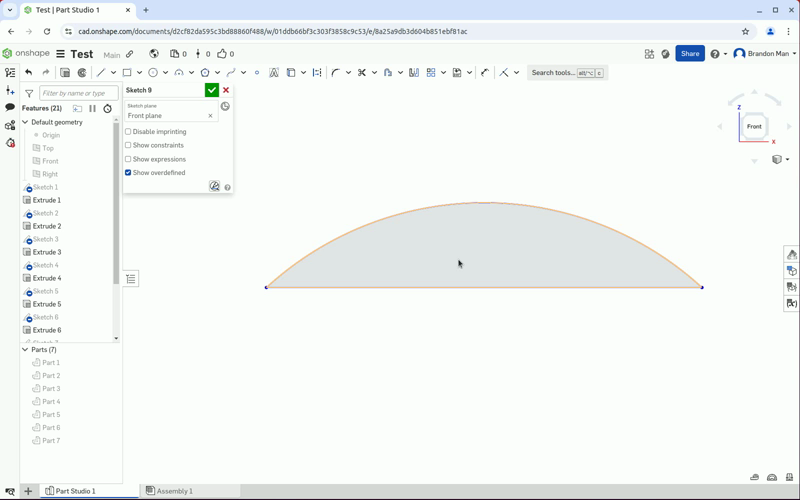
click(458, 259)
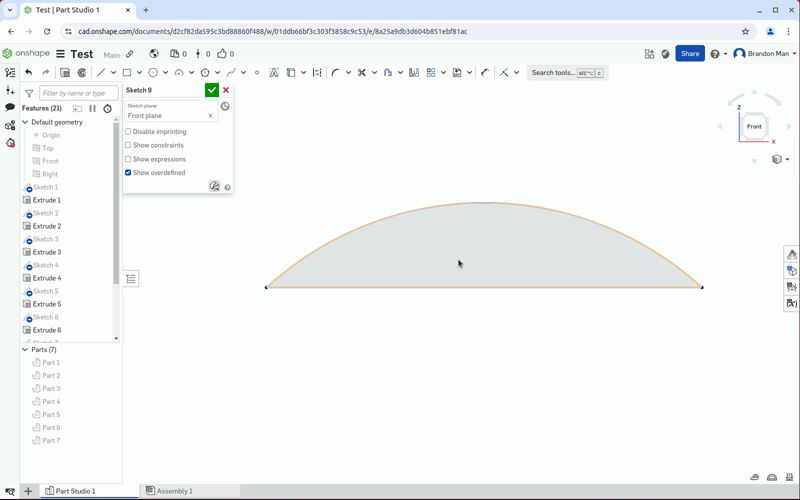
scroll(-6)
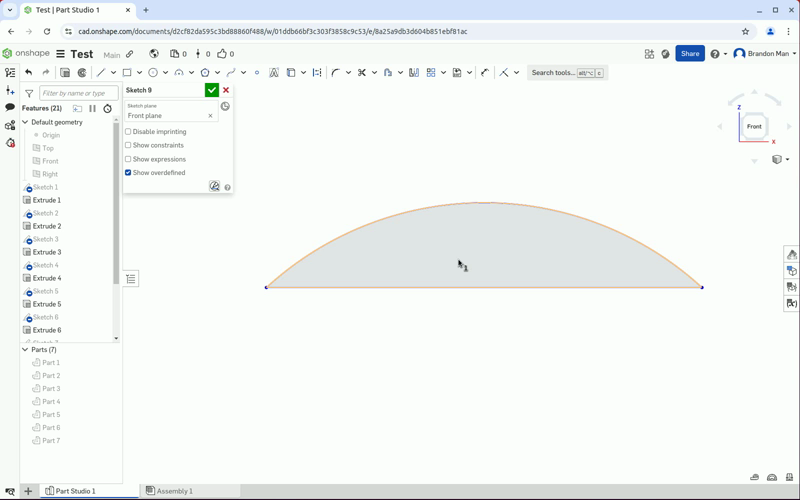
scroll(-6)
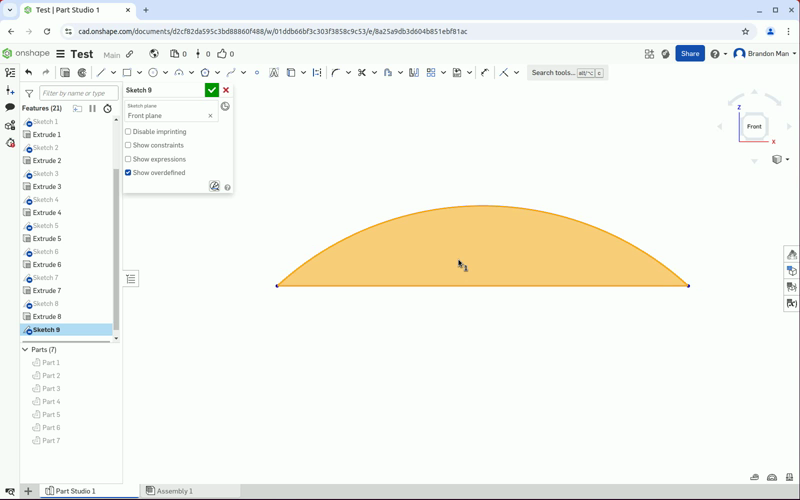
scroll(-6)
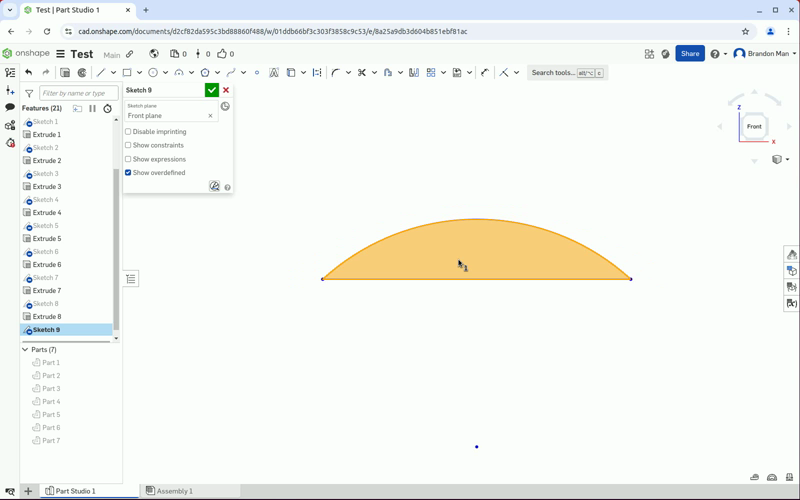
scroll(-6)
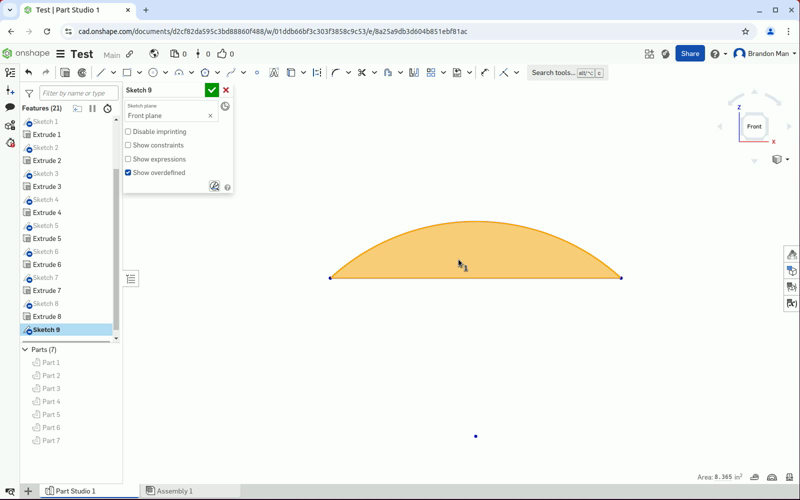
scroll(-6)
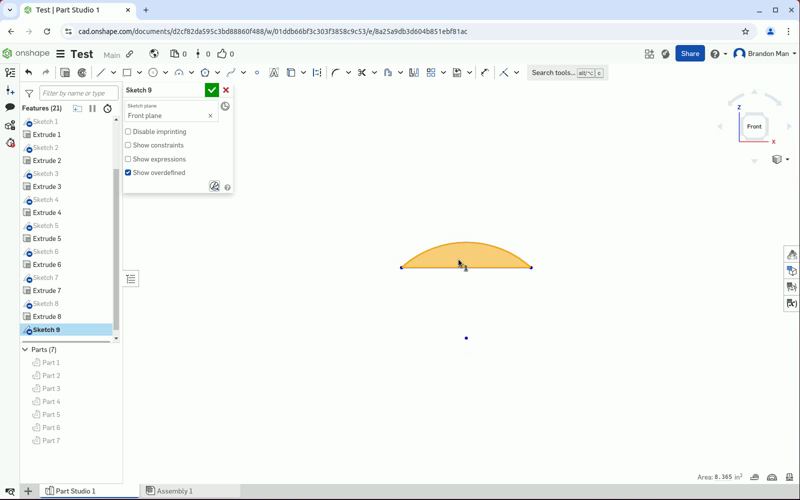
scroll(-6)
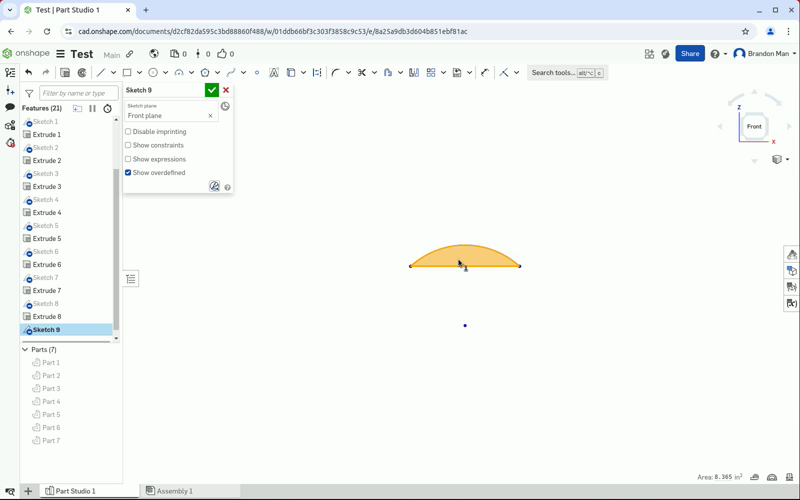
scroll(-6)
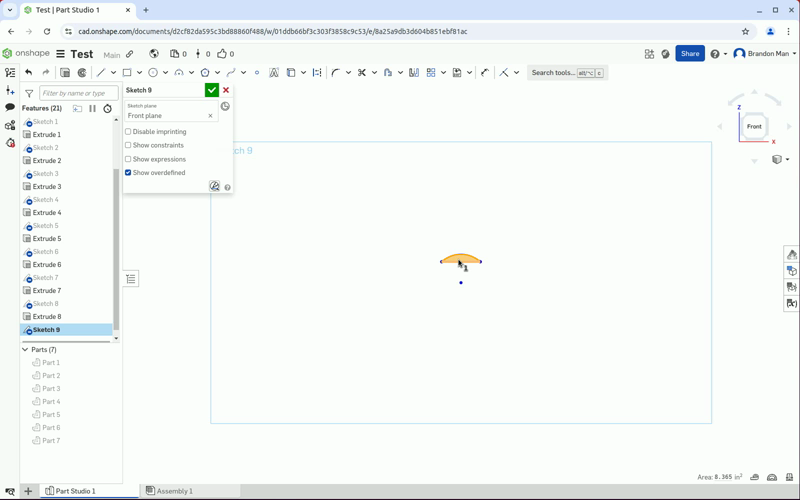
mouse_move(73, 352)
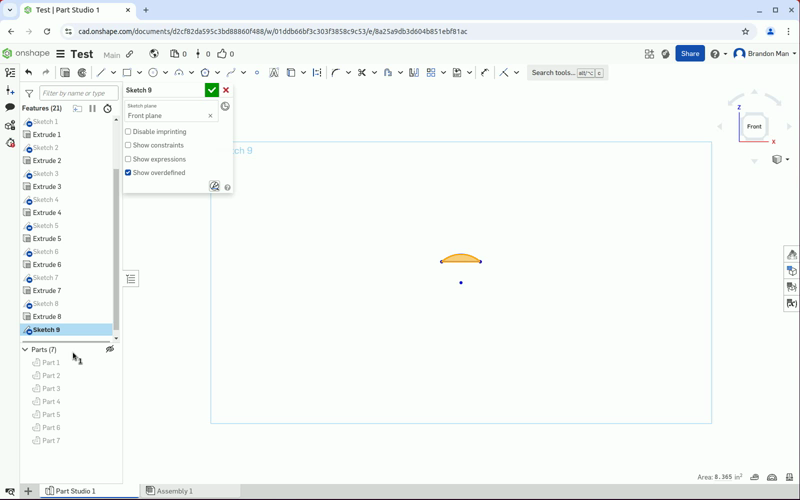
key(shift+y)
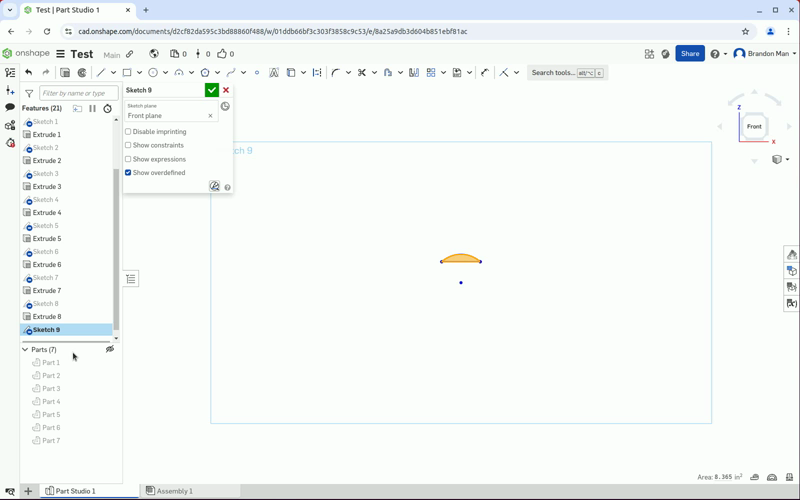
key(shift+e)
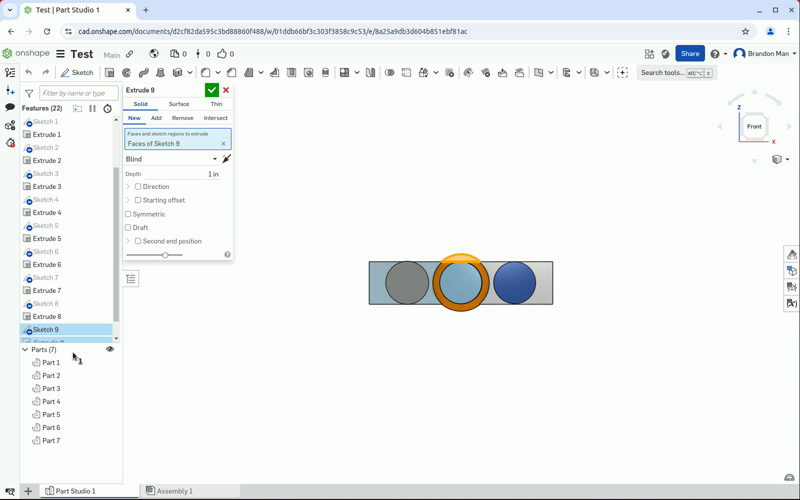
mouse_move(143, 106)
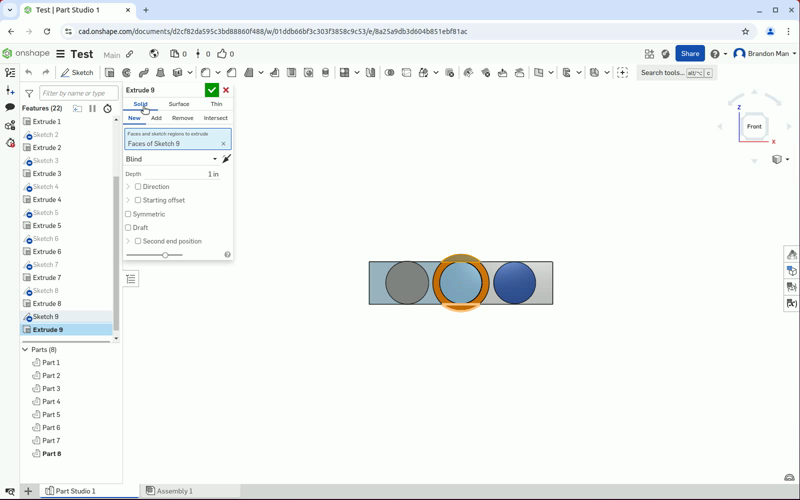
click(143, 106)
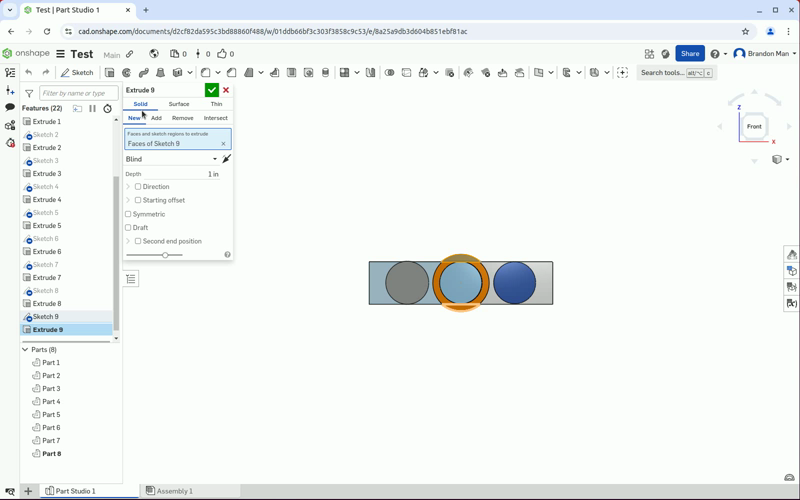
mouse_move(137, 120)
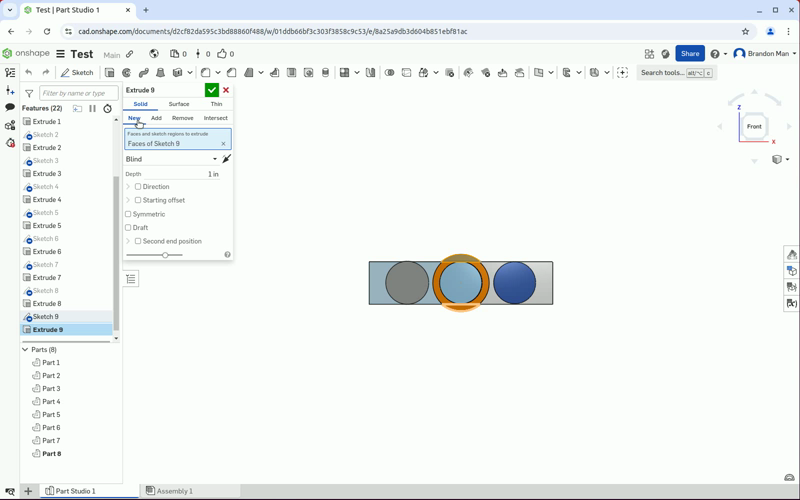
click(137, 120)
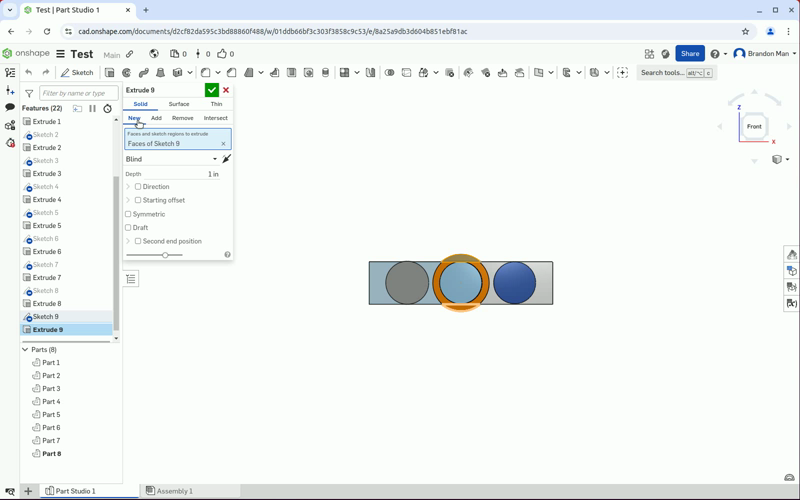
key(tab, 4)
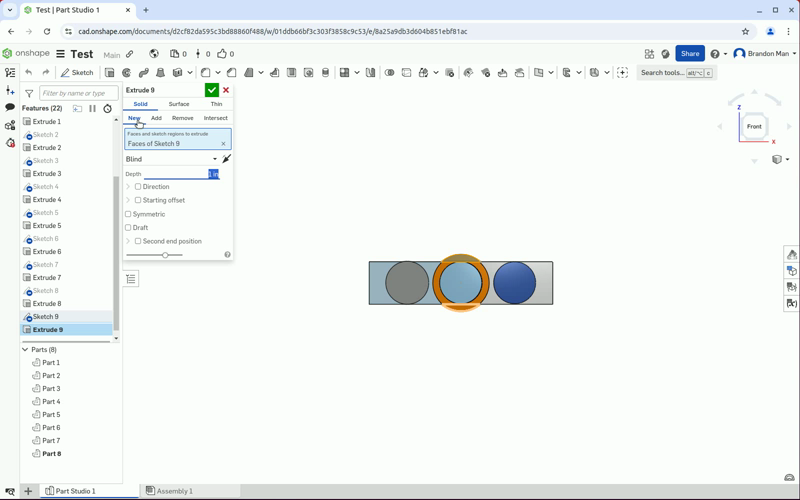
text(-23.108)
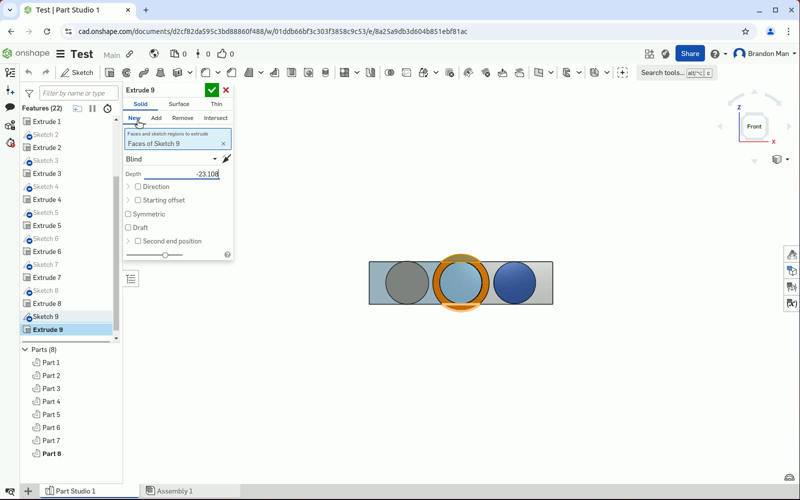
key(enter)
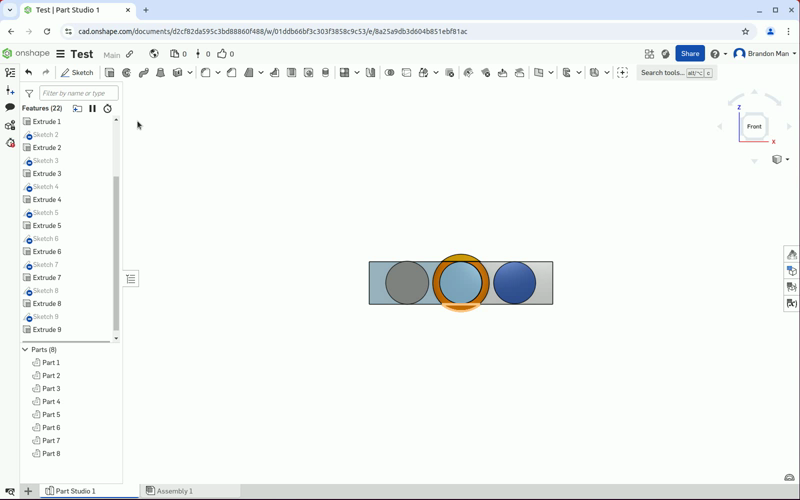
key(shift+h)
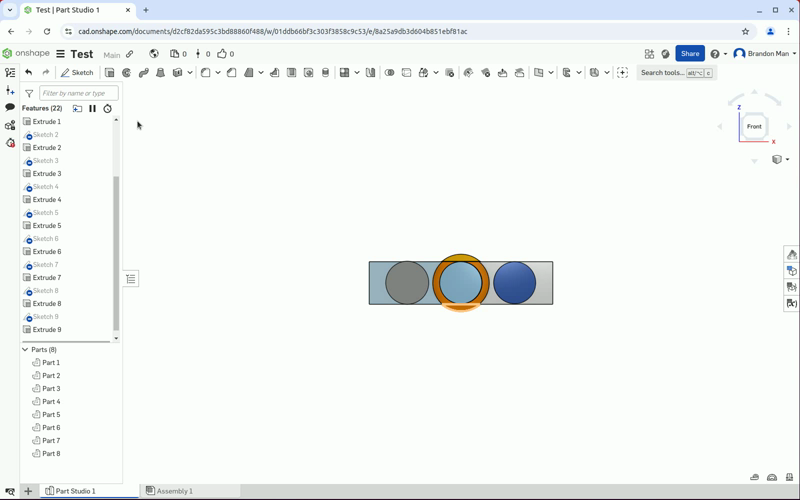
key(shift+h)
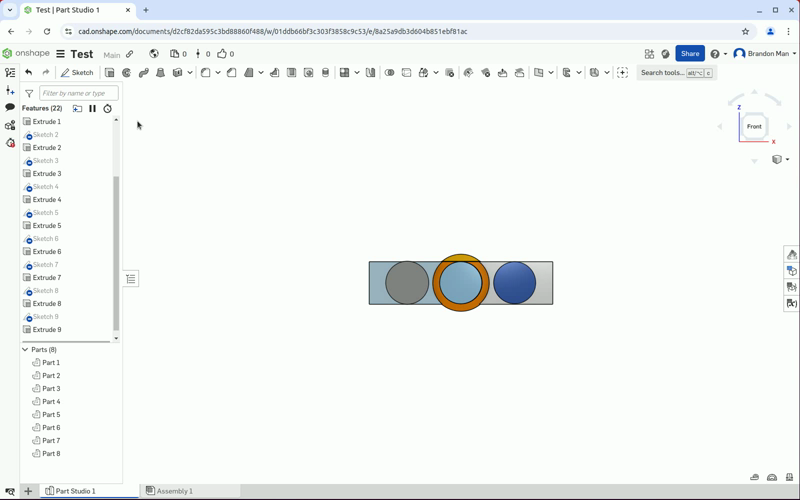
mouse_move(69, 111)
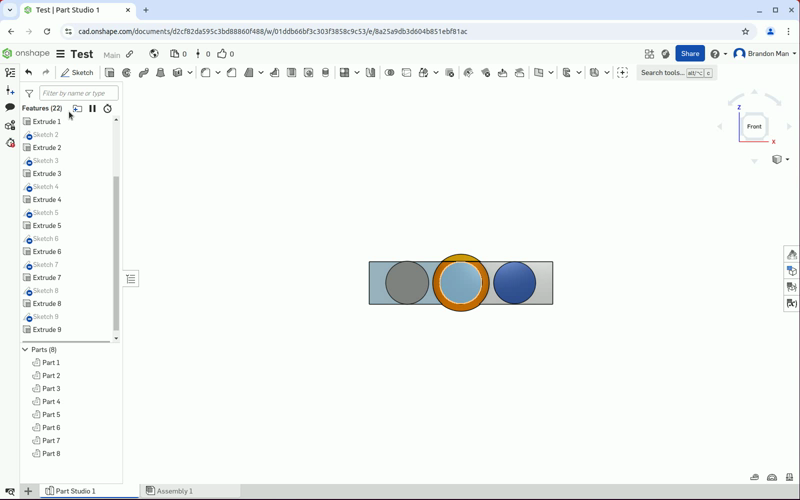
click(69, 111)
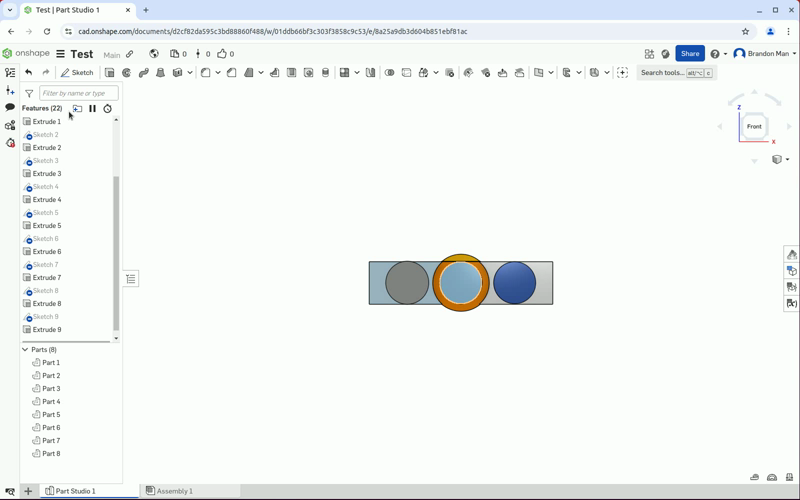
key(shift+s)
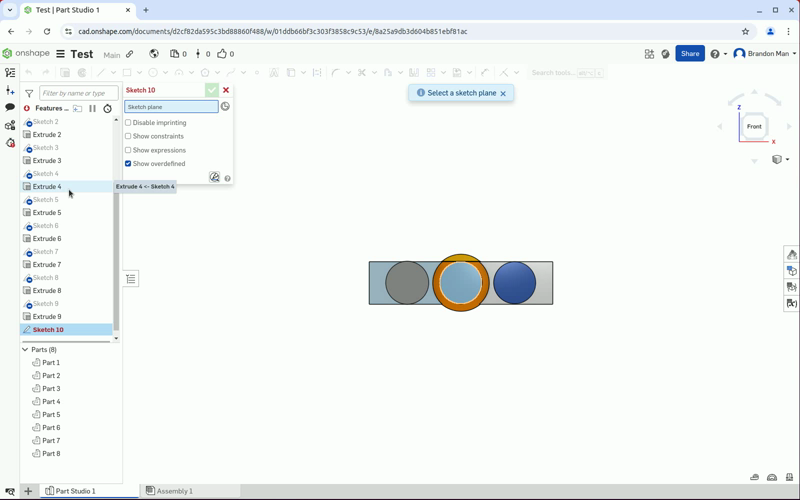
scroll(3)
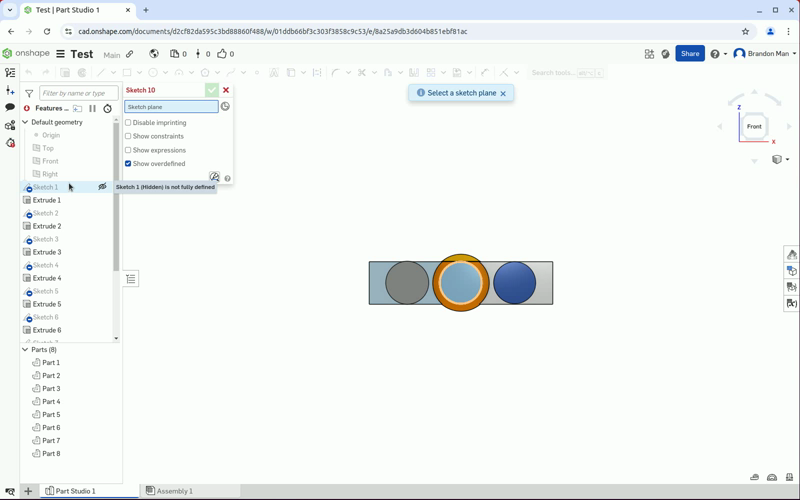
mouse_move(69, 163)
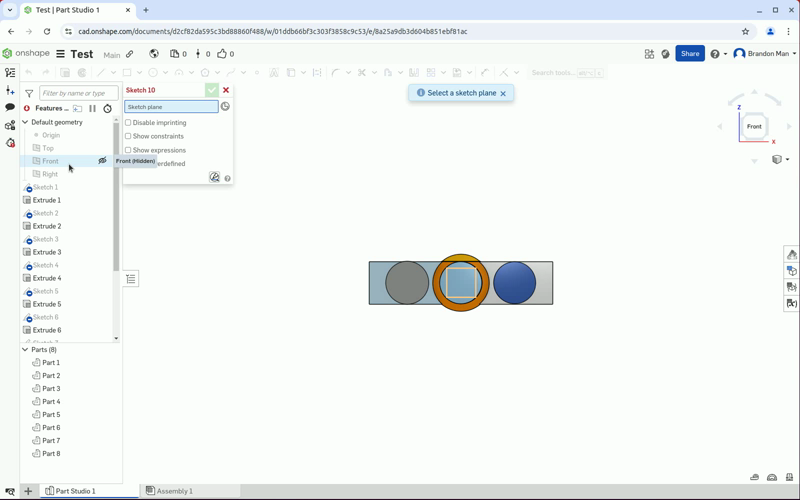
click(69, 163)
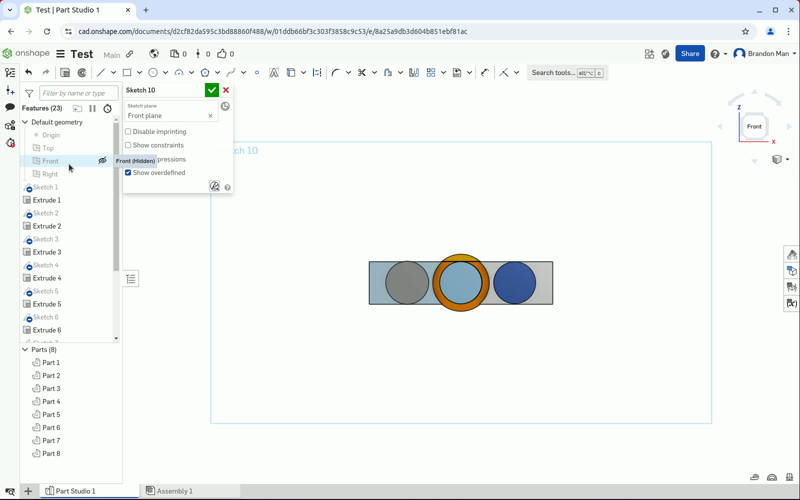
mouse_move(73, 352)
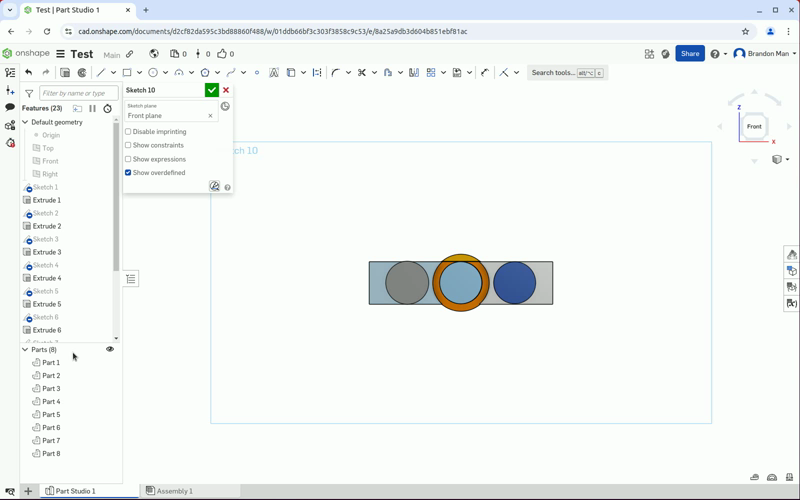
key(y)
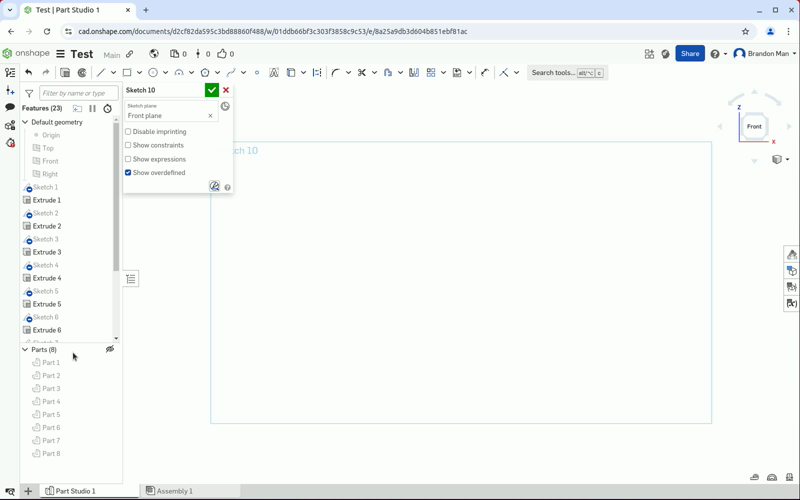
key(l)
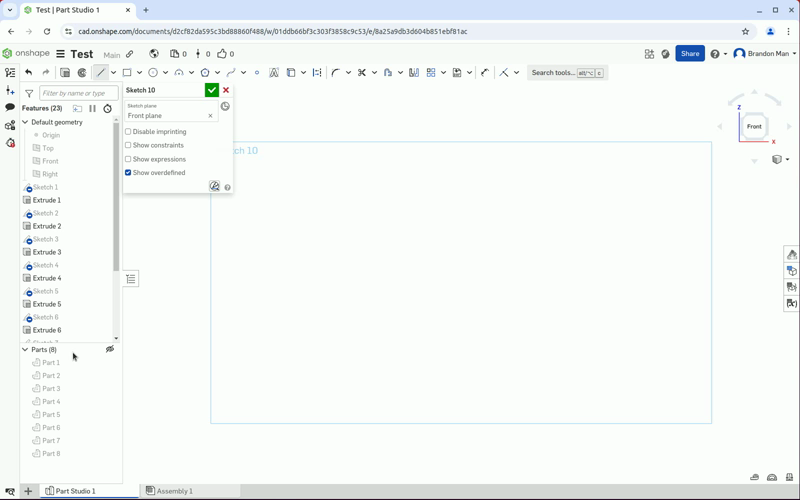
key_down(shift)
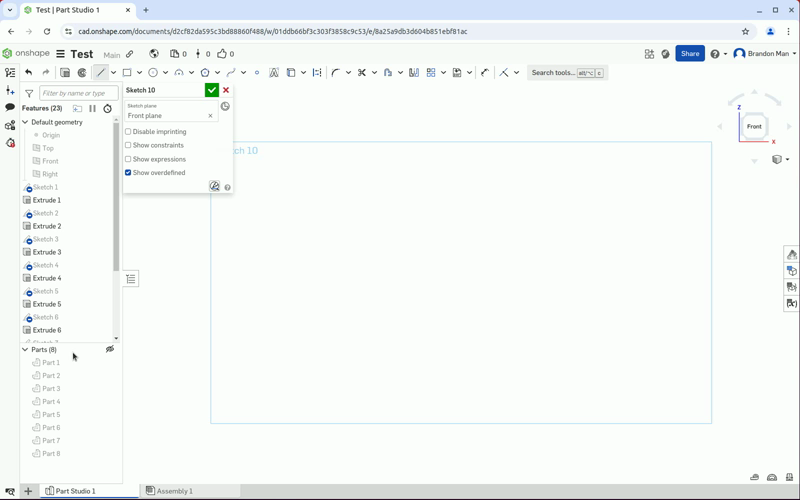
mouse_move(441, 304)
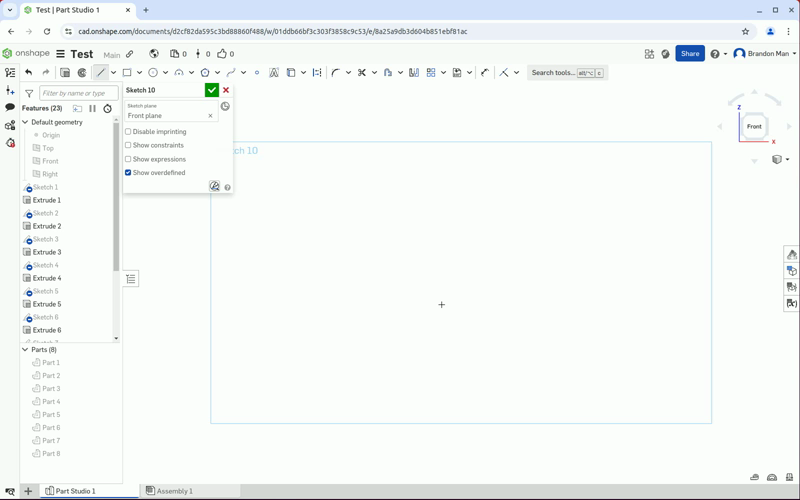
click(441, 304)
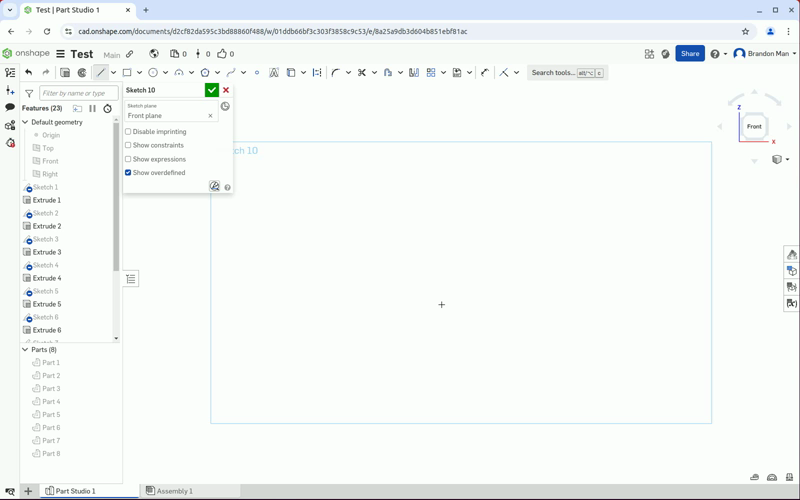
key_up(shift)
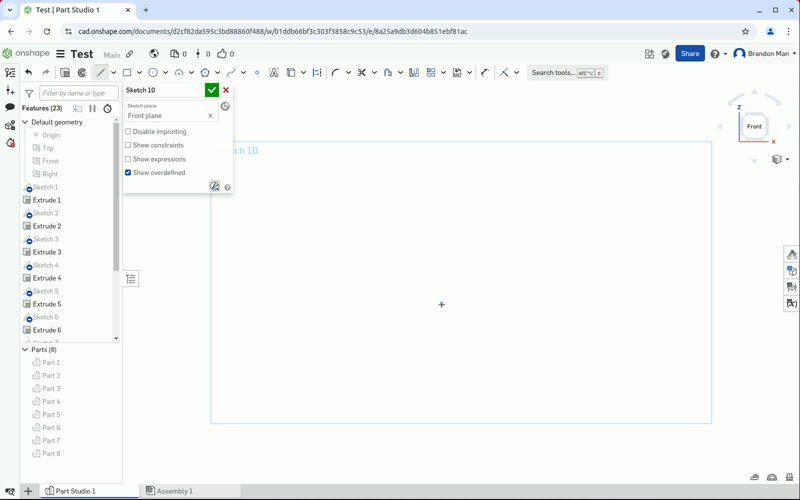
key_down(shift)
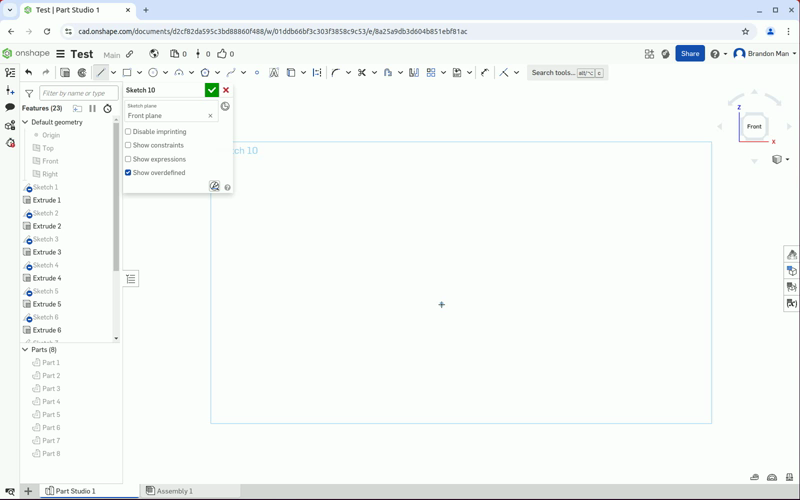
mouse_move(471, 304)
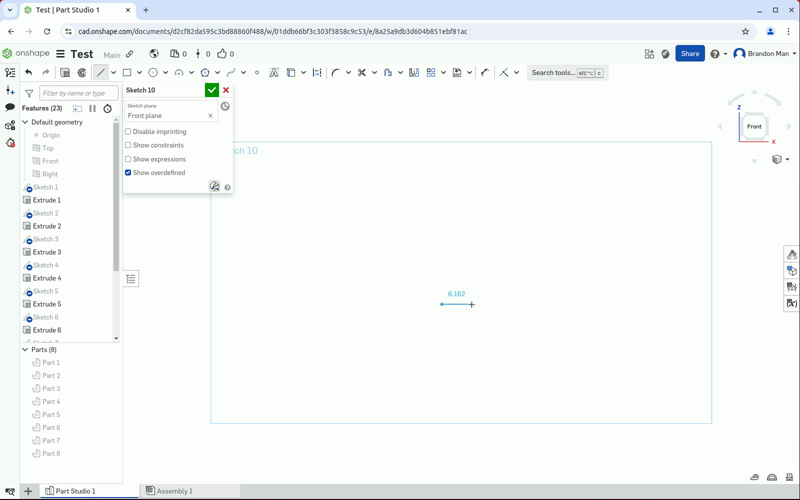
mouse_move(480, 304)
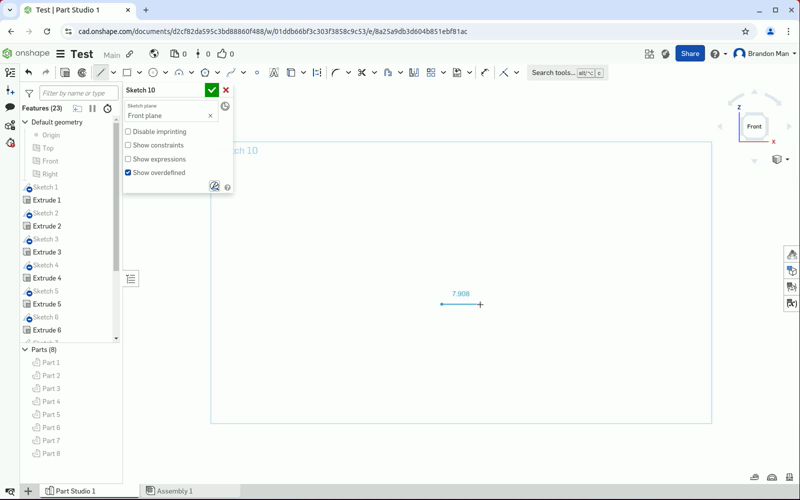
click(480, 304)
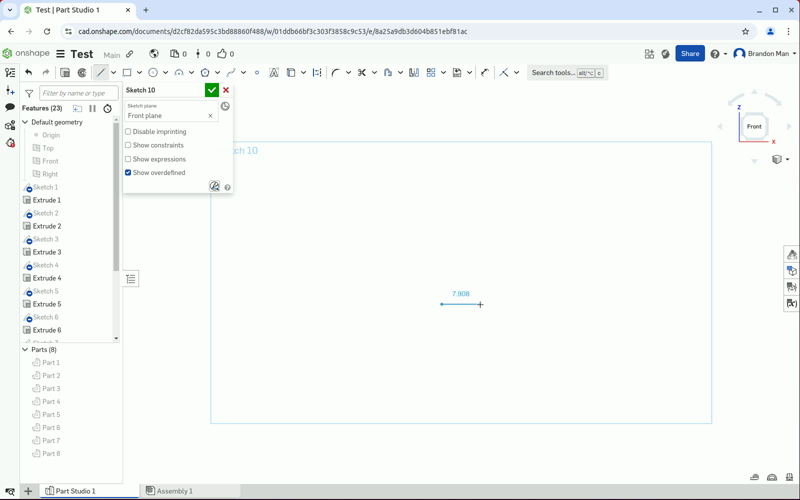
key_up(shift)
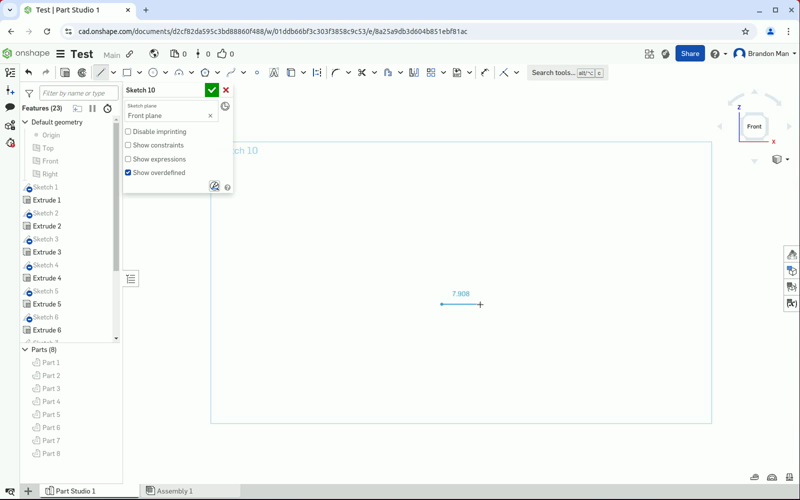
key(esc)
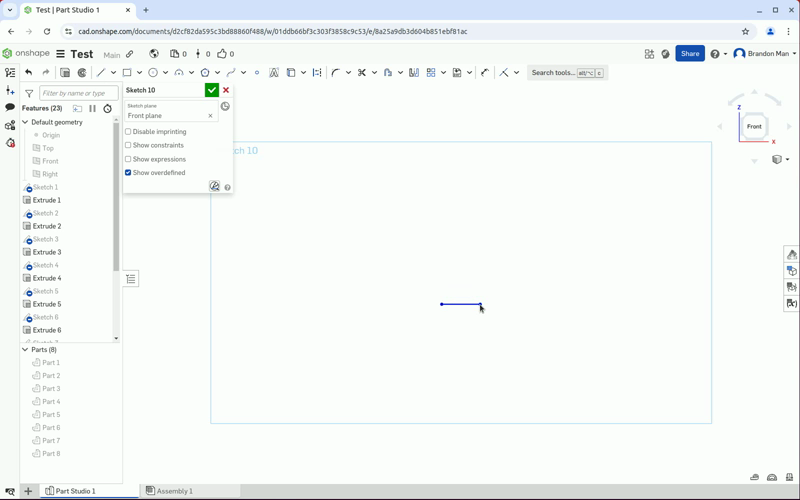
key(a)
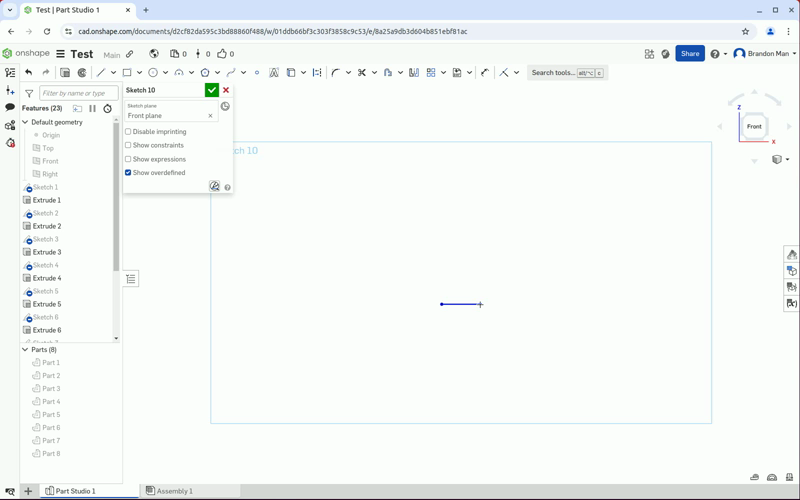
mouse_move(480, 304)
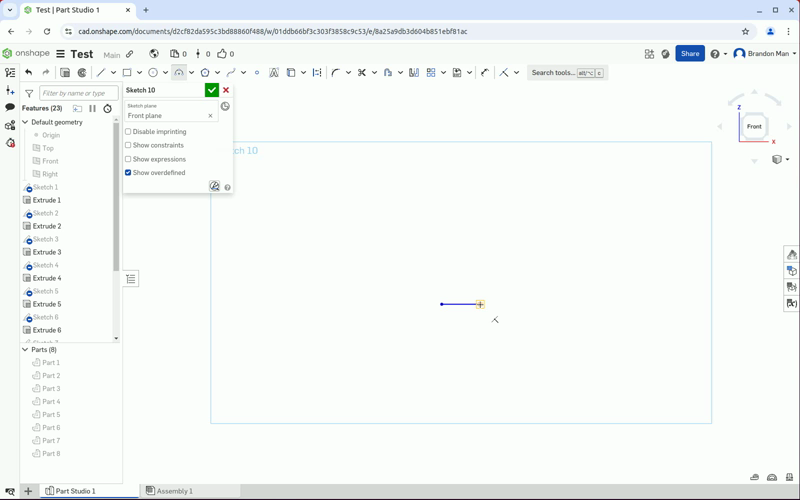
click(480, 304)
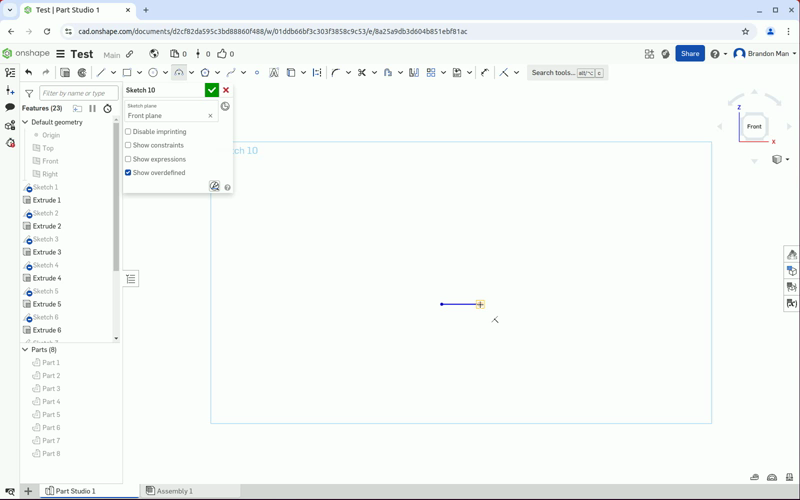
key_down(shift)
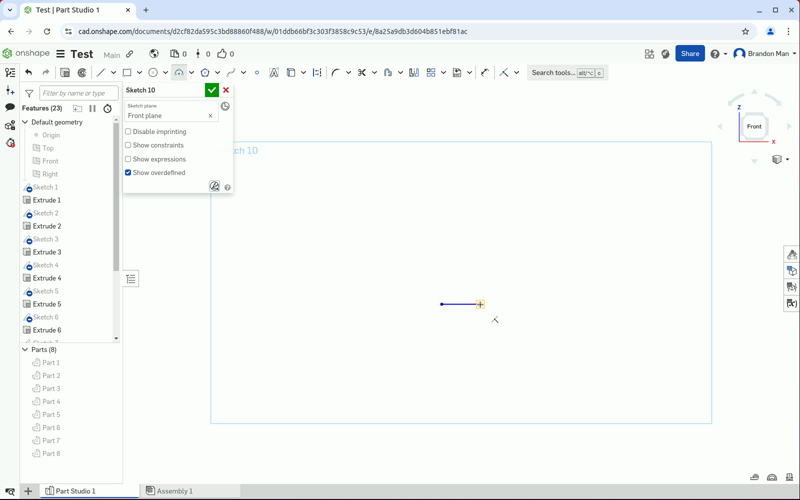
mouse_move(480, 261)
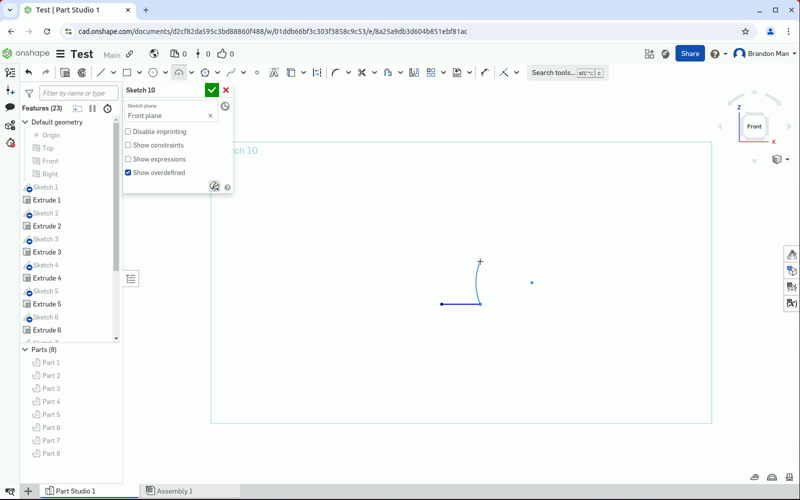
click(480, 261)
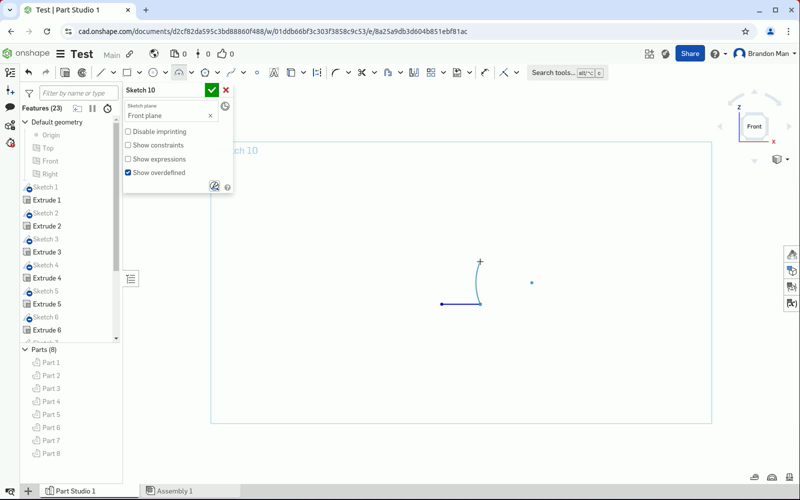
mouse_move(489, 282)
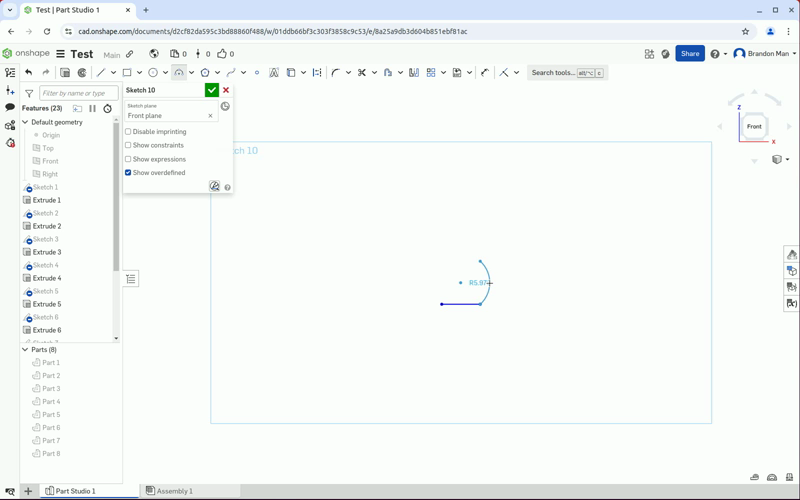
click(489, 282)
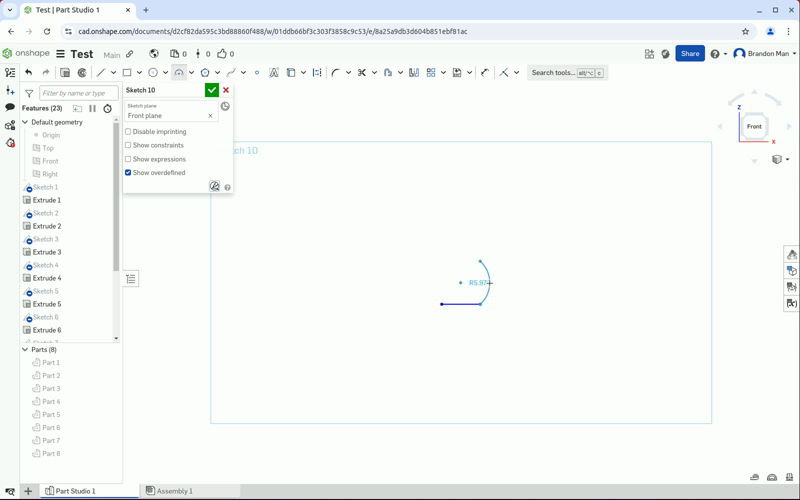
key_up(shift)
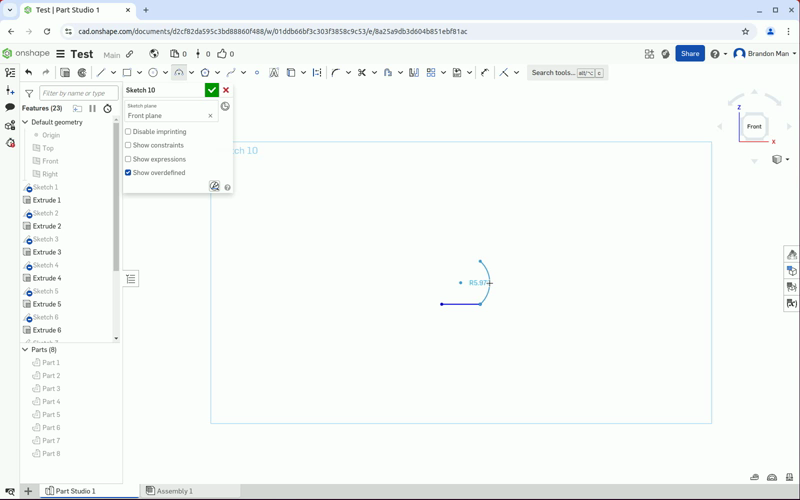
key(esc)
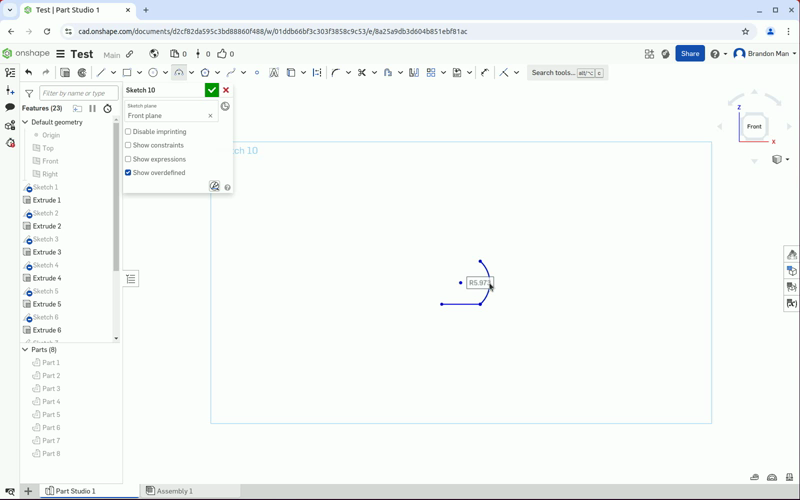
key(l)
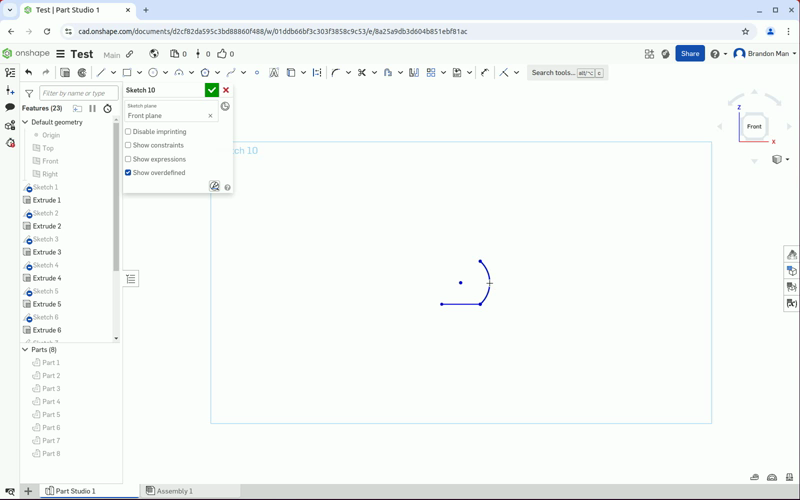
mouse_move(480, 261)
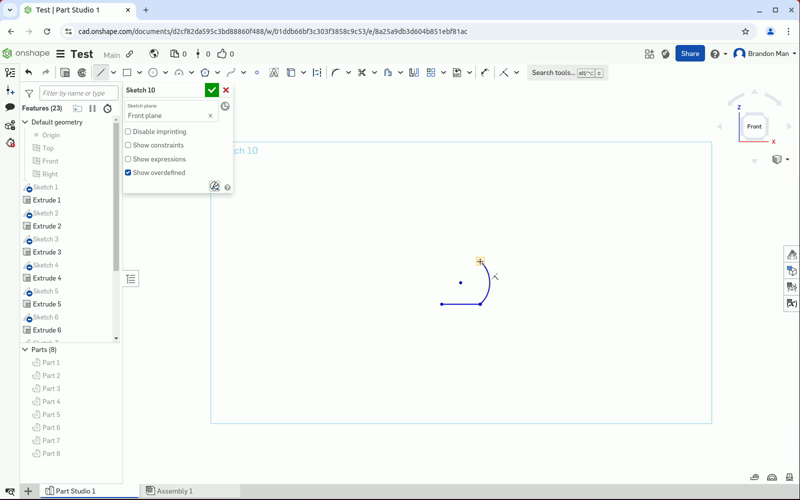
click(480, 261)
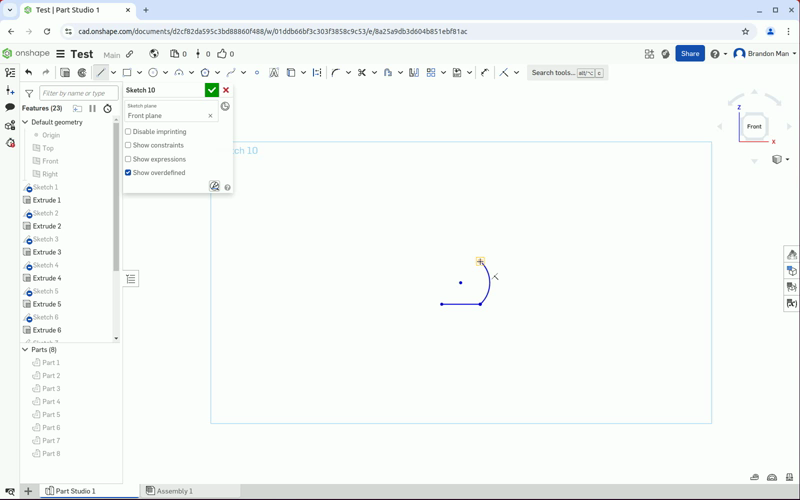
key_down(shift)
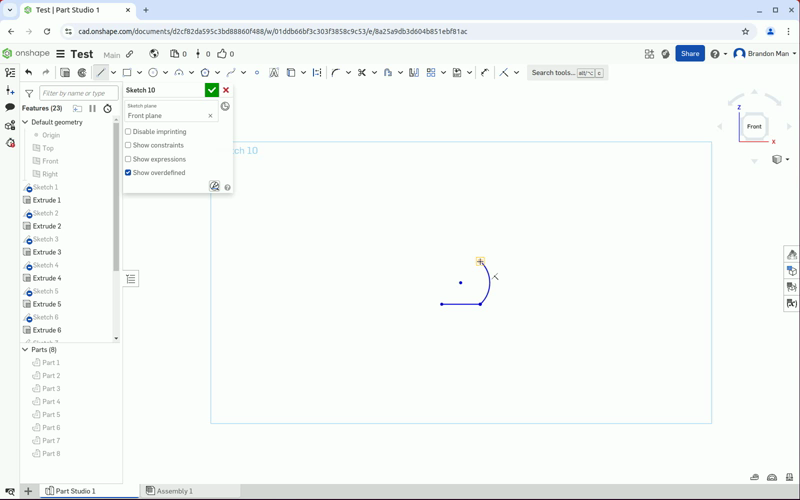
mouse_move(510, 261)
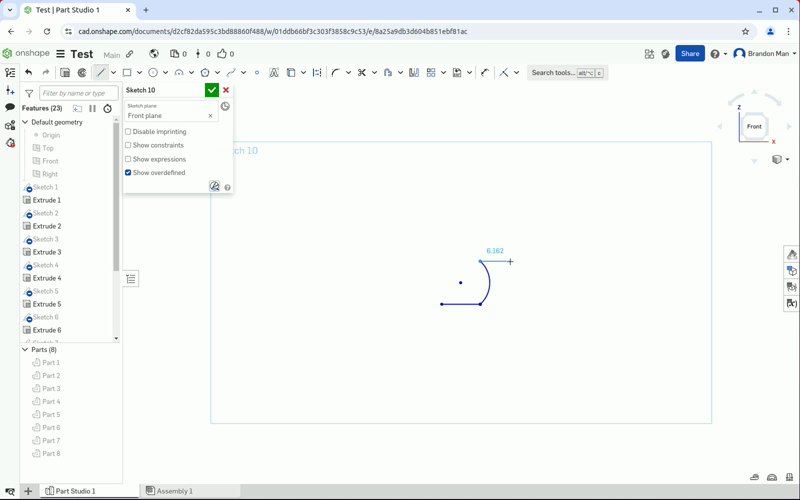
mouse_move(441, 261)
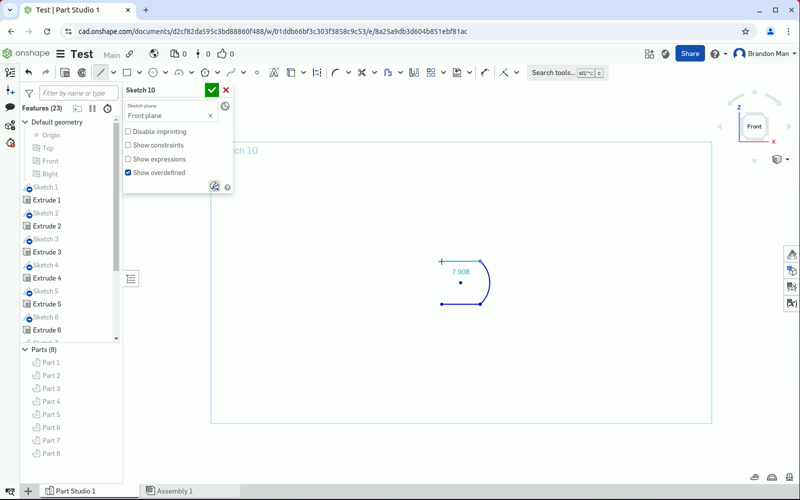
click(441, 261)
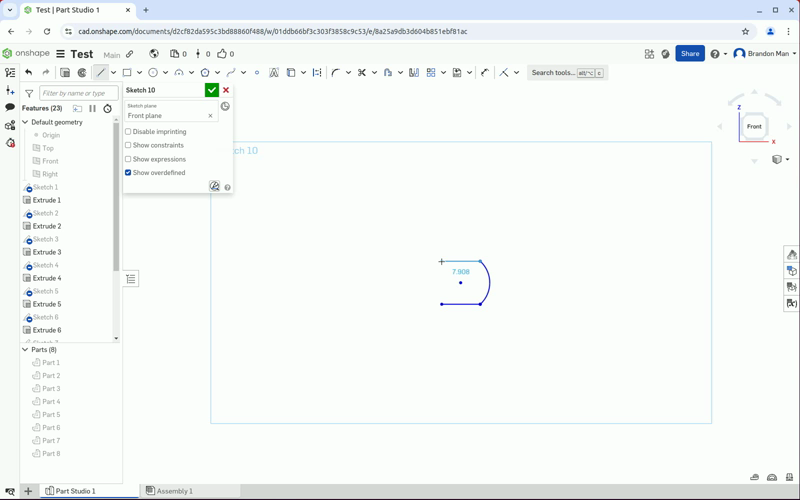
key_up(shift)
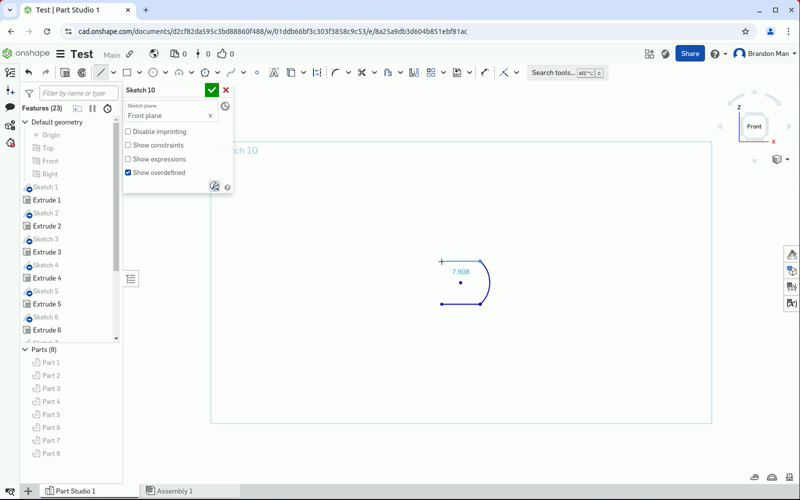
key(esc)
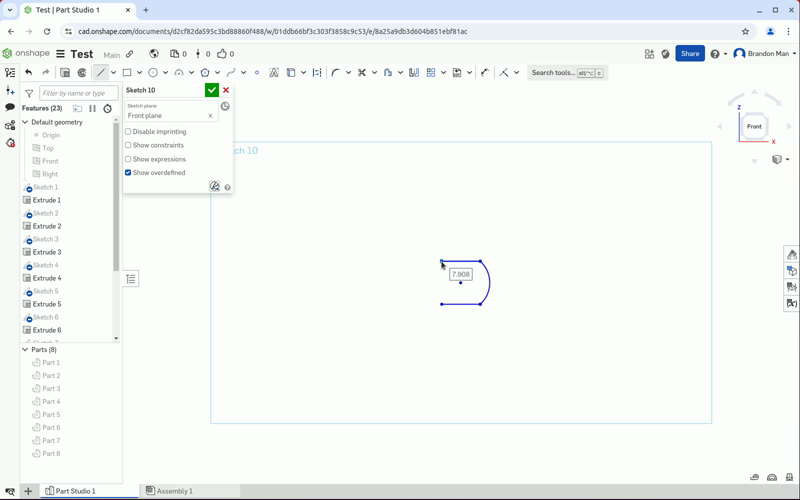
key(a)
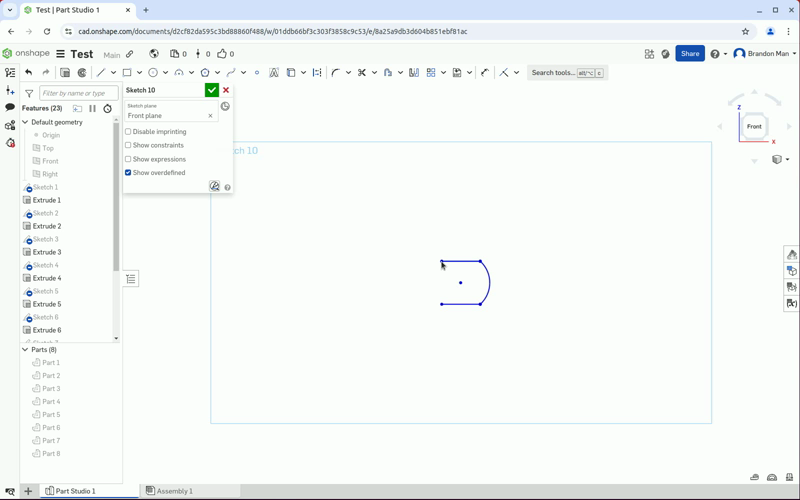
mouse_move(441, 261)
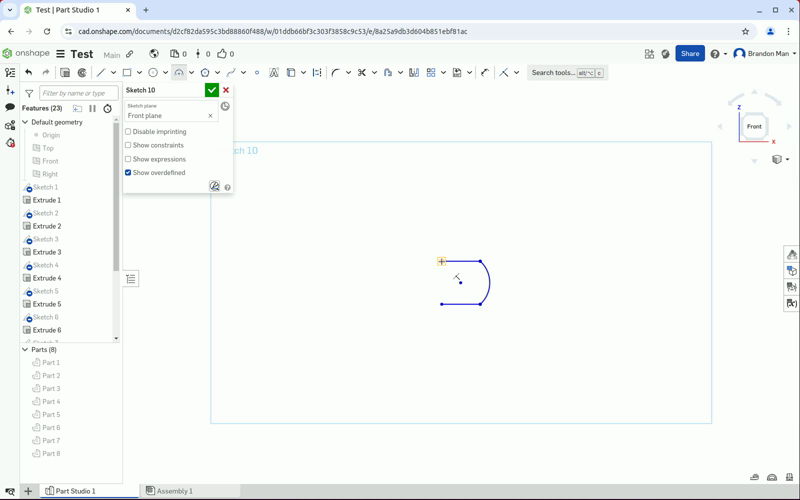
click(441, 261)
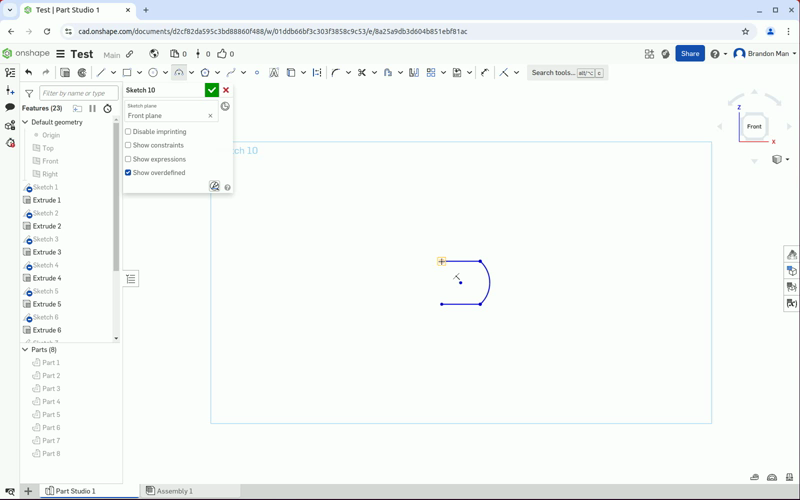
mouse_move(441, 304)
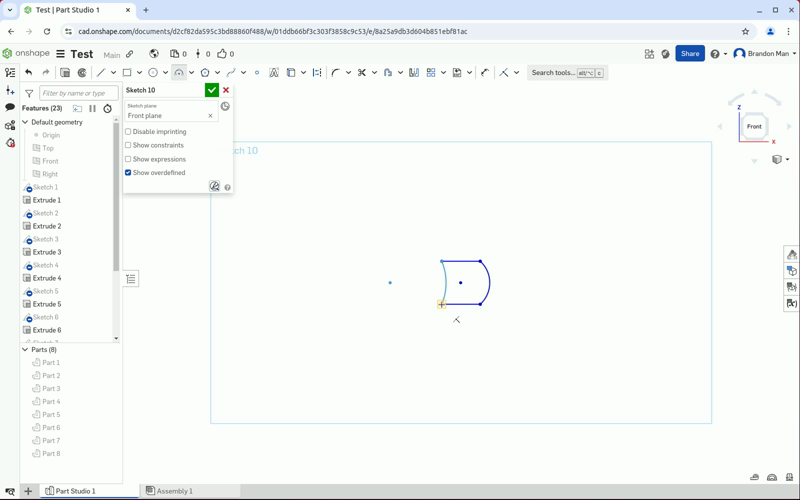
click(441, 304)
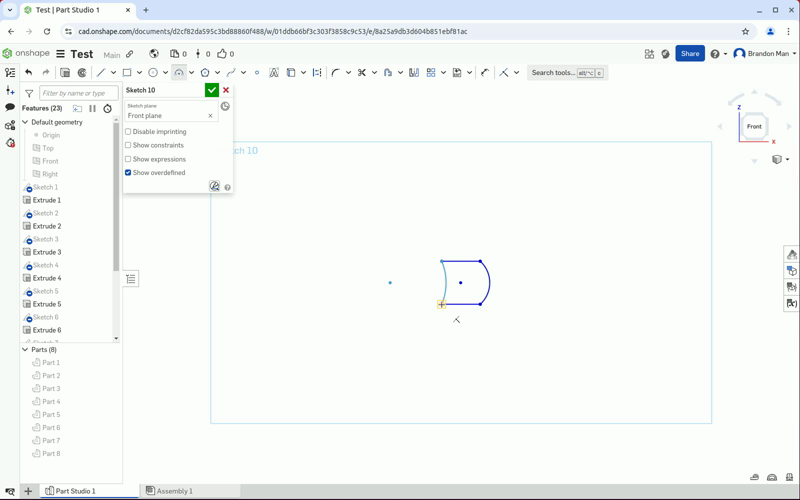
key_down(shift)
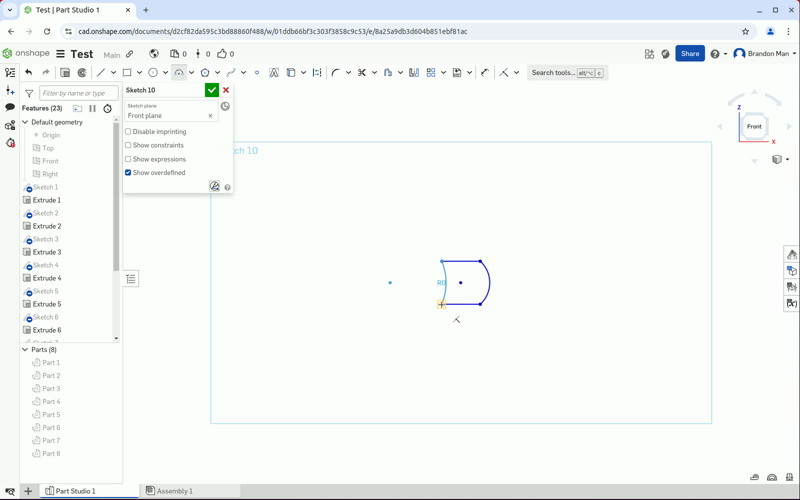
mouse_move(432, 282)
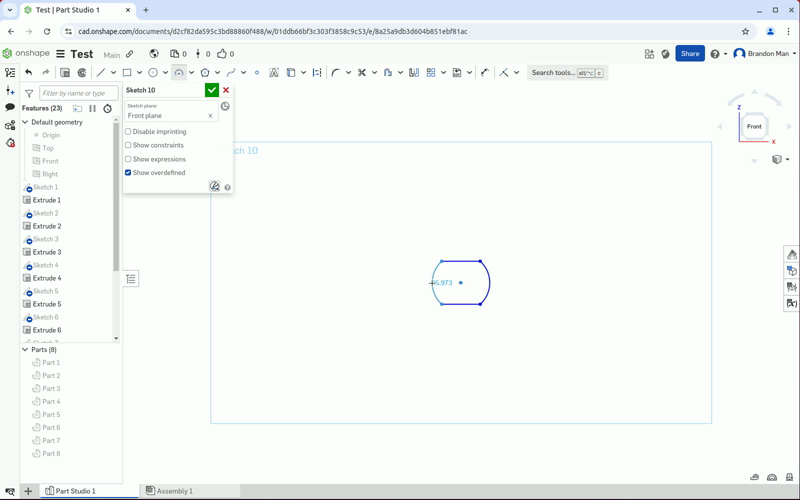
click(432, 282)
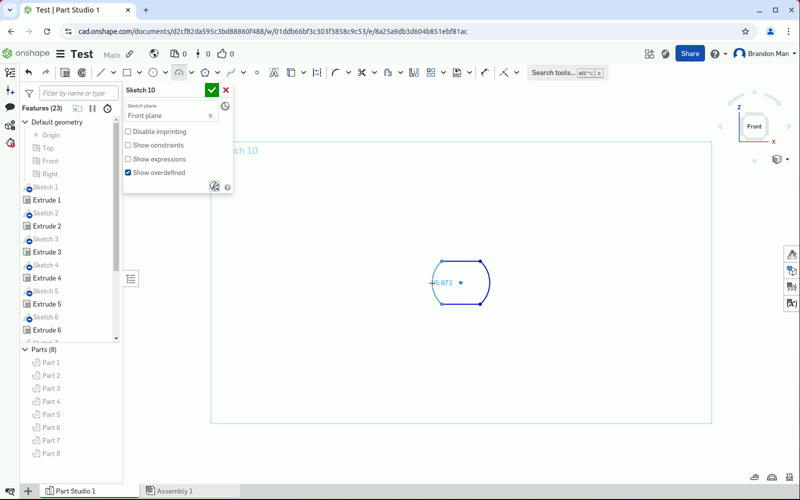
key_up(shift)
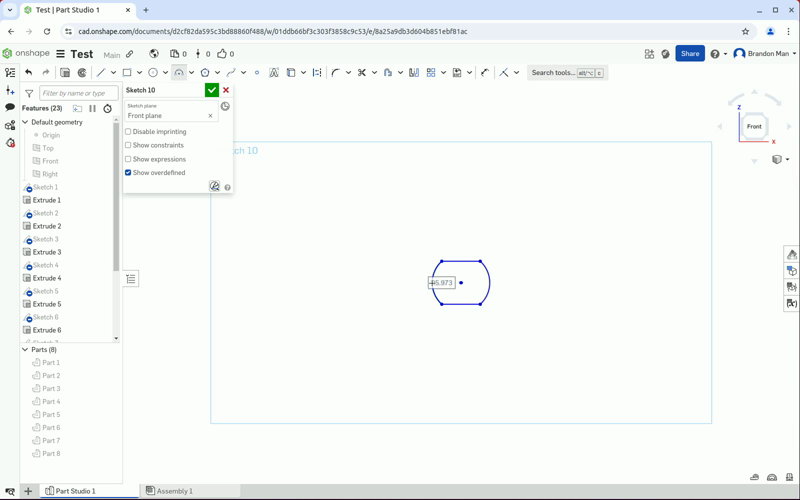
key(esc)
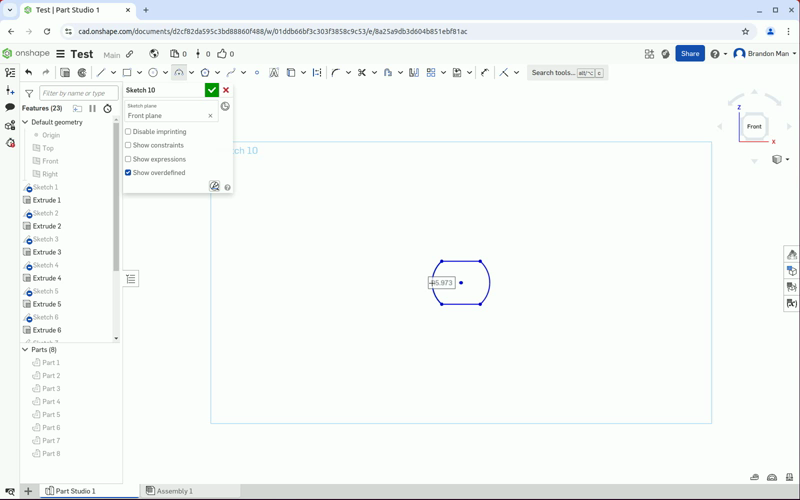
key(c)
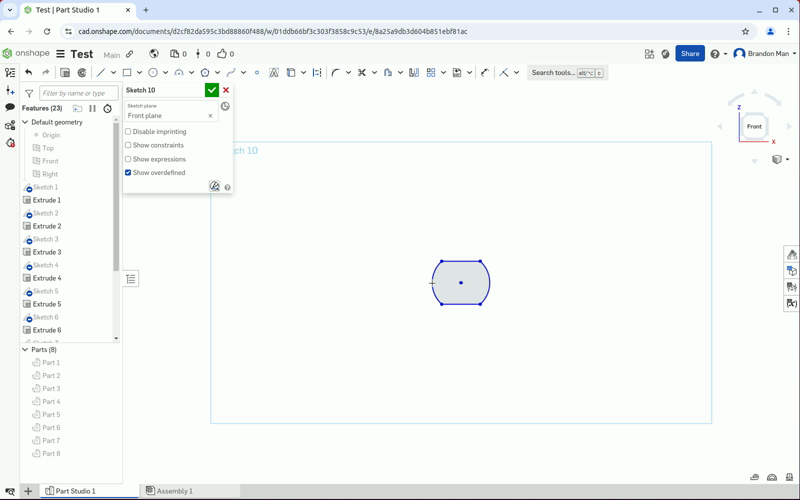
key_down(shift)
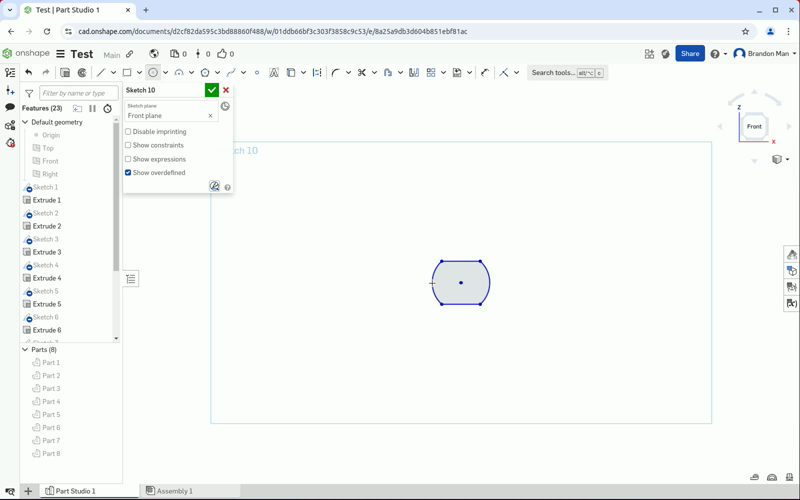
mouse_move(461, 282)
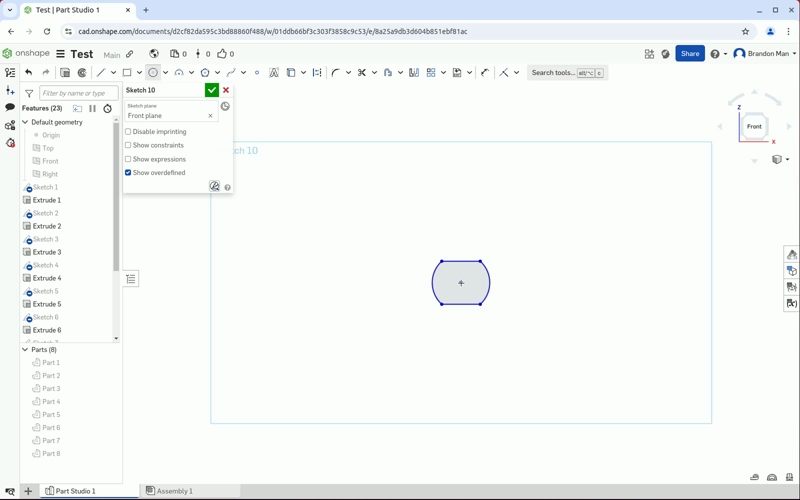
click(461, 282)
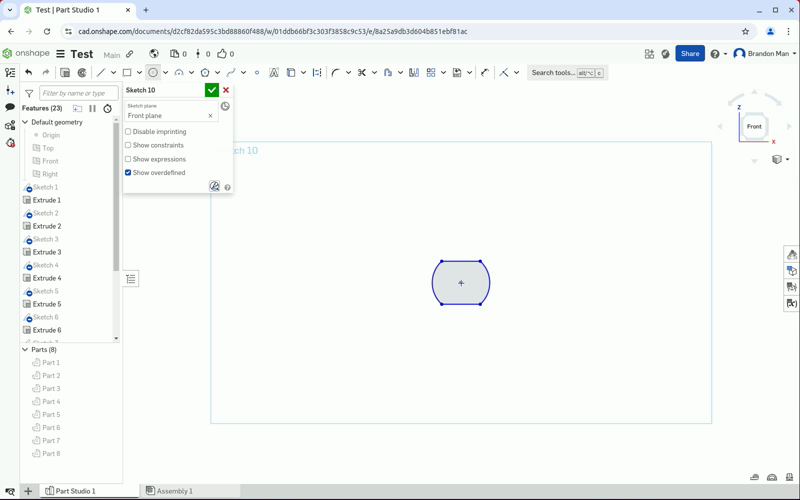
key_up(shift)
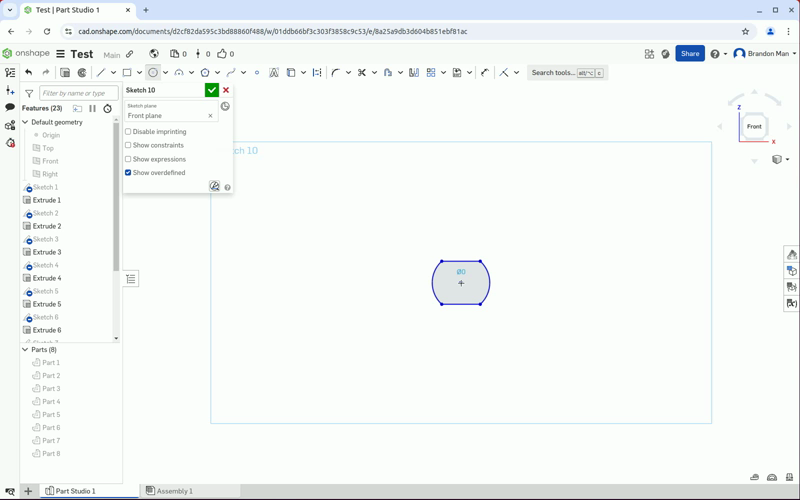
mouse_move(482, 282)
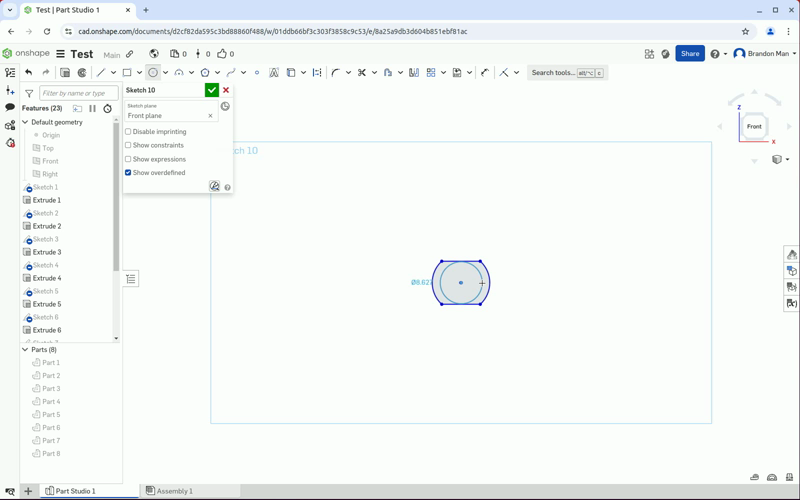
click(482, 282)
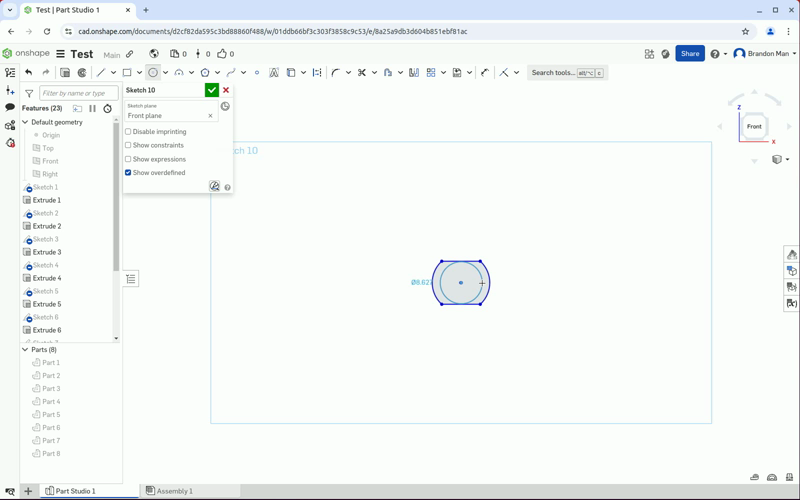
key(esc)
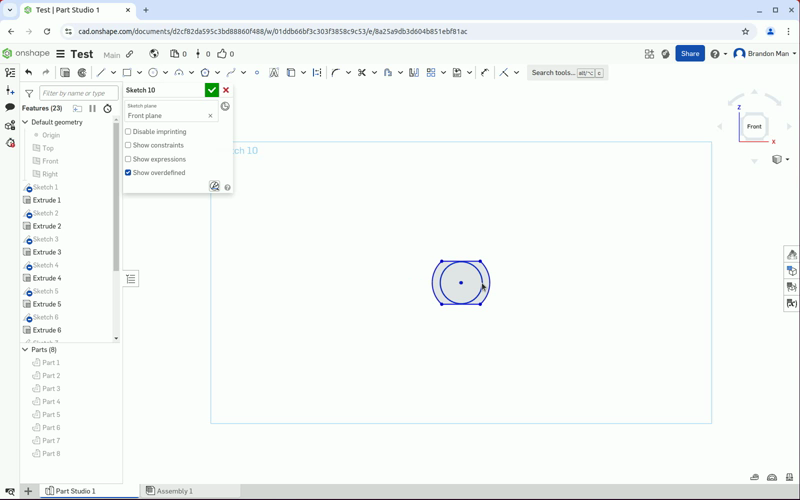
mouse_move(486, 274)
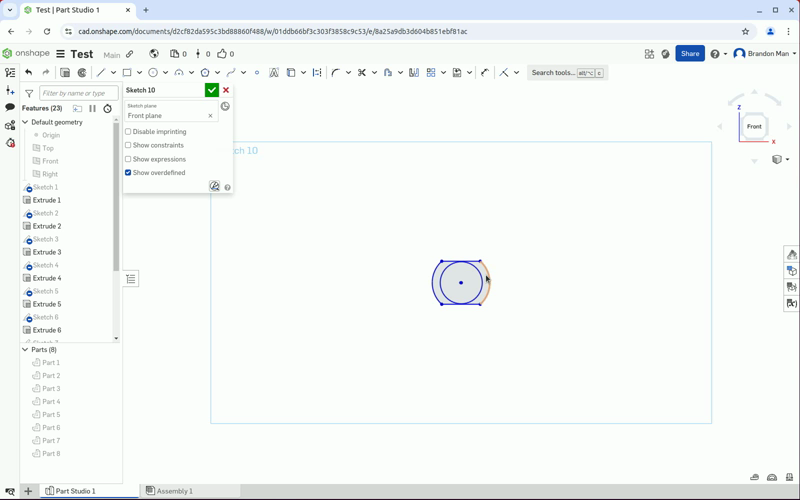
scroll(6)
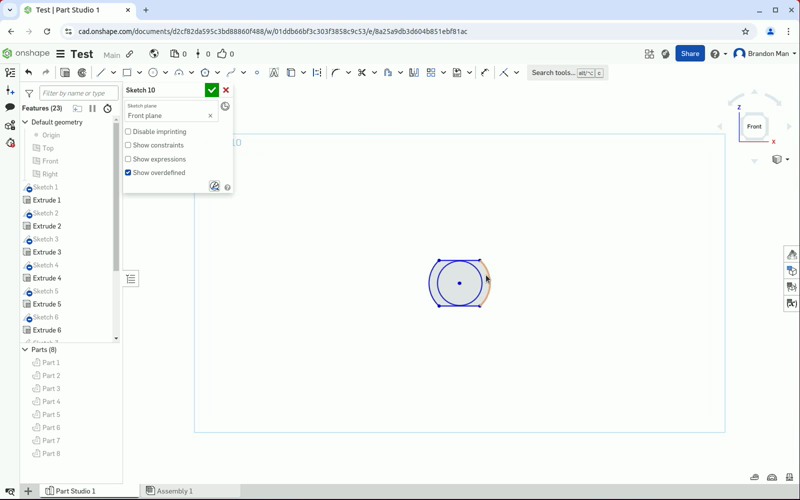
scroll(6)
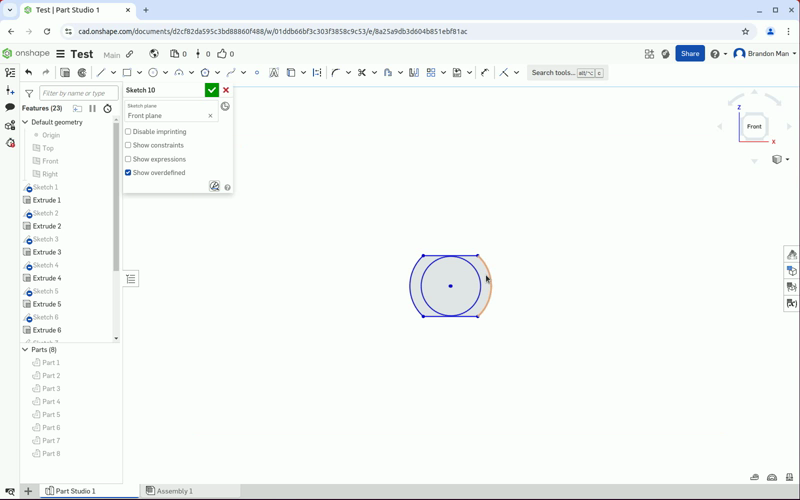
scroll(6)
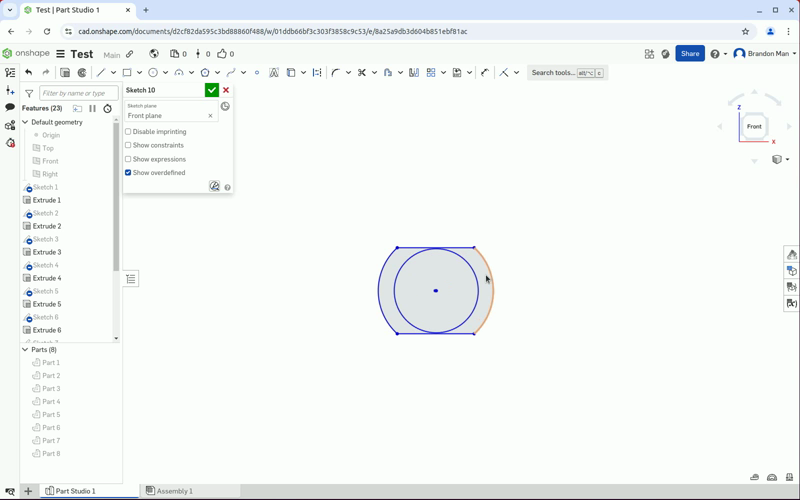
scroll(6)
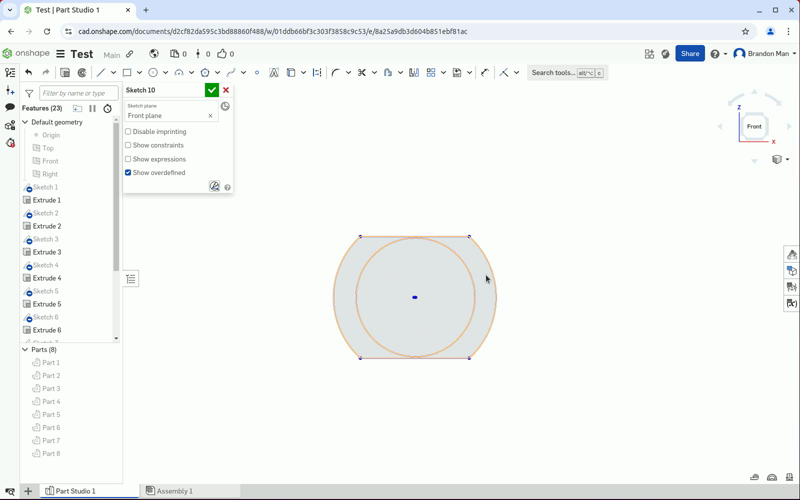
scroll(6)
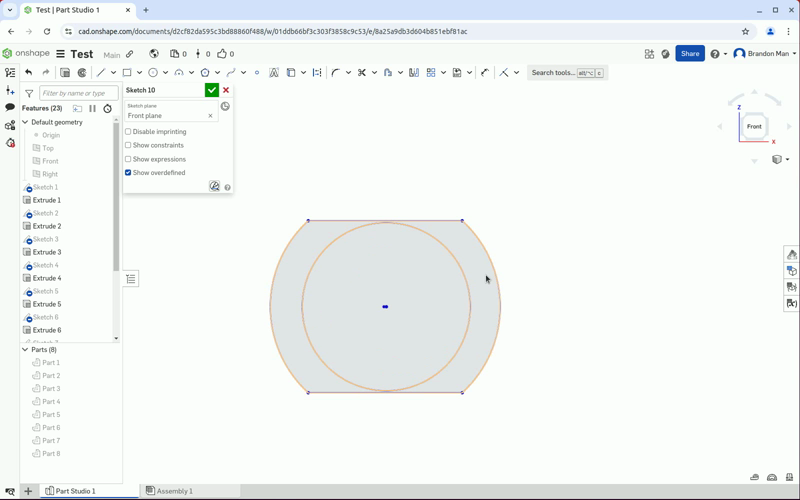
scroll(6)
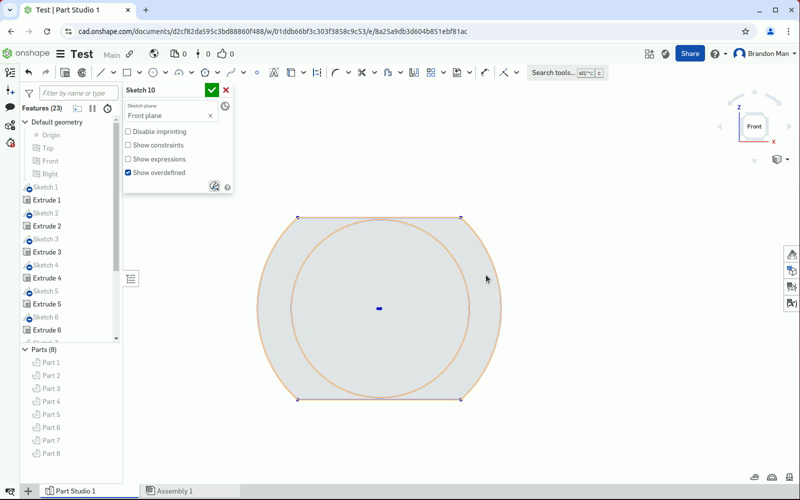
scroll(6)
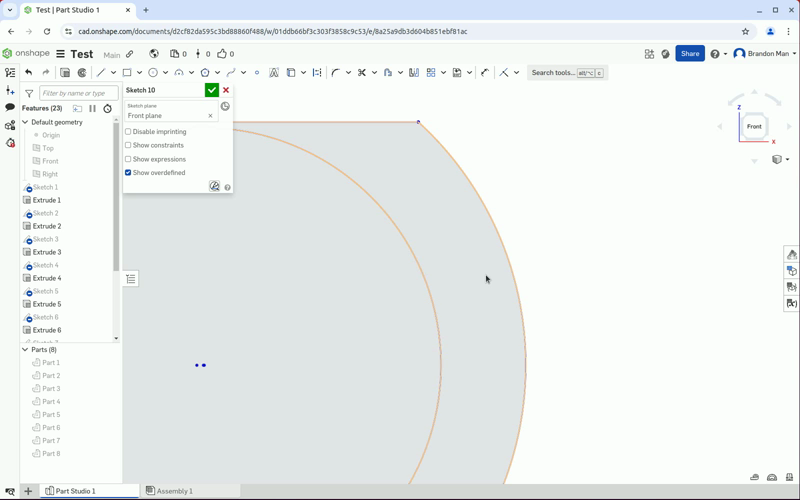
click(486, 274)
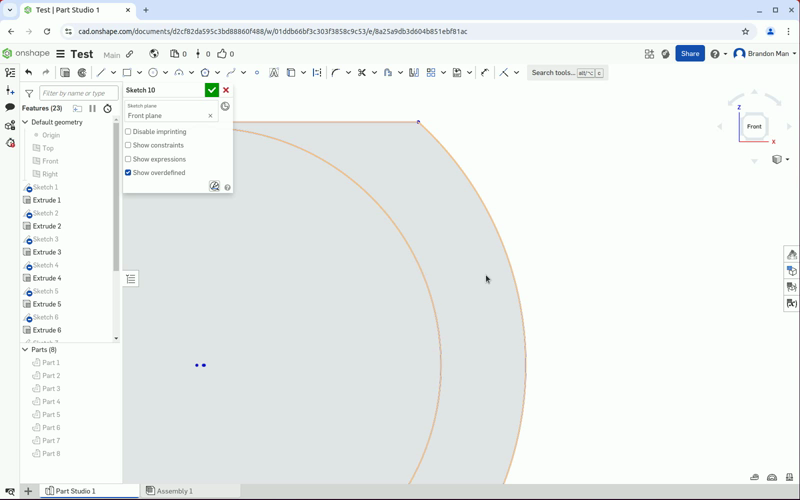
scroll(-6)
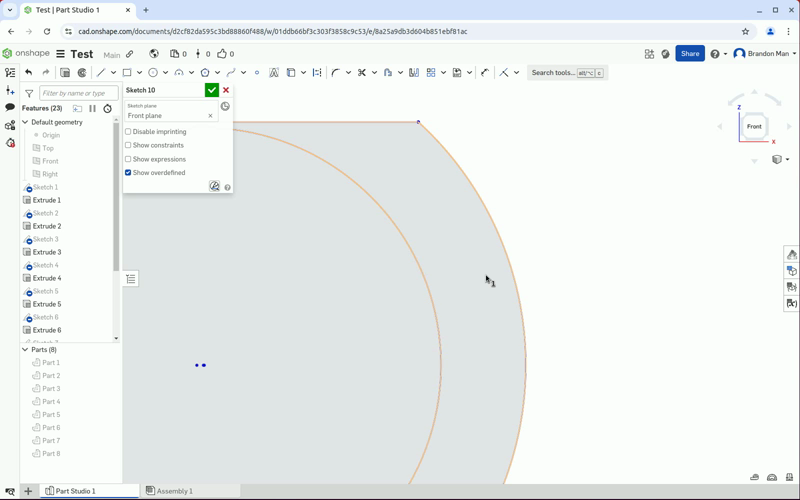
scroll(-6)
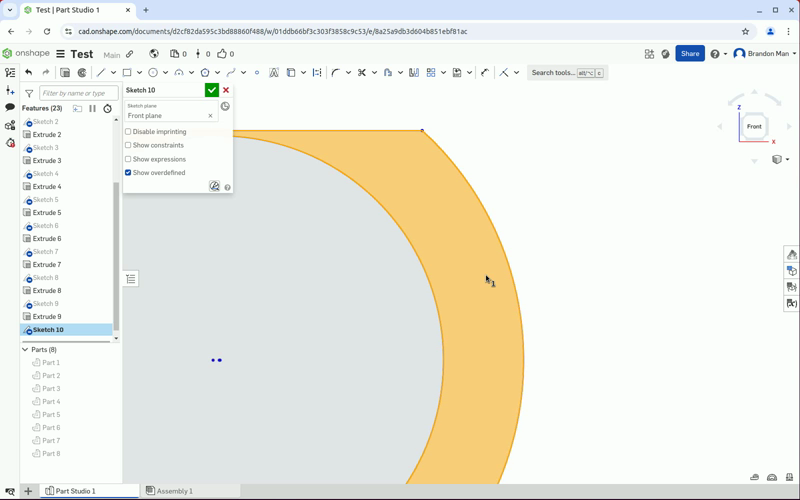
scroll(-6)
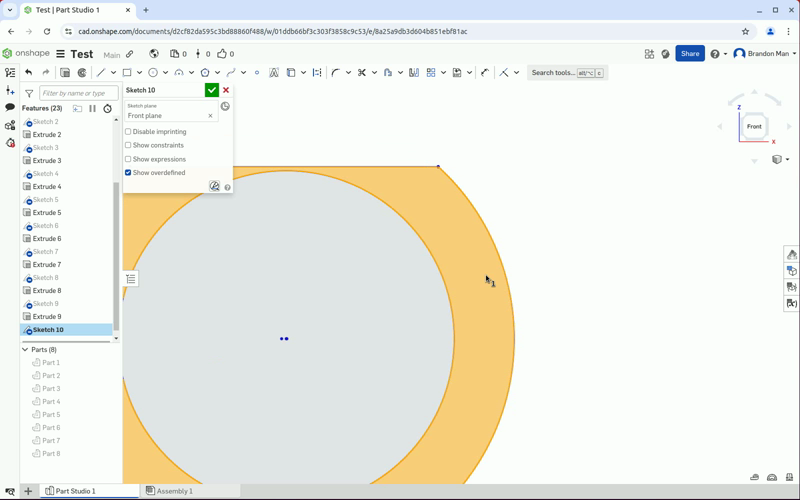
scroll(-6)
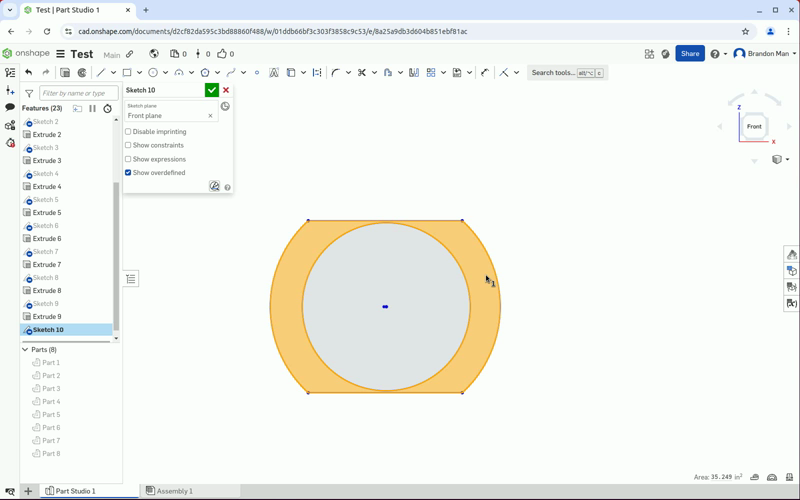
scroll(-6)
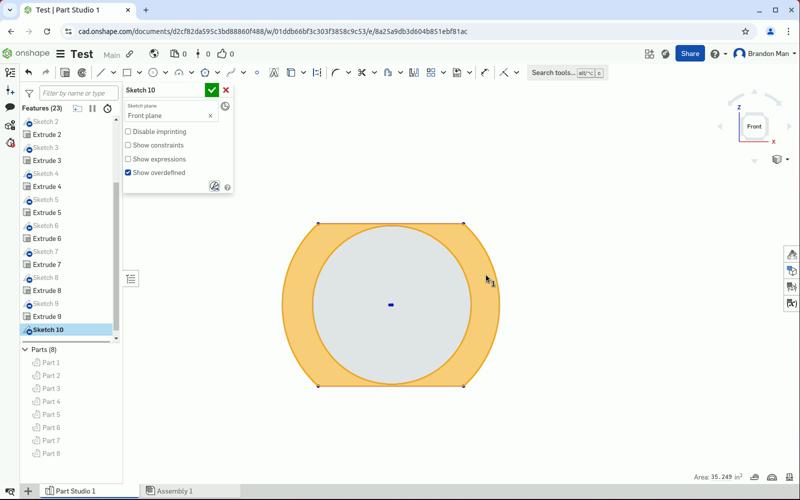
scroll(-6)
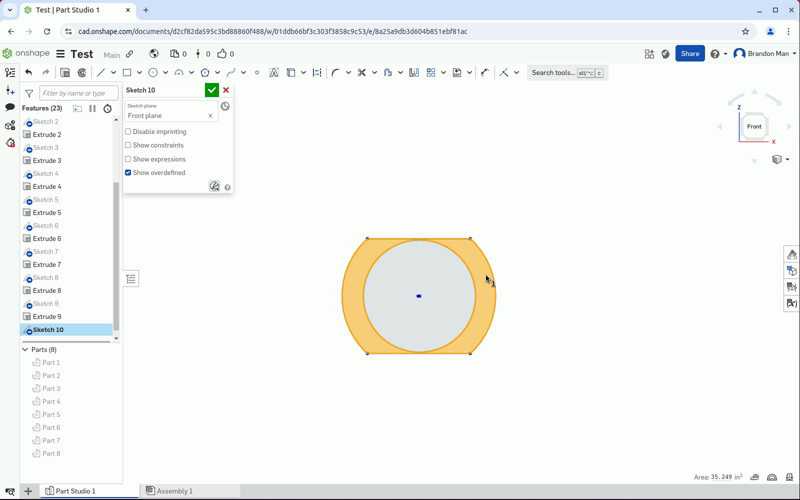
scroll(-6)
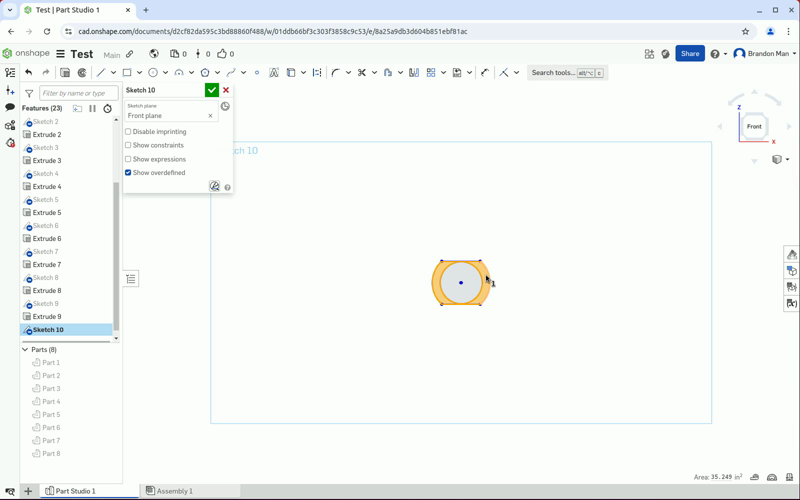
mouse_move(73, 352)
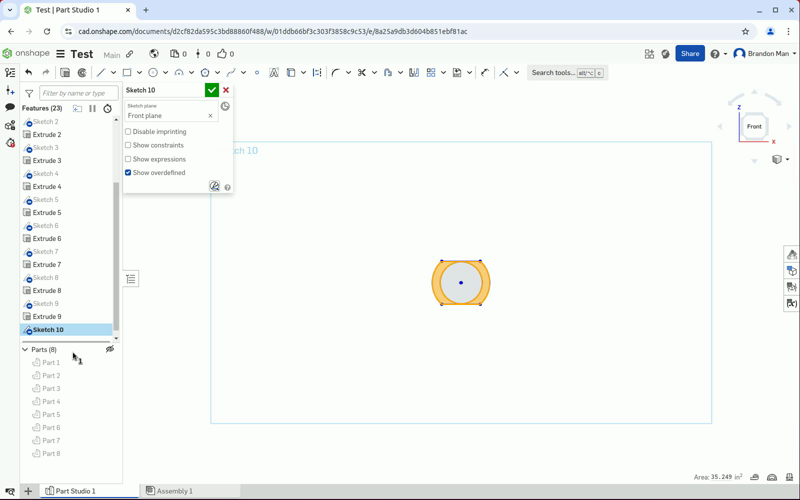
key(shift+y)
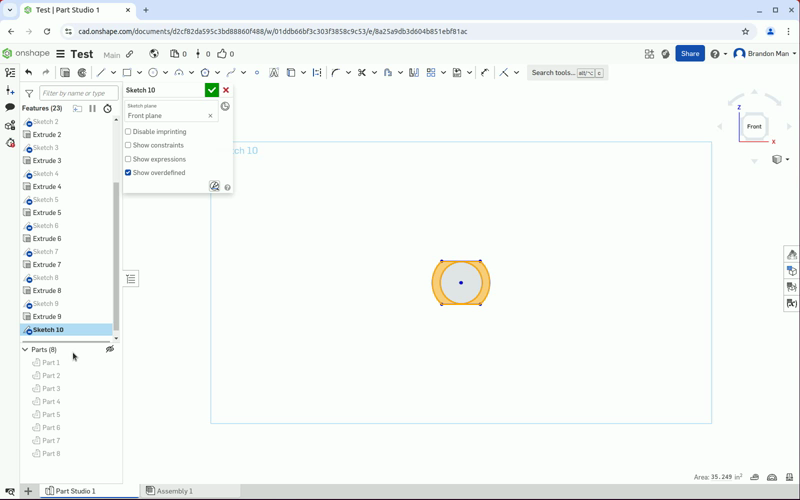
key(shift+e)
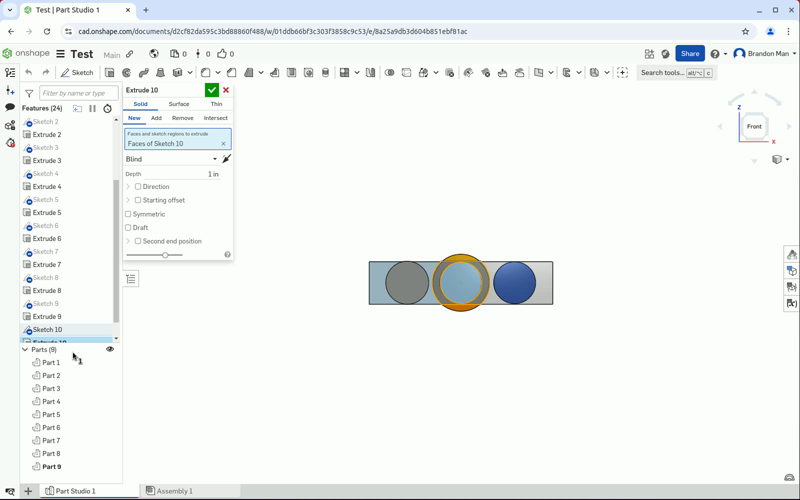
mouse_move(143, 106)
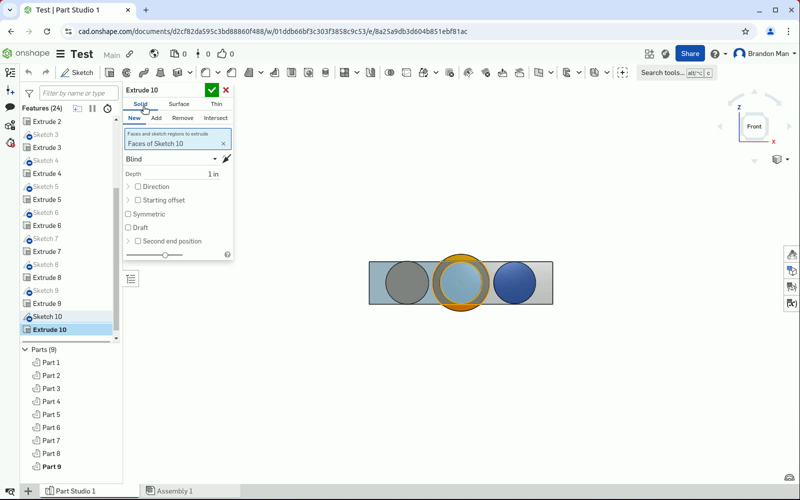
click(143, 106)
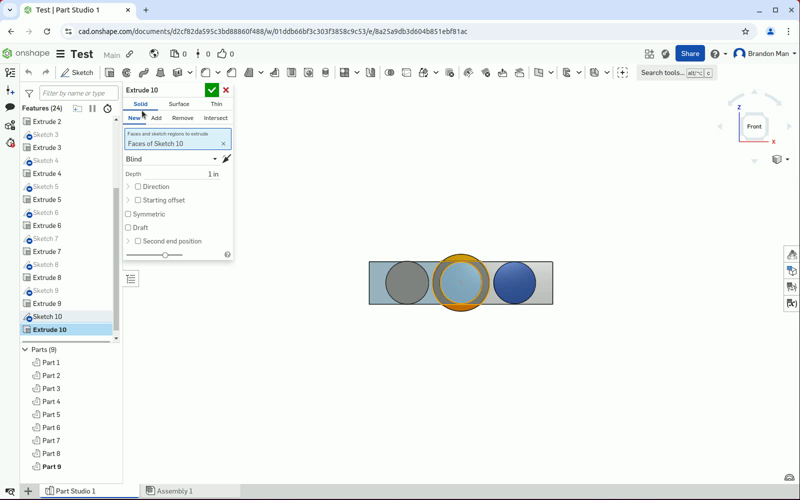
mouse_move(137, 120)
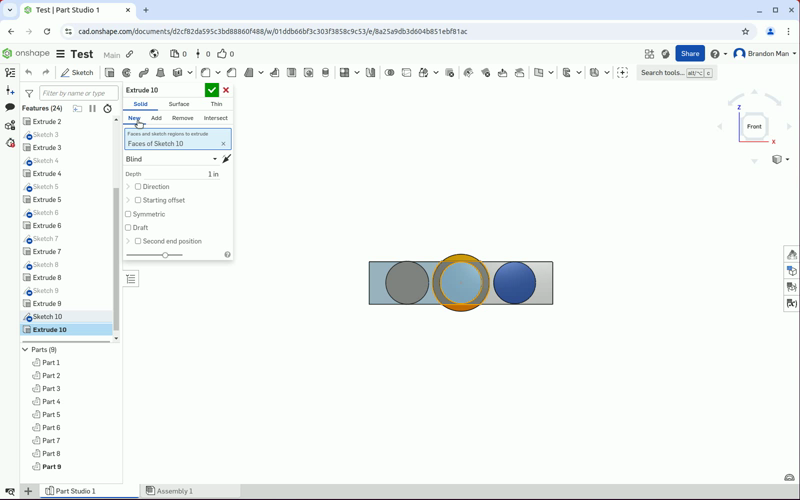
click(137, 120)
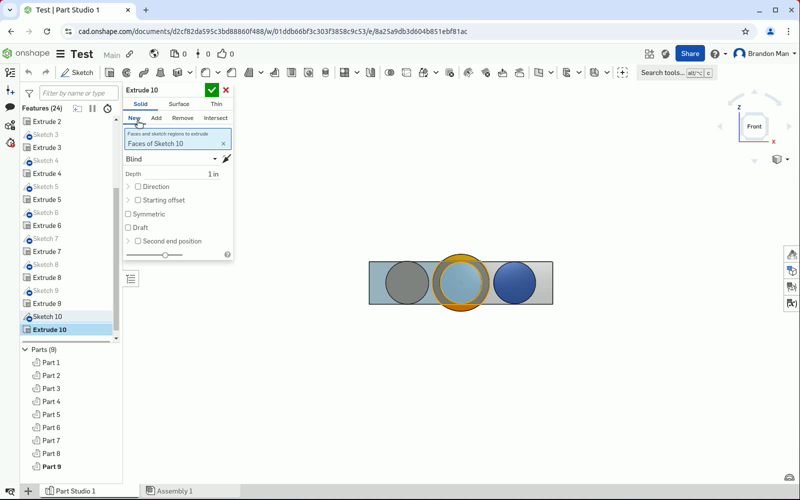
key(tab, 4)
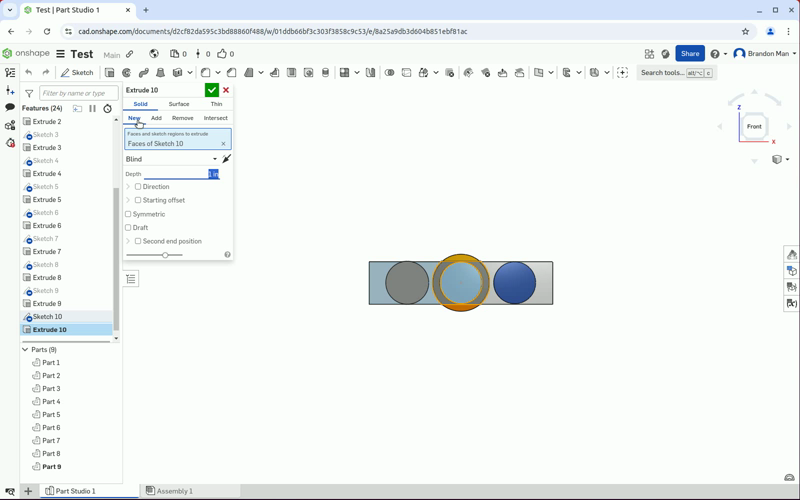
text(2.889)
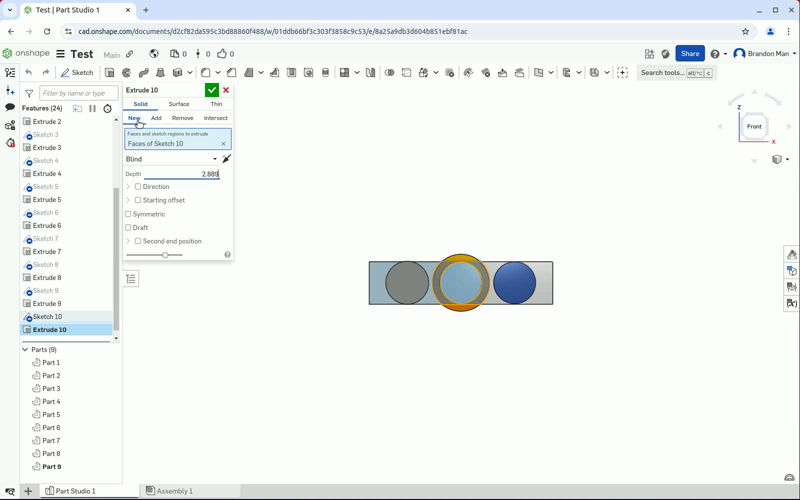
key(enter)
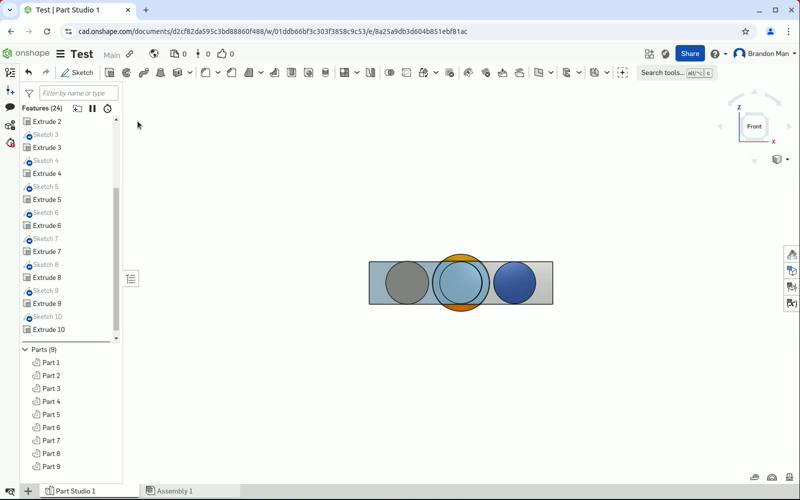
key(shift+h)
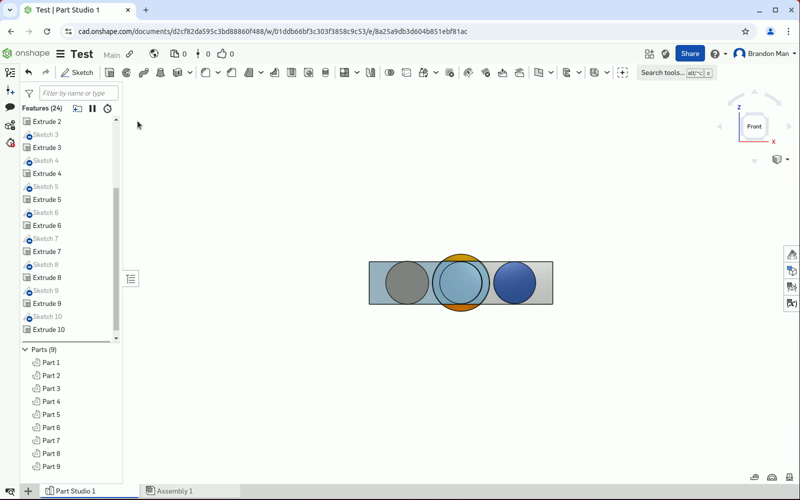
key(shift+h)
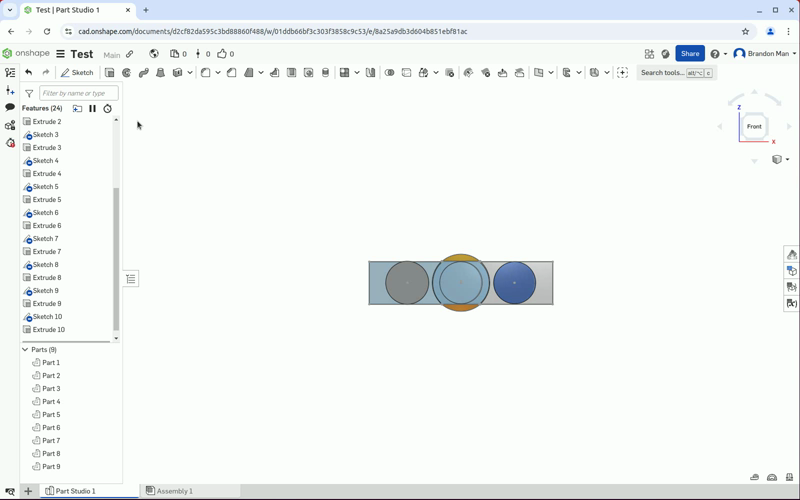
key(shift+7)
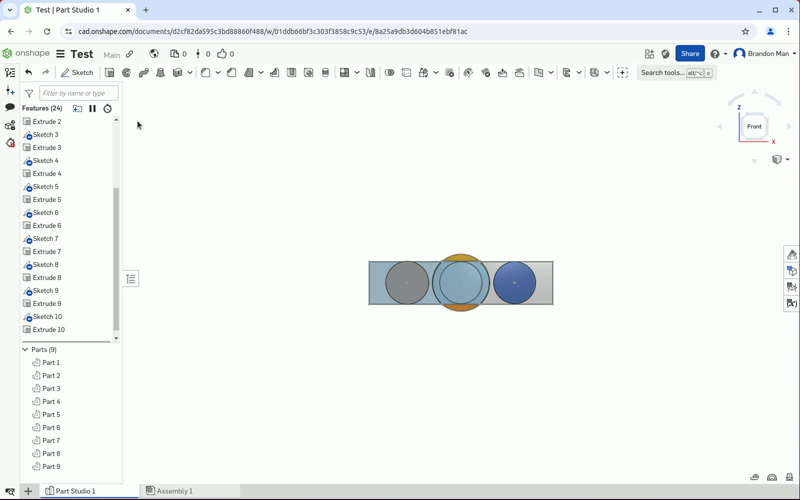
key(left, 2)
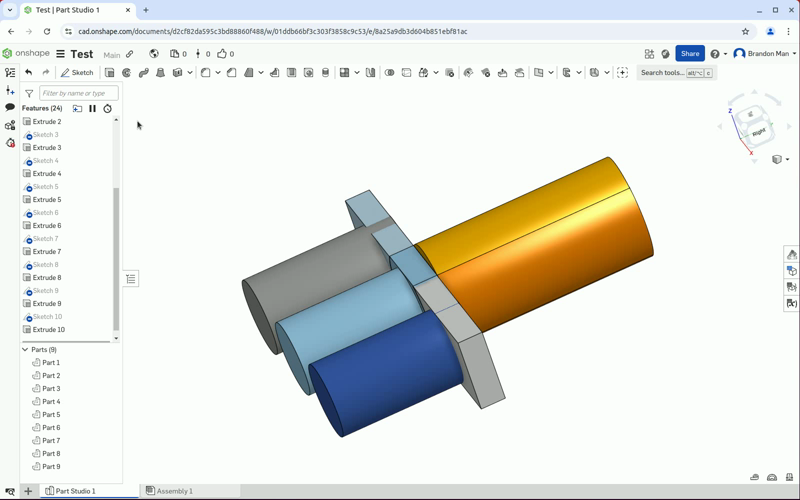
key(down, 2)
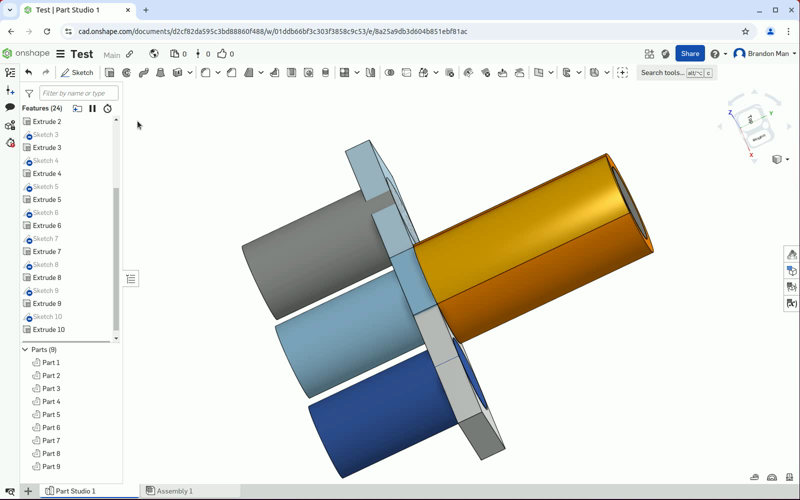
key(up, 2)
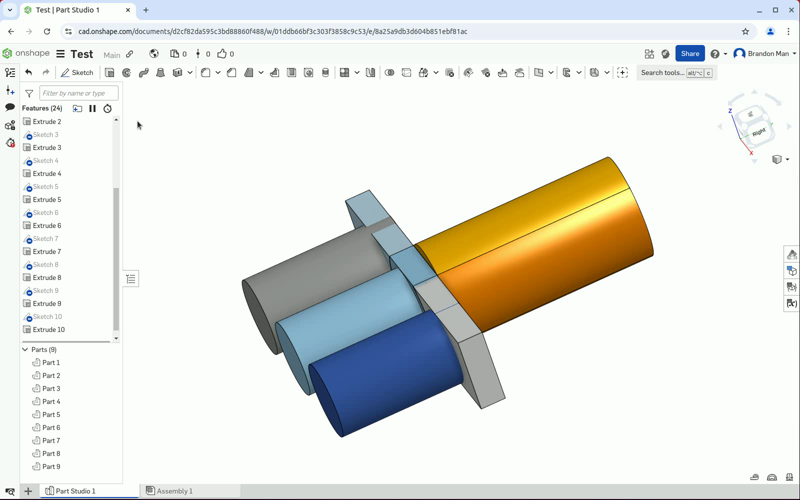
key(right, 2)
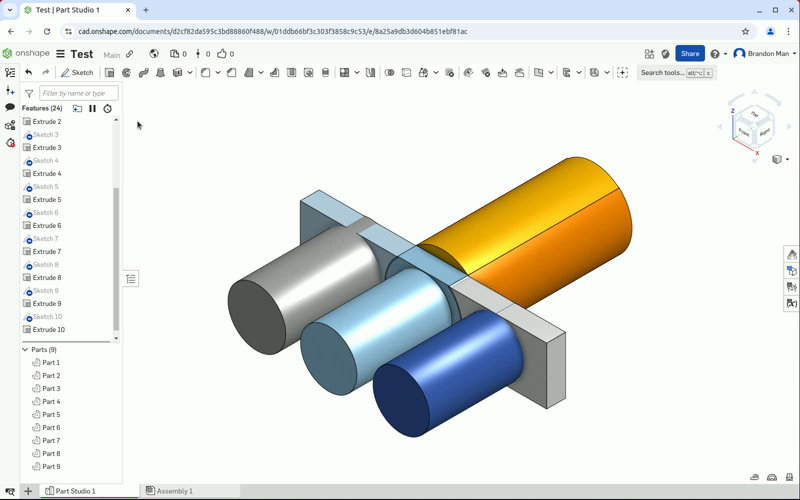
mouse_move(69, 85)
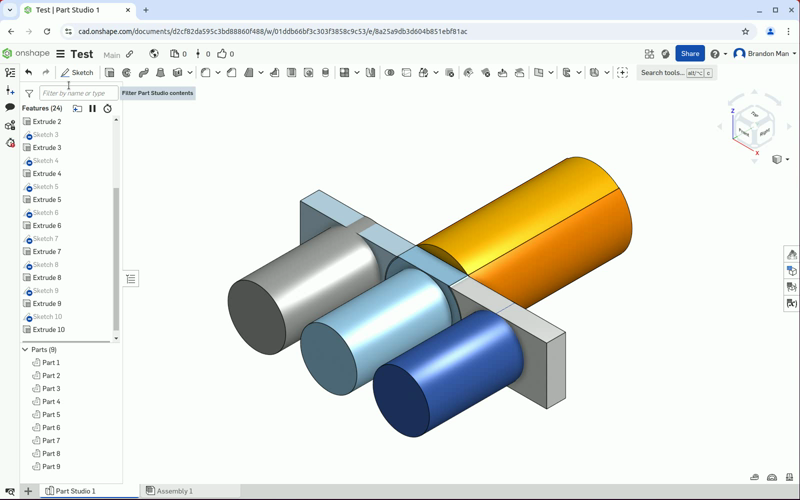
click(69, 85)